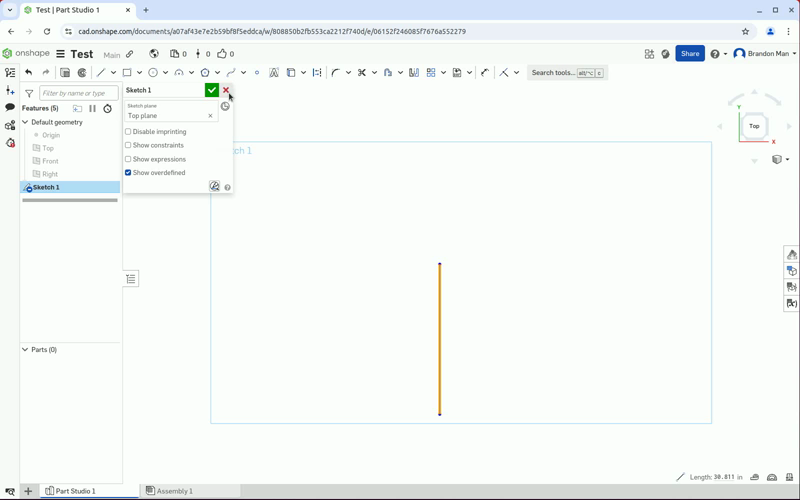
key(shift+h)
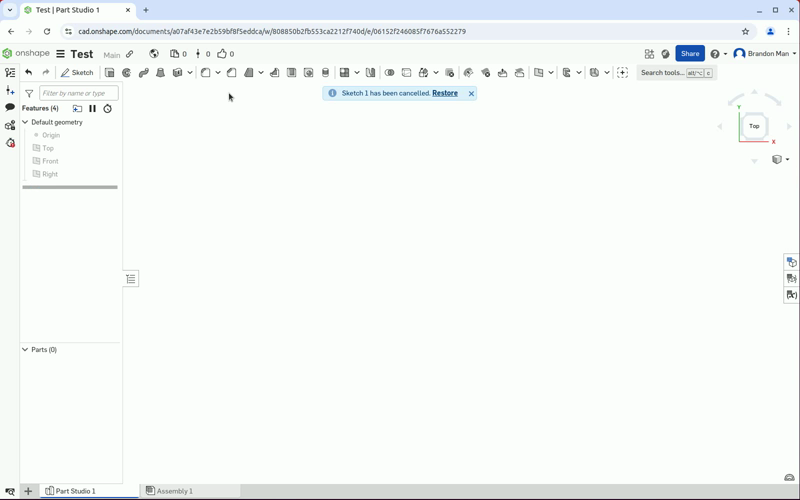
mouse_move(73, 352)
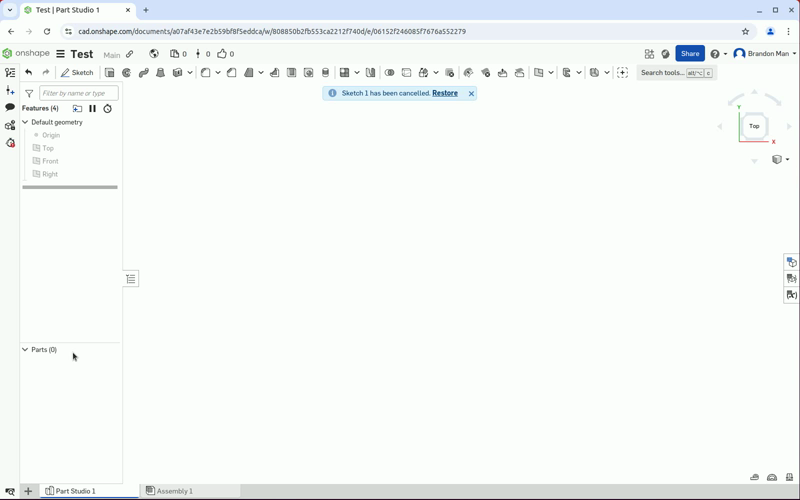
key(y)
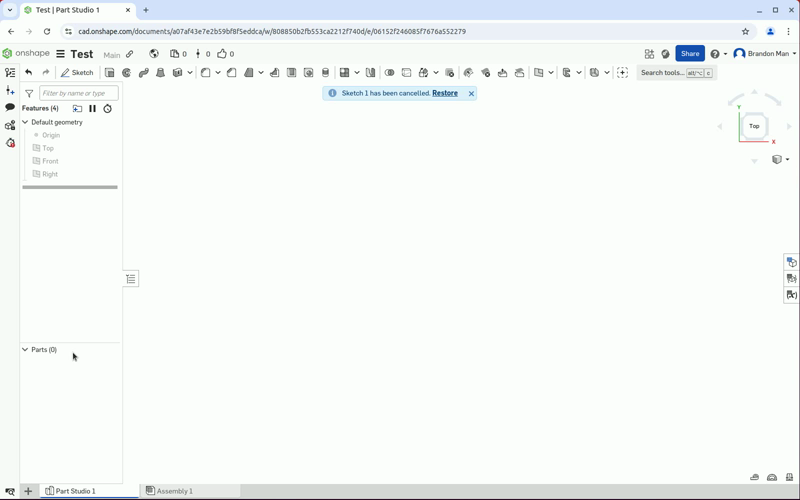
key(shift+p)
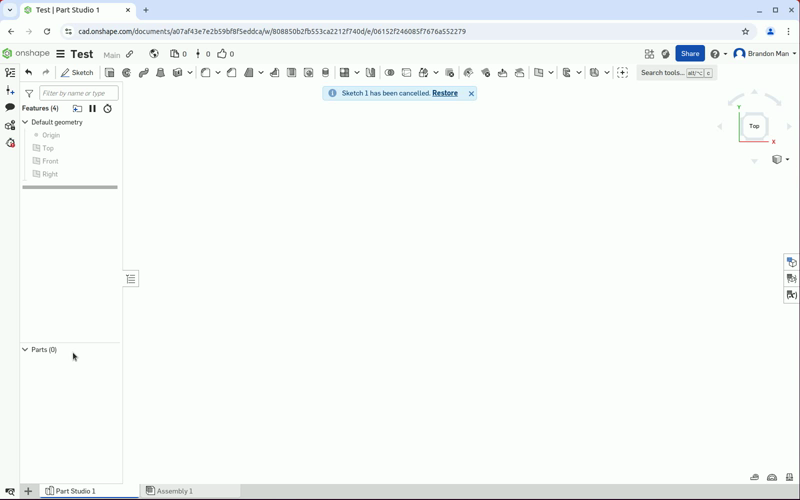
key(space)
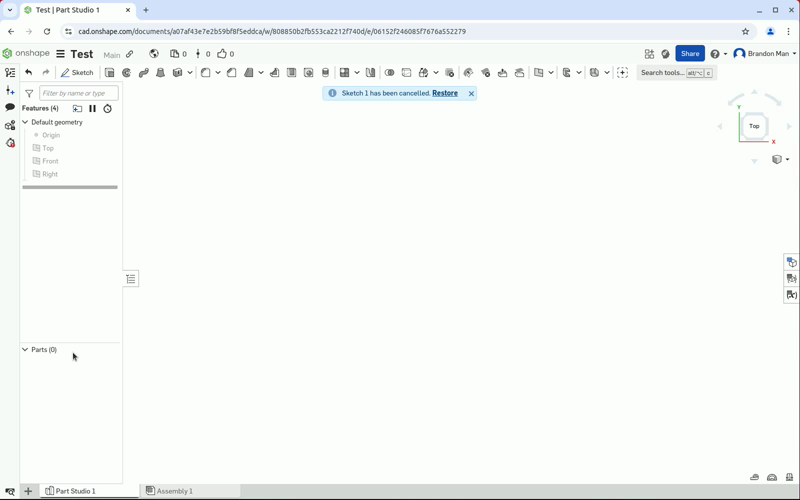
key_down(shift)
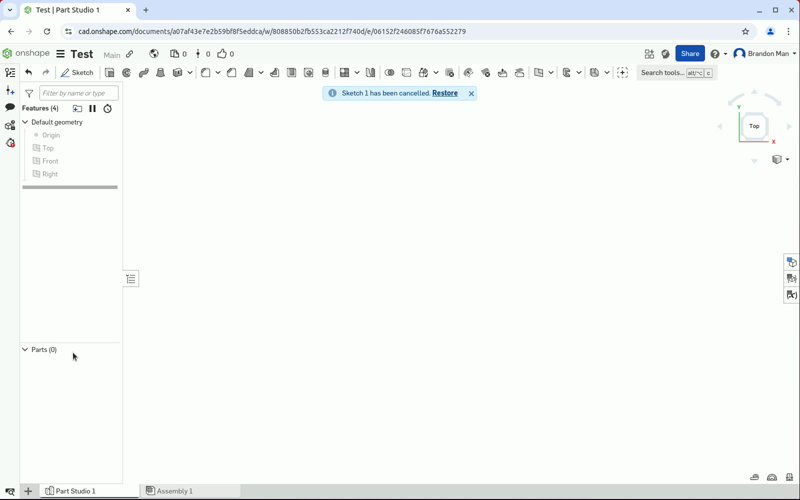
key(up)
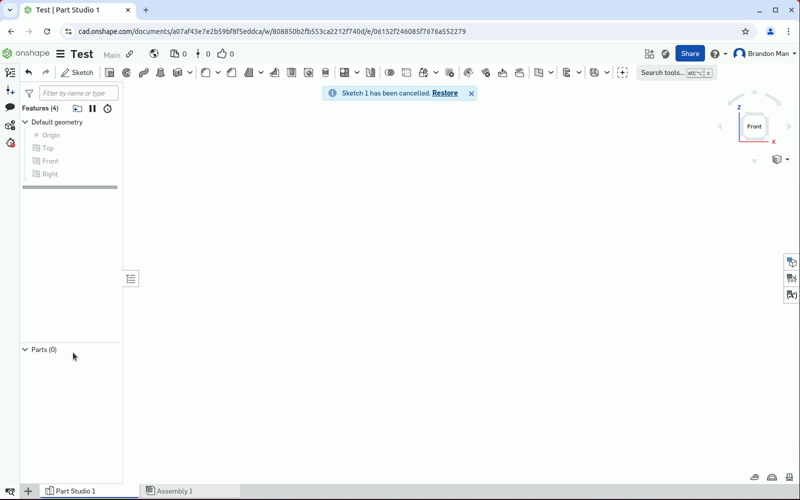
key_up(shift)
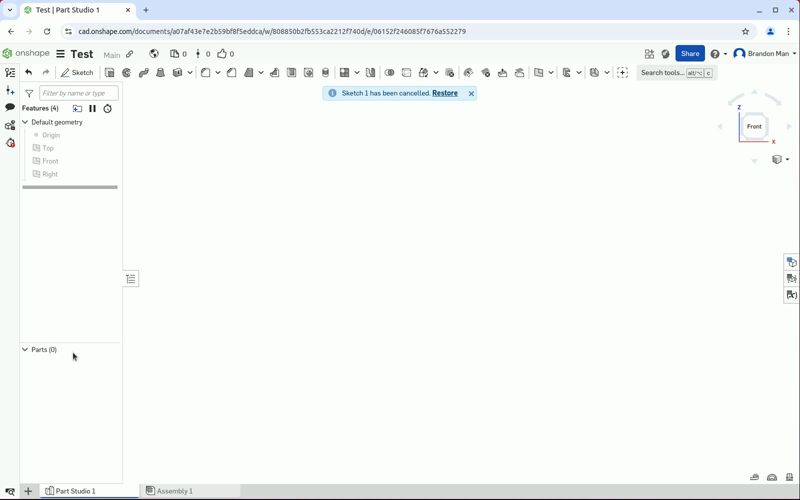
mouse_move(73, 352)
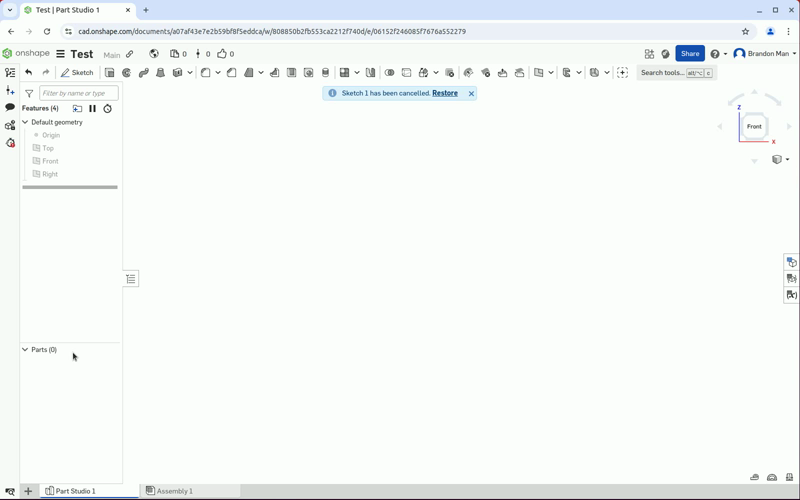
key(shift+y)
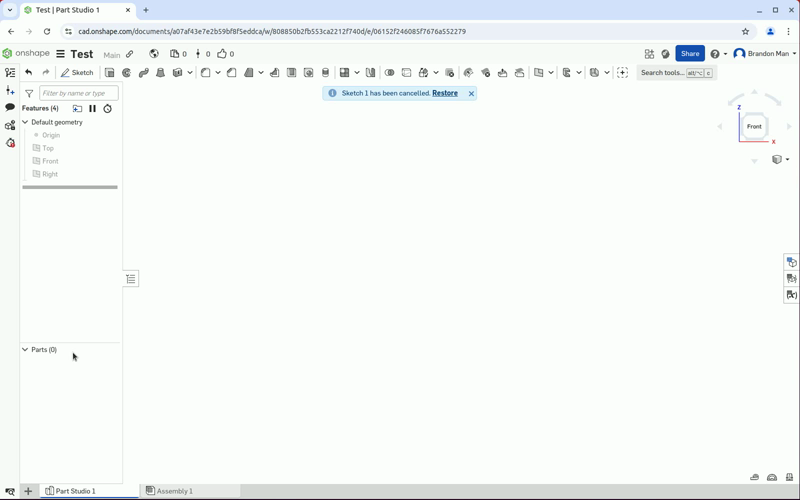
key(shift+s)
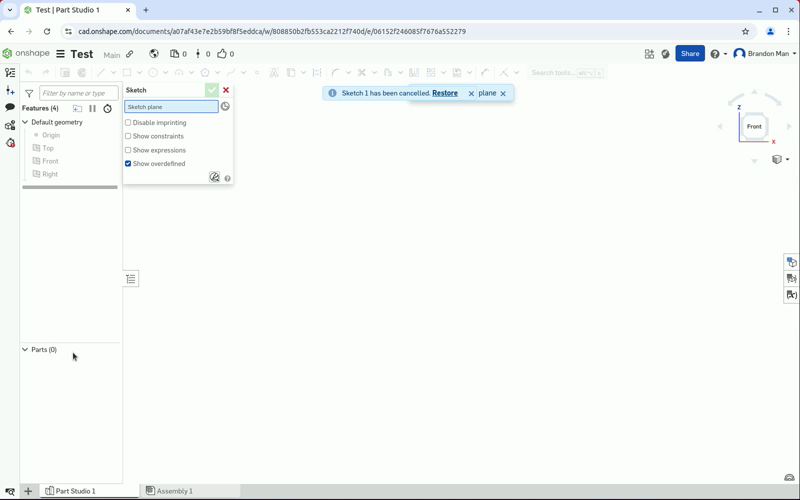
mouse_move(73, 163)
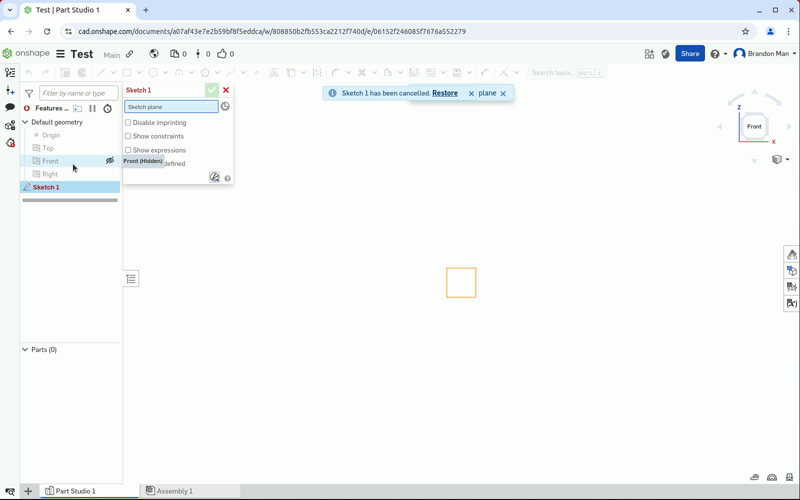
click(73, 163)
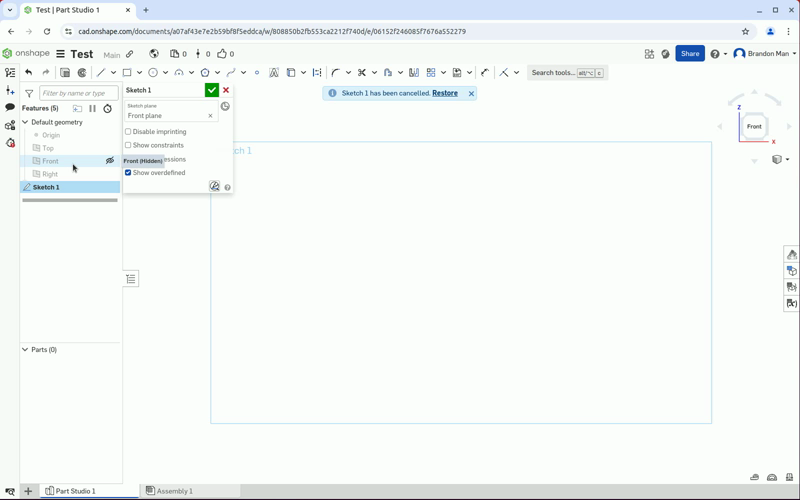
mouse_move(73, 352)
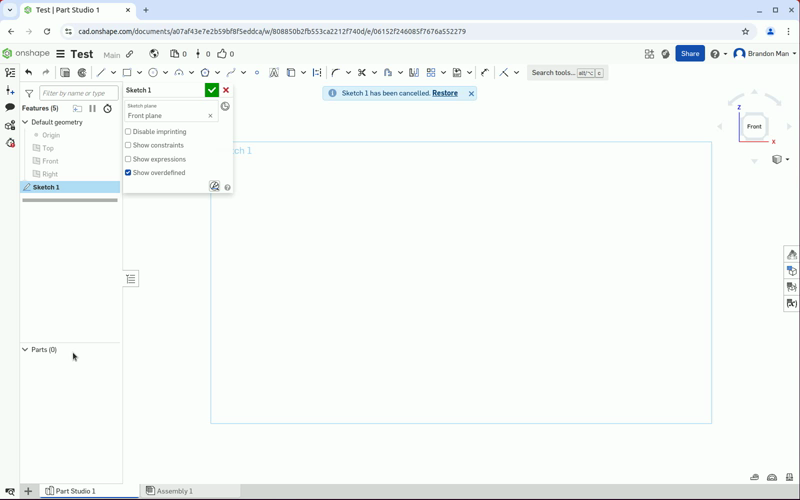
key(y)
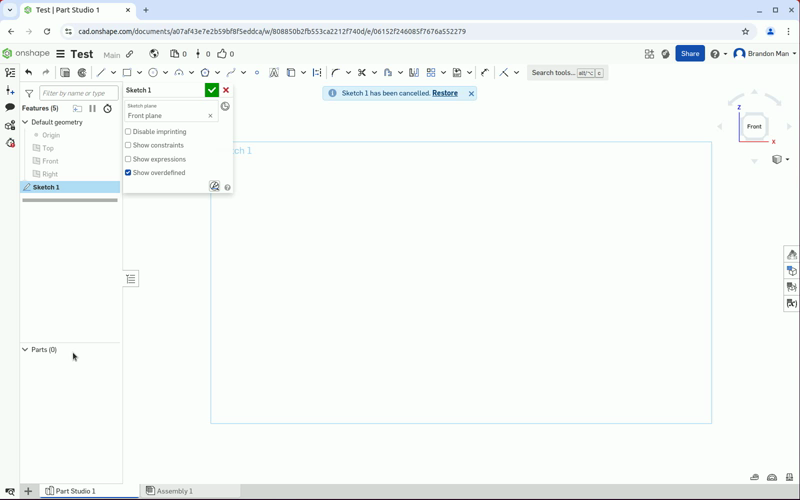
key(l)
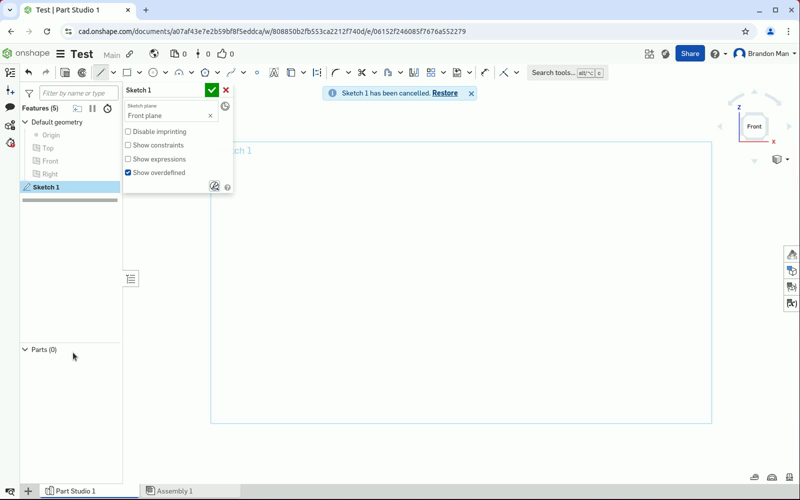
key_down(shift)
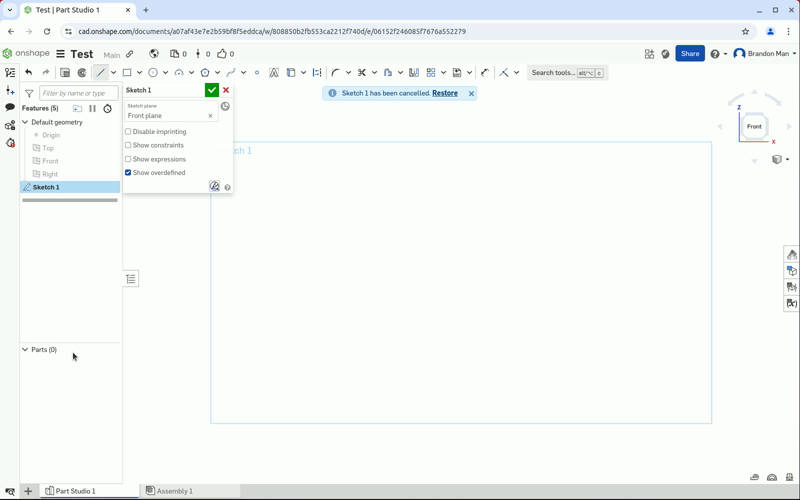
mouse_move(460, 383)
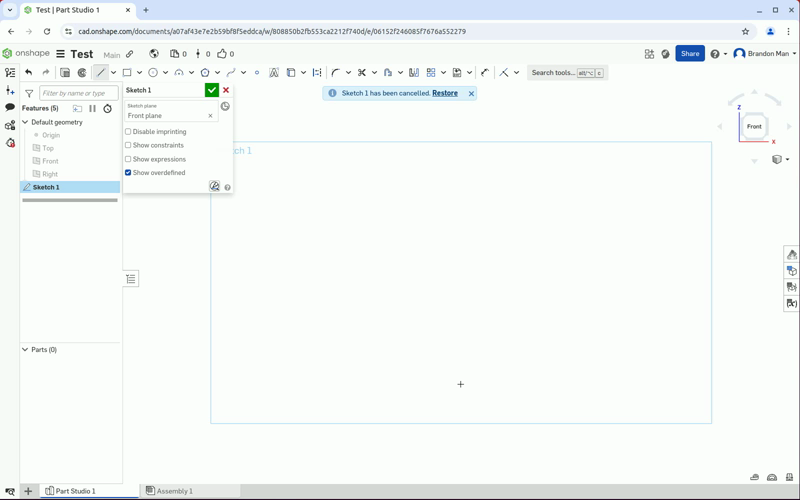
click(460, 383)
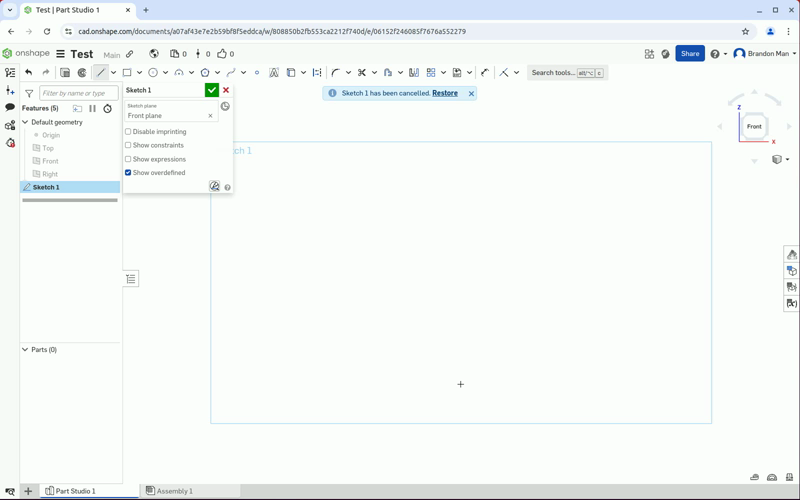
key_up(shift)
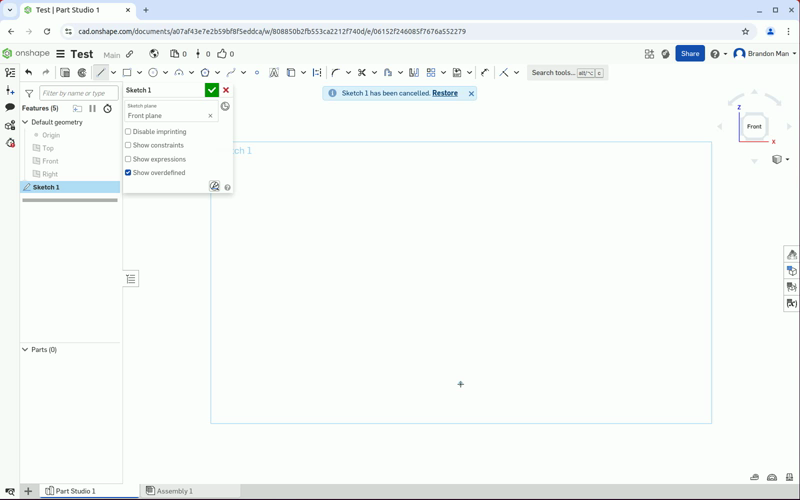
key_down(shift)
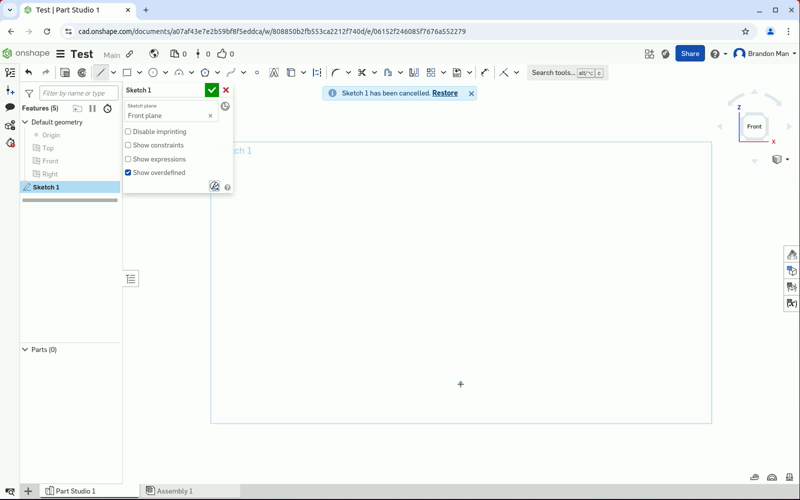
mouse_move(490, 383)
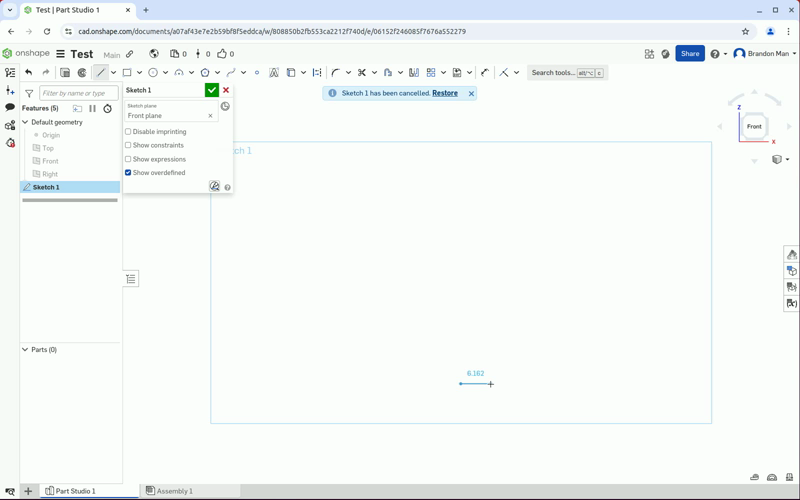
mouse_move(467, 383)
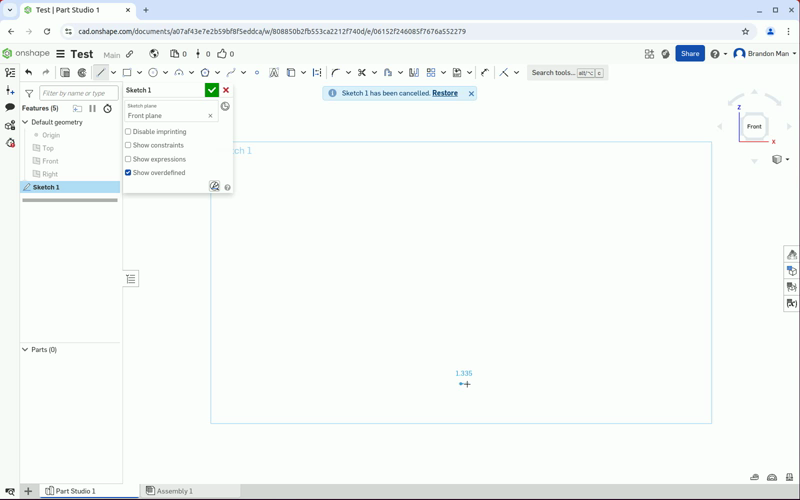
scroll(6)
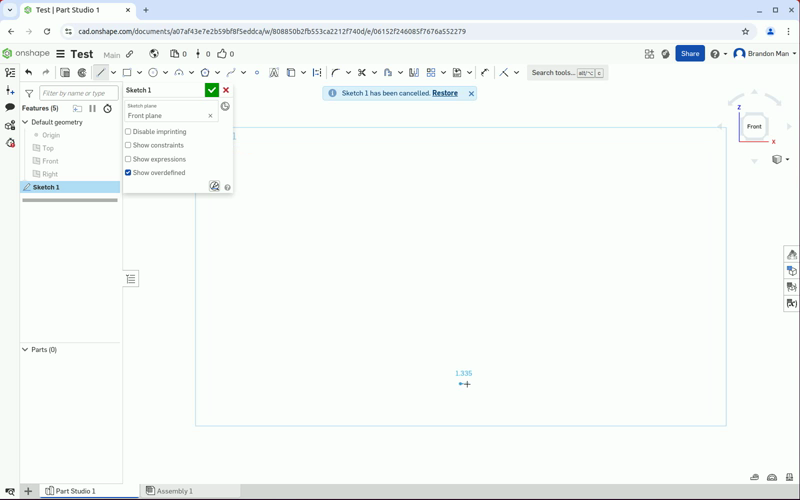
scroll(6)
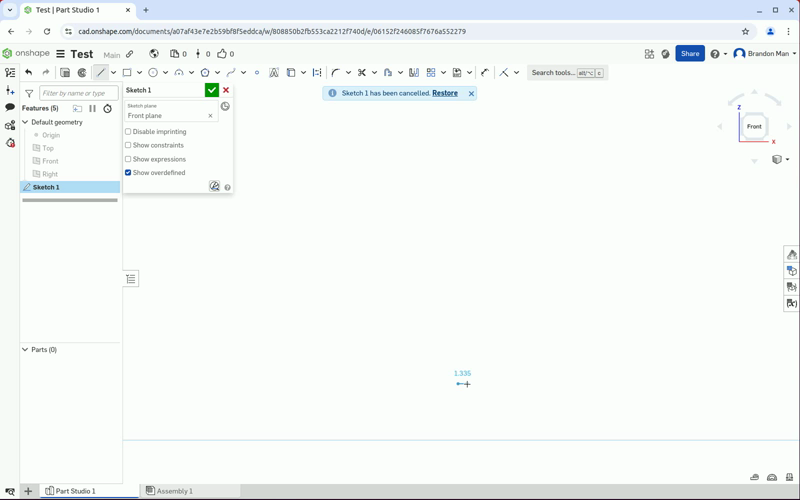
scroll(6)
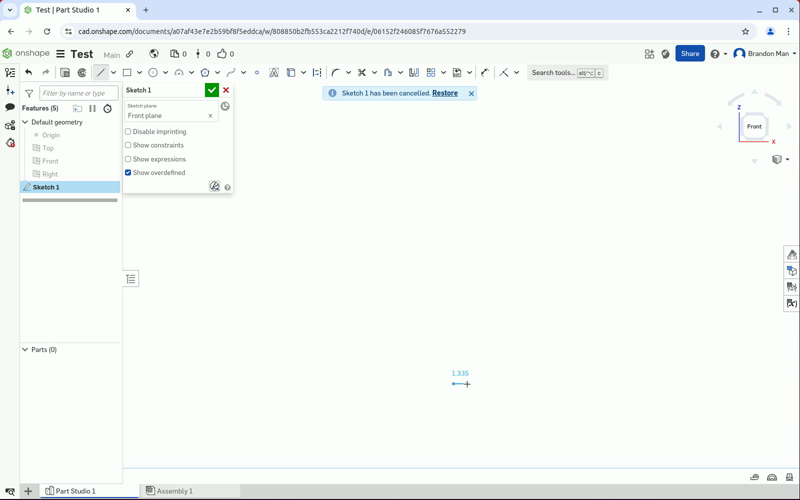
scroll(6)
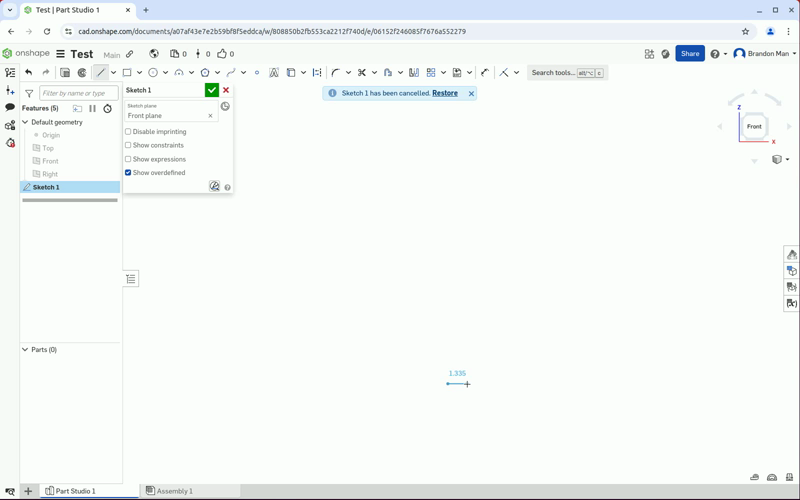
scroll(6)
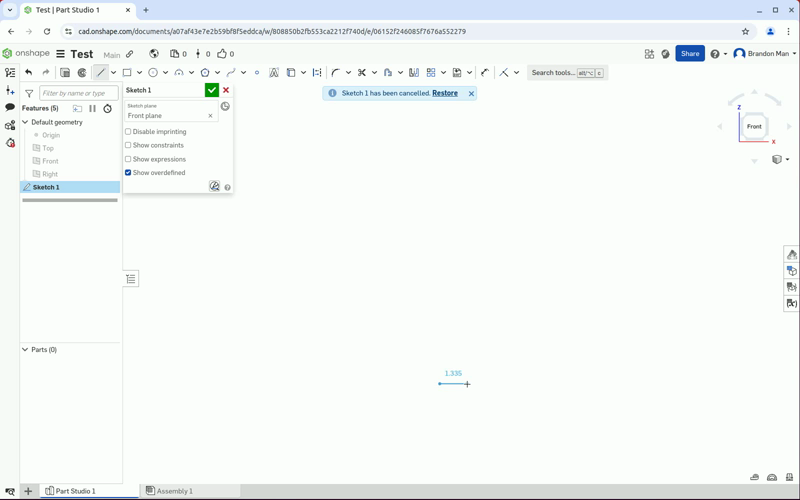
scroll(6)
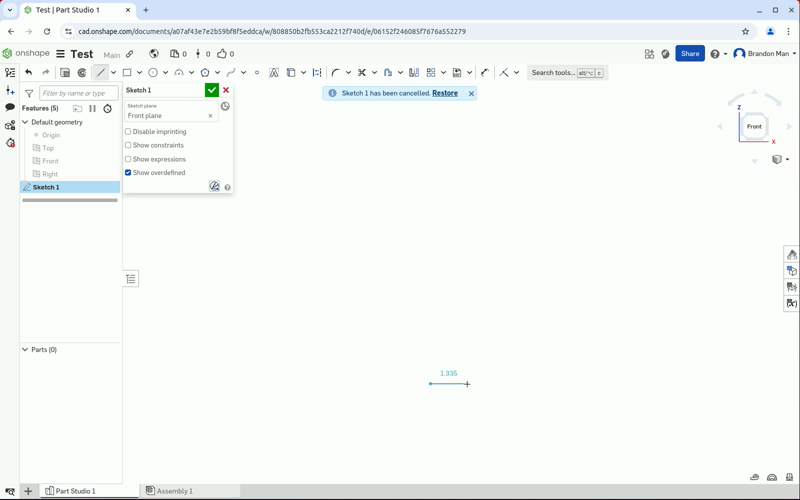
scroll(6)
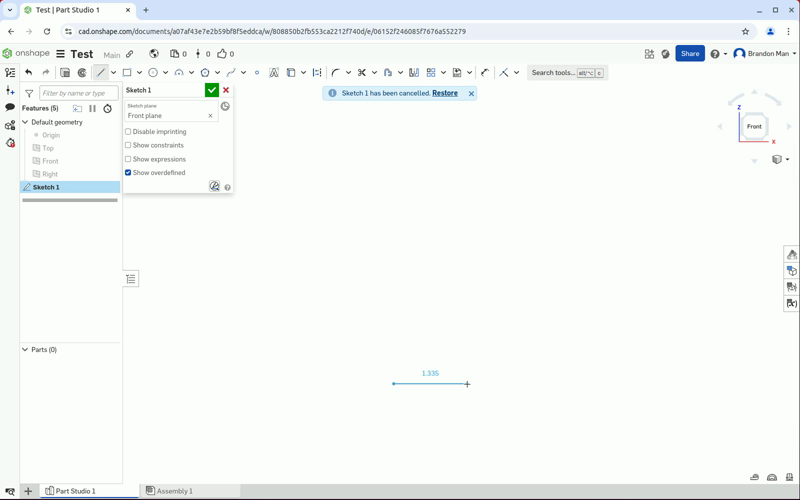
click(467, 383)
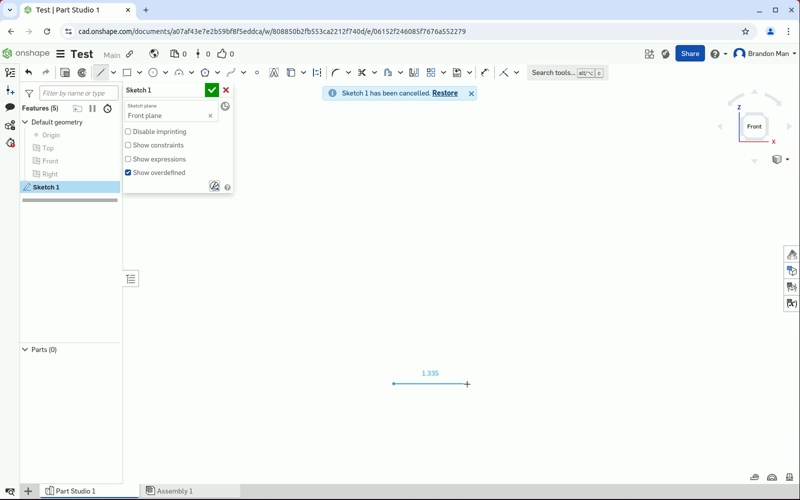
scroll(-6)
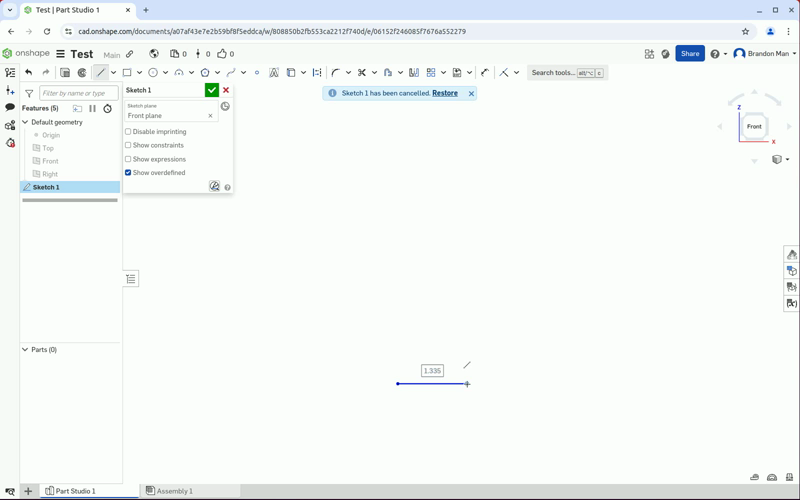
scroll(-6)
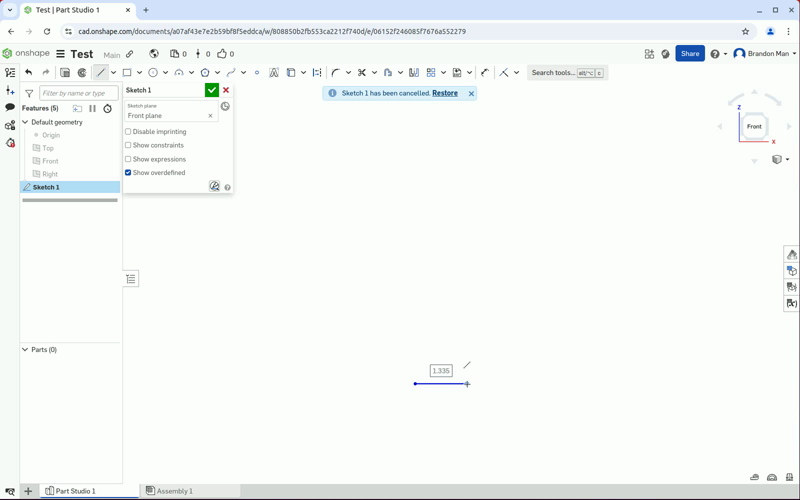
scroll(-6)
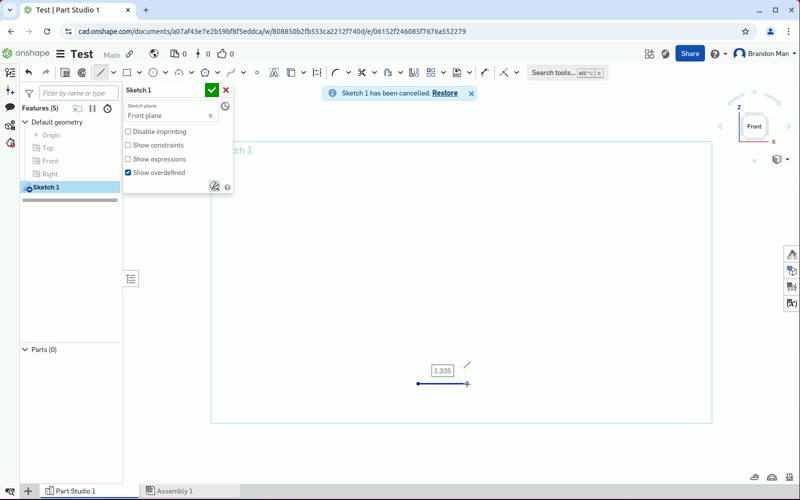
scroll(-6)
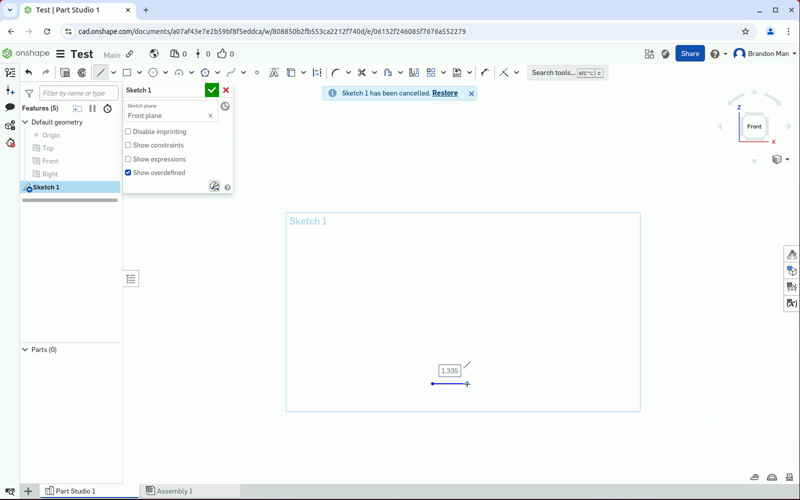
scroll(-6)
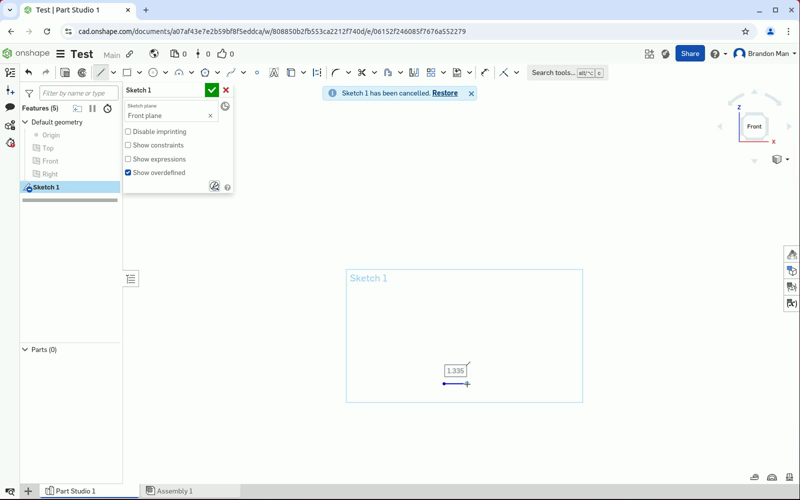
scroll(-6)
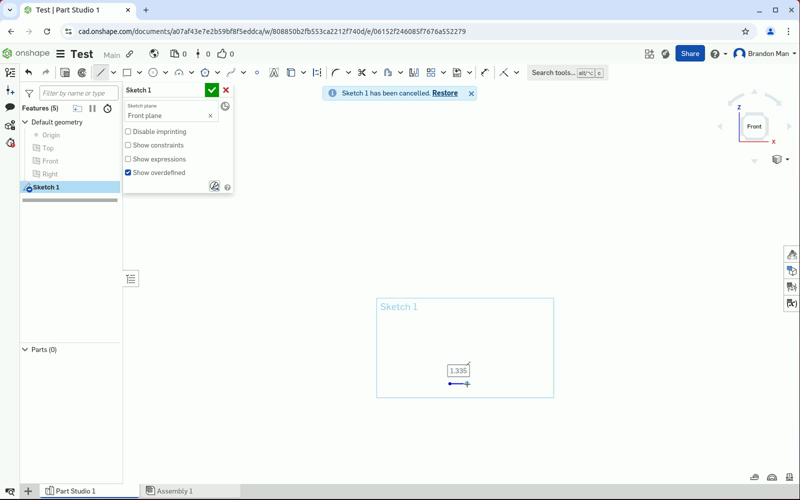
scroll(-6)
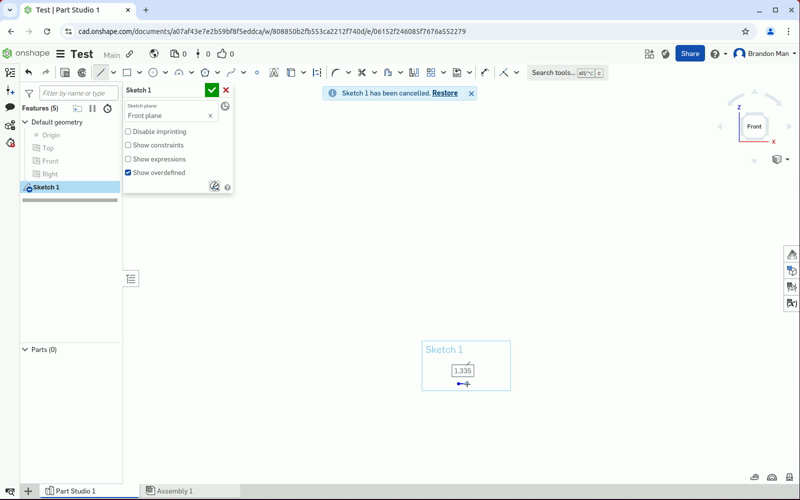
key_up(shift)
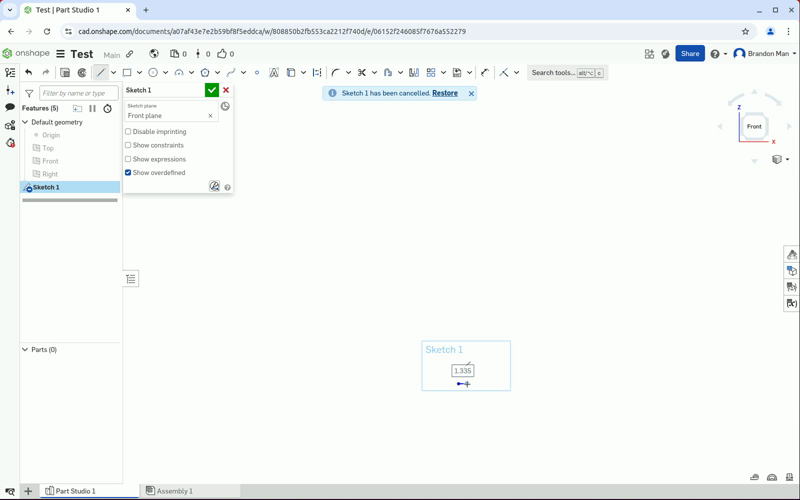
key_down(shift)
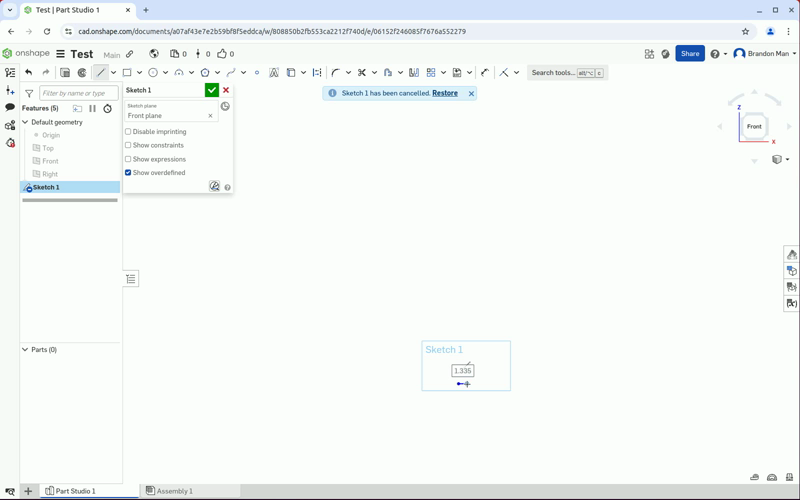
mouse_move(467, 283)
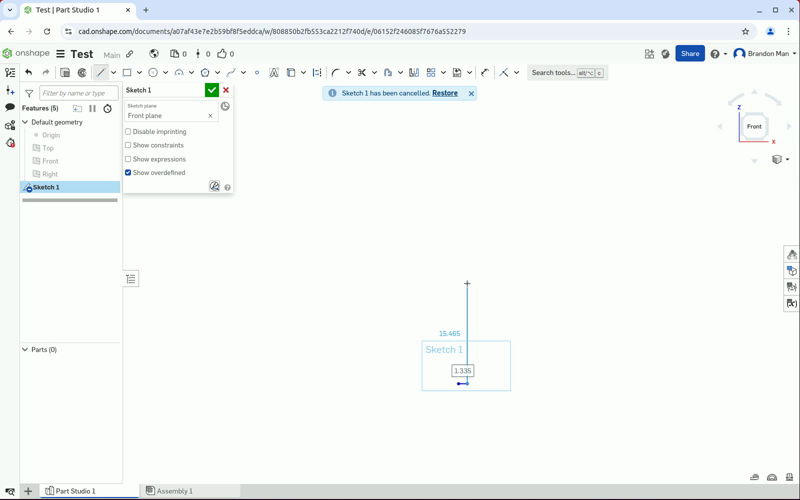
click(467, 283)
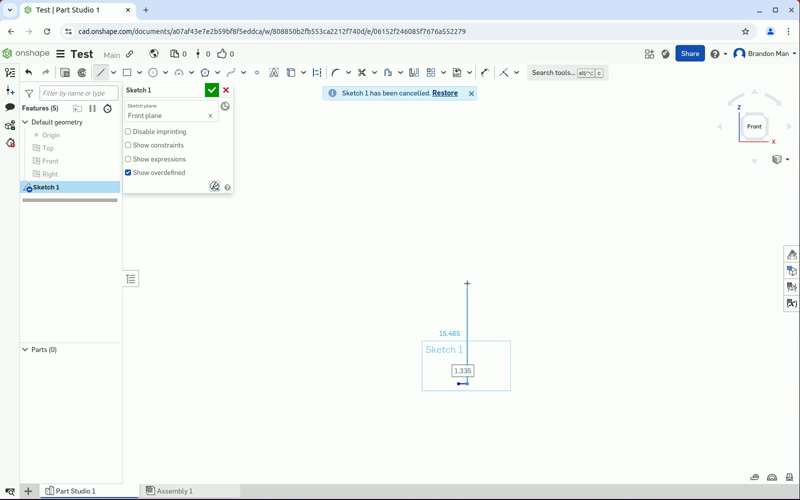
key_up(shift)
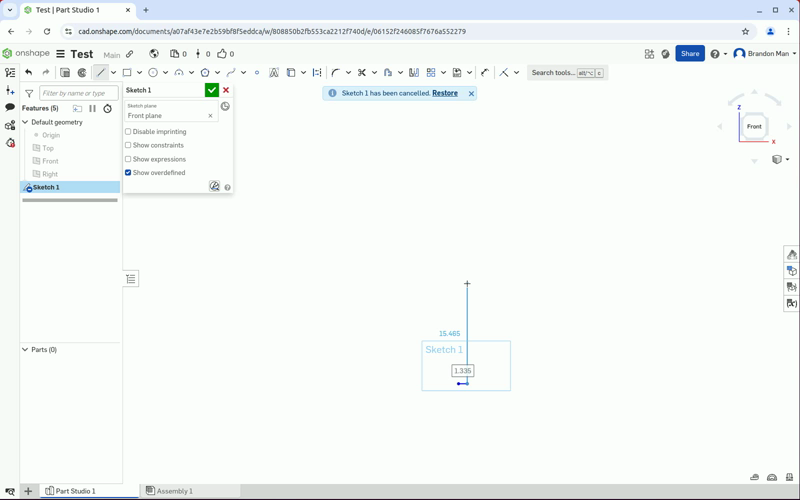
key_down(shift)
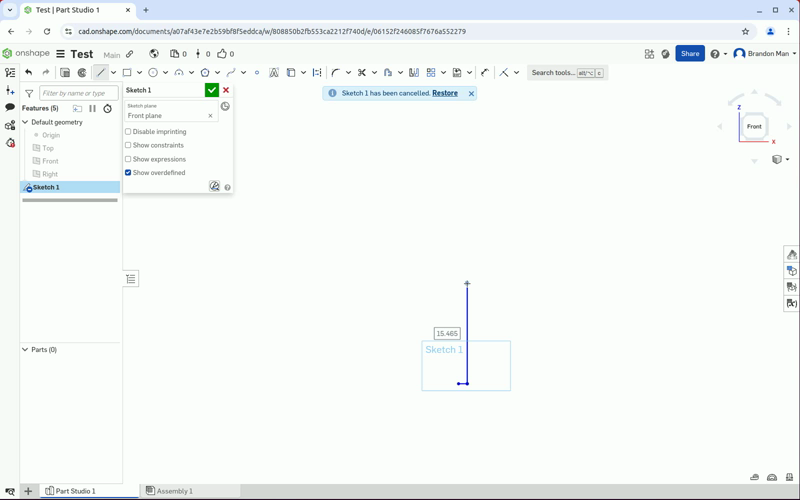
mouse_move(483, 171)
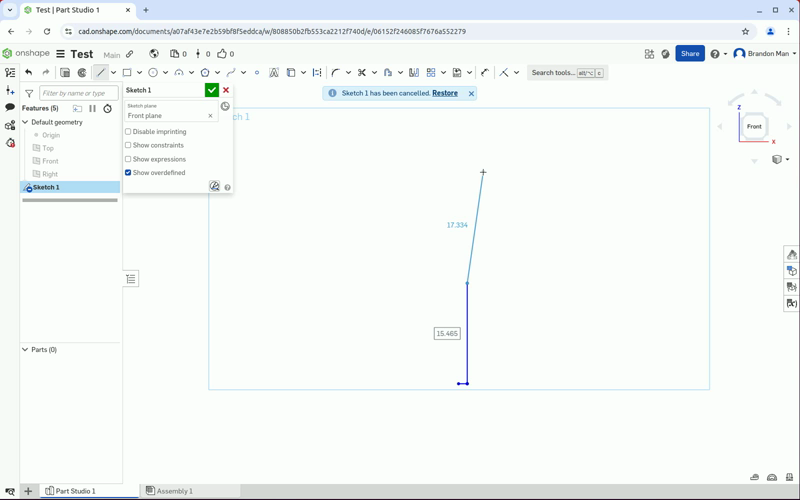
click(483, 171)
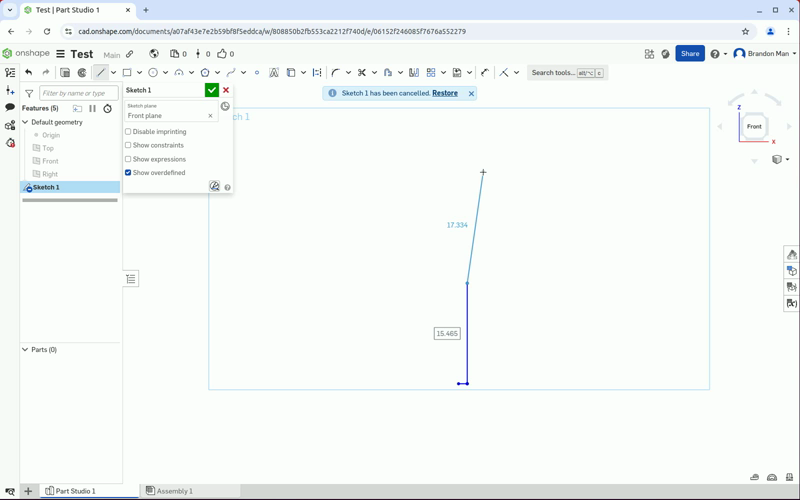
key_up(shift)
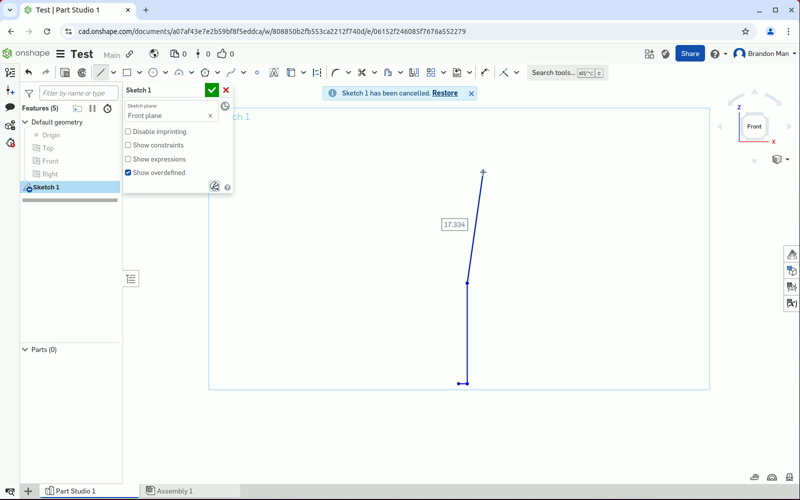
key_down(shift)
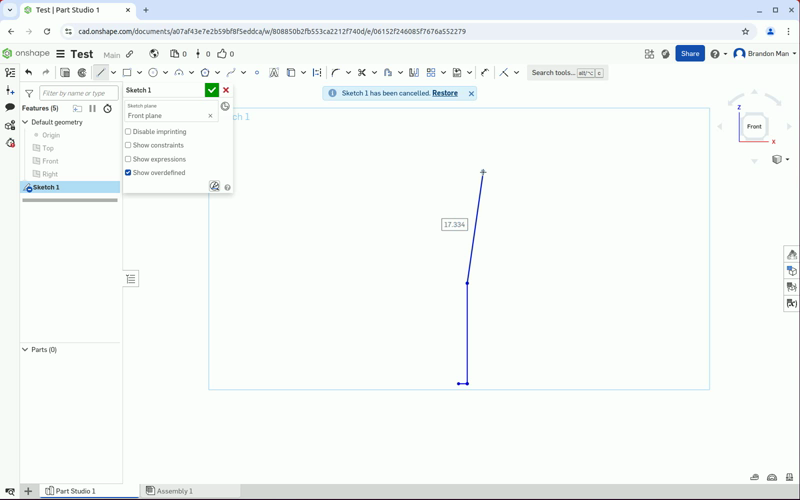
mouse_move(513, 171)
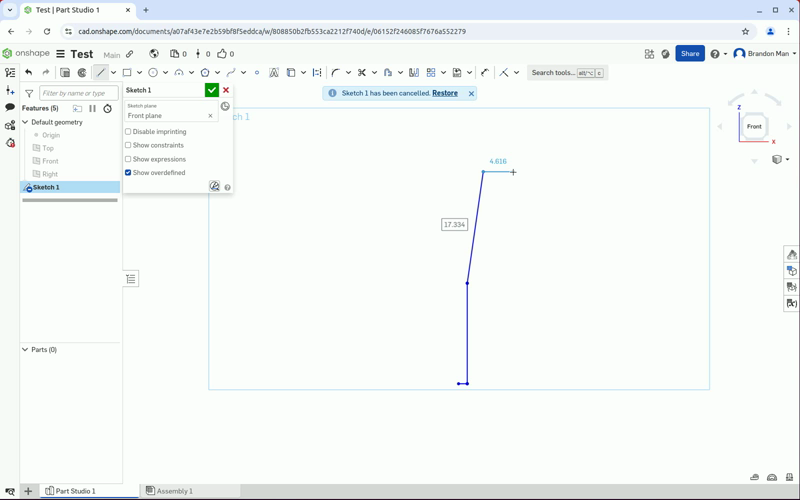
mouse_move(476, 171)
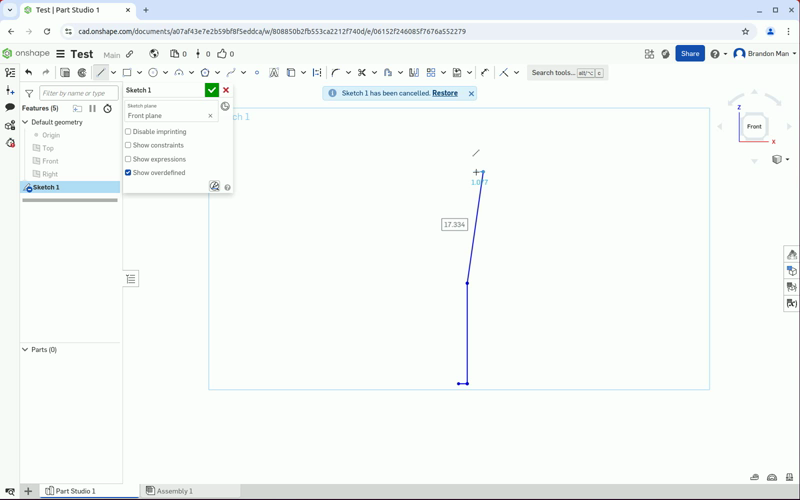
scroll(6)
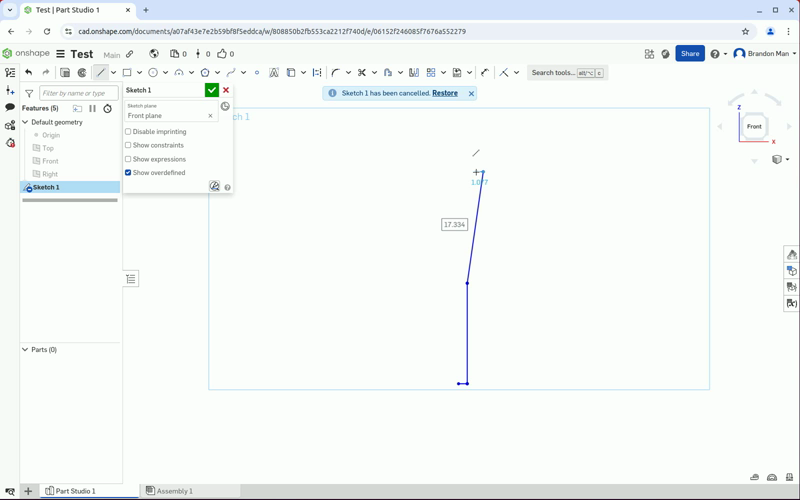
scroll(6)
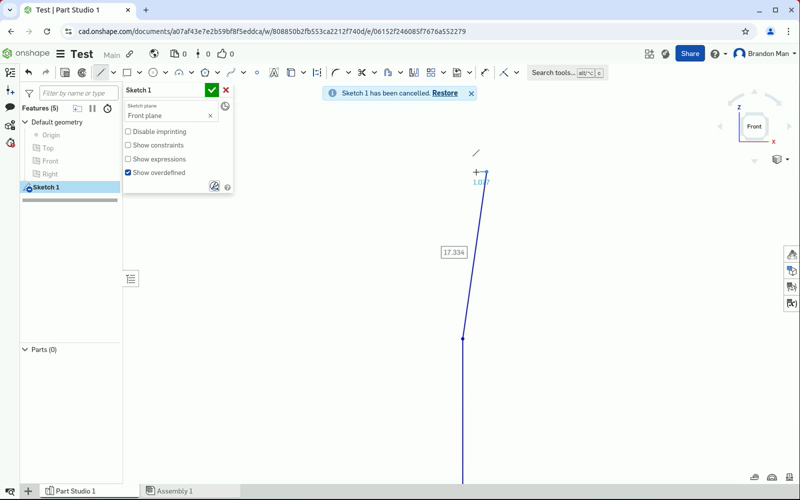
scroll(6)
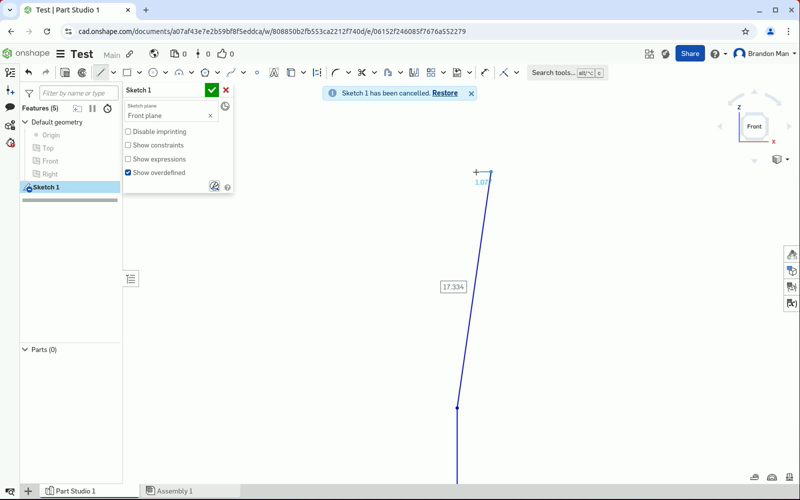
scroll(6)
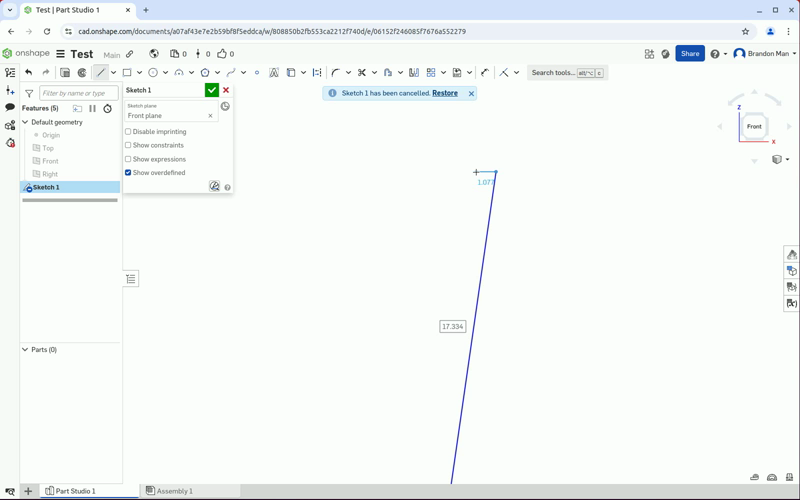
scroll(6)
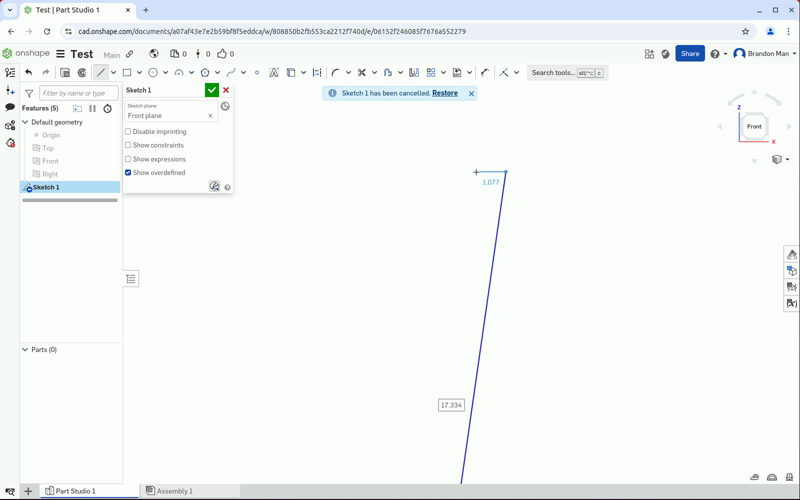
scroll(6)
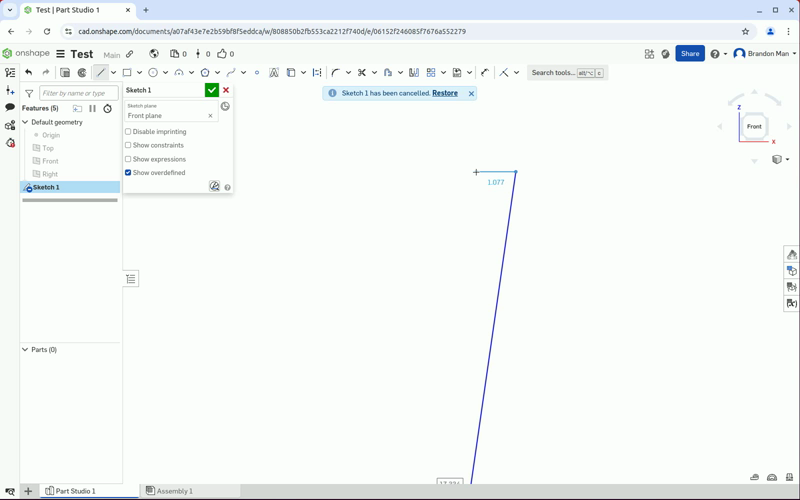
scroll(6)
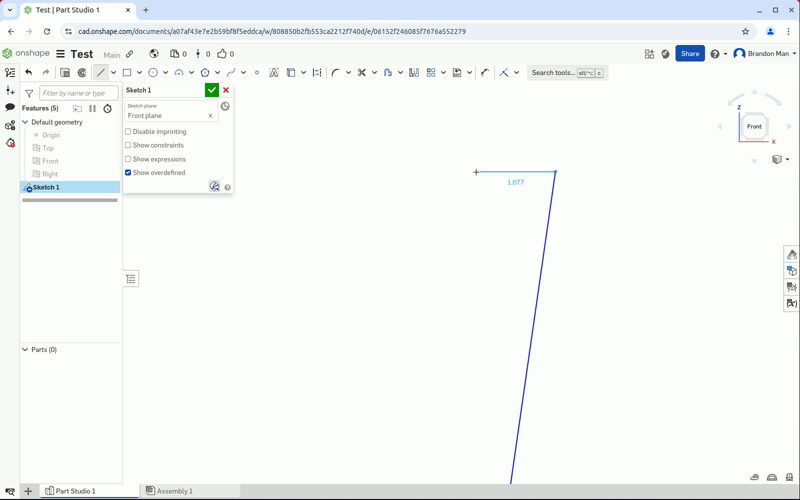
click(476, 171)
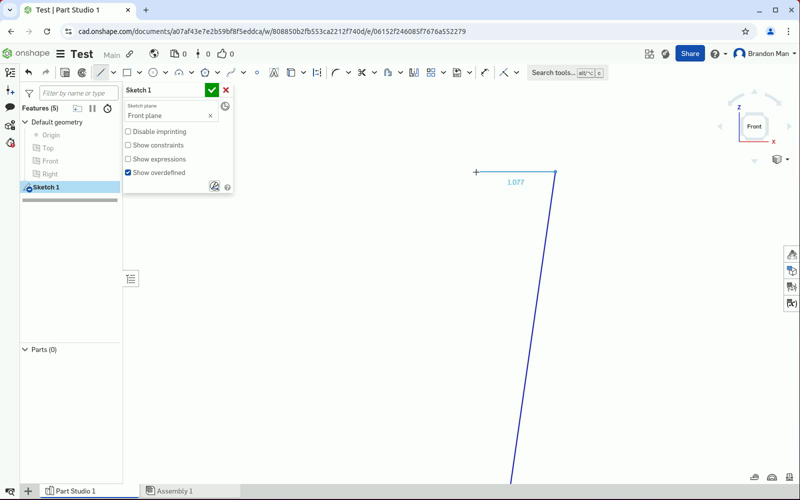
scroll(-6)
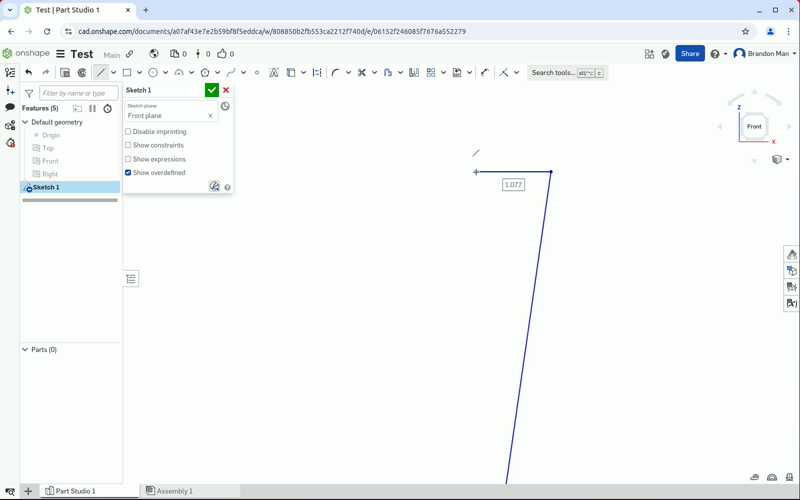
scroll(-6)
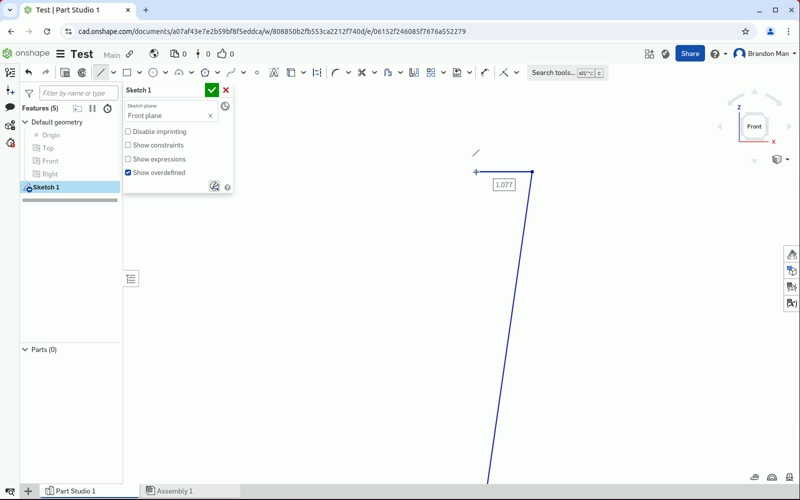
scroll(-6)
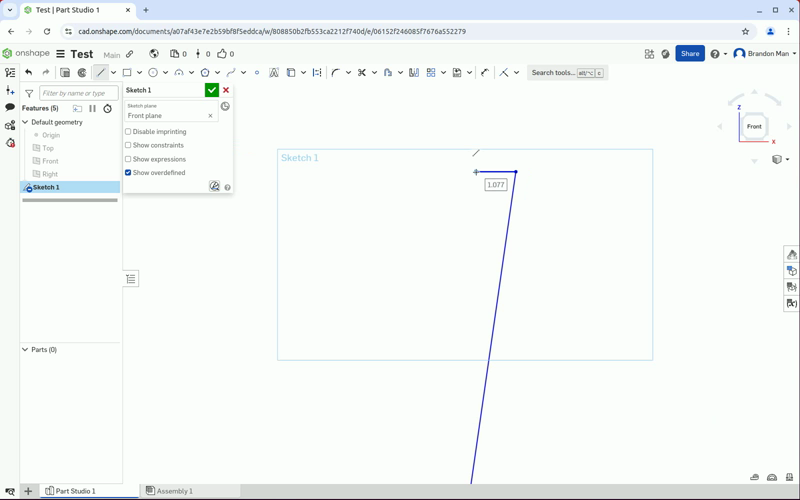
scroll(-6)
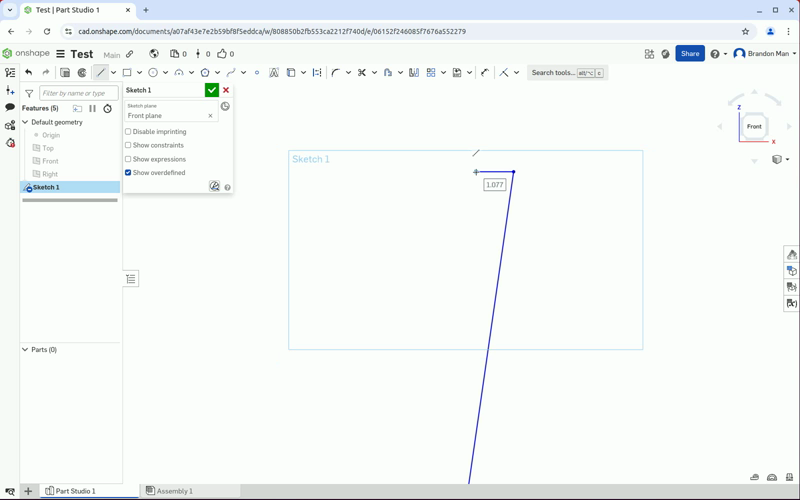
scroll(-6)
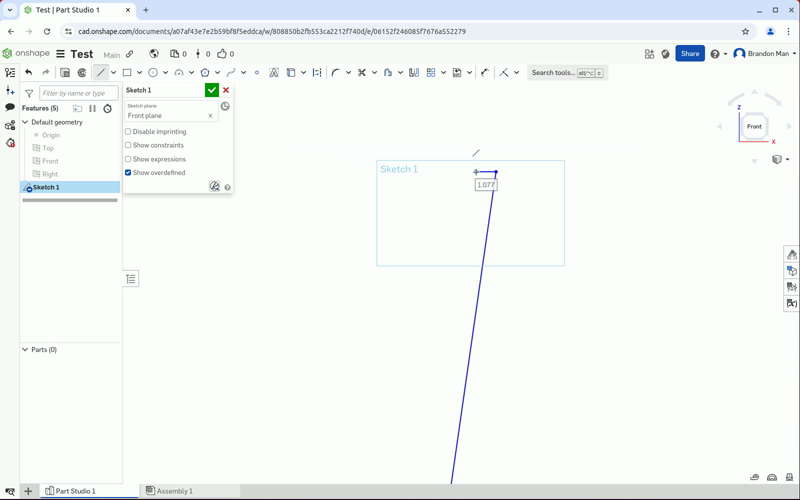
scroll(-6)
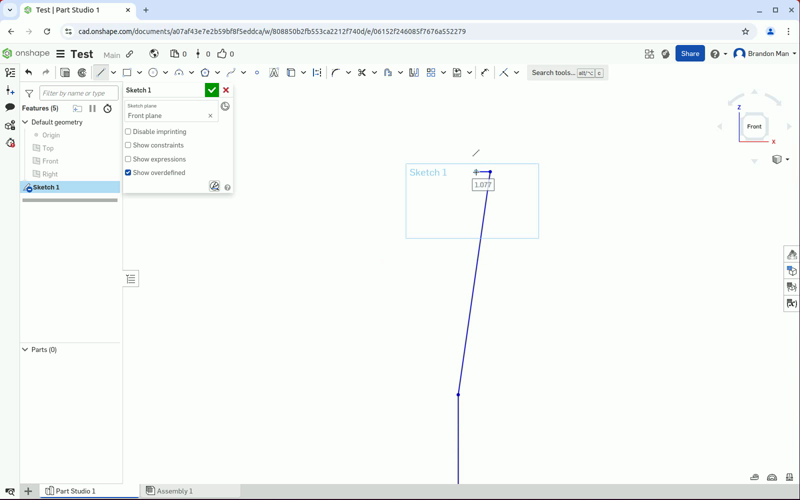
scroll(-6)
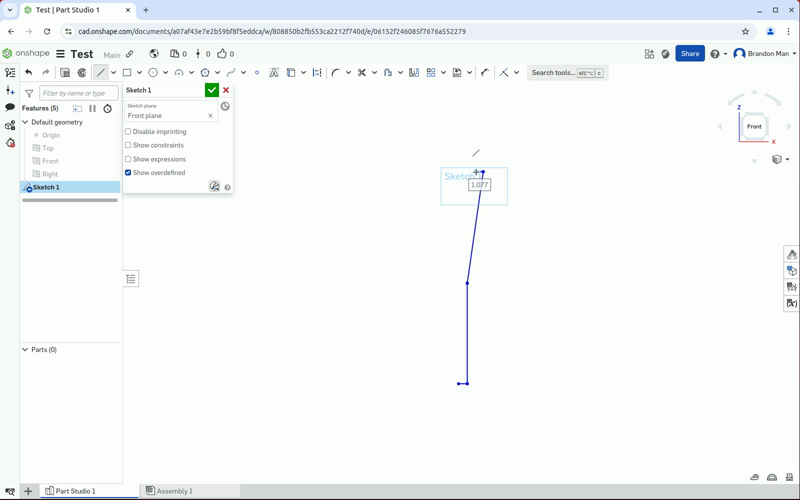
key_up(shift)
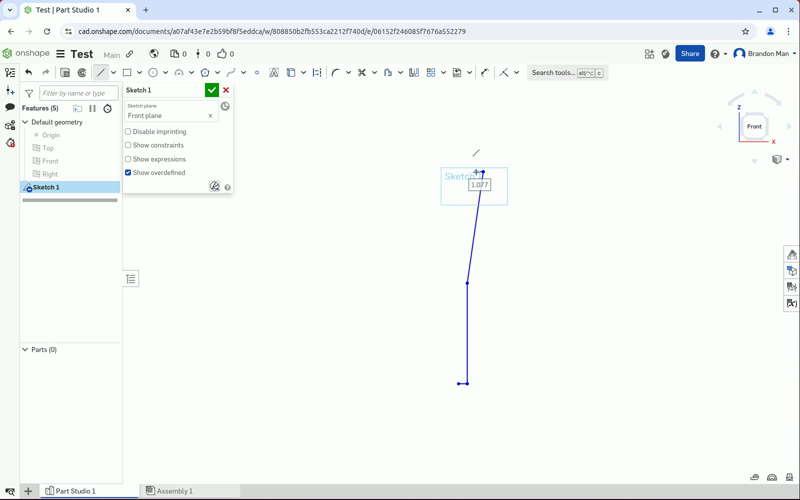
key_down(shift)
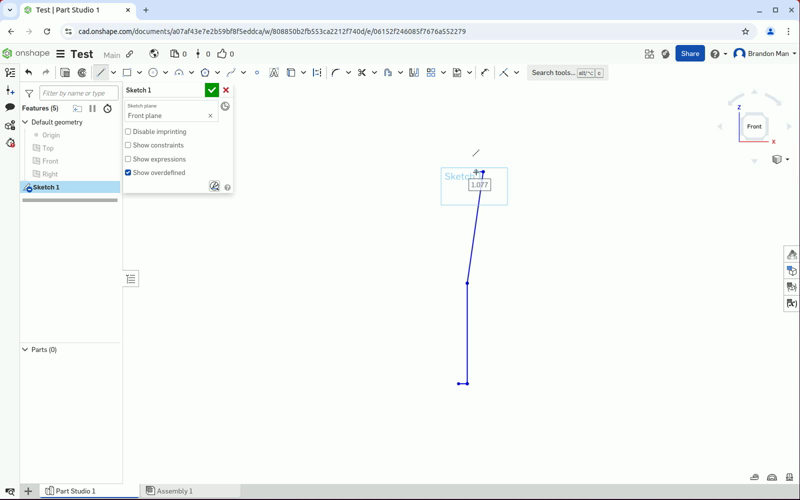
mouse_move(460, 283)
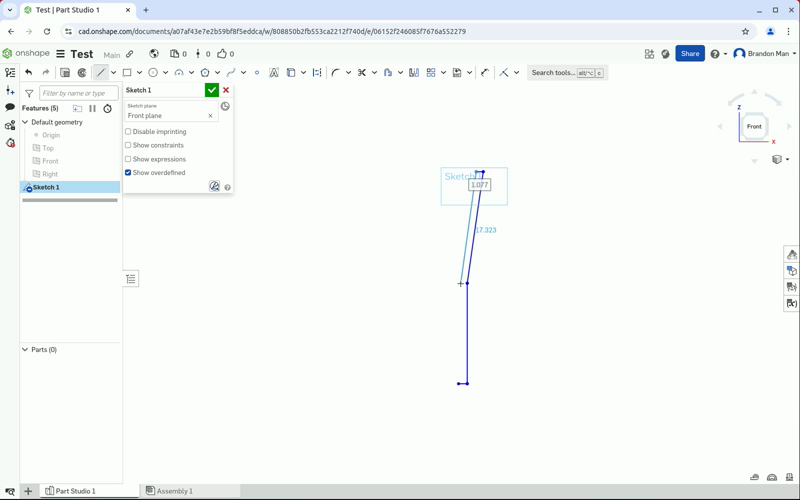
click(460, 283)
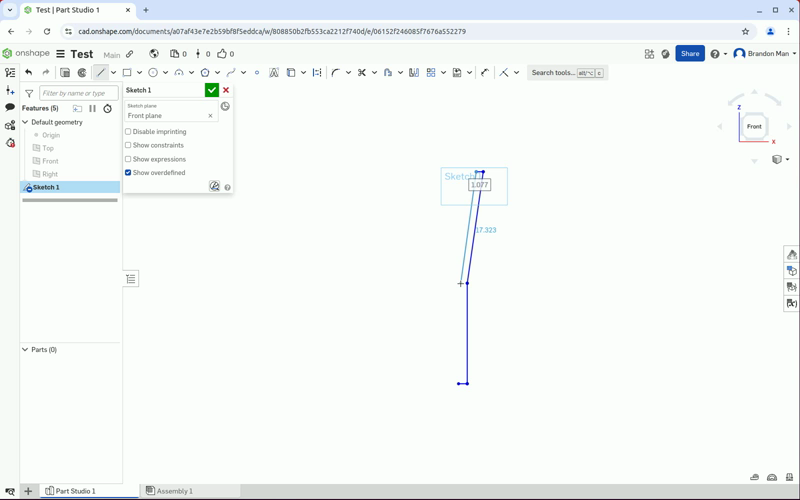
key_up(shift)
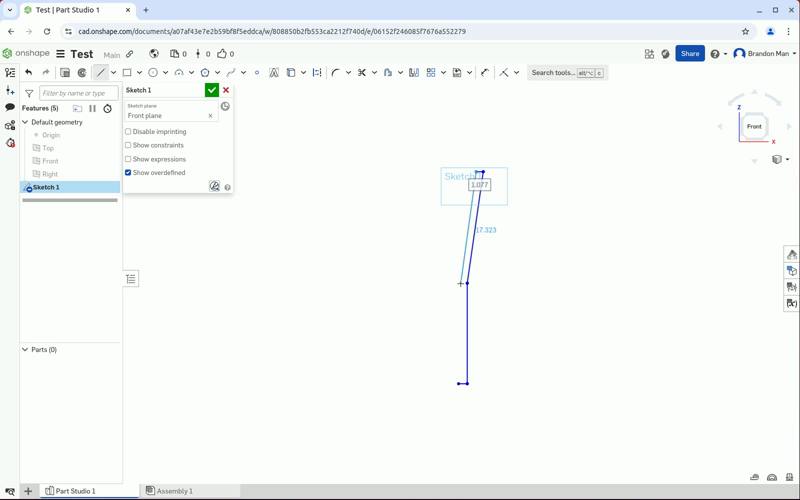
key_down(shift)
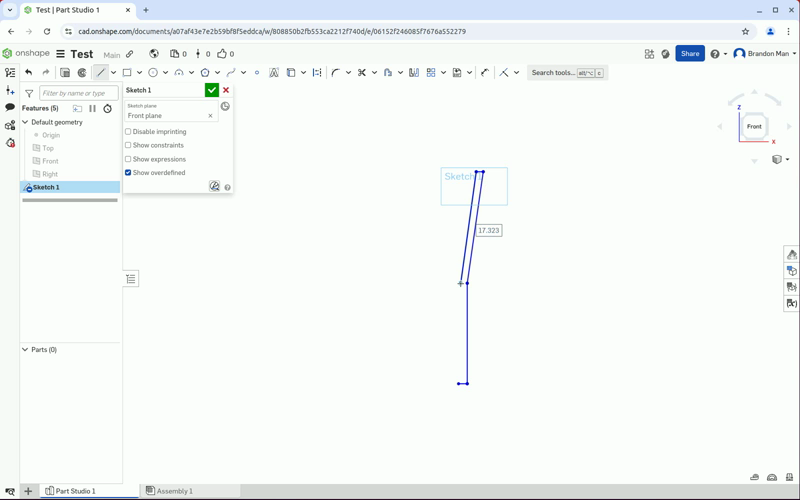
mouse_move(460, 383)
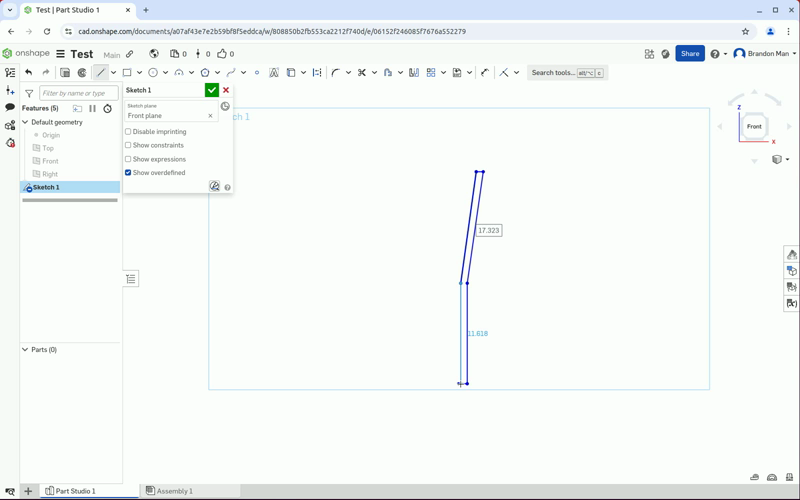
key_up(shift)
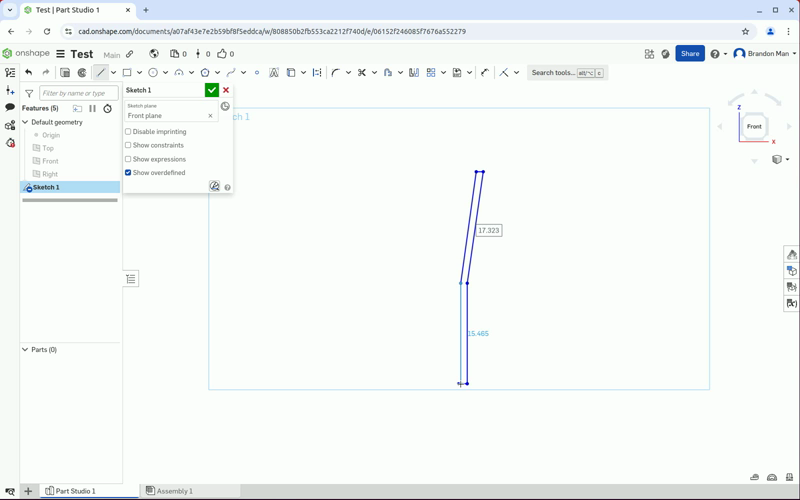
click(460, 383)
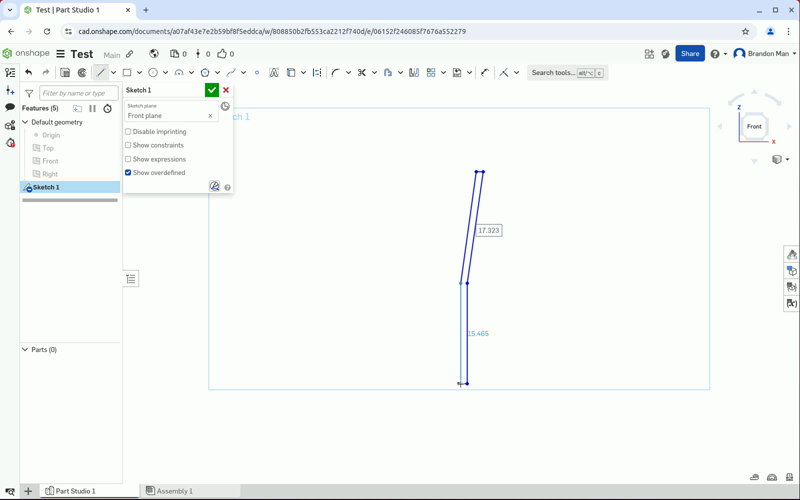
key(esc)
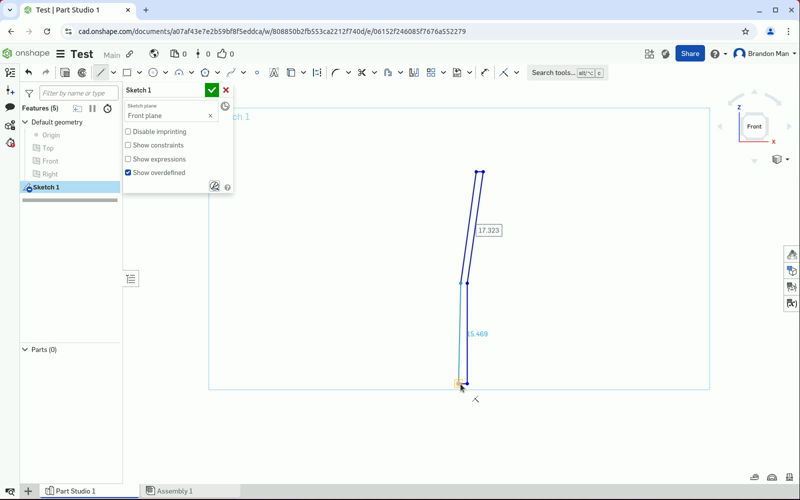
mouse_move(463, 281)
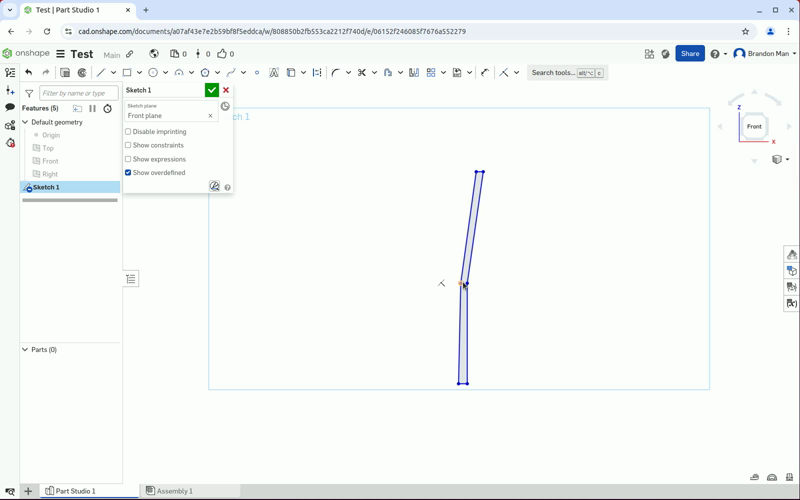
scroll(6)
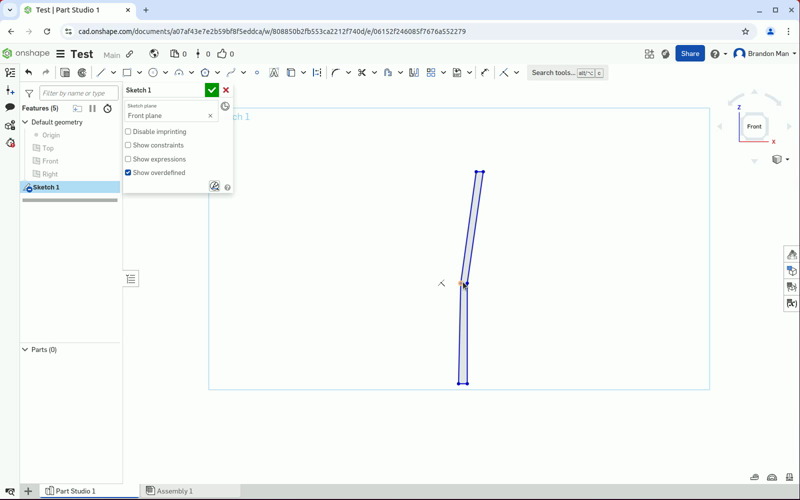
scroll(6)
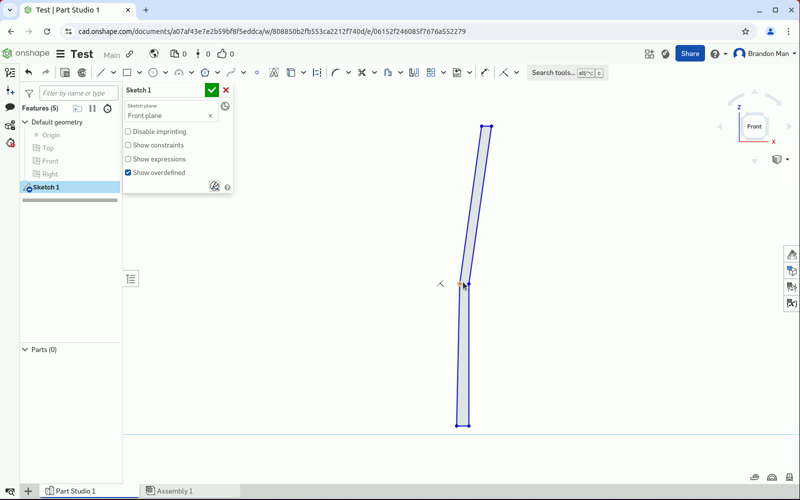
scroll(6)
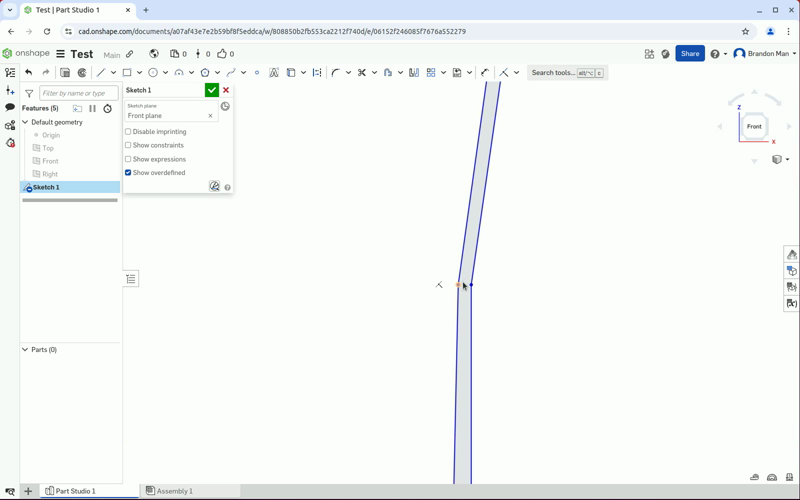
scroll(6)
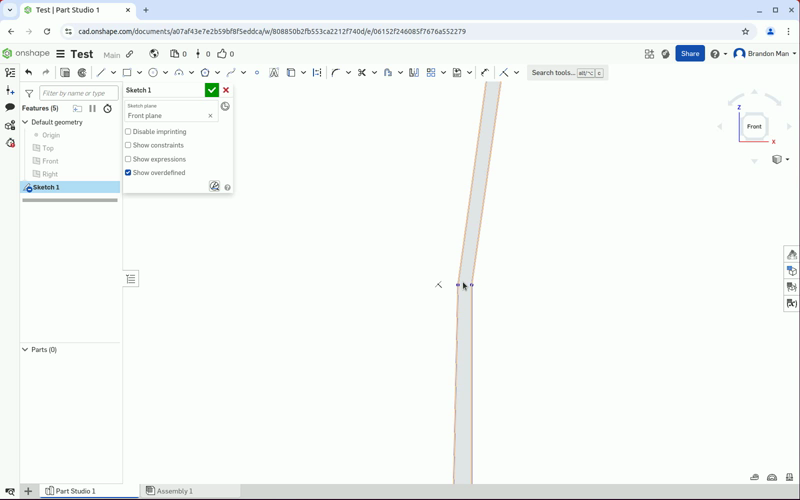
scroll(6)
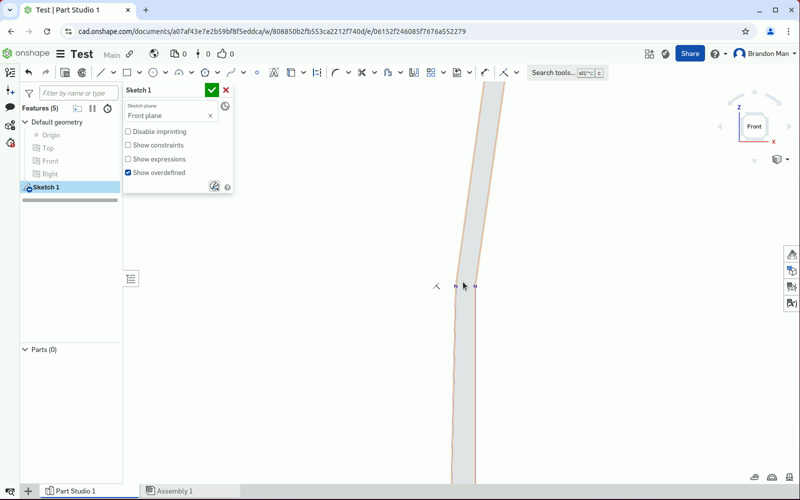
scroll(6)
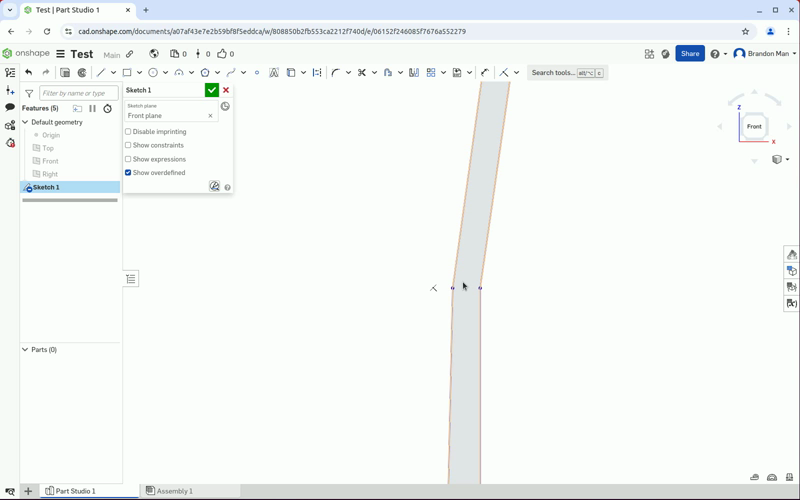
scroll(6)
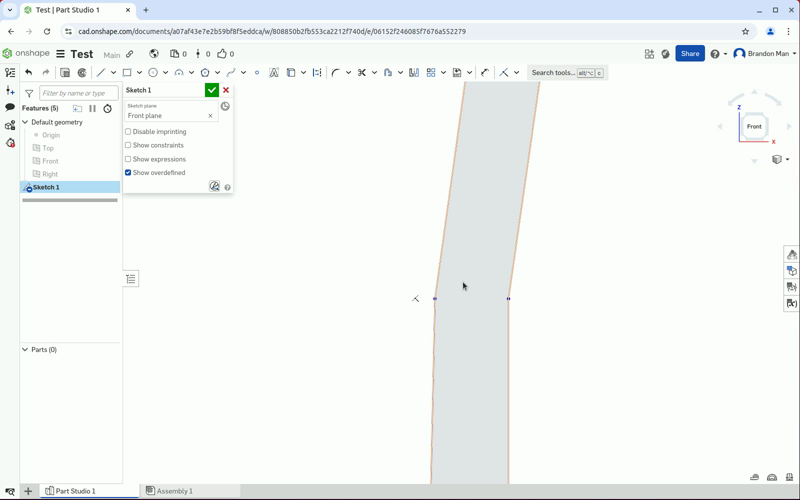
click(463, 281)
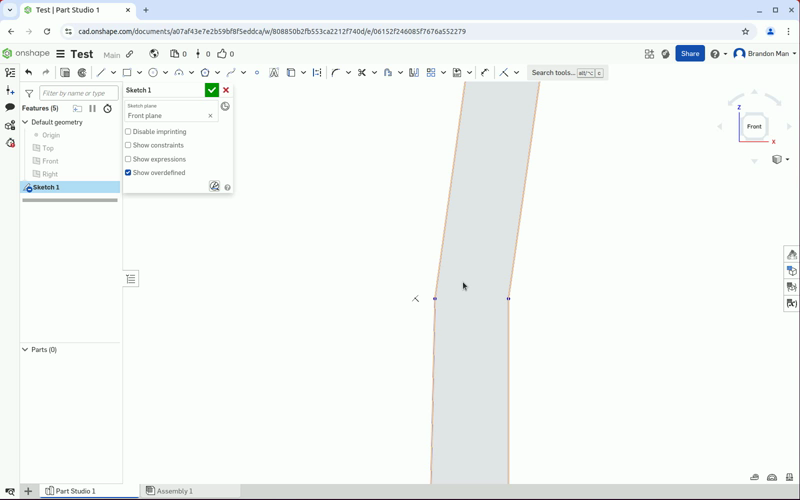
scroll(-6)
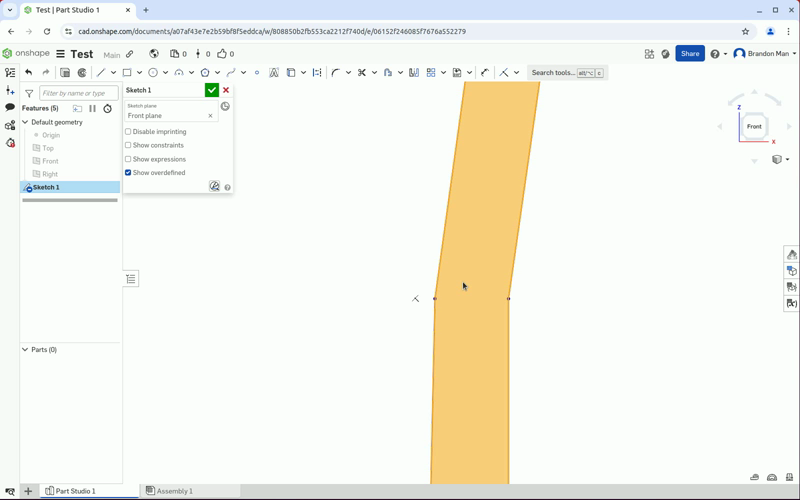
scroll(-6)
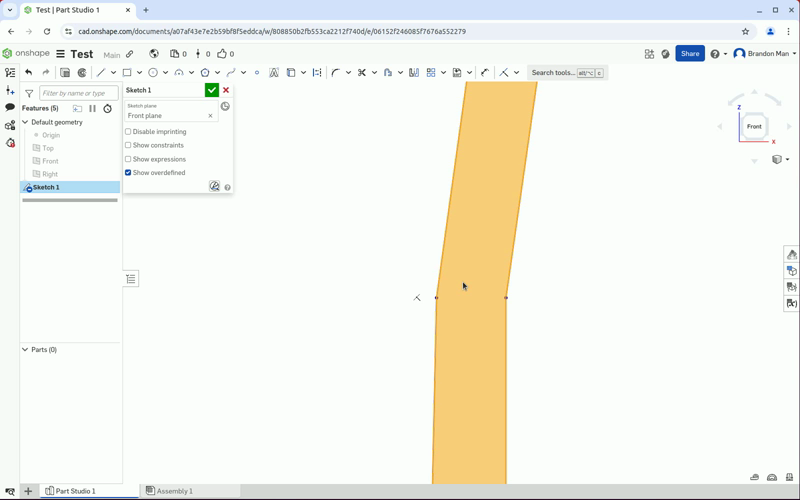
scroll(-6)
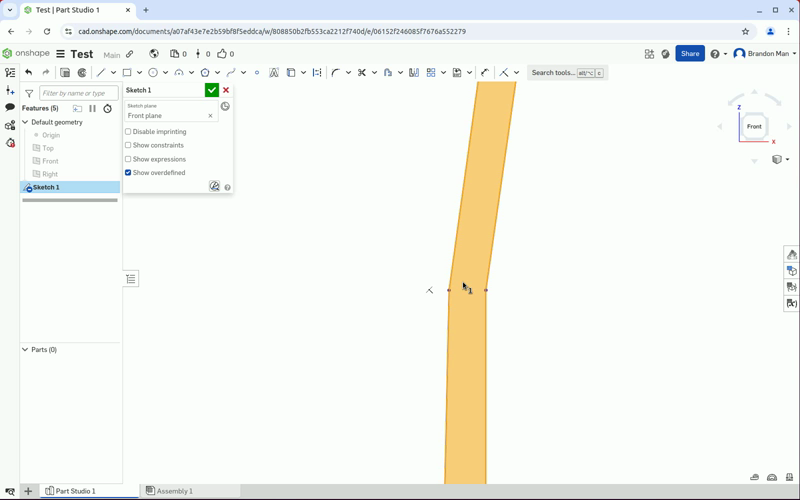
scroll(-6)
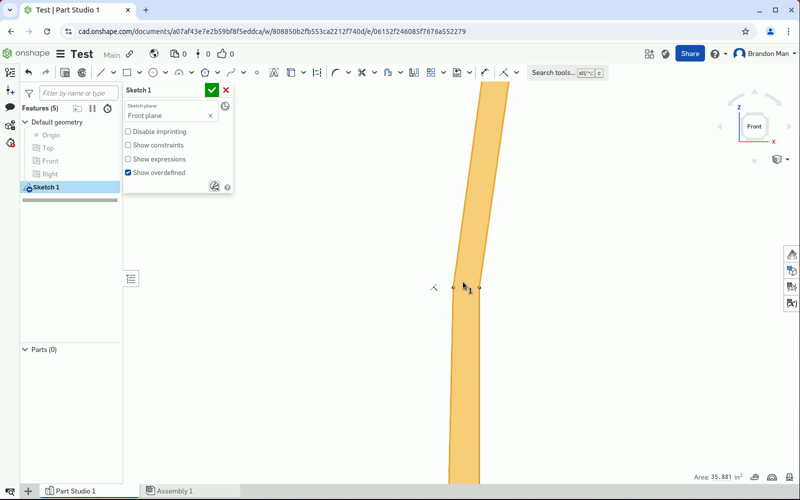
scroll(-6)
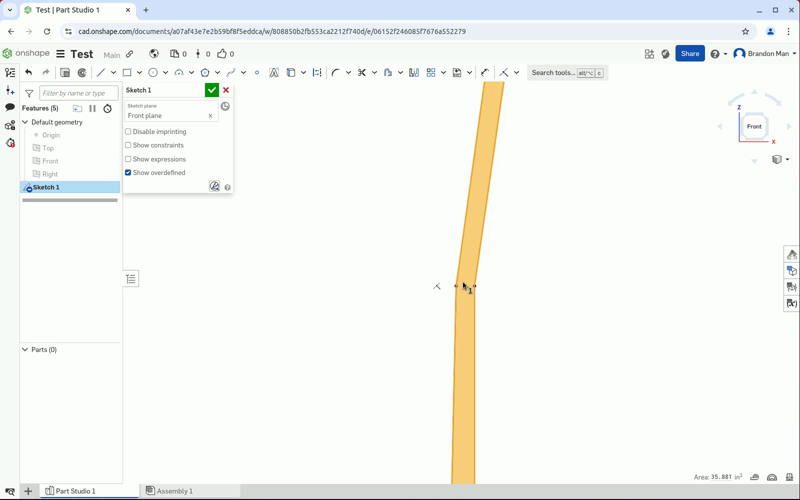
scroll(-6)
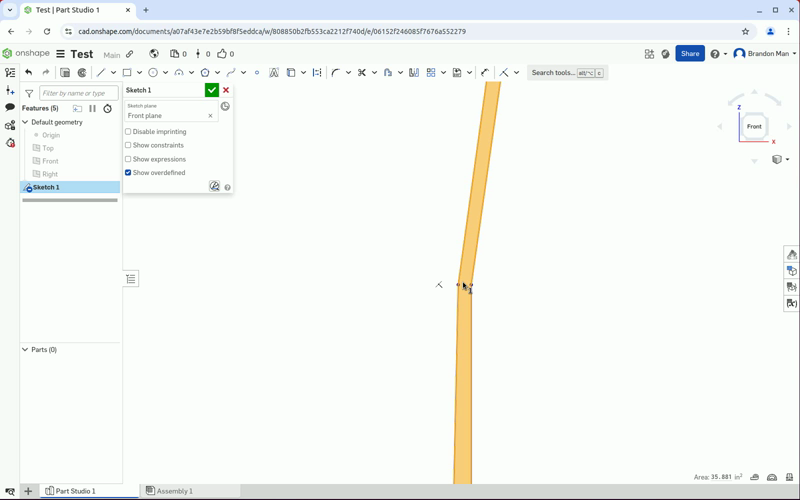
scroll(-6)
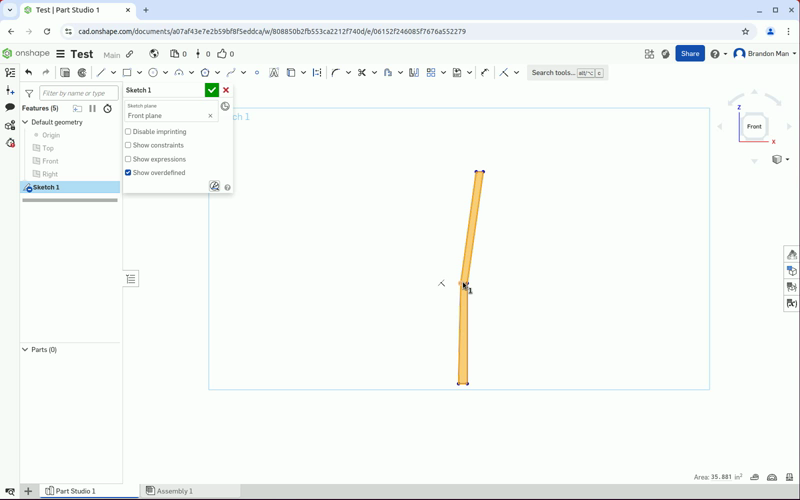
mouse_move(73, 352)
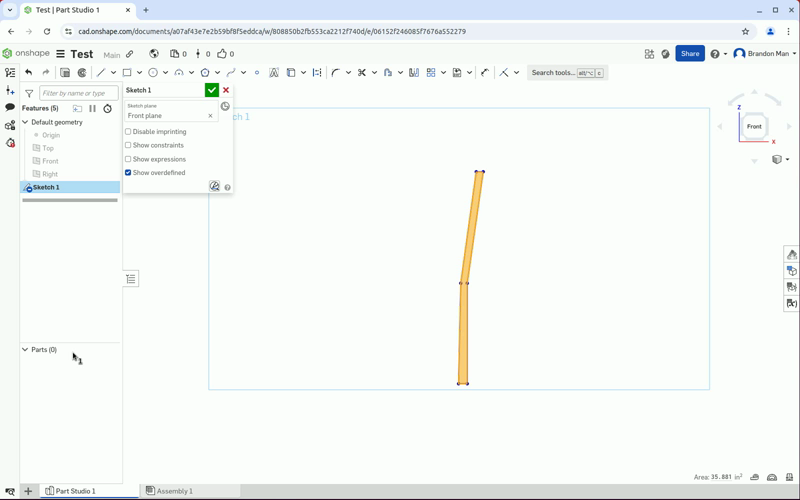
key(shift+y)
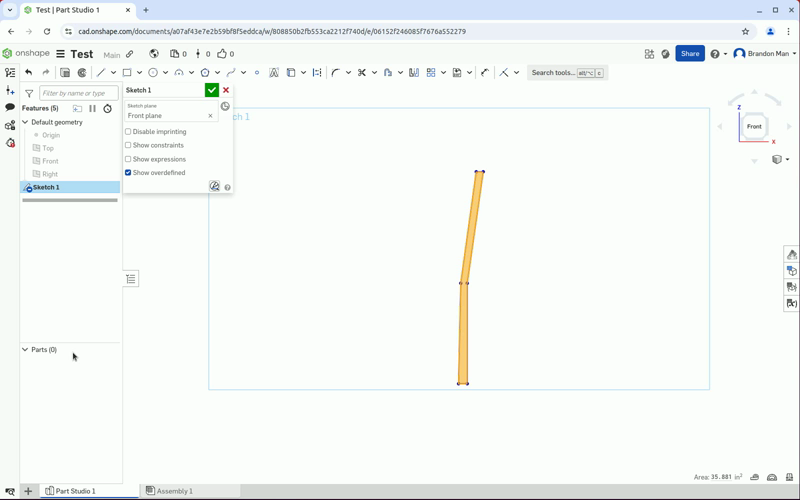
key(shift+e)
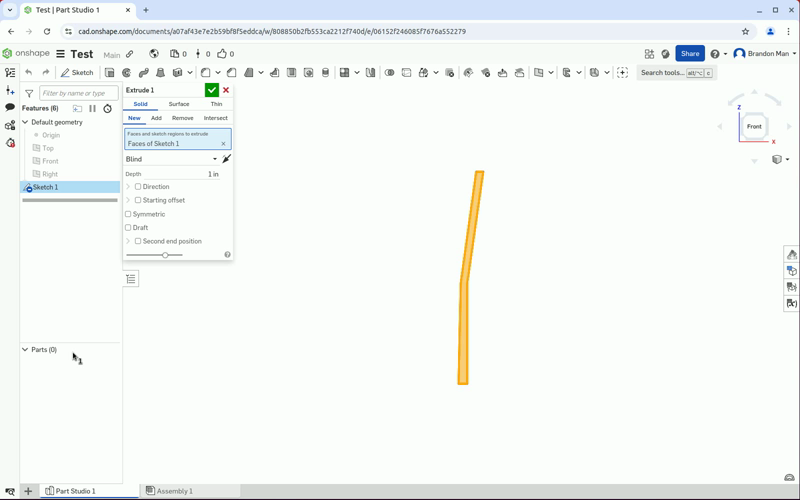
mouse_move(143, 106)
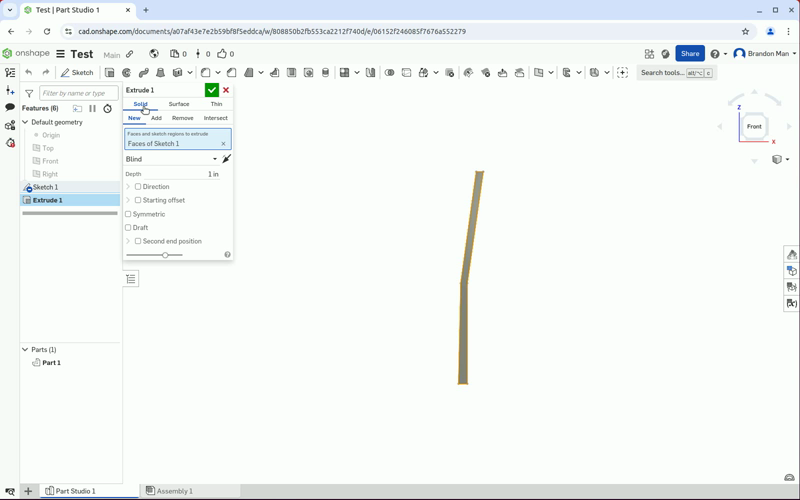
click(143, 106)
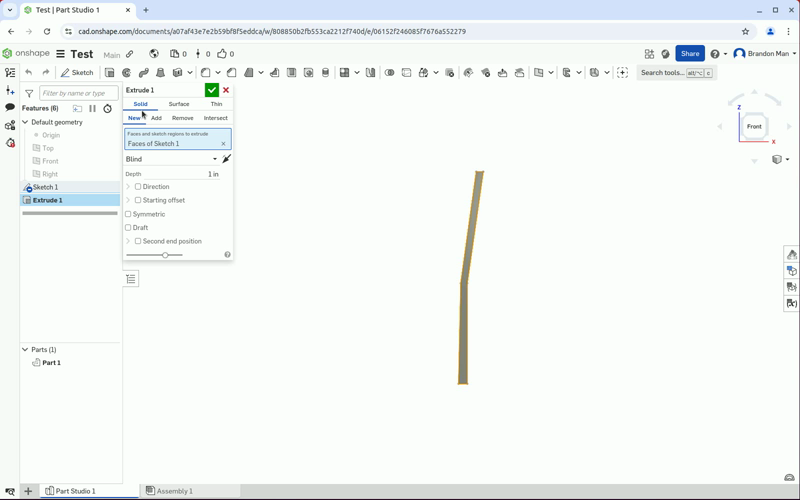
mouse_move(137, 120)
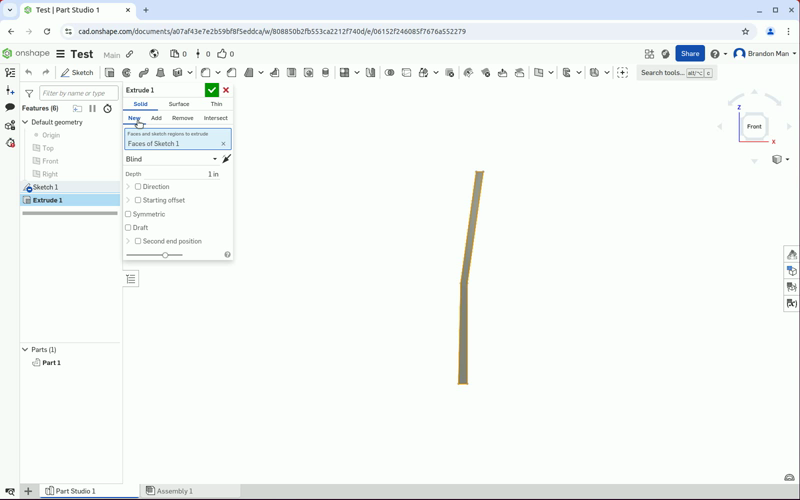
click(137, 120)
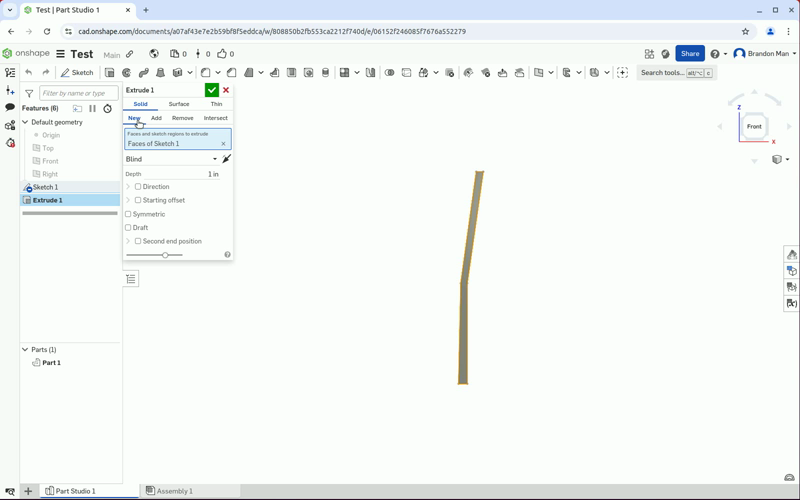
key(tab, 4)
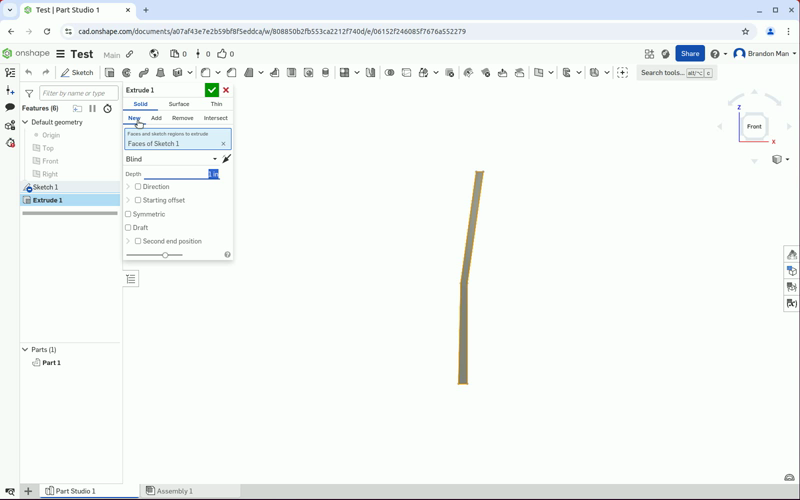
text(1.444)
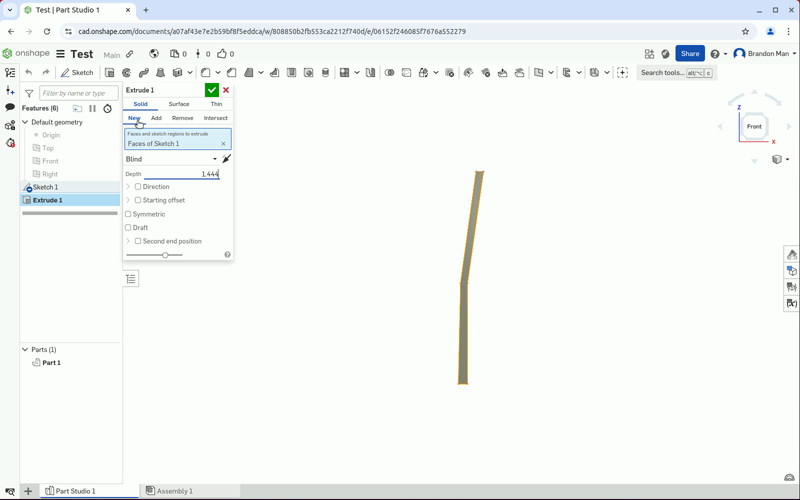
key(enter)
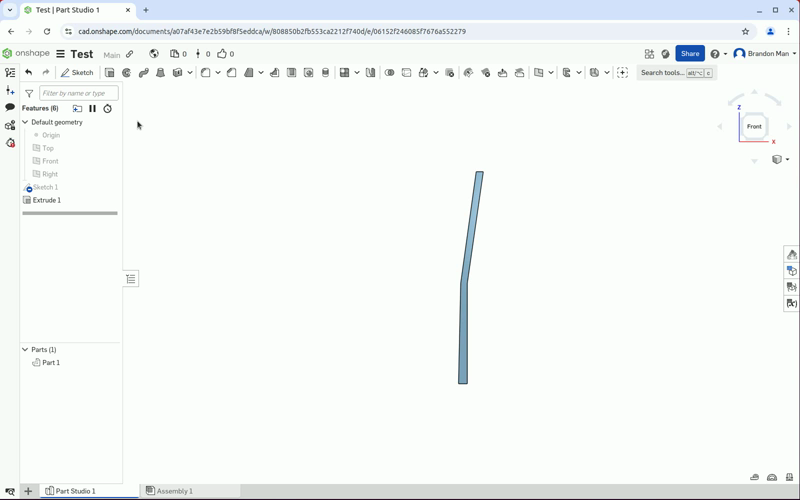
key(shift+h)
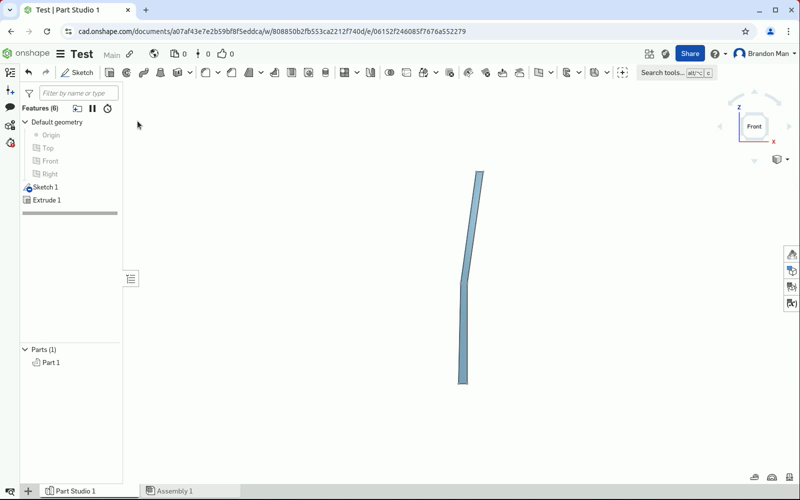
key(shift+h)
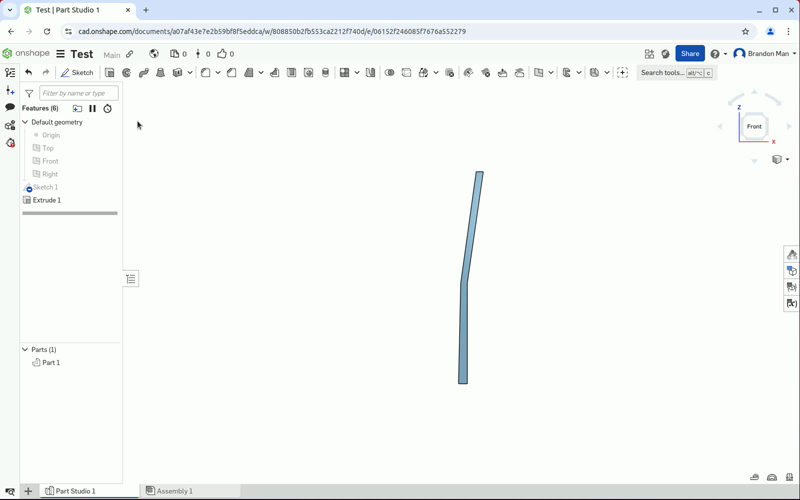
mouse_move(73, 189)
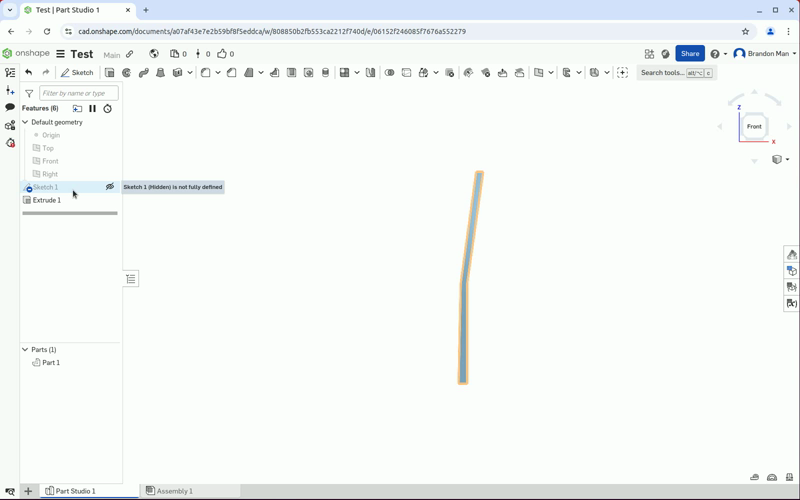
click(73, 189)
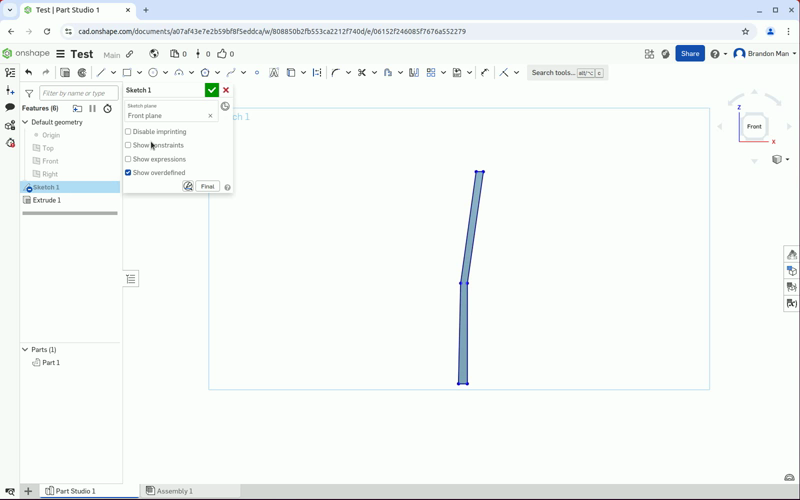
mouse_move(229, 92)
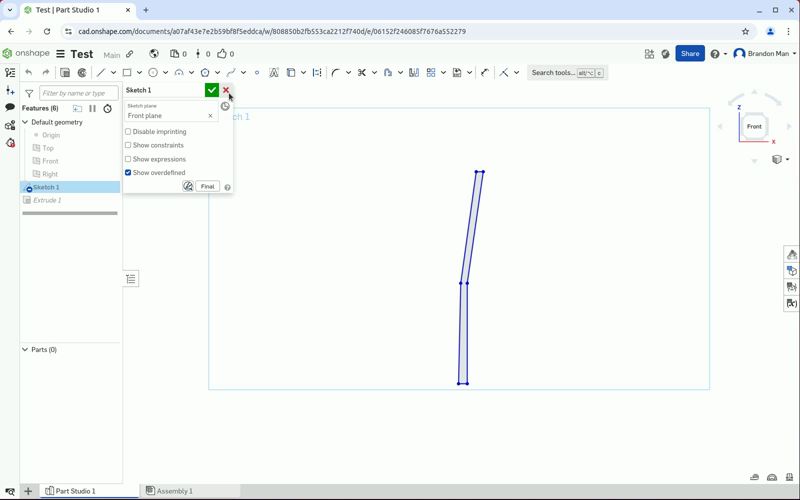
click(229, 92)
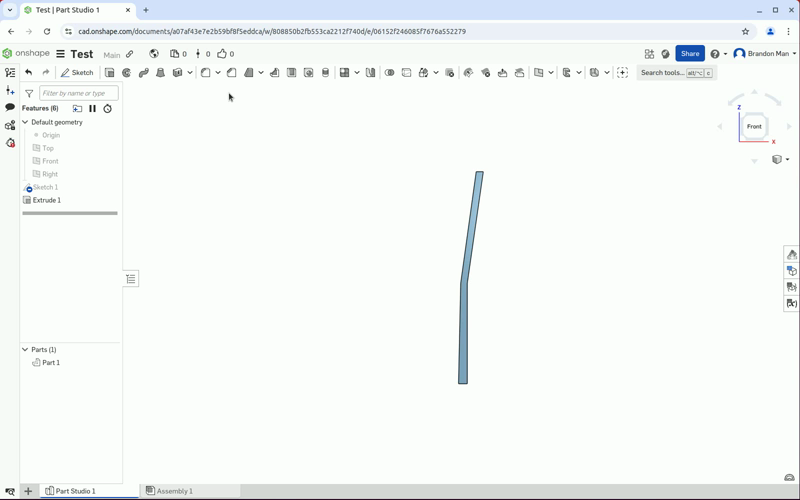
mouse_move(541, 75)
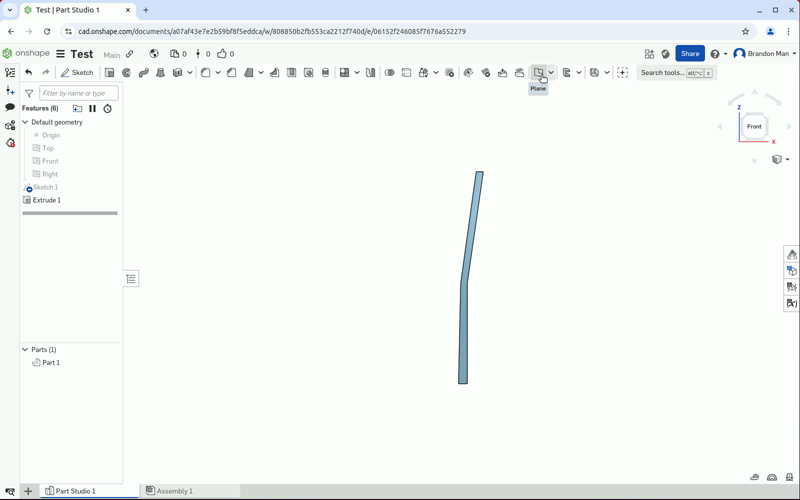
click(541, 75)
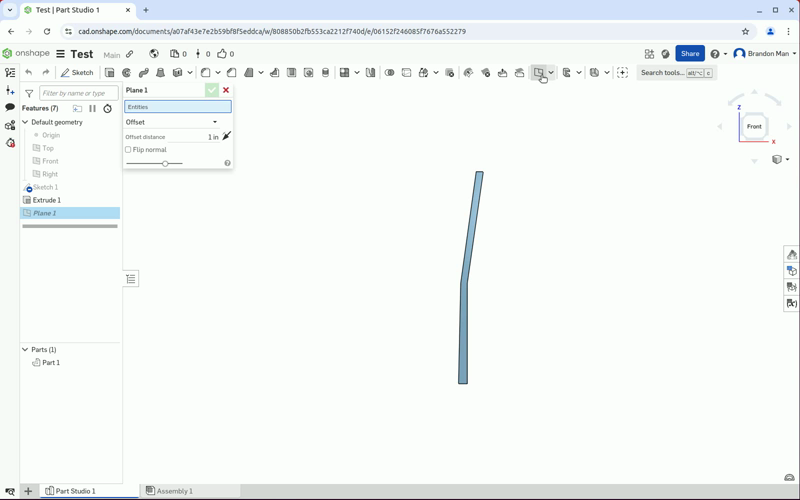
mouse_move(73, 163)
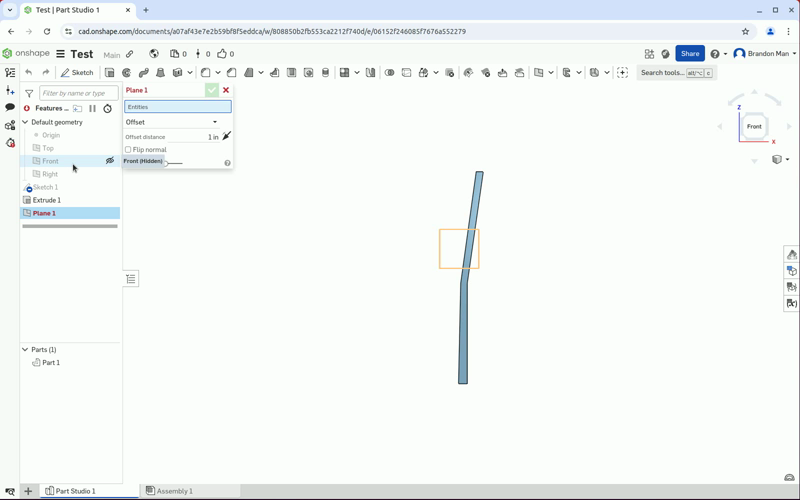
click(73, 163)
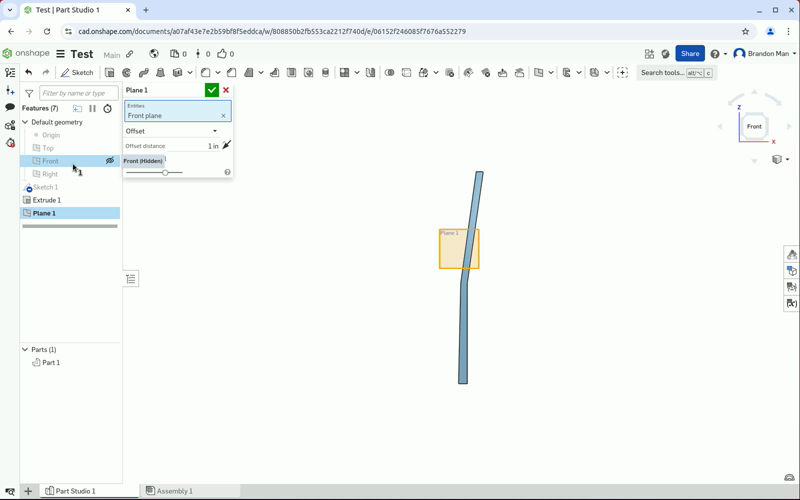
key(tab, 2)
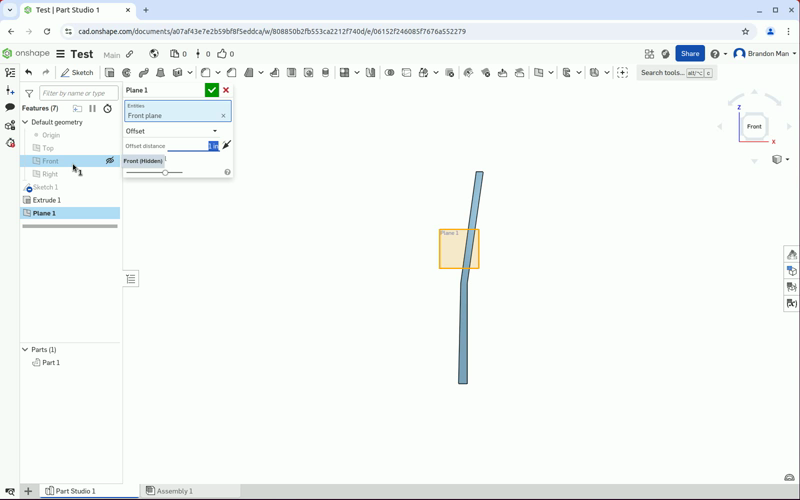
text(1.448)
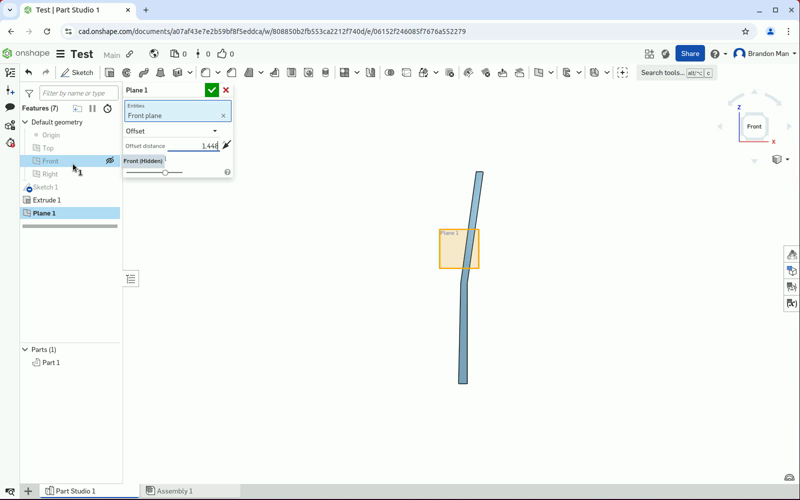
key(enter, 2)
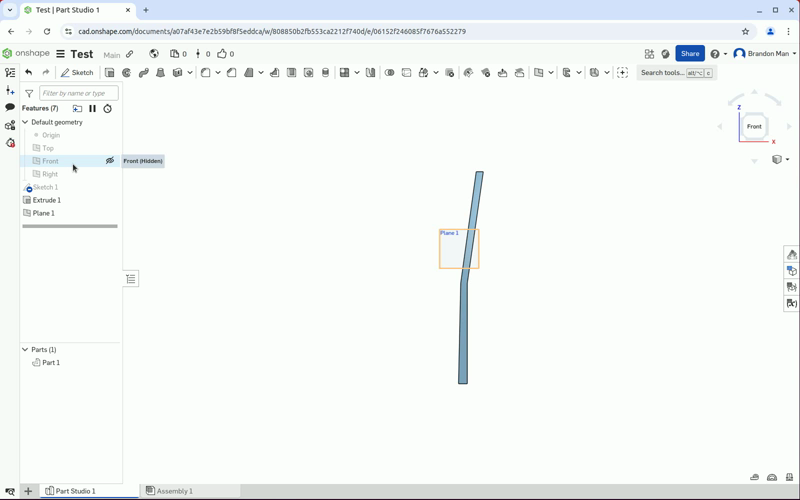
key(shift+s)
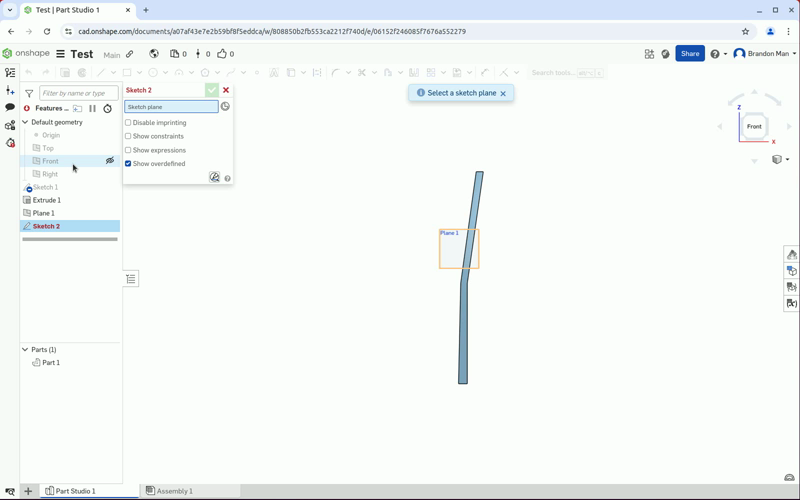
mouse_move(73, 215)
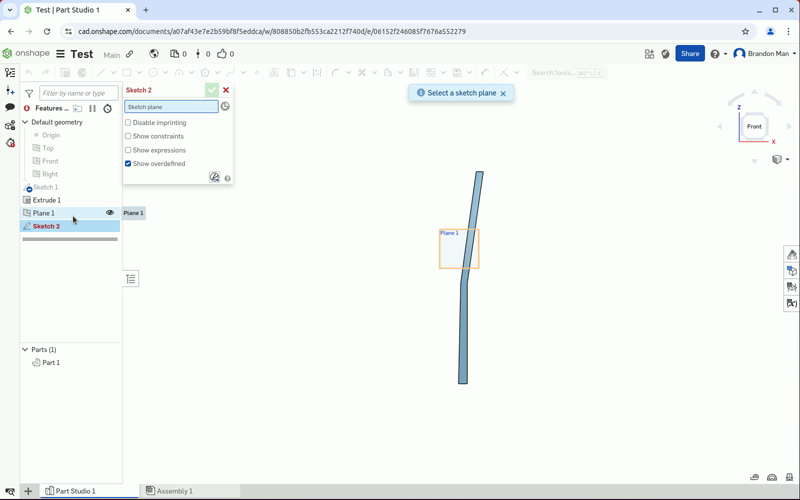
click(73, 215)
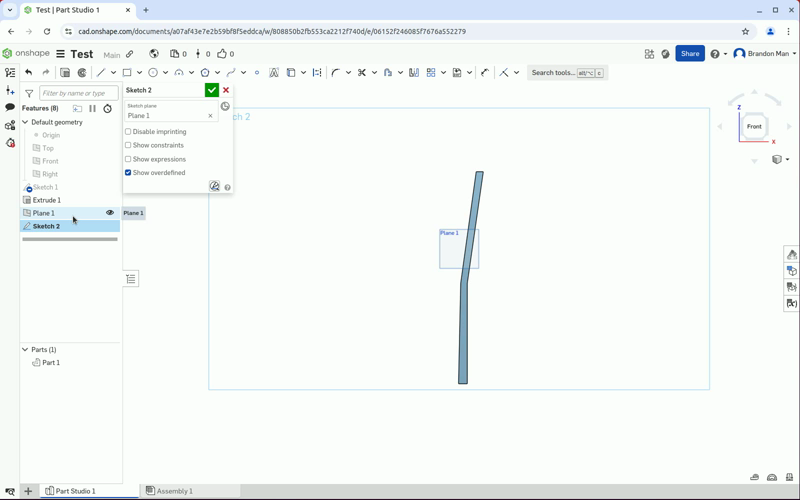
mouse_move(73, 352)
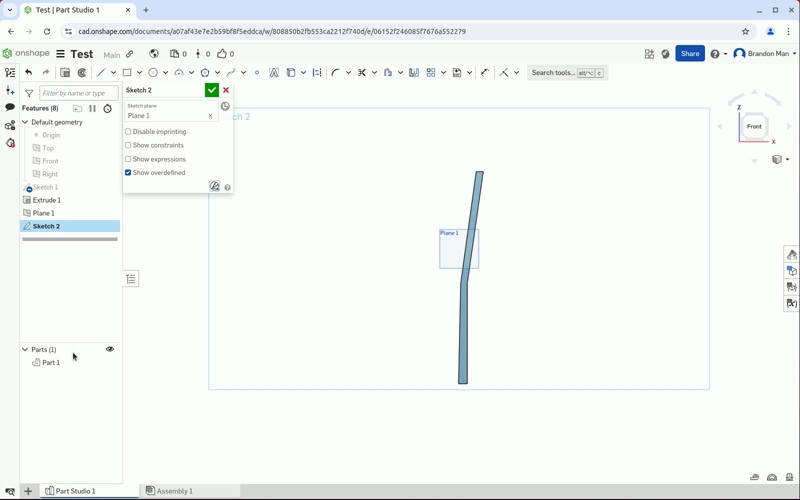
key(y)
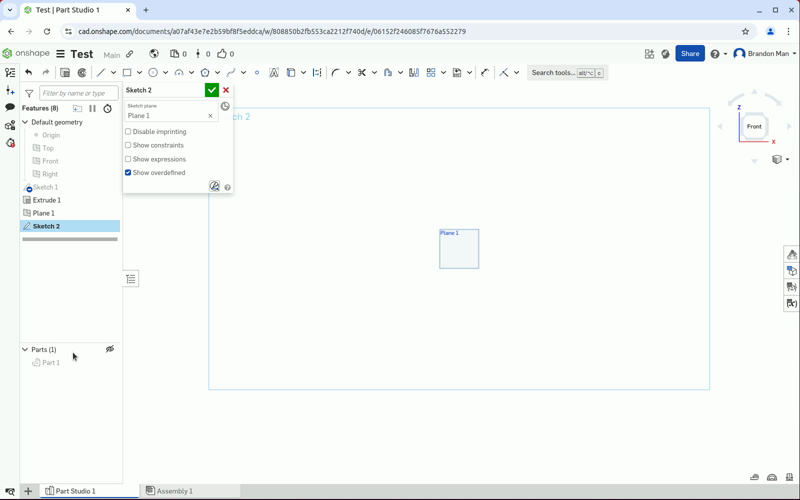
key(l)
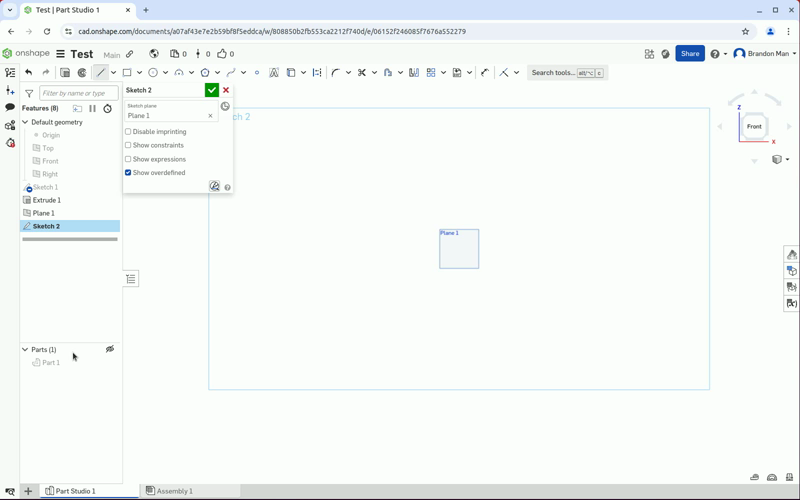
key_down(shift)
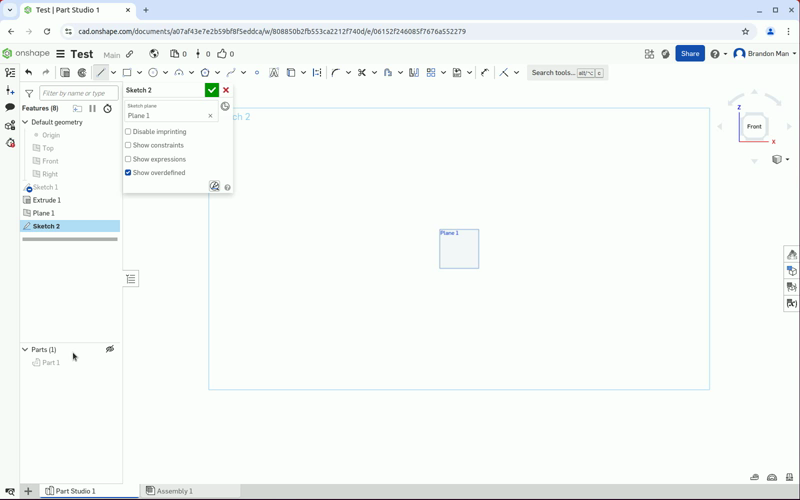
mouse_move(463, 294)
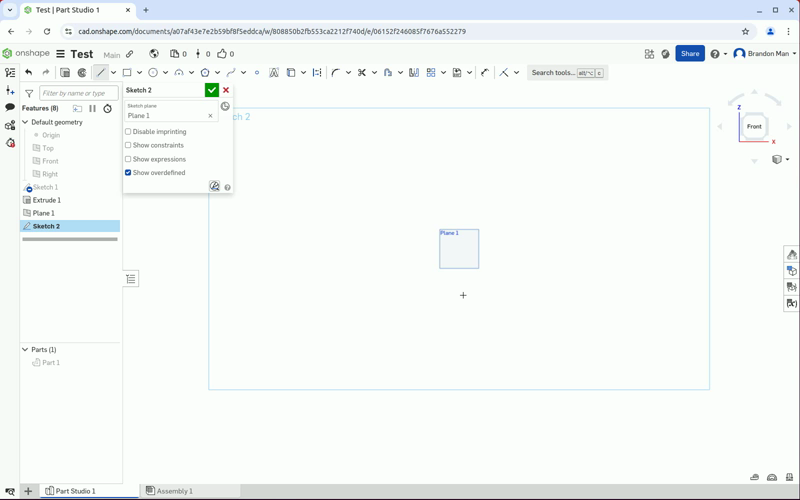
click(463, 294)
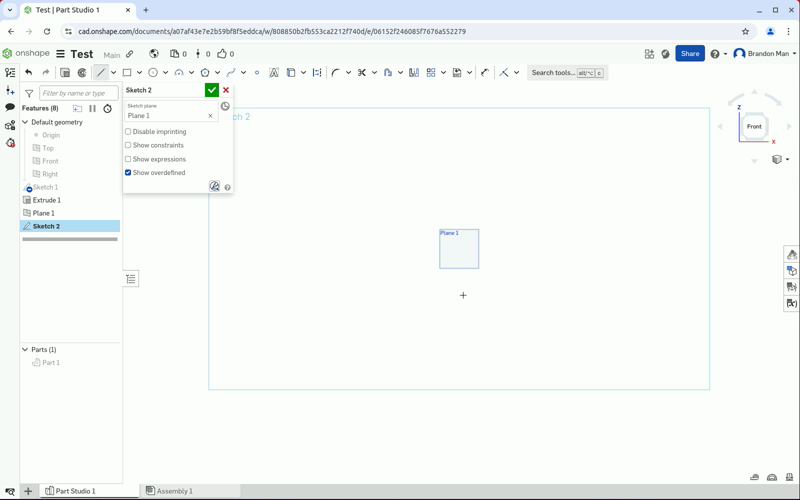
key_up(shift)
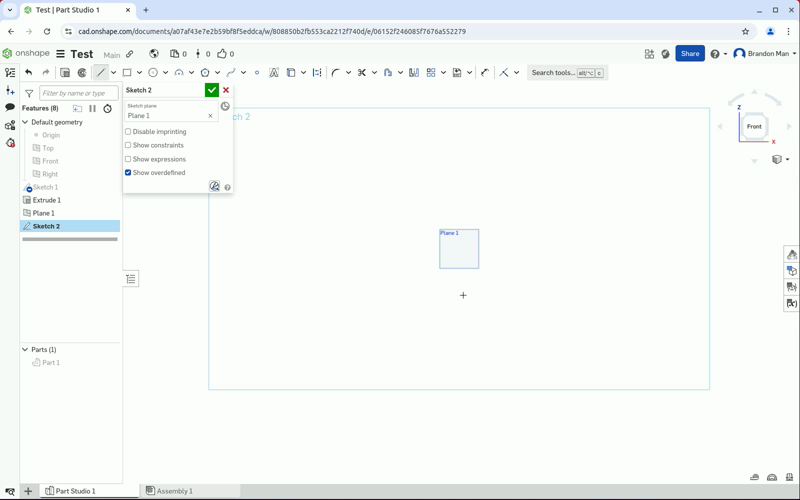
key_down(shift)
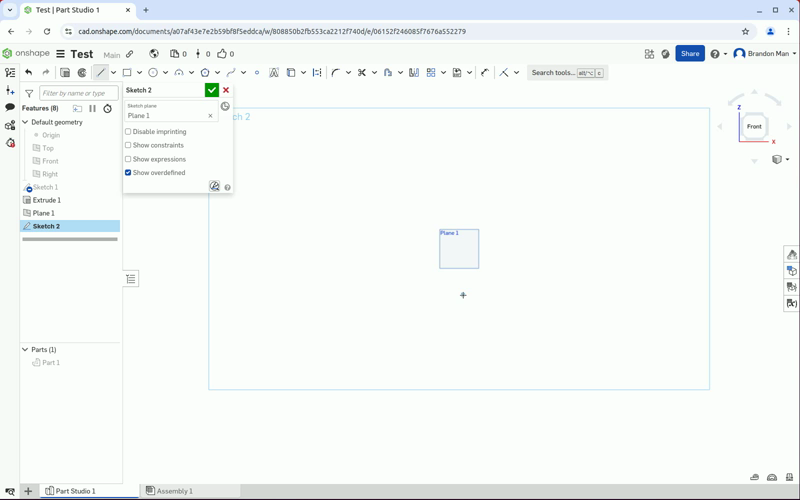
mouse_move(493, 294)
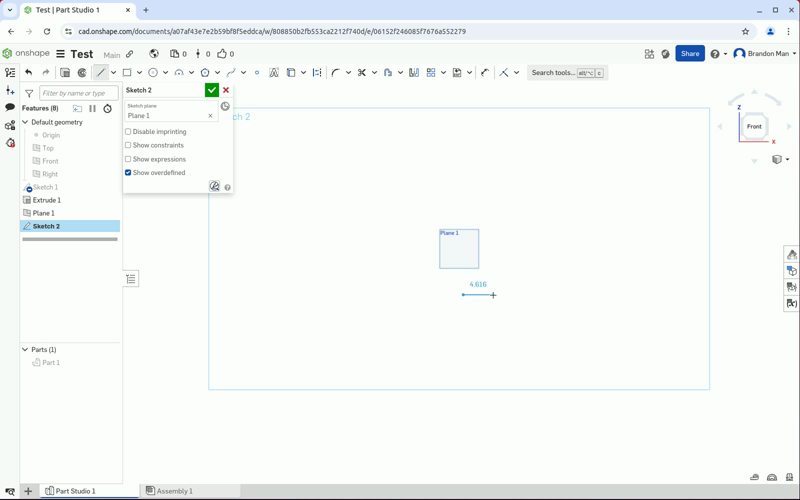
mouse_move(465, 294)
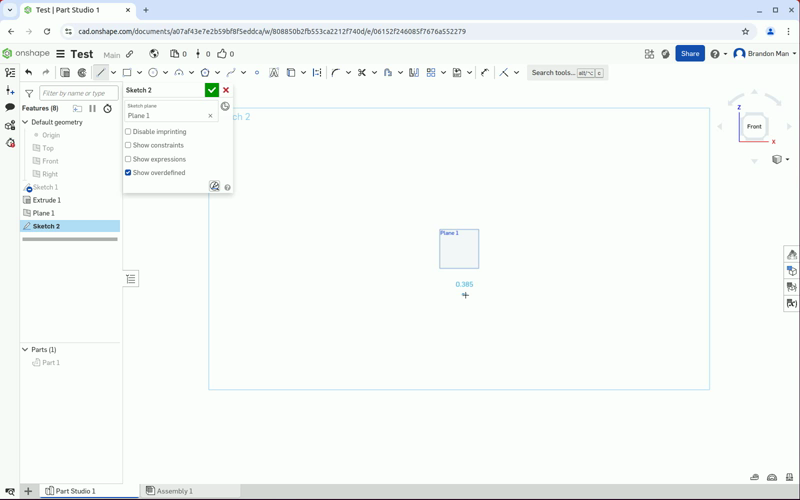
scroll(6)
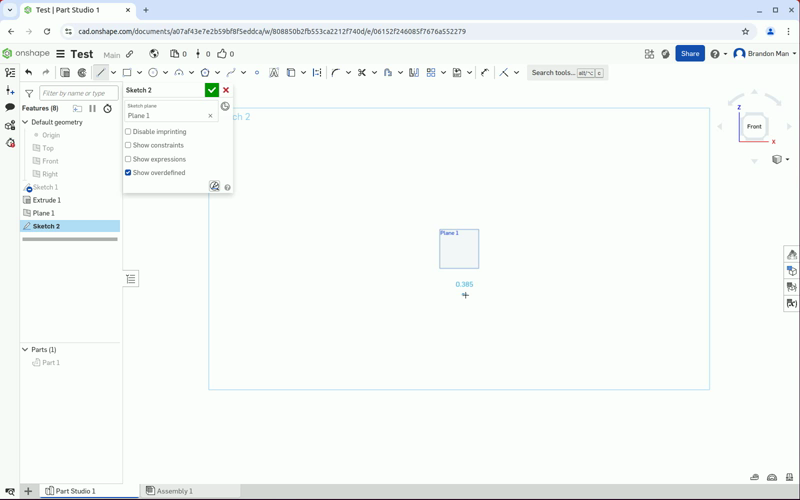
scroll(6)
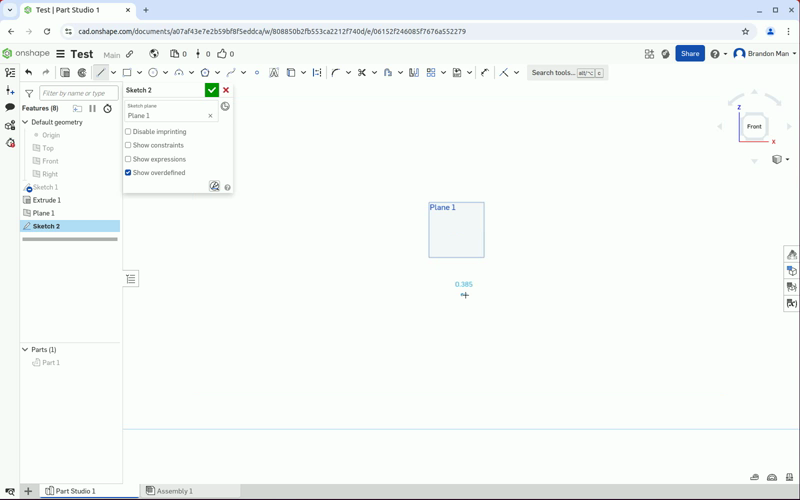
scroll(6)
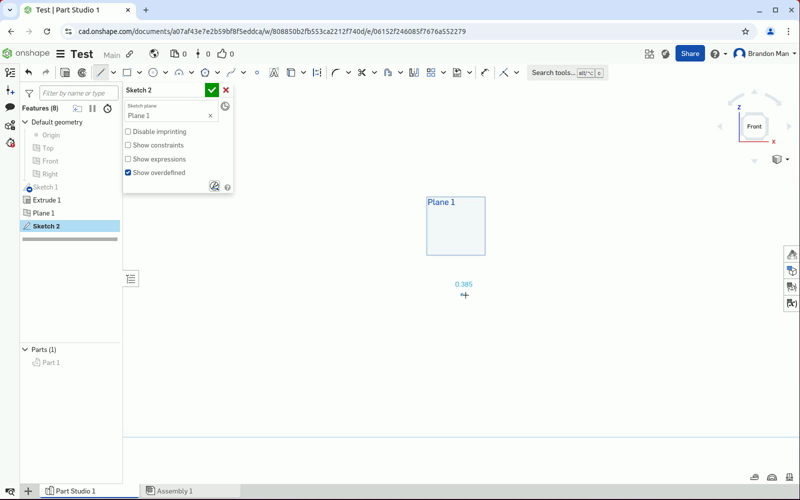
scroll(6)
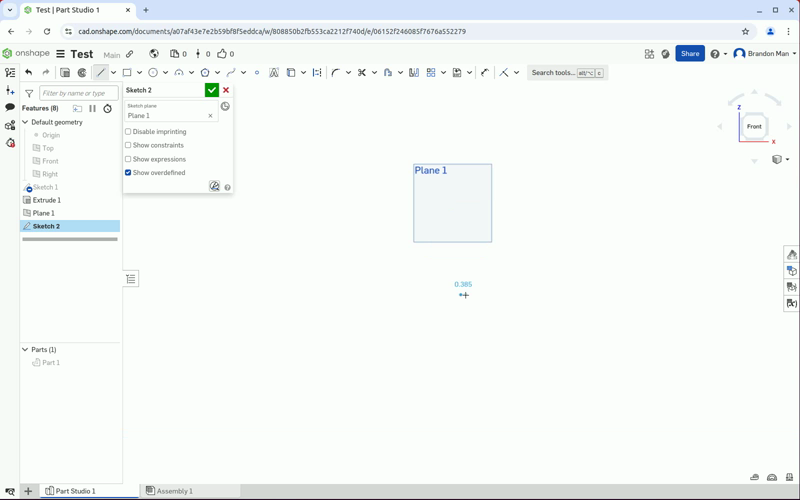
scroll(6)
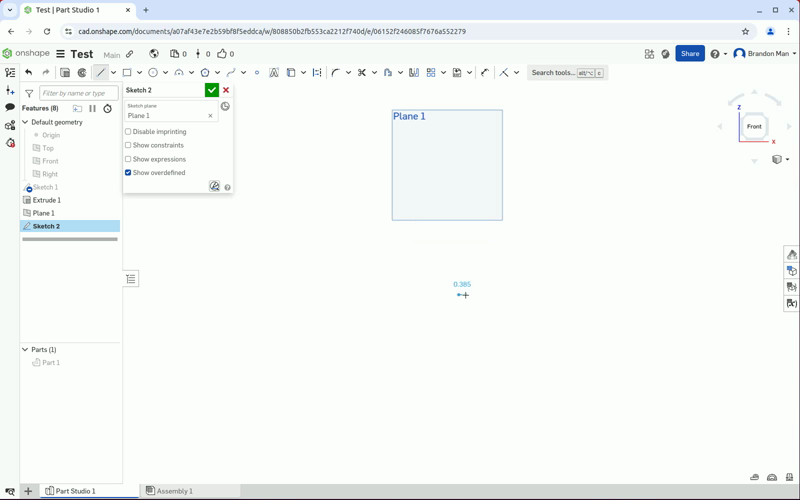
scroll(6)
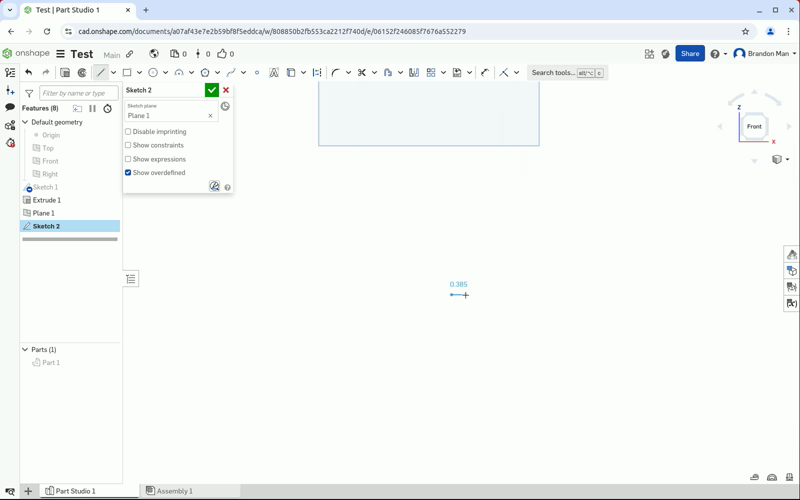
scroll(6)
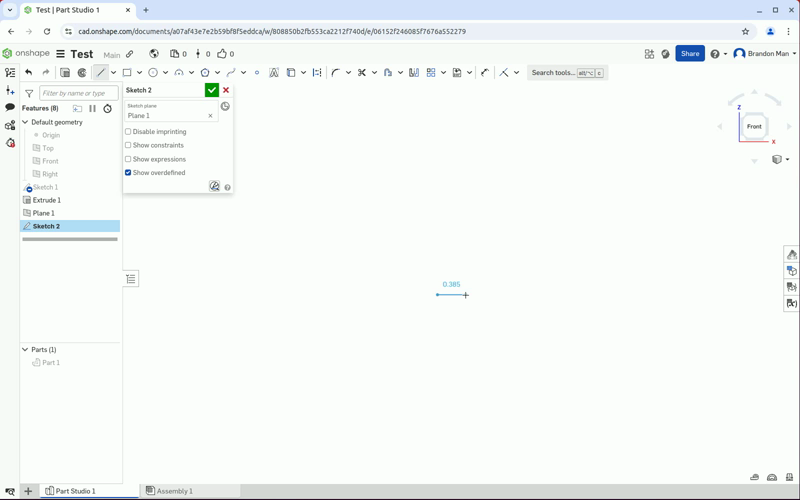
click(465, 294)
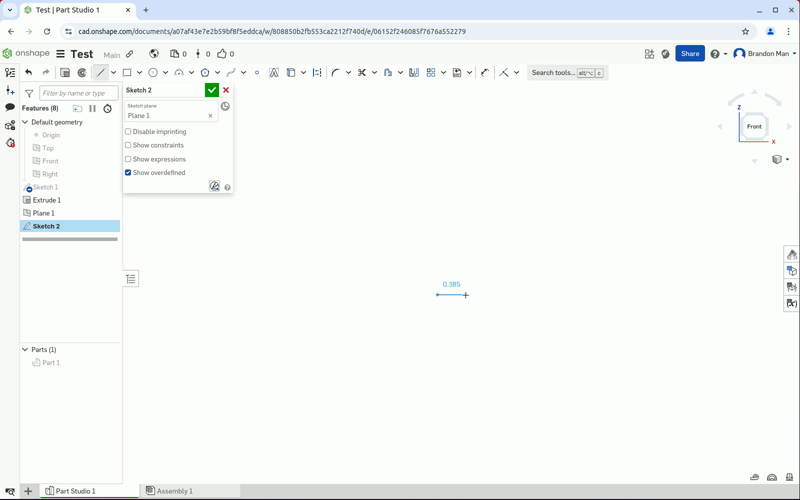
scroll(-6)
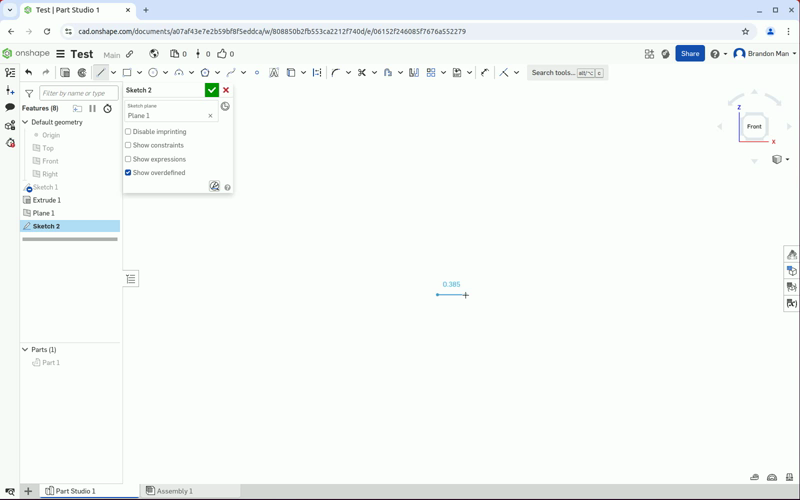
scroll(-6)
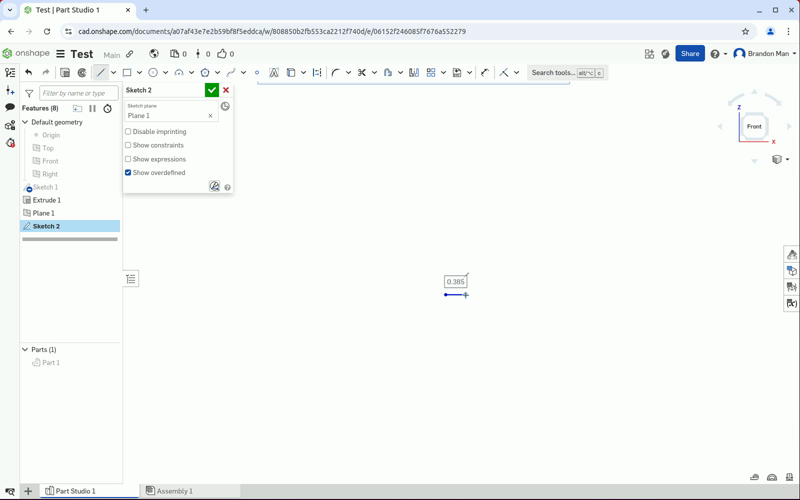
scroll(-6)
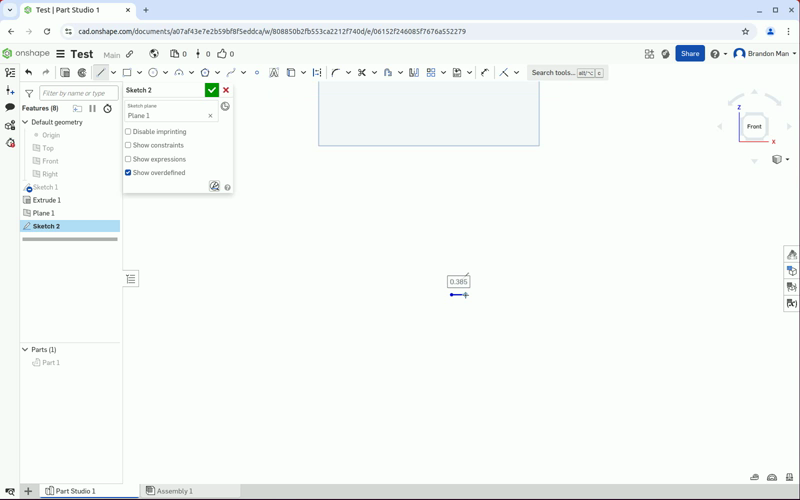
scroll(-6)
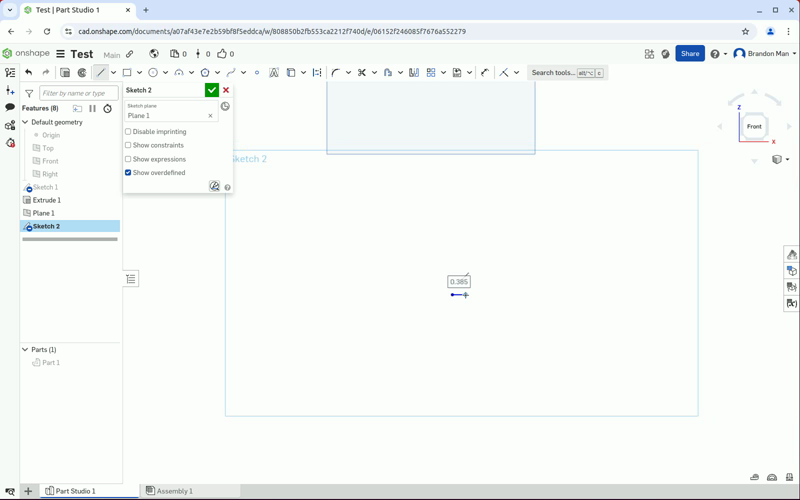
scroll(-6)
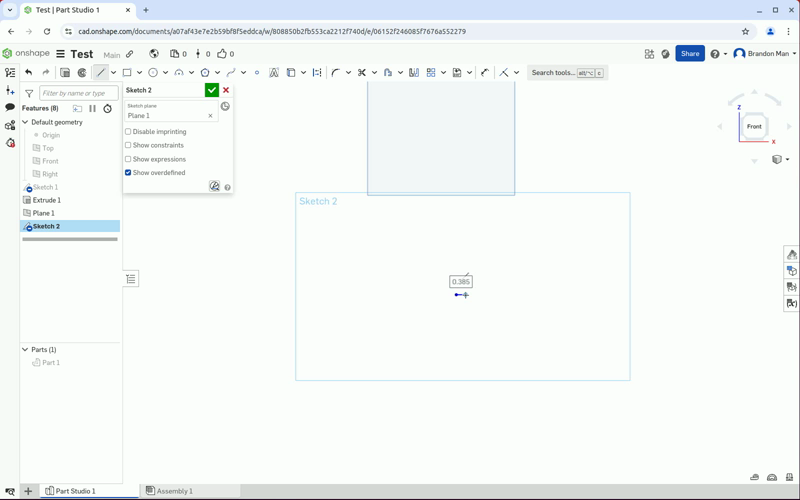
scroll(-6)
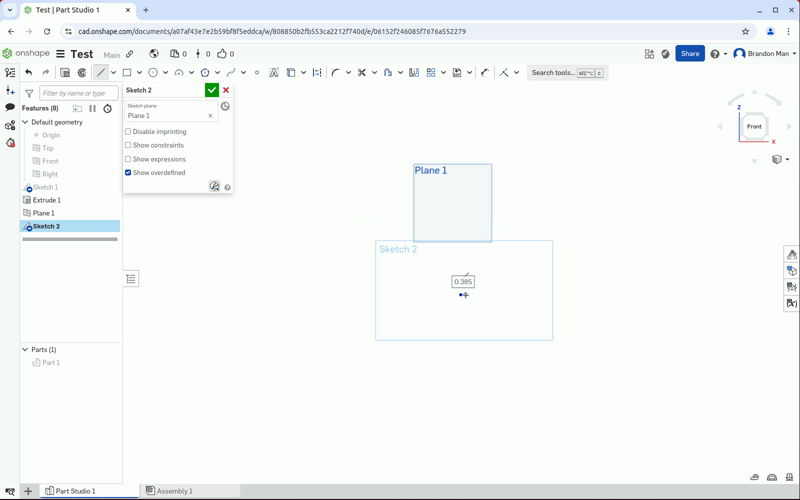
scroll(-6)
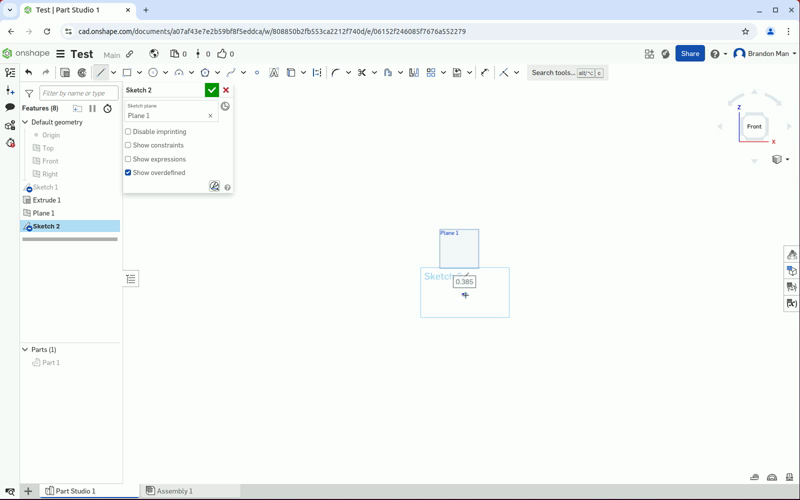
key_up(shift)
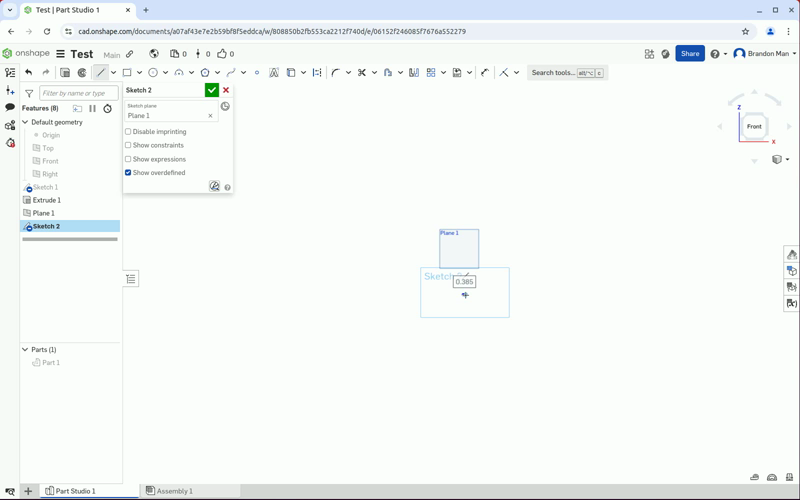
key_down(shift)
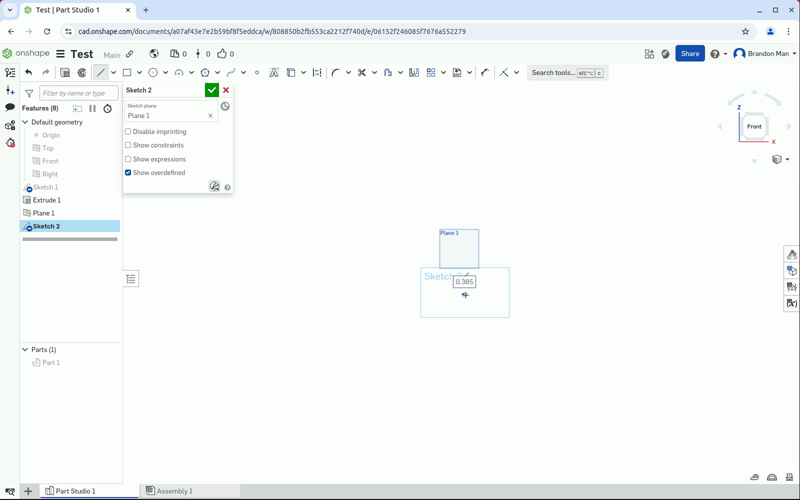
mouse_move(495, 294)
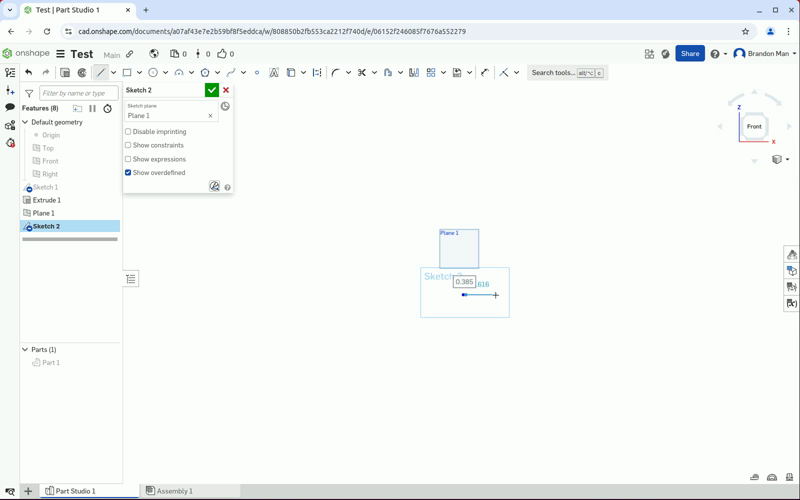
mouse_move(465, 286)
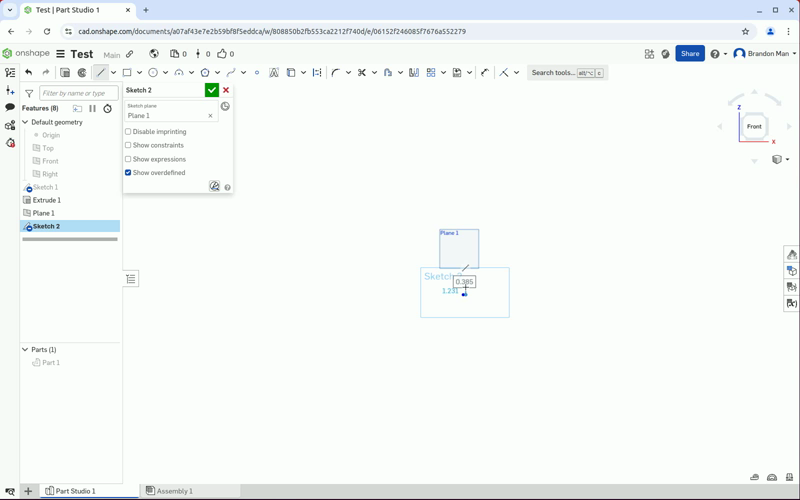
click(465, 286)
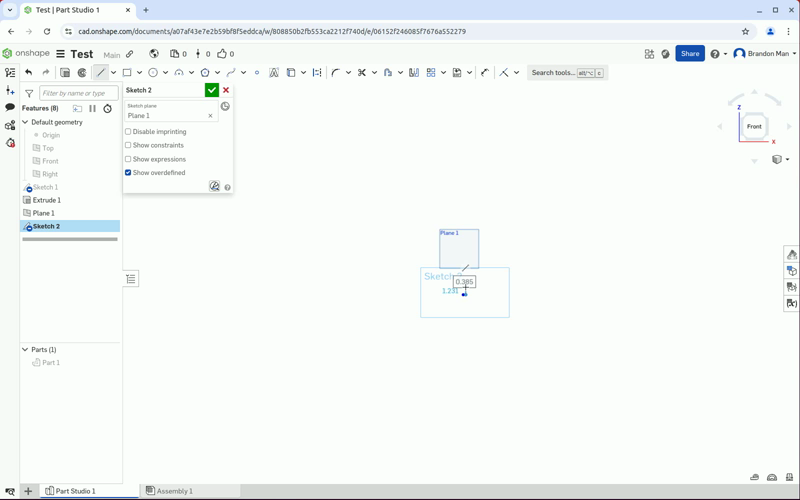
key_up(shift)
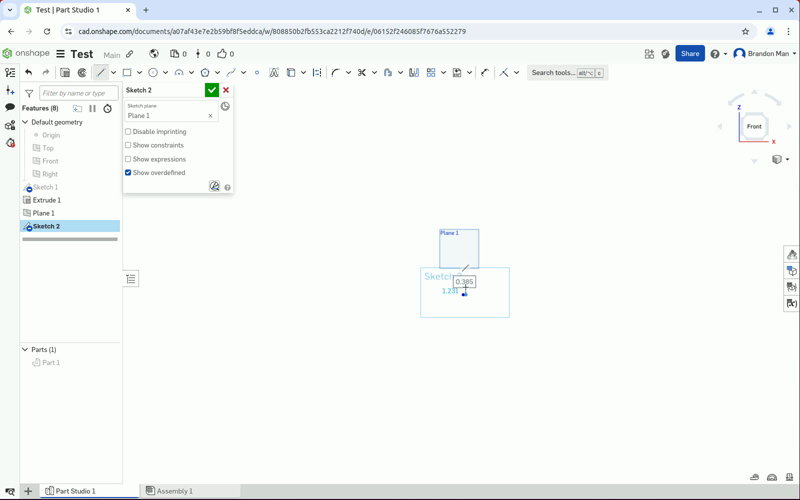
key_down(shift)
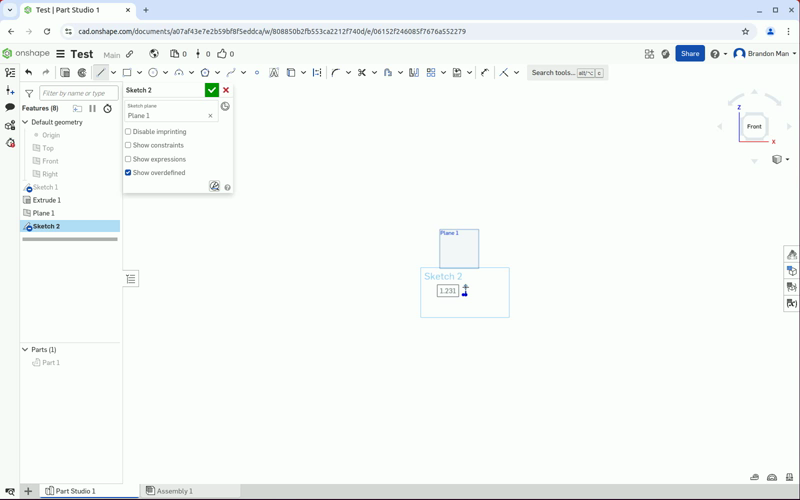
mouse_move(495, 286)
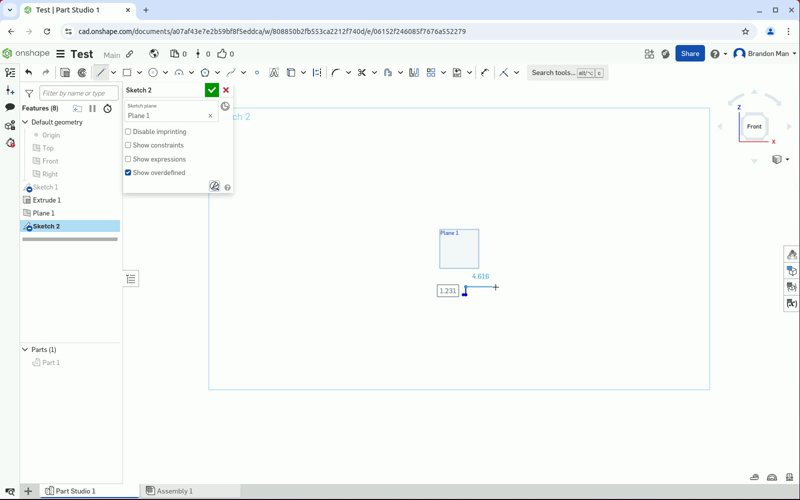
mouse_move(463, 286)
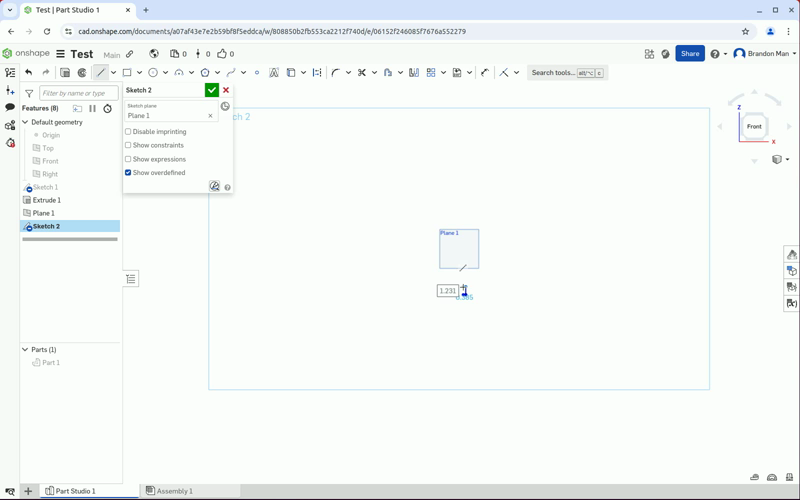
scroll(6)
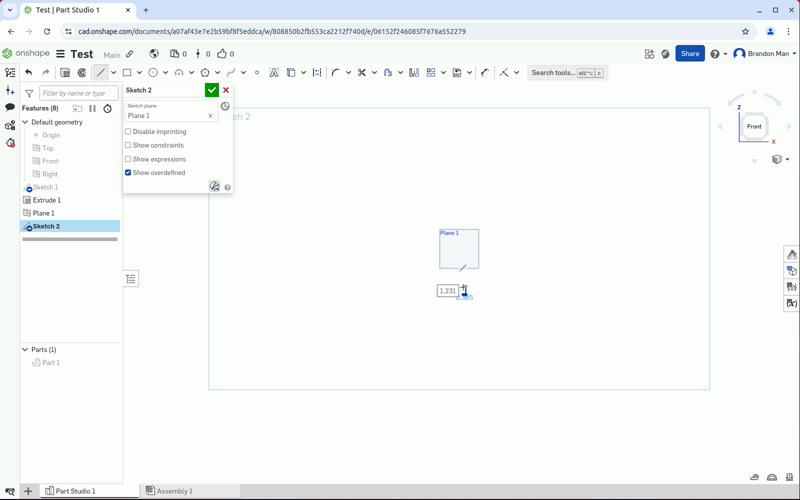
scroll(6)
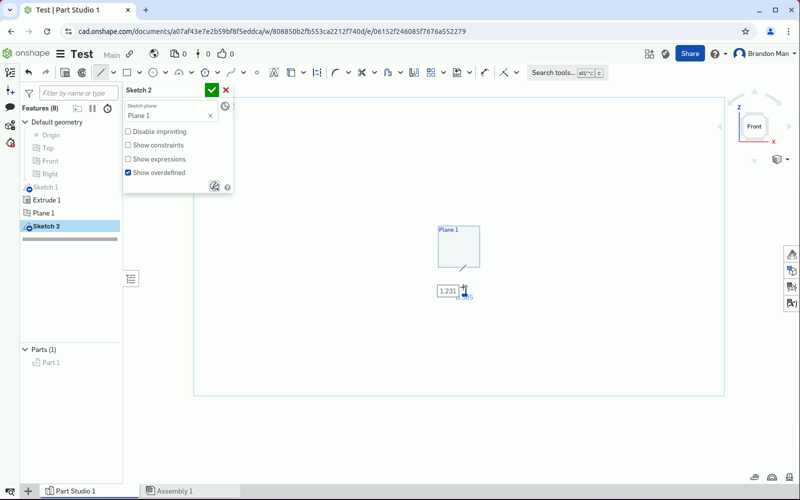
scroll(6)
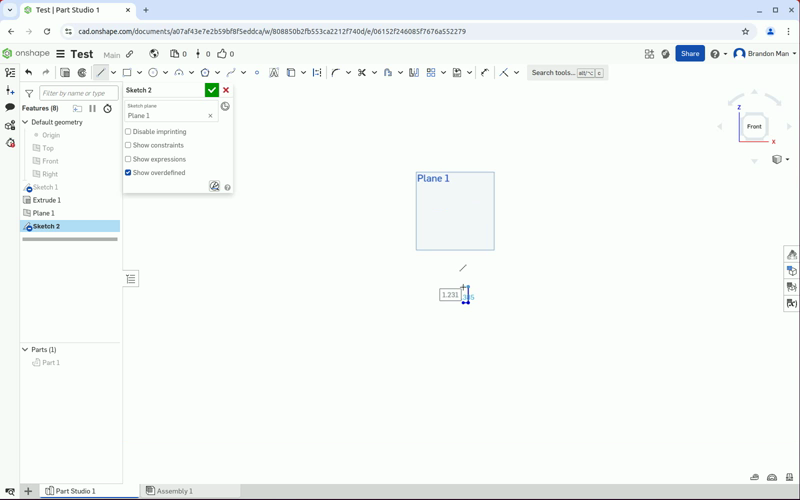
scroll(6)
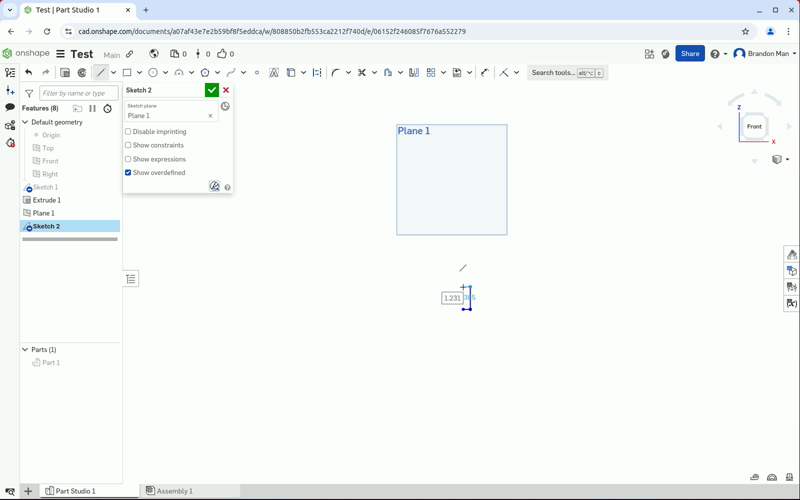
scroll(6)
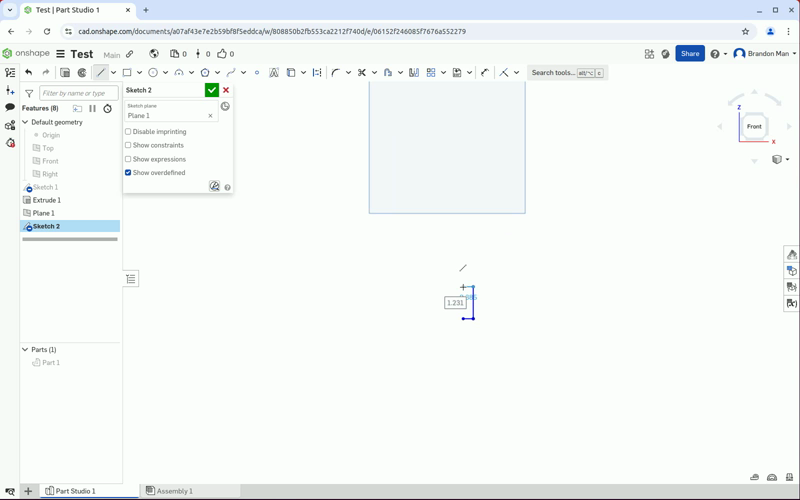
scroll(6)
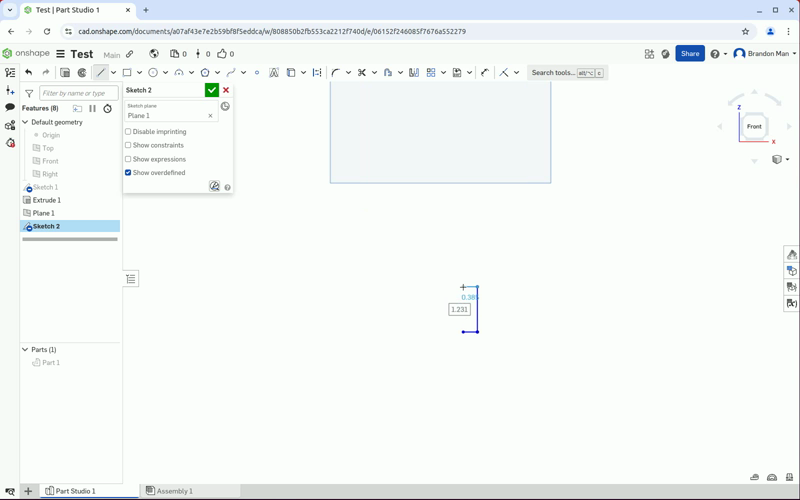
scroll(6)
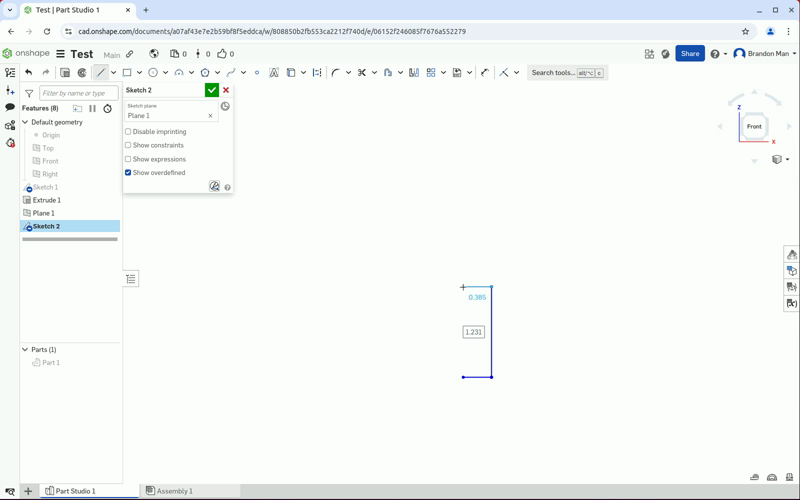
click(463, 286)
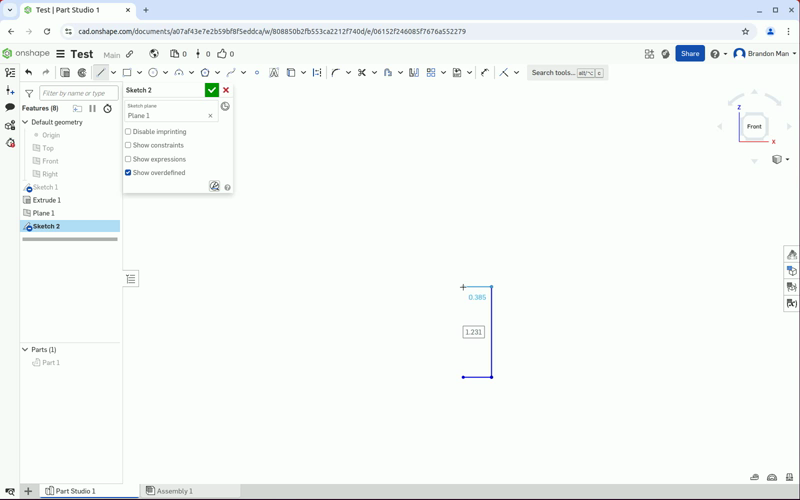
scroll(-6)
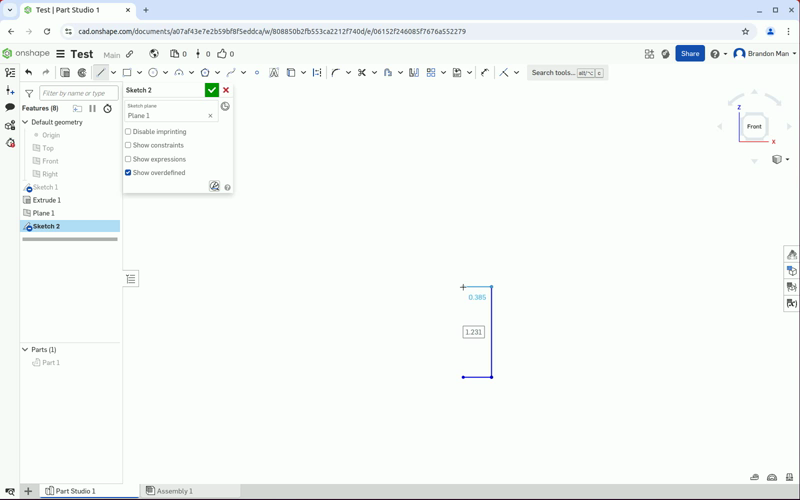
scroll(-6)
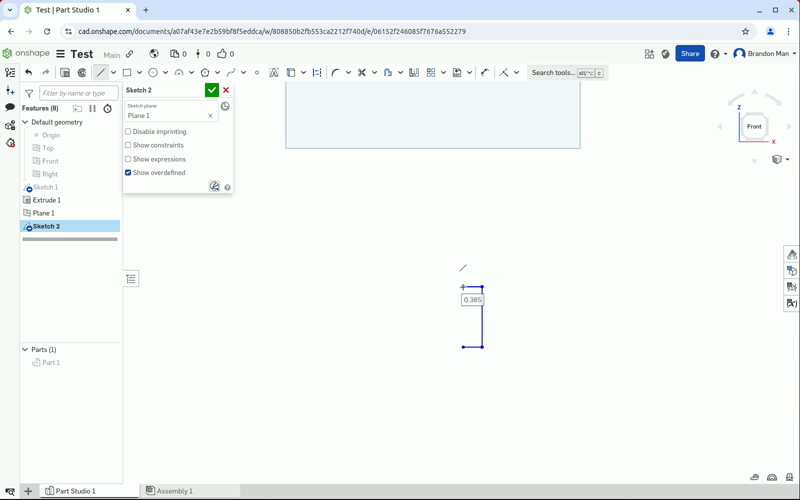
scroll(-6)
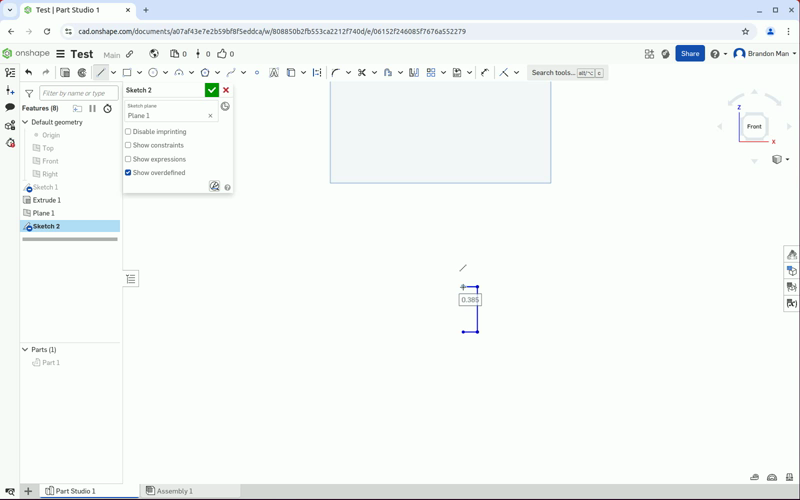
scroll(-6)
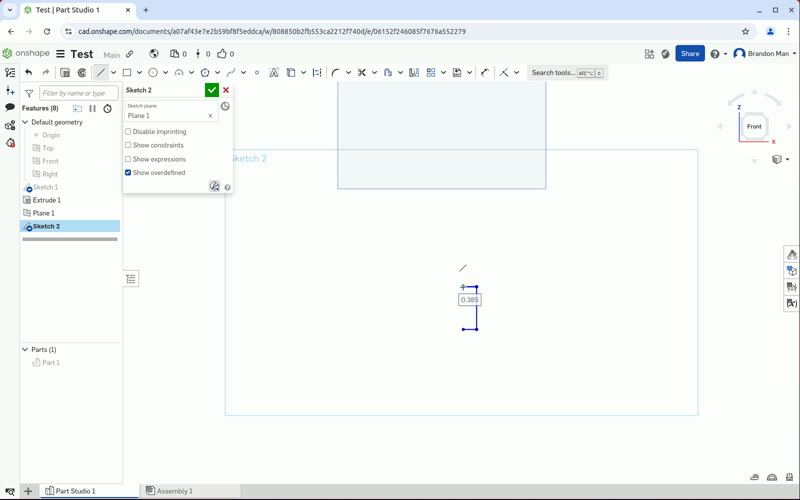
scroll(-6)
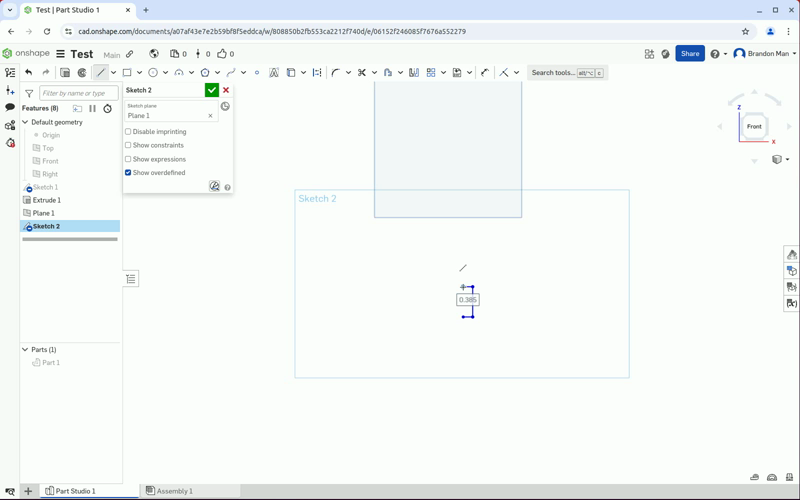
scroll(-6)
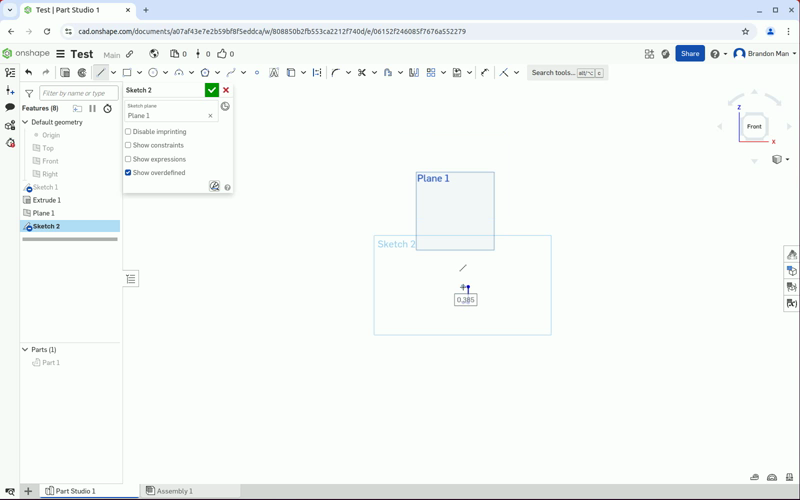
scroll(-6)
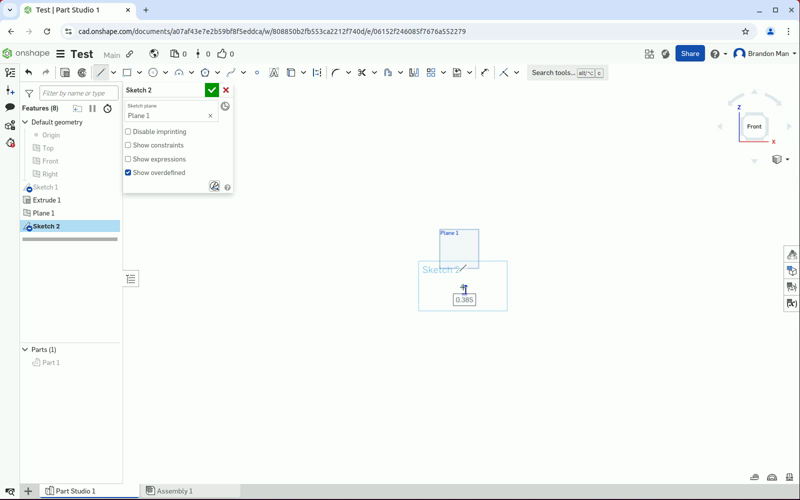
key_up(shift)
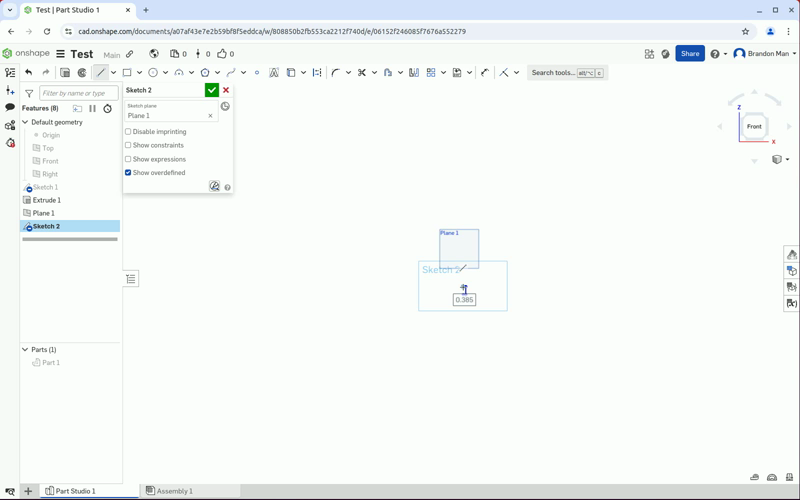
mouse_move(493, 286)
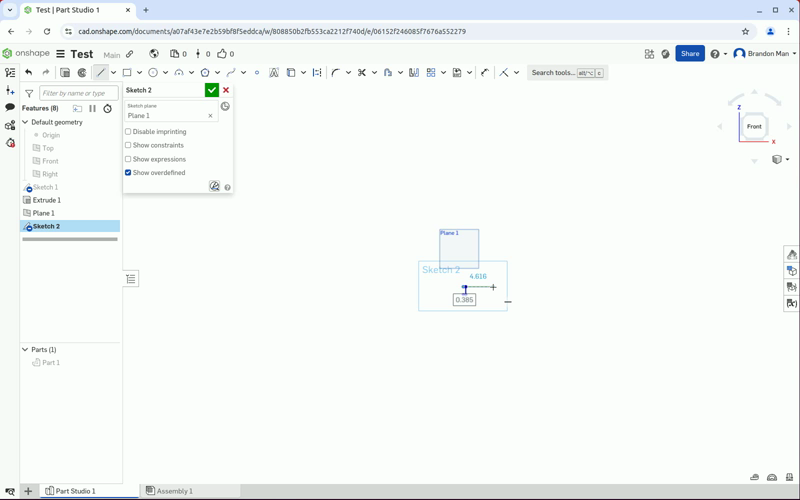
key_down(shift)
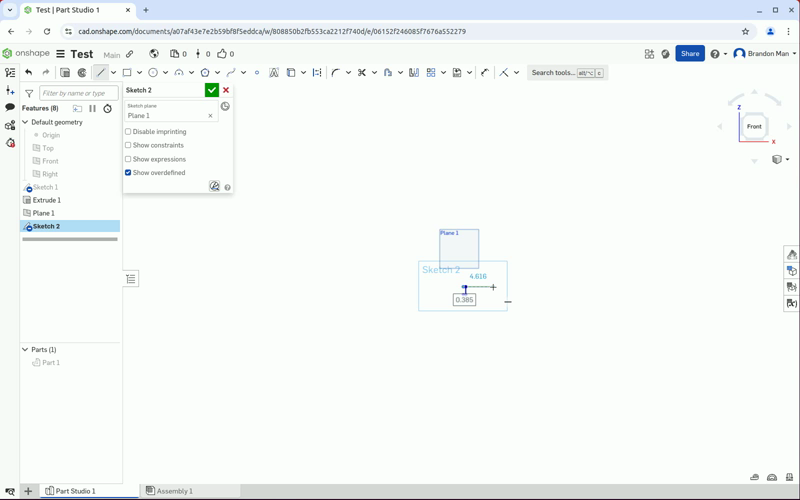
mouse_move(463, 294)
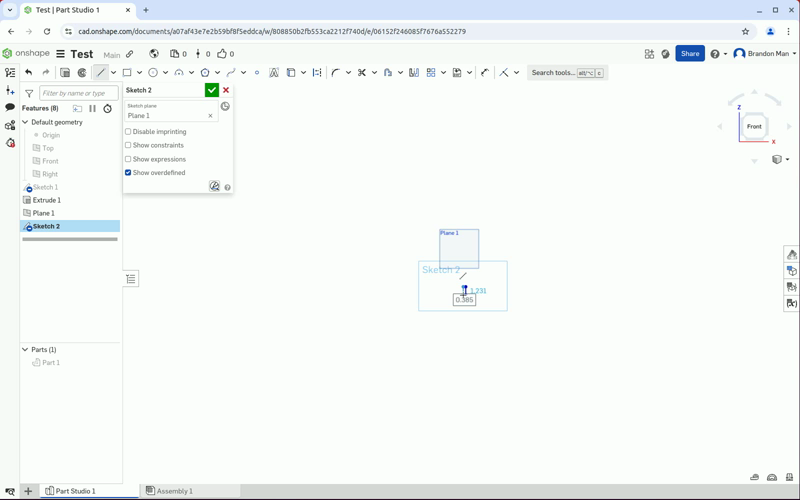
scroll(6)
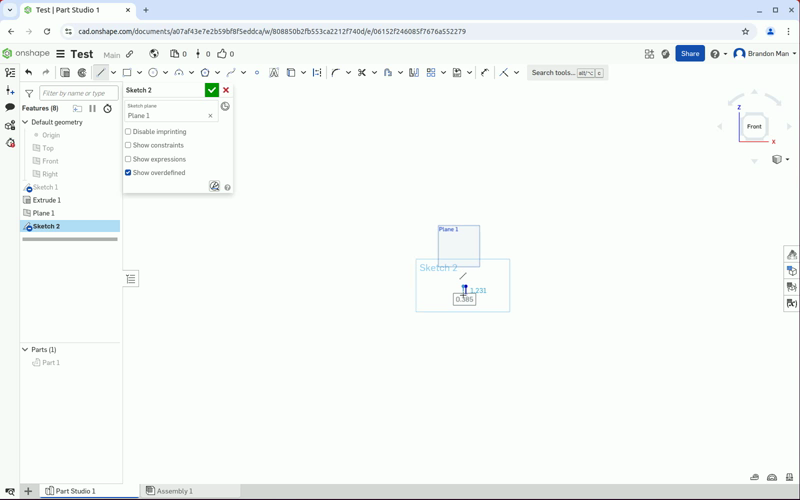
scroll(6)
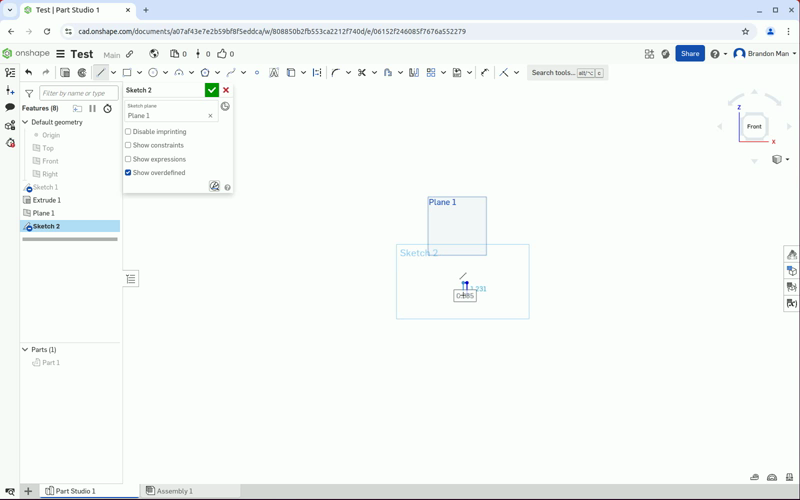
scroll(6)
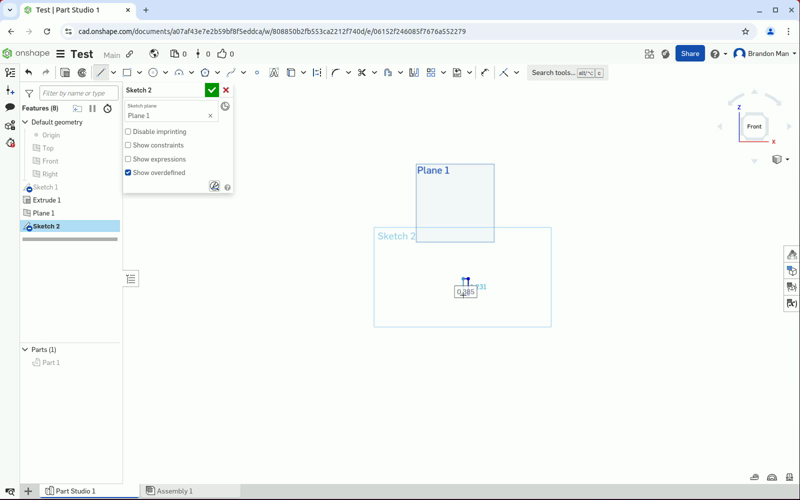
scroll(6)
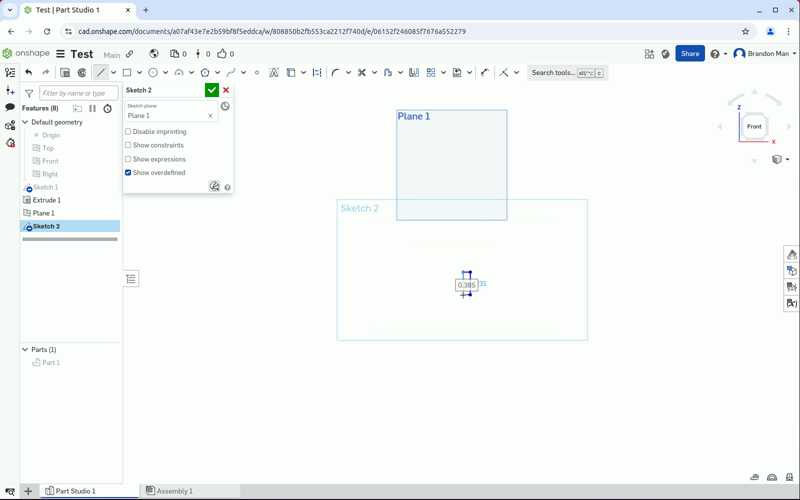
scroll(6)
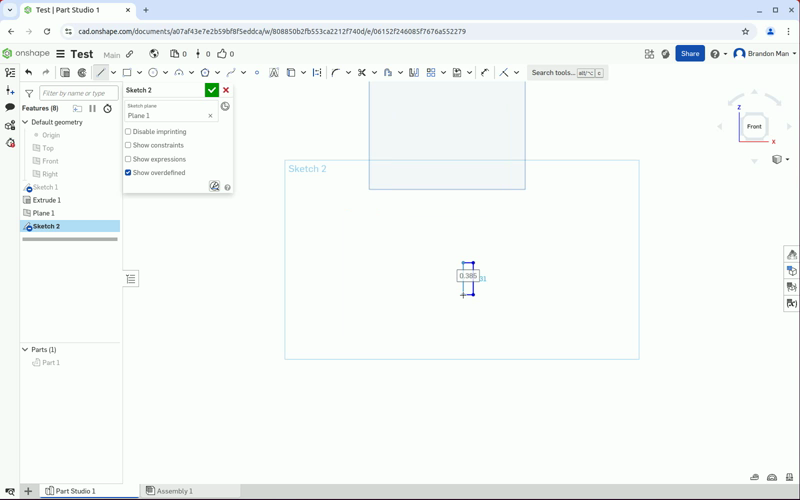
scroll(6)
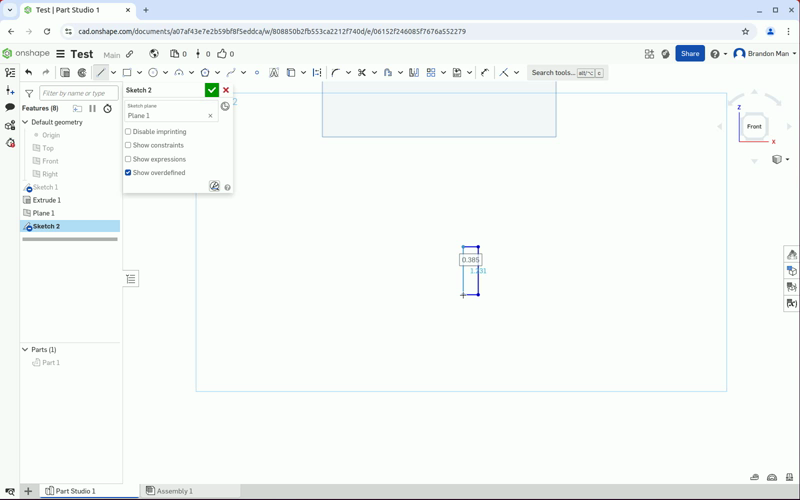
scroll(6)
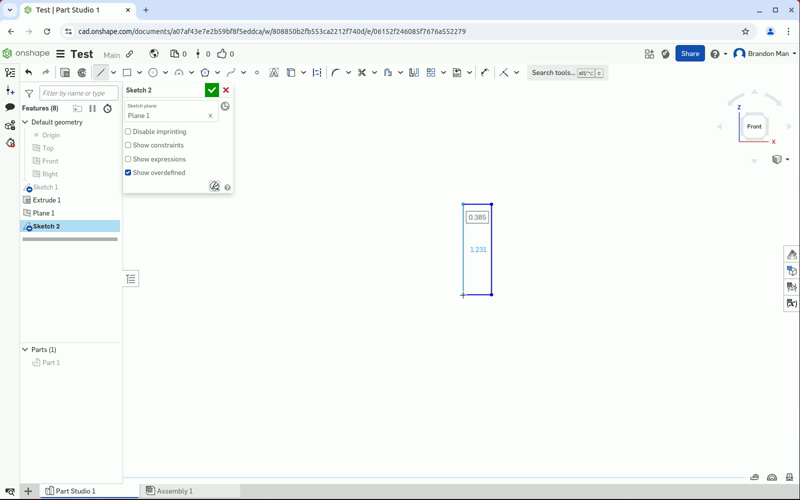
key_up(shift)
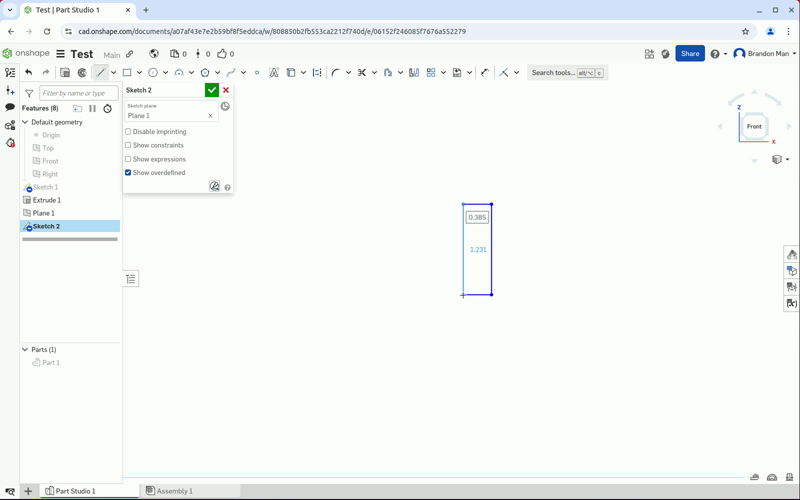
click(463, 294)
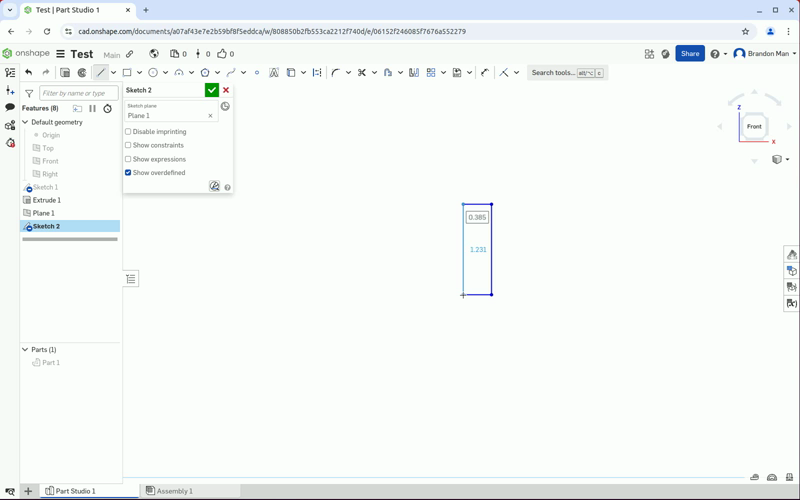
scroll(-6)
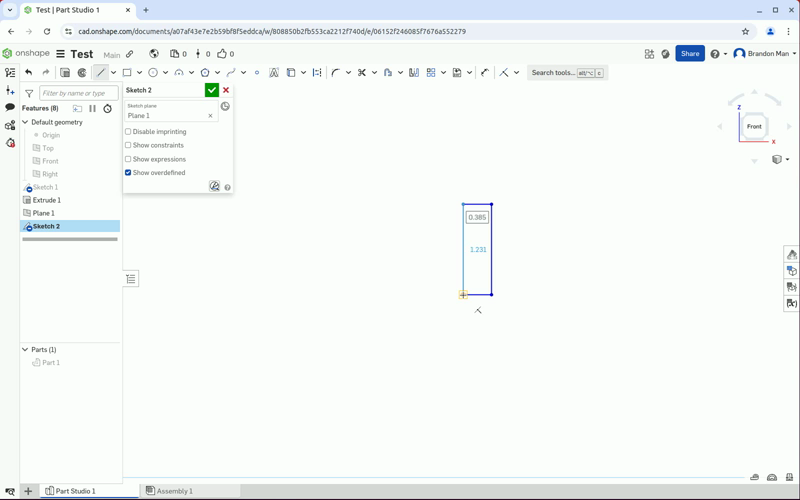
scroll(-6)
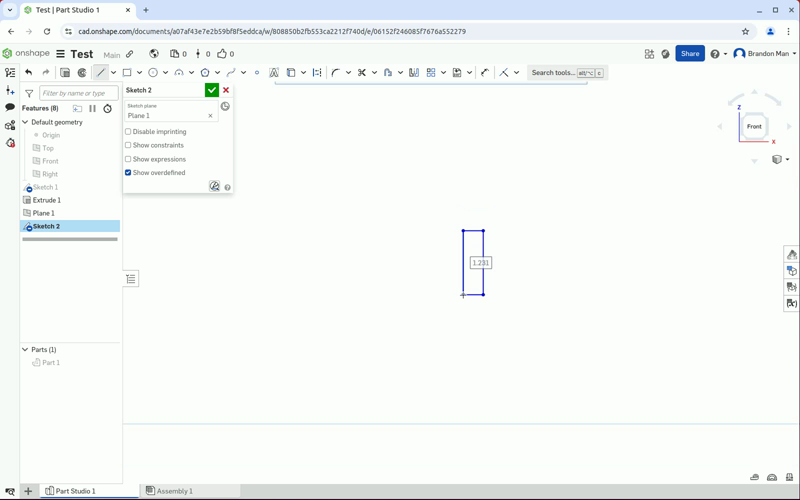
scroll(-6)
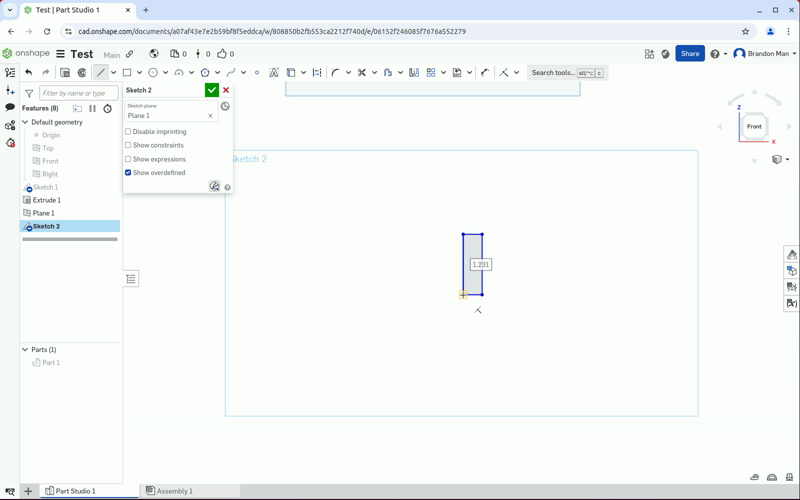
scroll(-6)
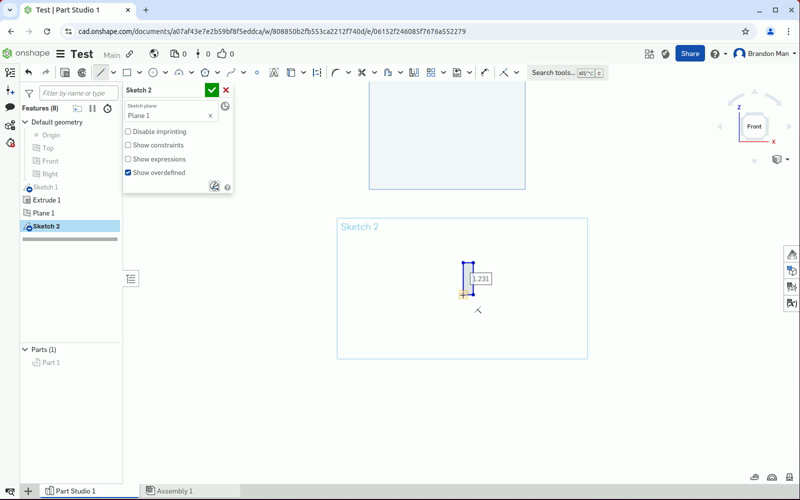
scroll(-6)
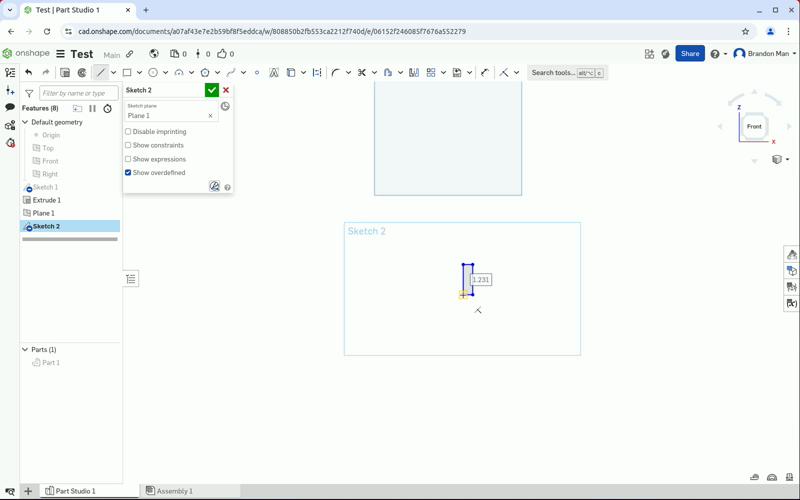
scroll(-6)
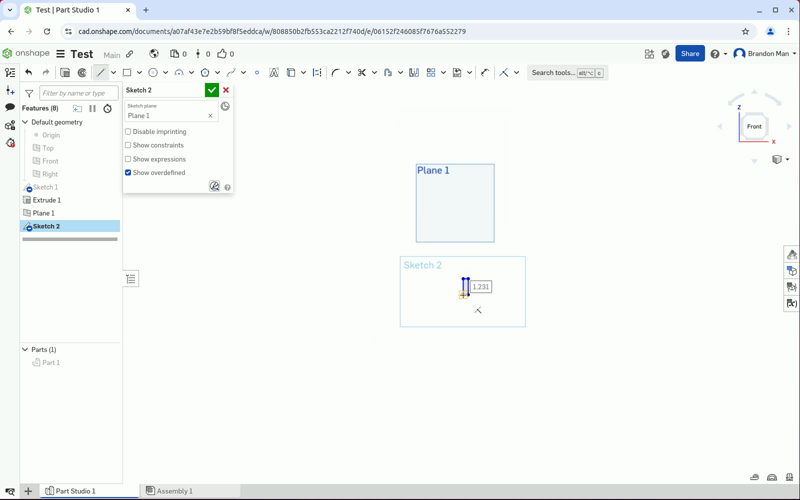
scroll(-6)
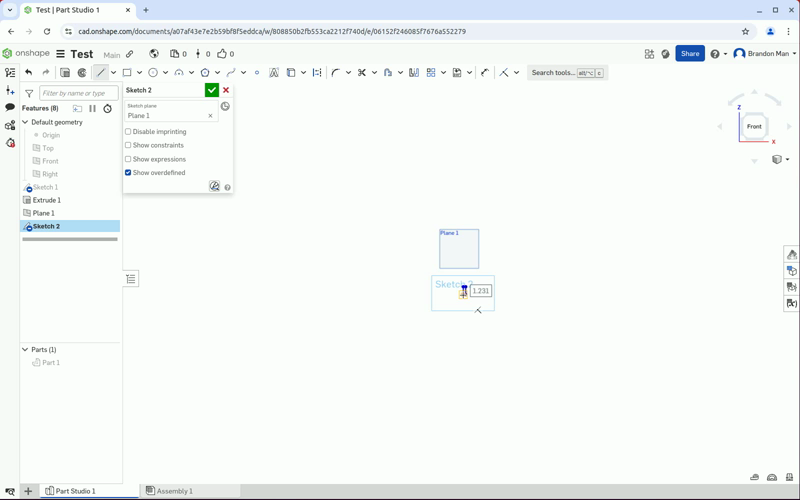
key(esc)
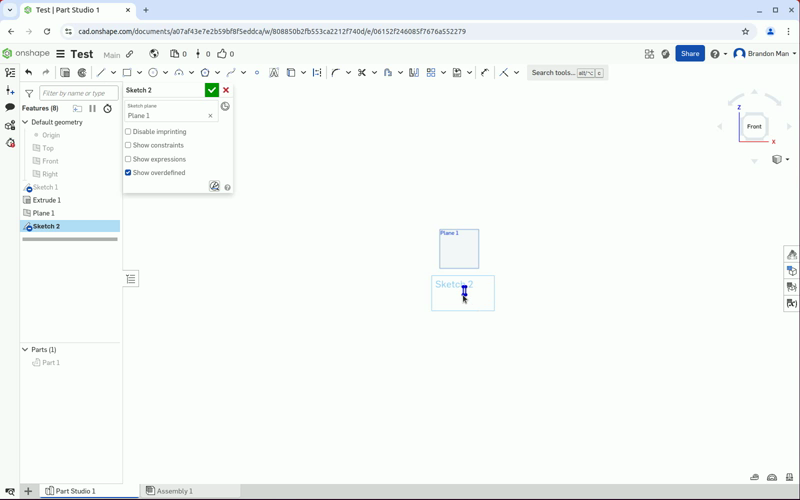
mouse_move(463, 287)
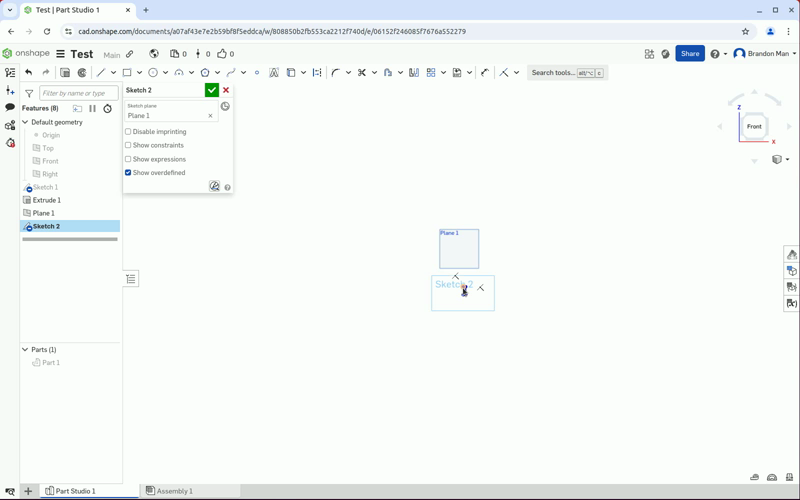
scroll(6)
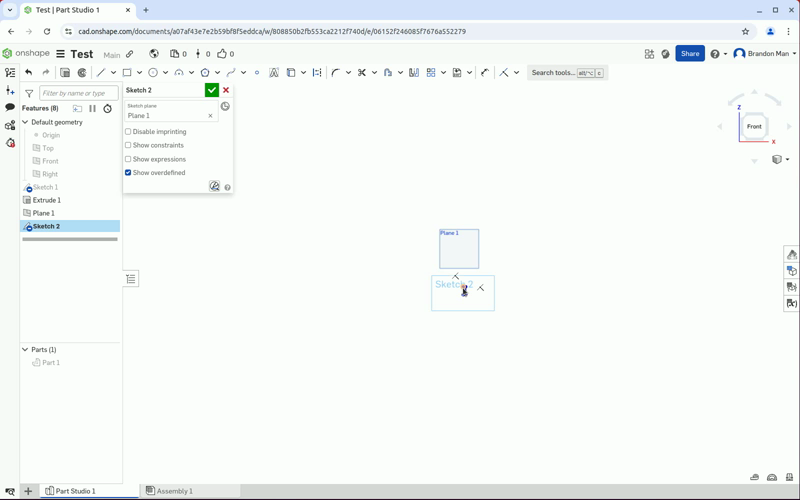
scroll(6)
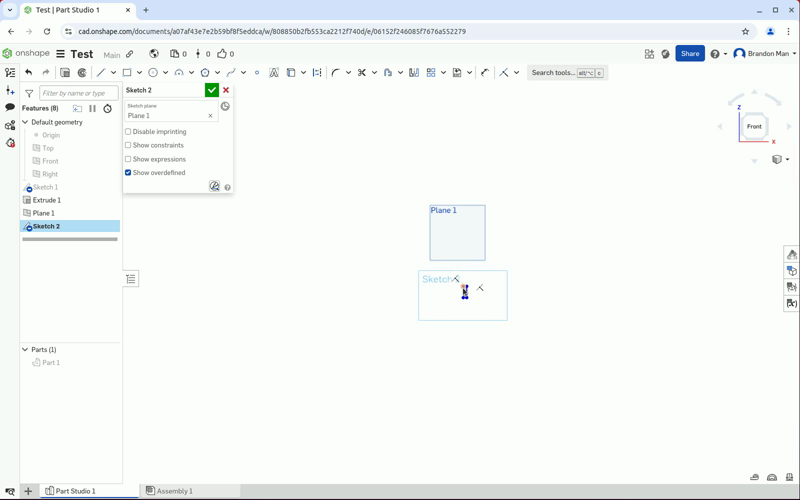
scroll(6)
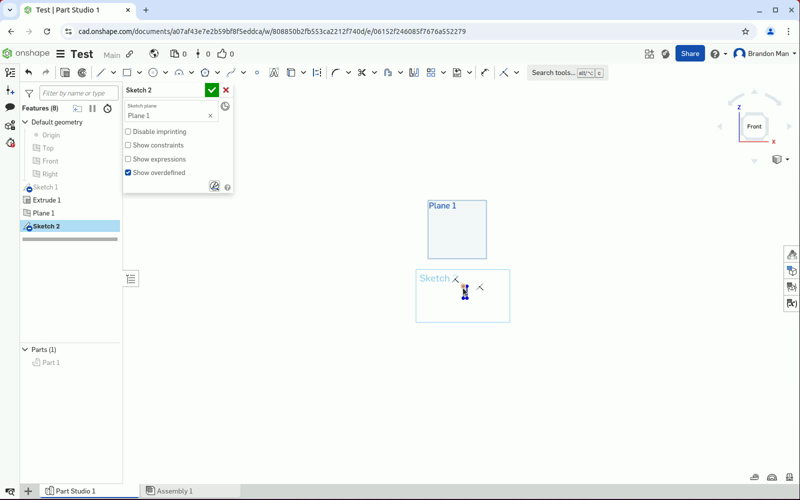
scroll(6)
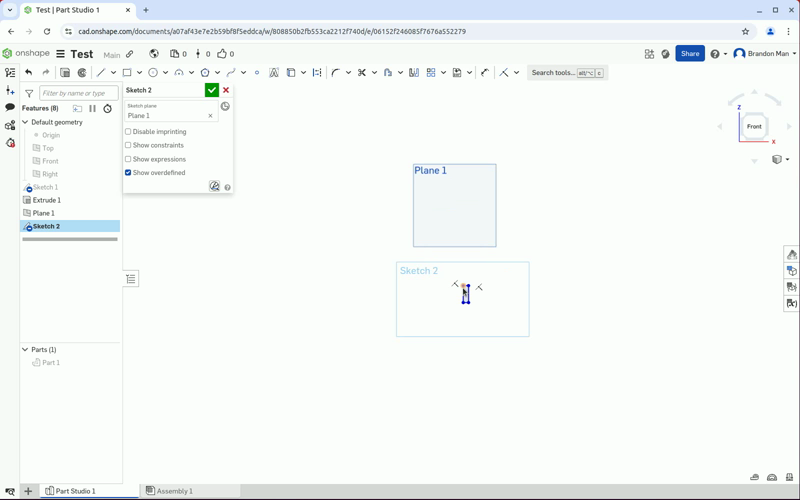
scroll(6)
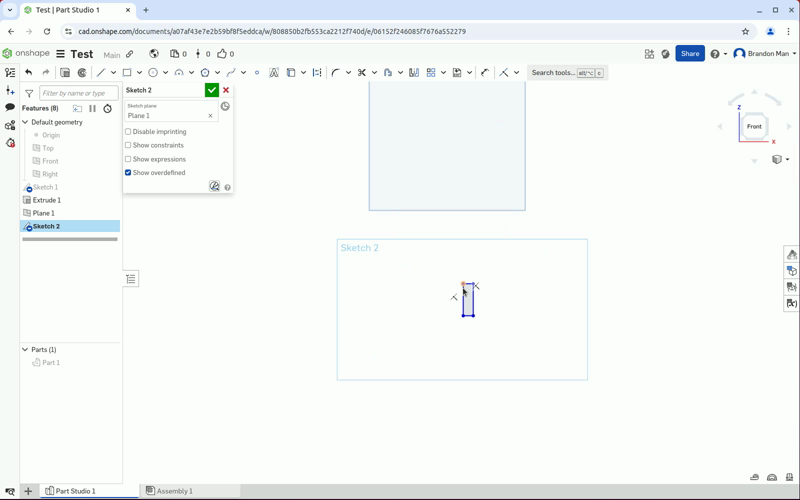
scroll(6)
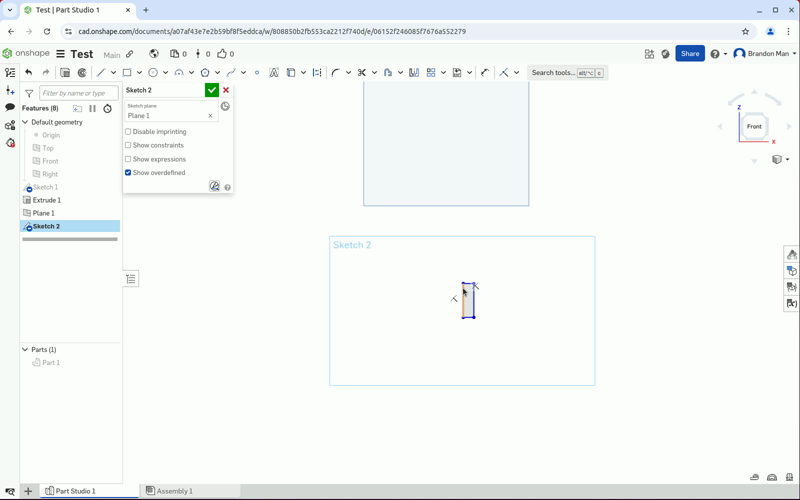
scroll(6)
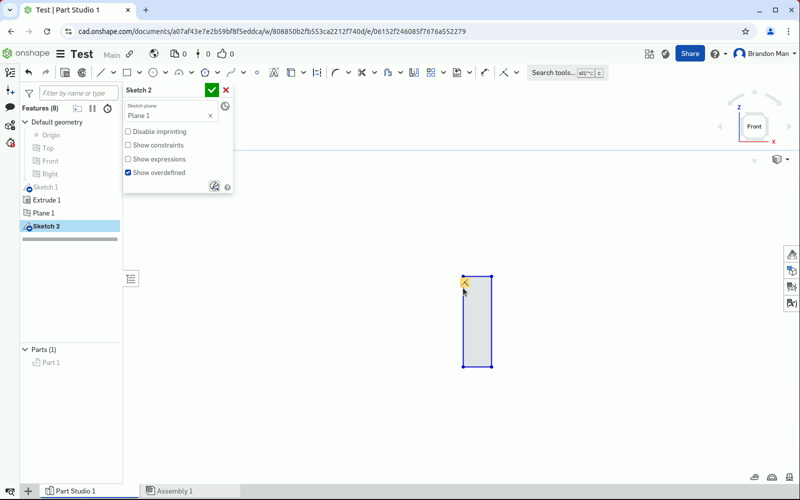
click(463, 287)
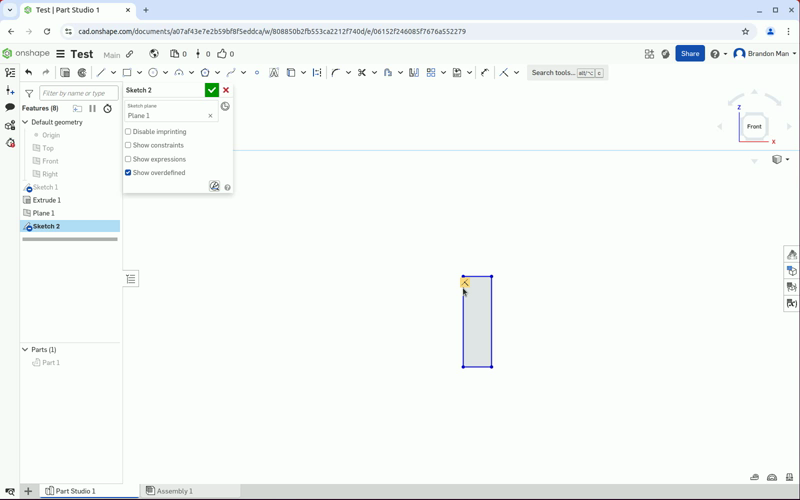
scroll(-6)
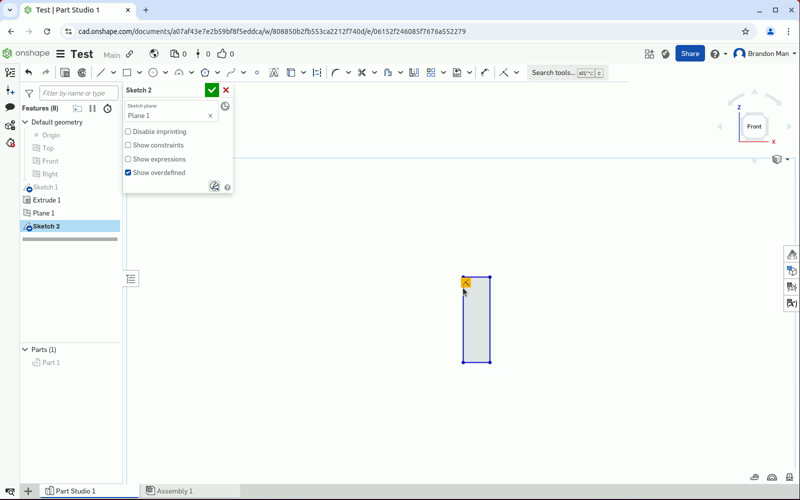
scroll(-6)
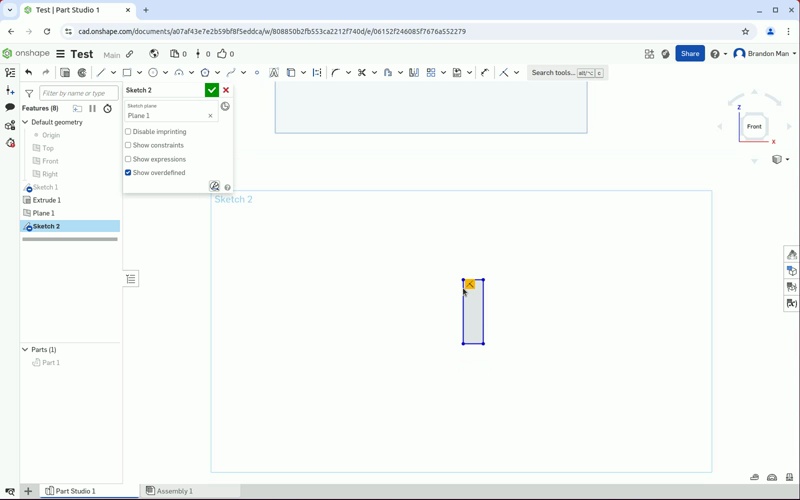
scroll(-6)
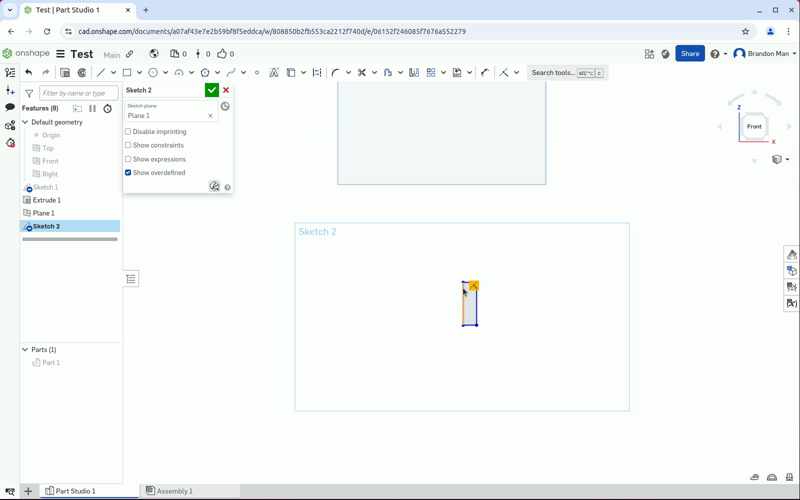
scroll(-6)
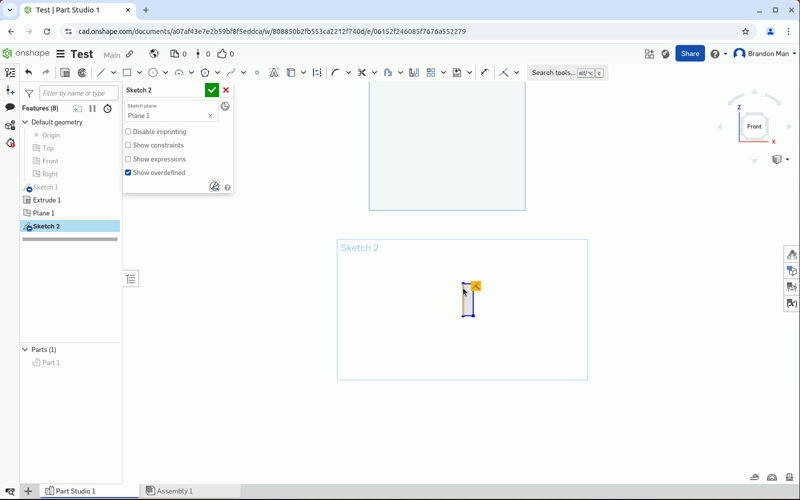
scroll(-6)
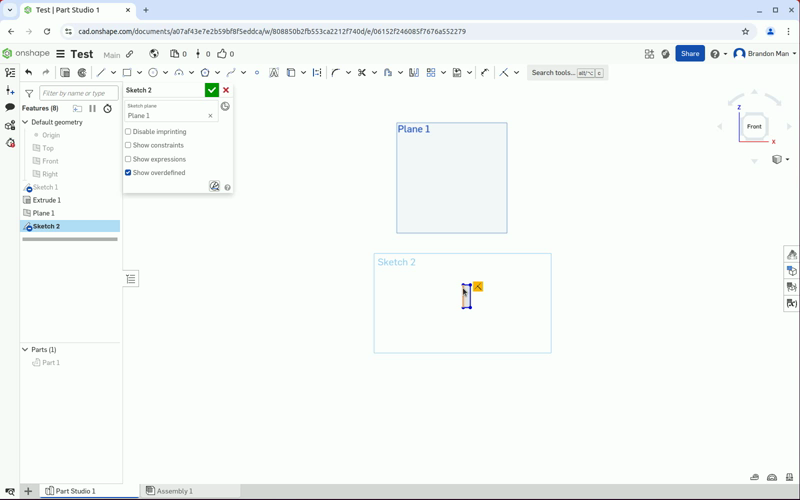
scroll(-6)
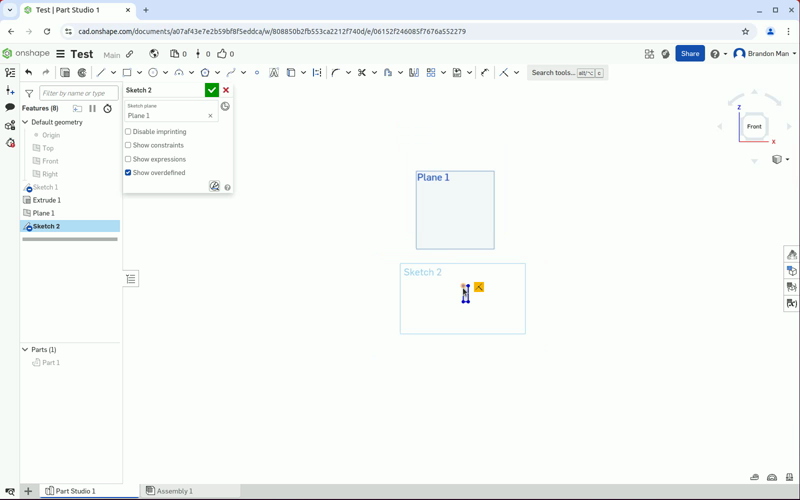
scroll(-6)
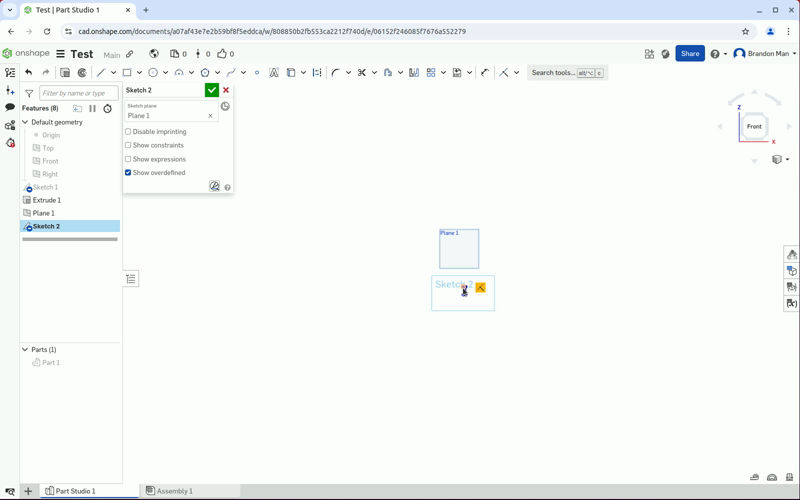
mouse_move(73, 352)
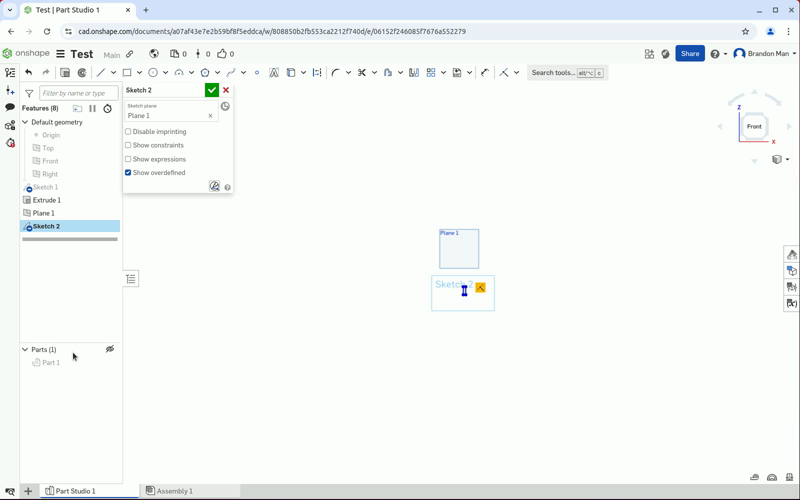
key(shift+y)
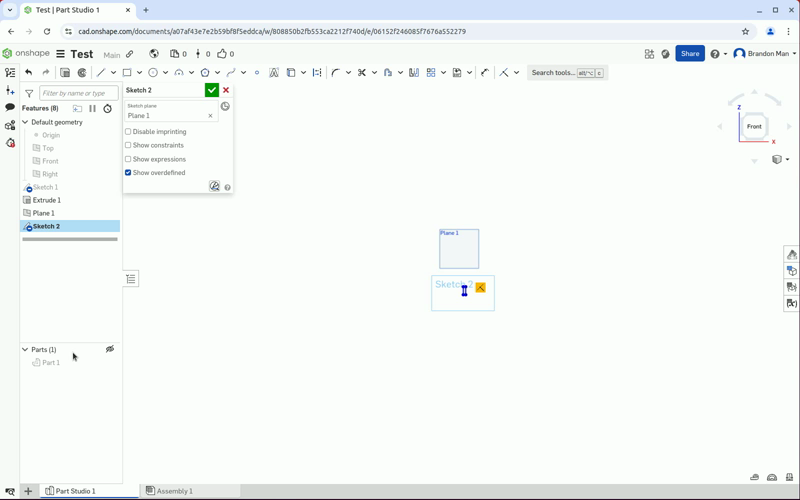
key(shift+e)
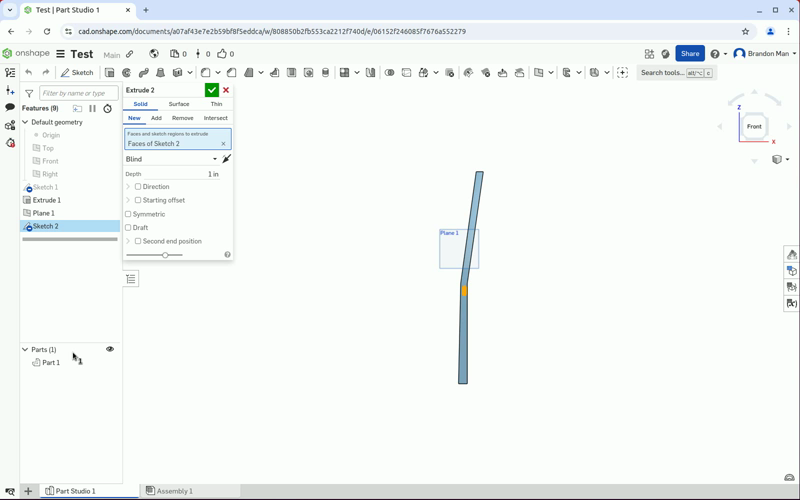
mouse_move(143, 106)
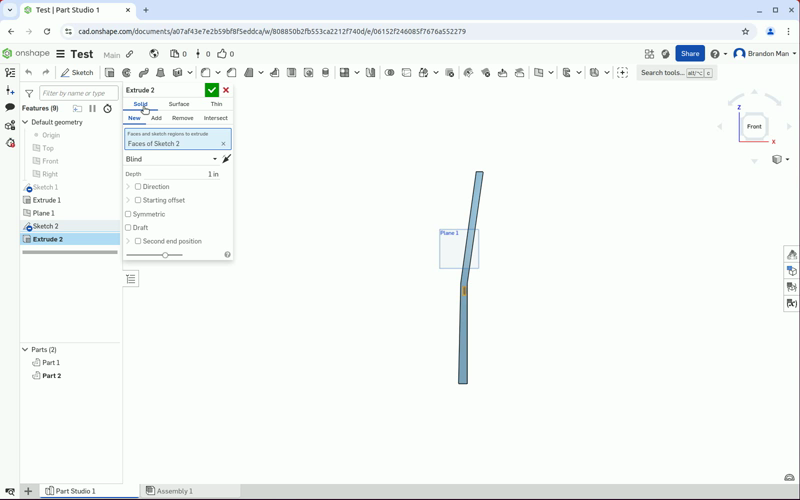
click(143, 106)
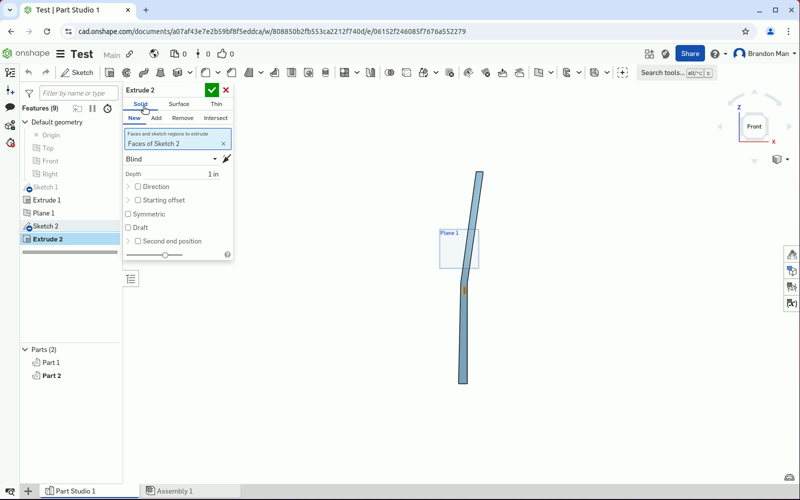
mouse_move(186, 120)
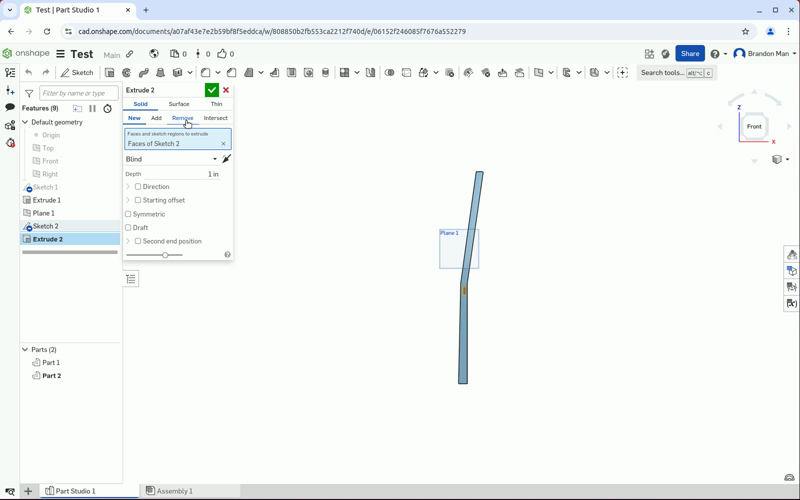
click(186, 120)
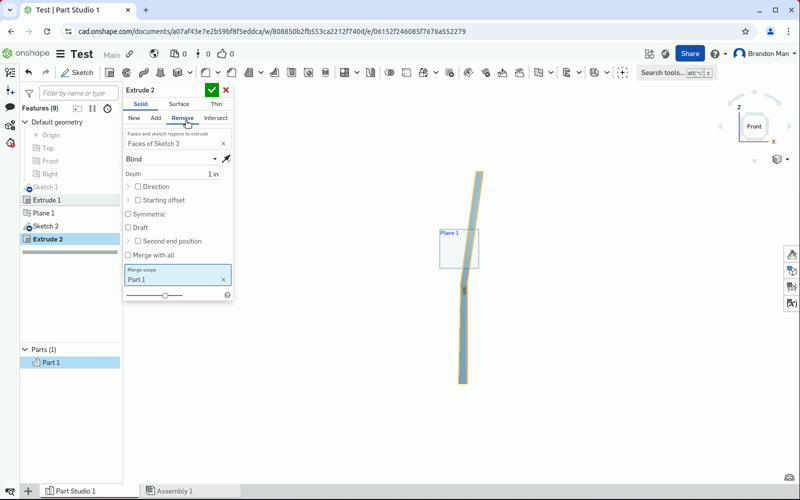
key(tab, 4)
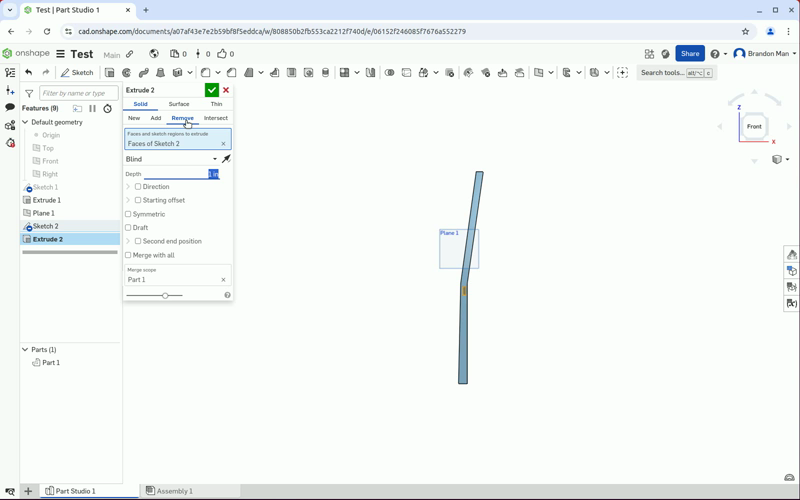
text(0.481)
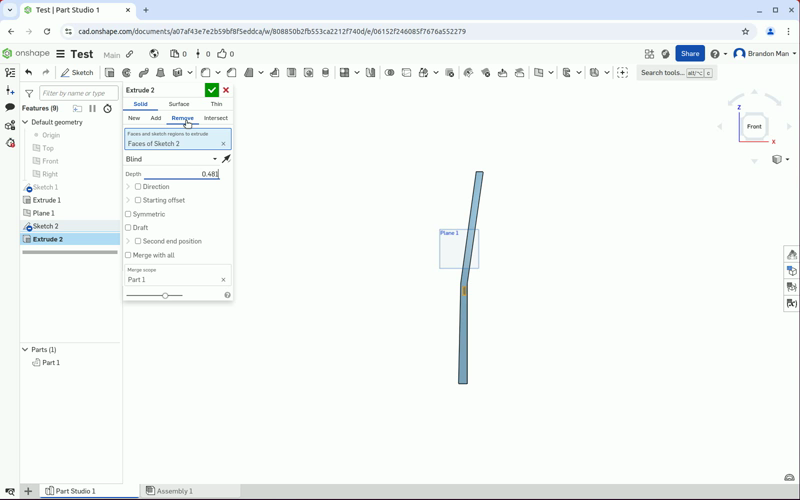
key(tab, 6)
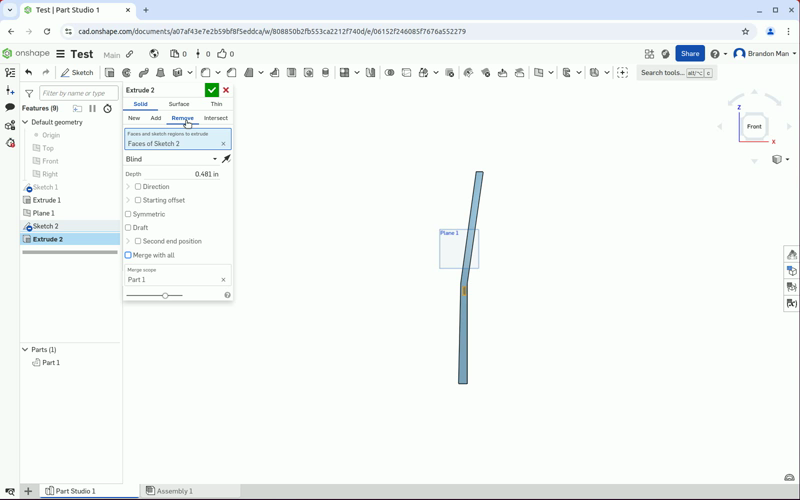
key(space)
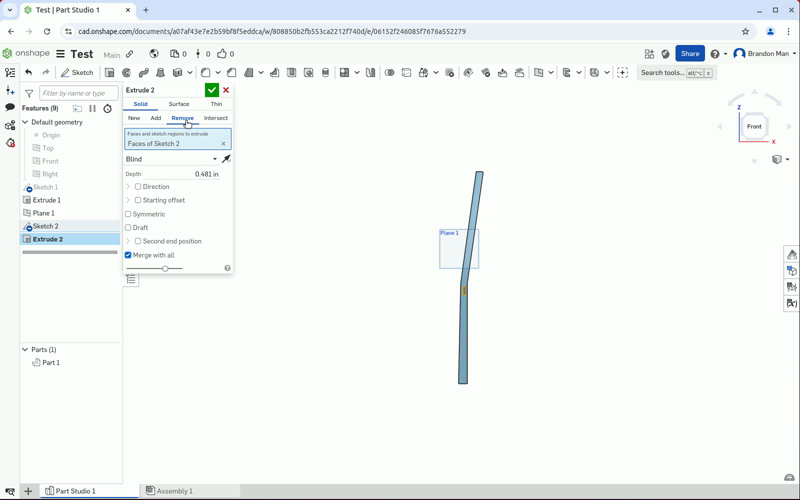
key(enter)
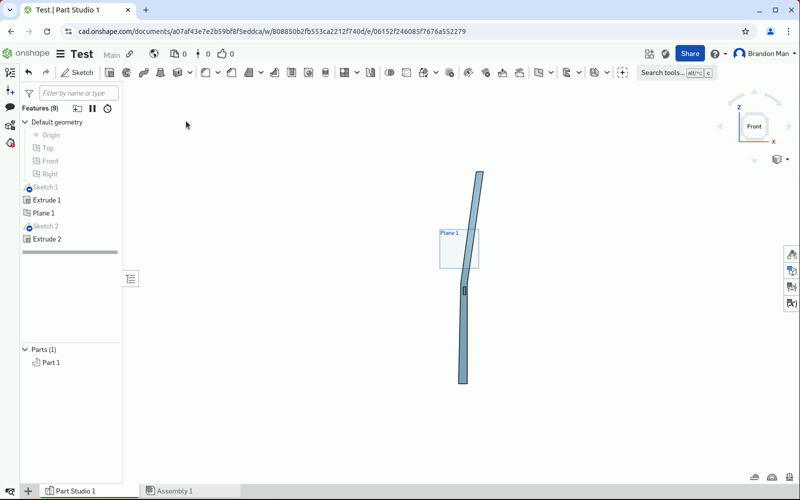
key(shift+h)
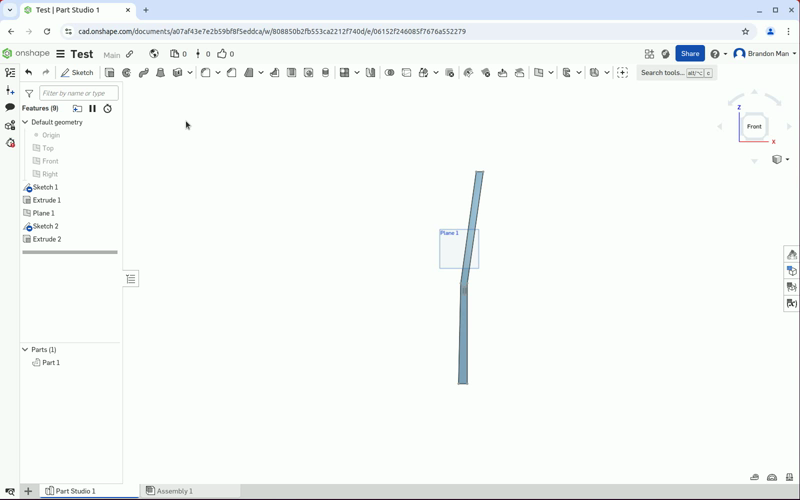
key(shift+h)
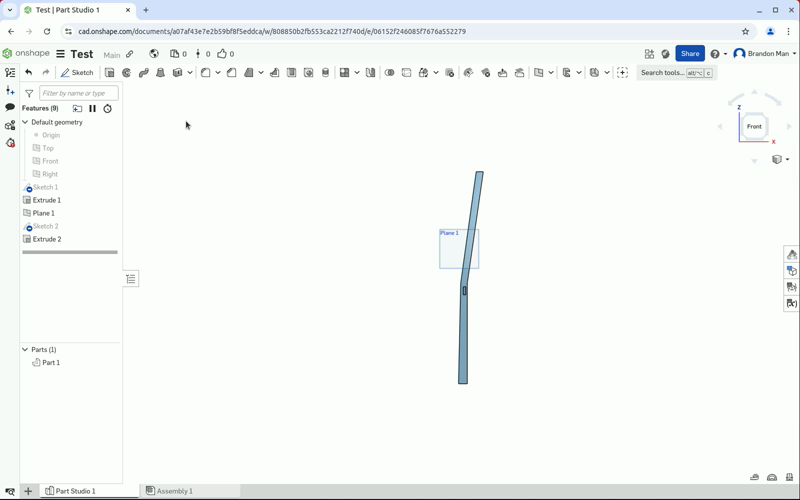
mouse_move(73, 189)
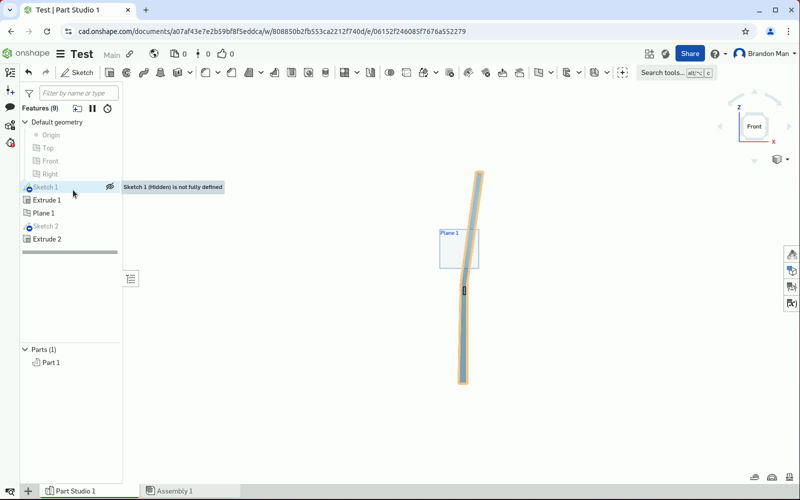
click(73, 189)
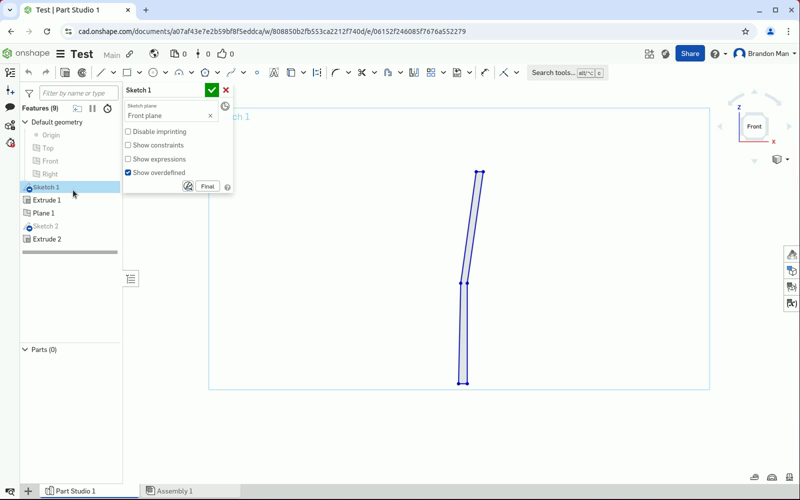
mouse_move(229, 92)
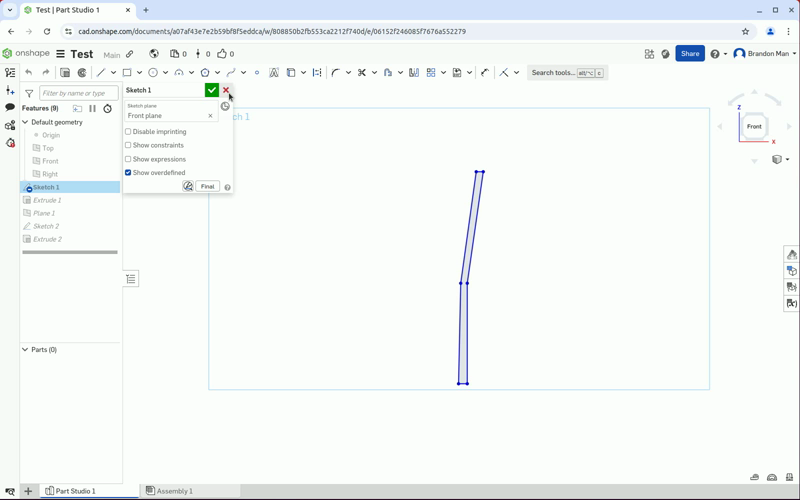
click(229, 92)
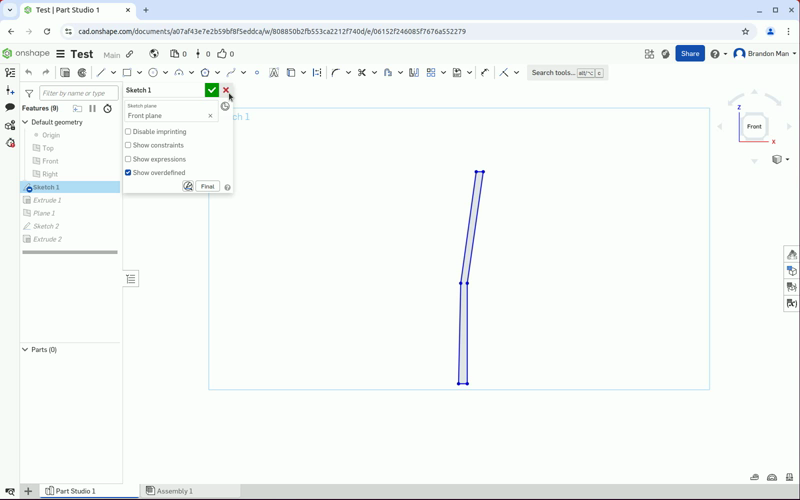
key(shift+s)
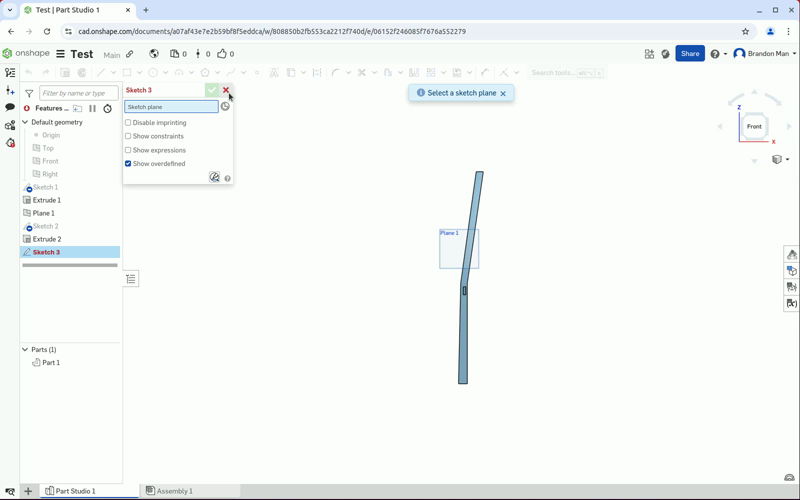
mouse_move(73, 215)
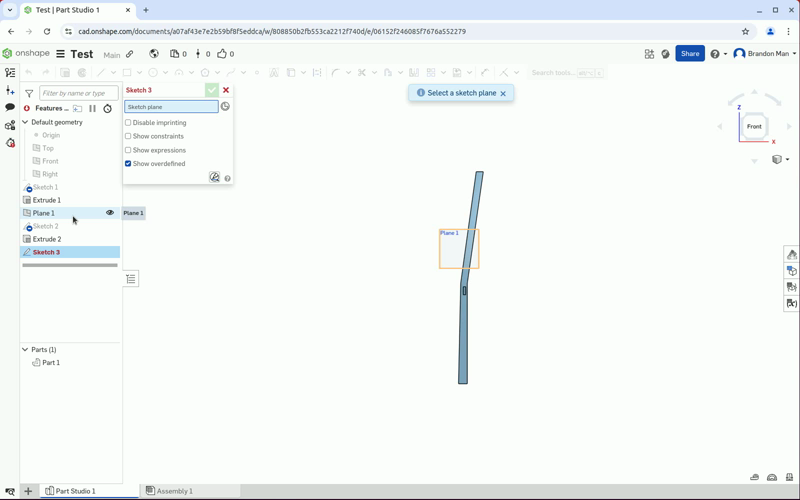
click(73, 215)
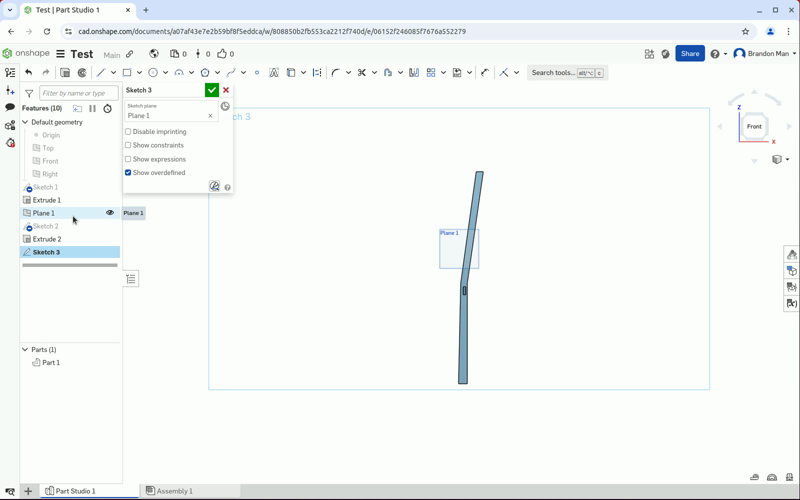
mouse_move(73, 352)
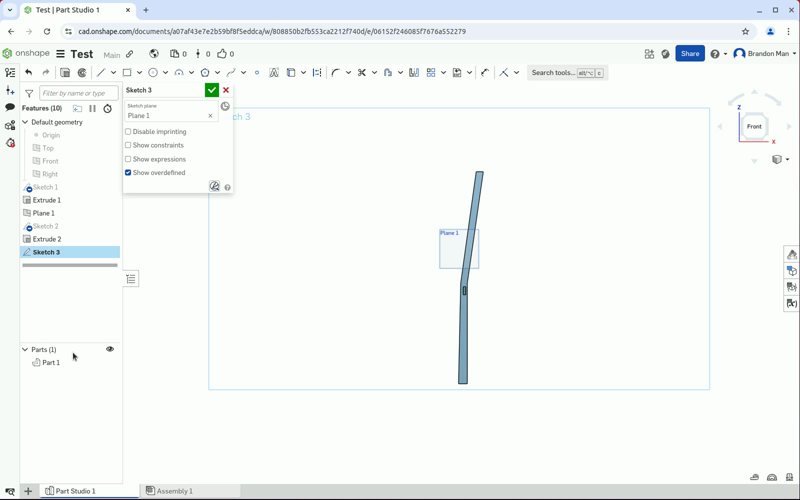
key(y)
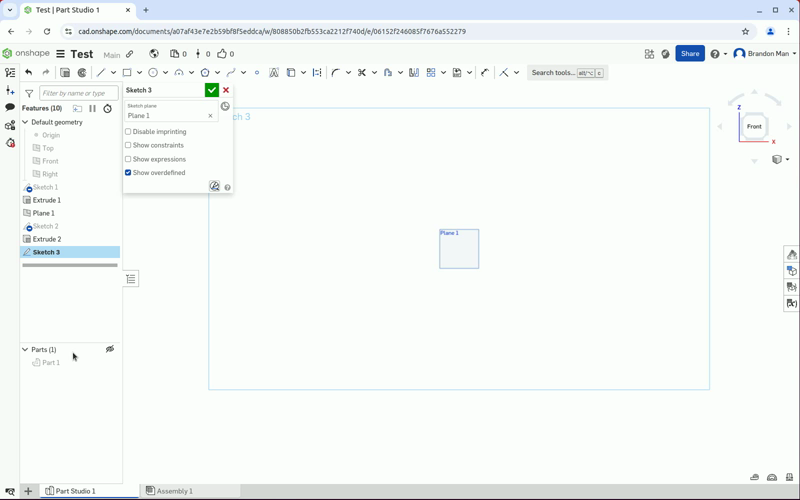
key(l)
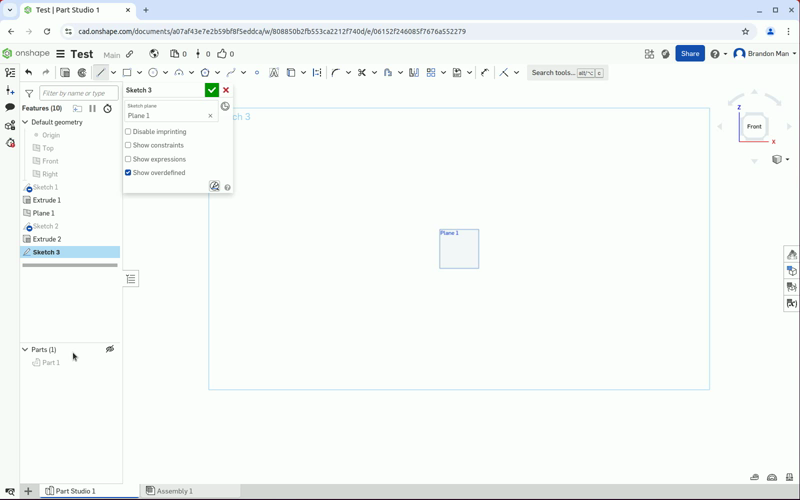
key_down(shift)
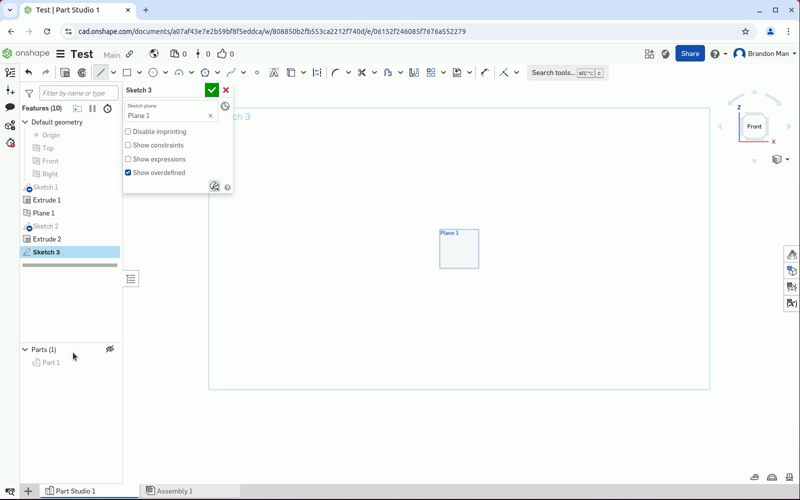
mouse_move(476, 186)
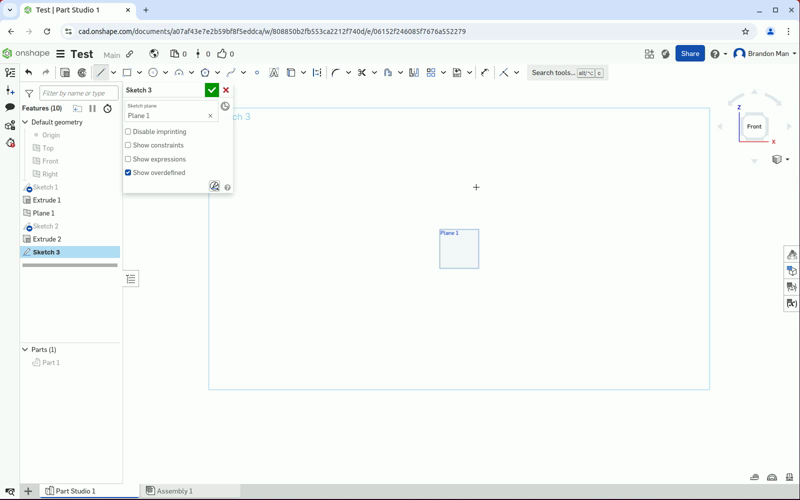
click(476, 186)
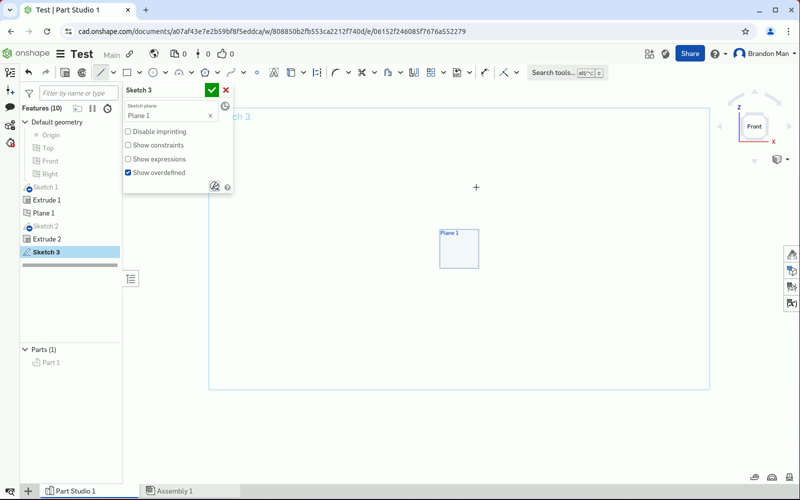
key_up(shift)
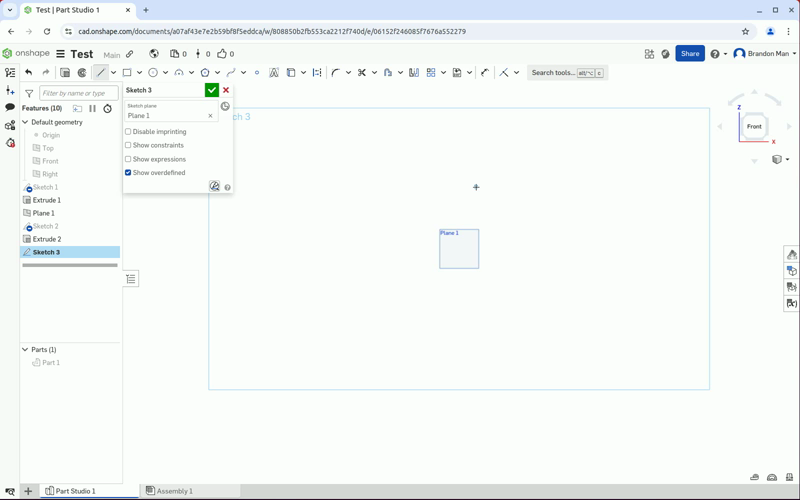
key_down(shift)
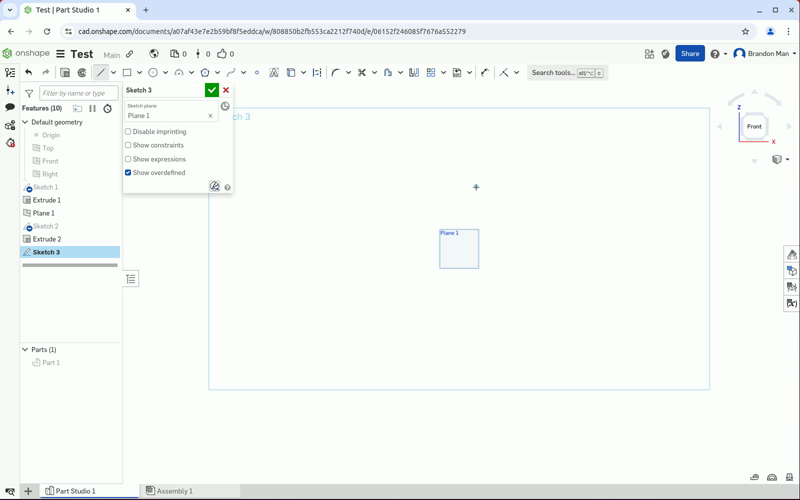
mouse_move(506, 186)
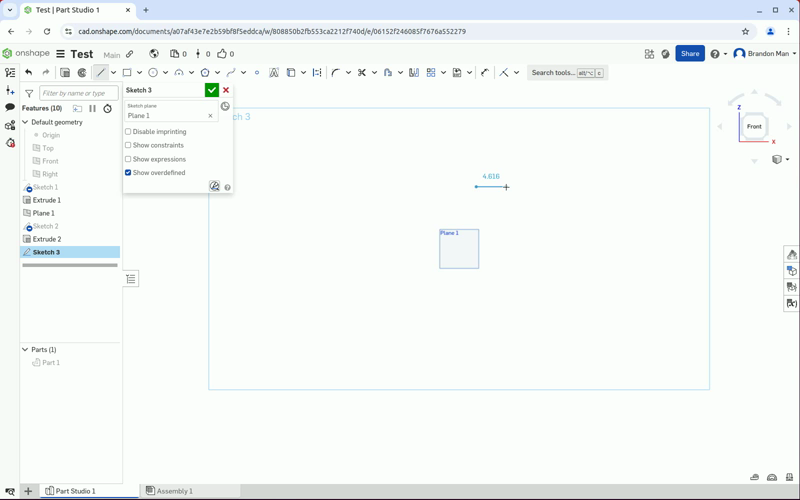
mouse_move(479, 187)
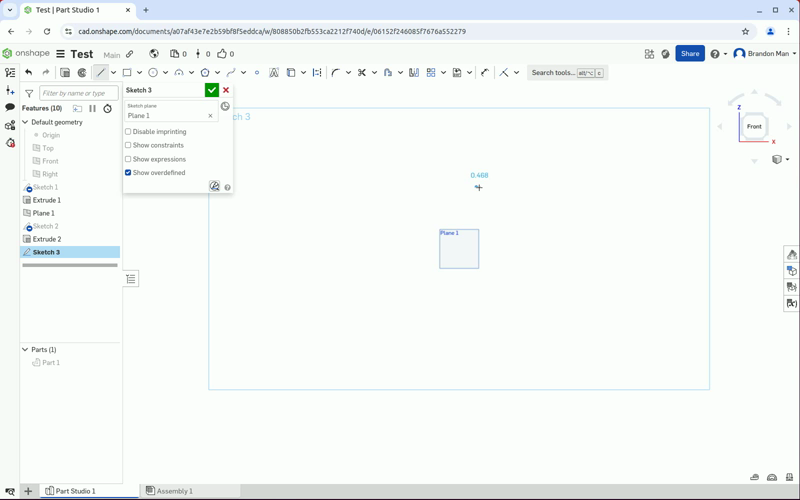
scroll(6)
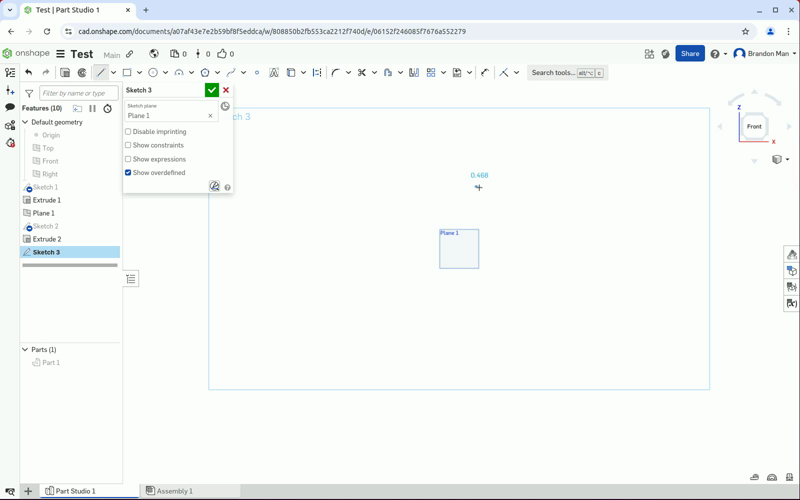
scroll(6)
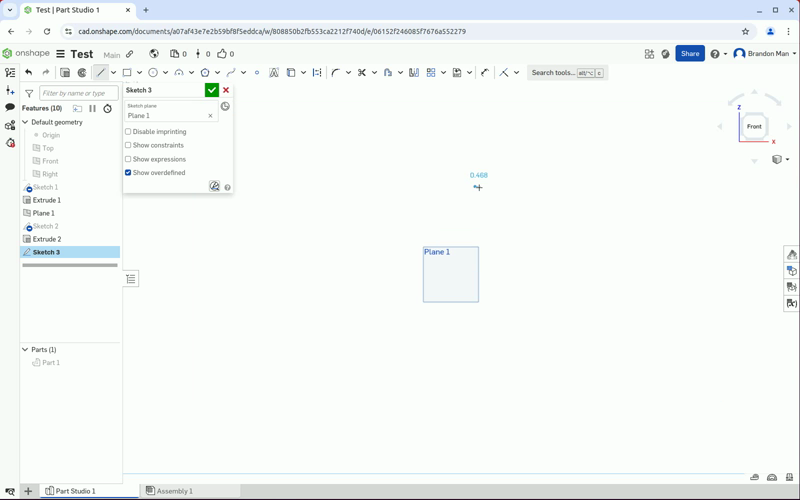
scroll(6)
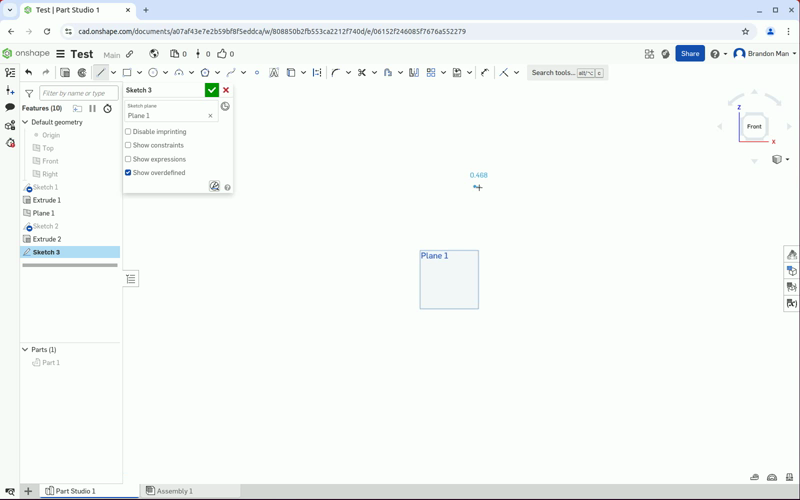
scroll(6)
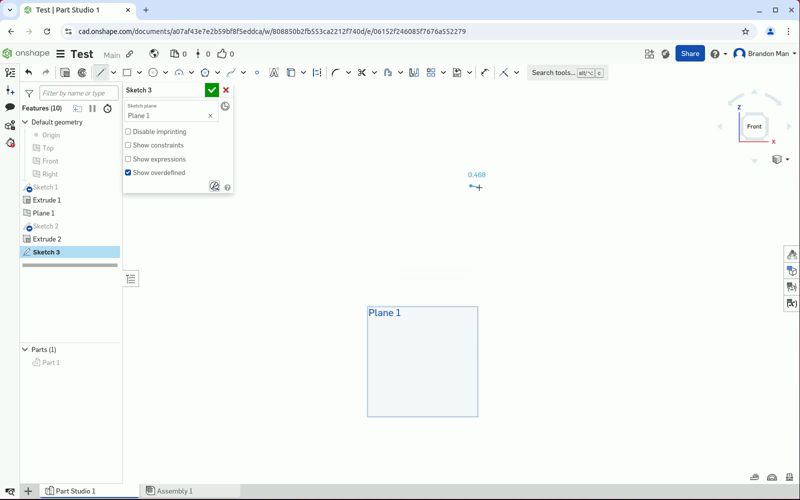
scroll(6)
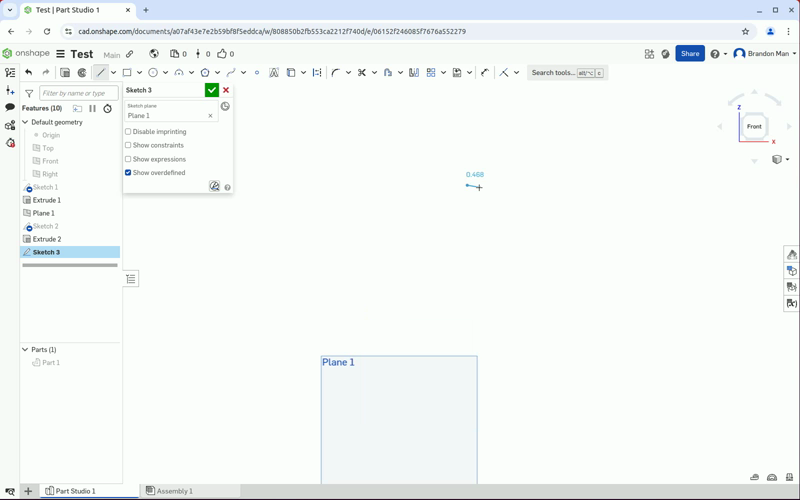
scroll(6)
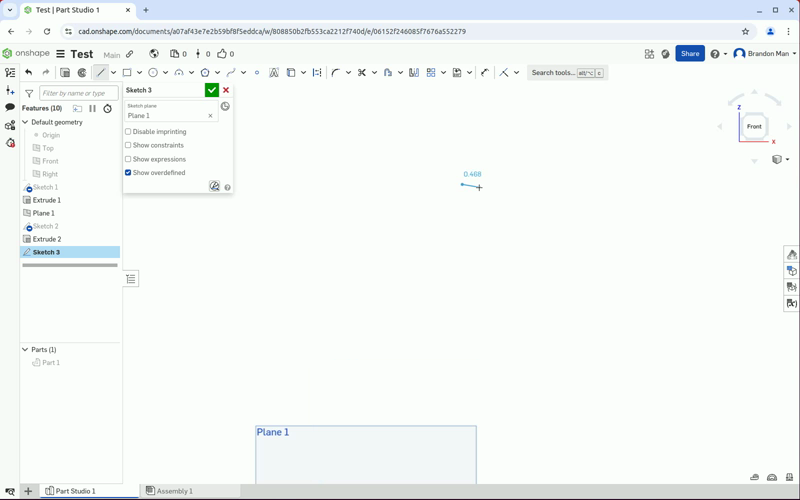
scroll(6)
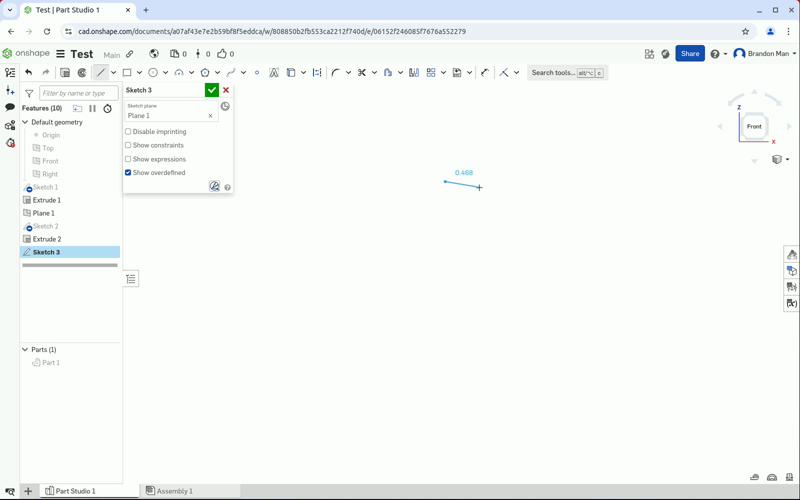
click(479, 187)
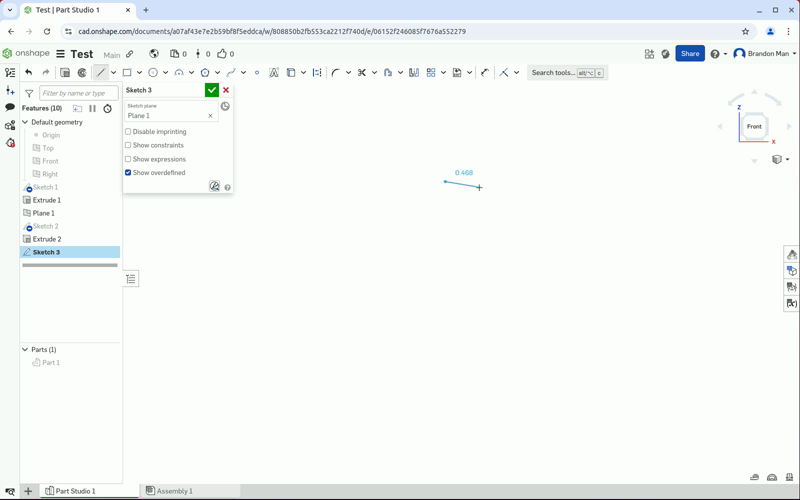
scroll(-6)
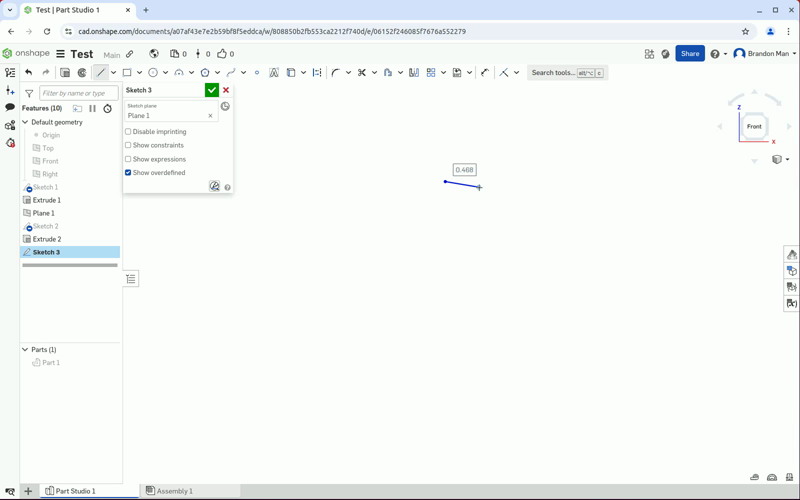
scroll(-6)
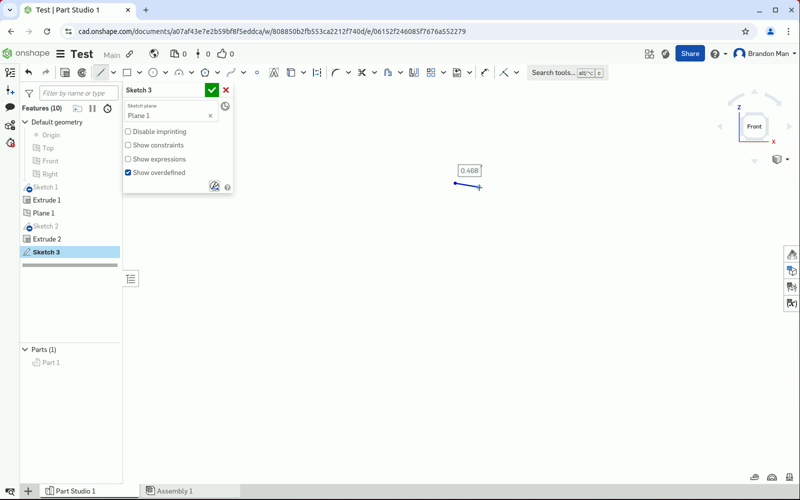
scroll(-6)
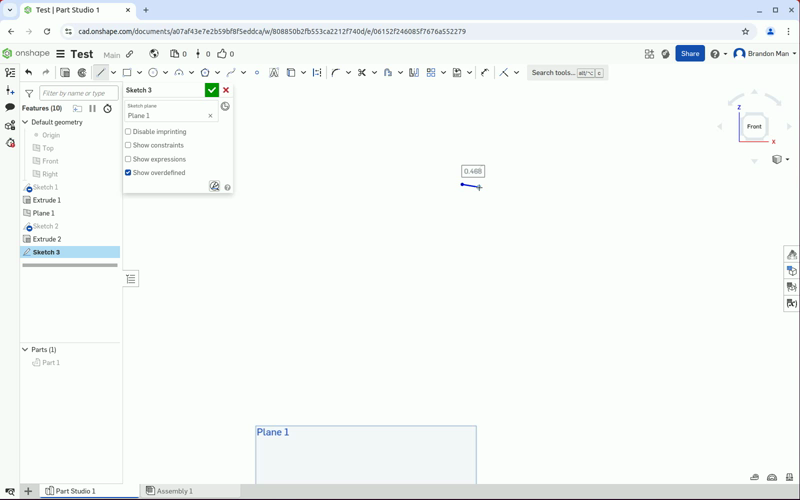
scroll(-6)
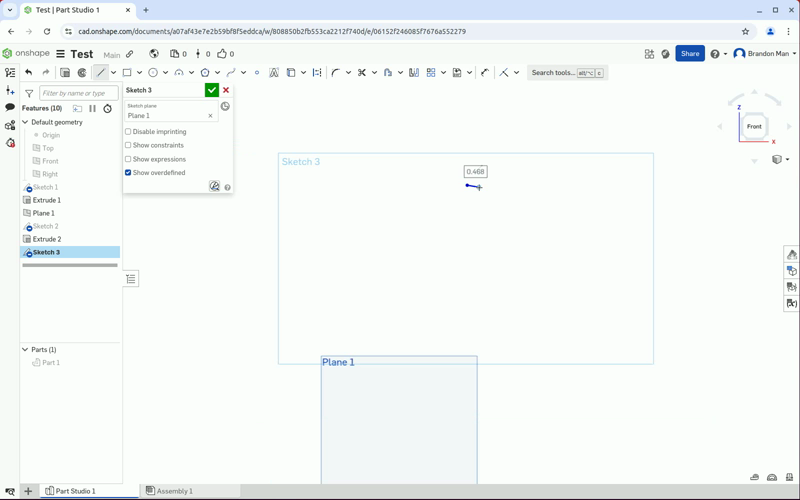
scroll(-6)
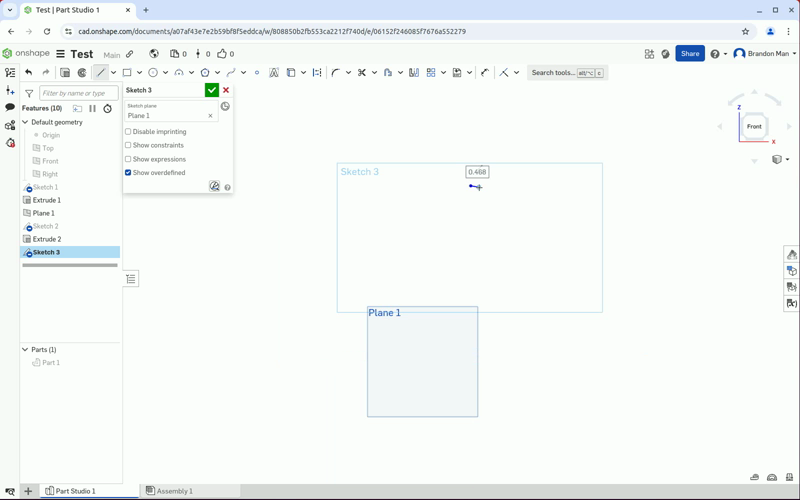
scroll(-6)
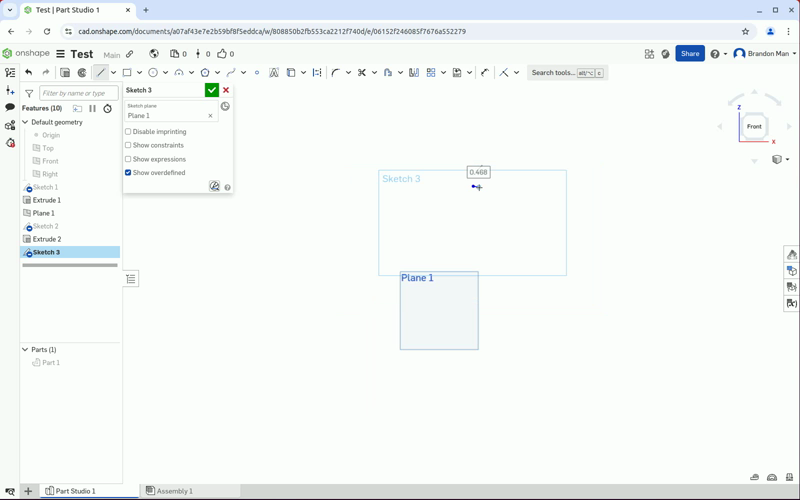
scroll(-6)
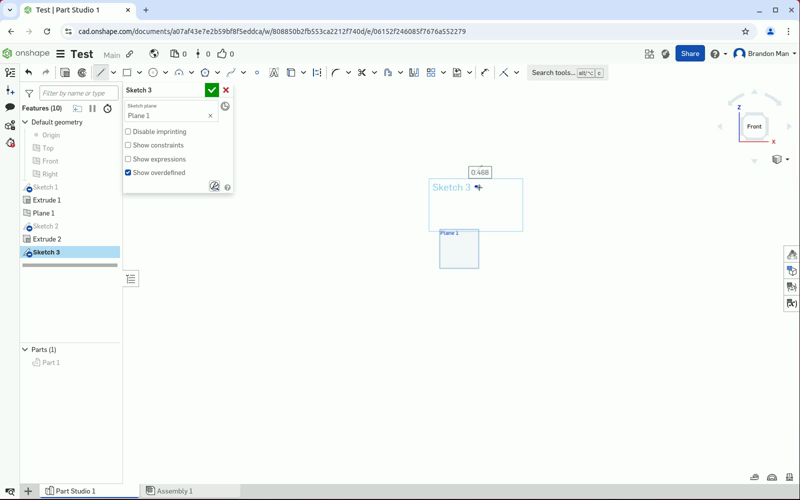
key_up(shift)
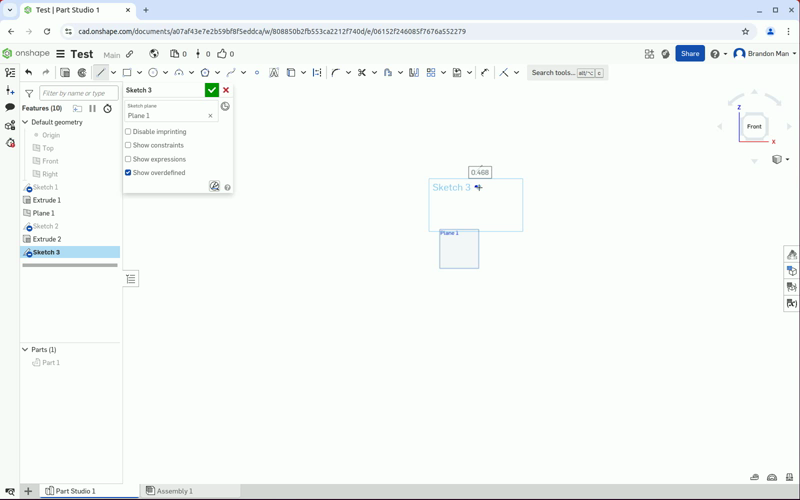
key_down(shift)
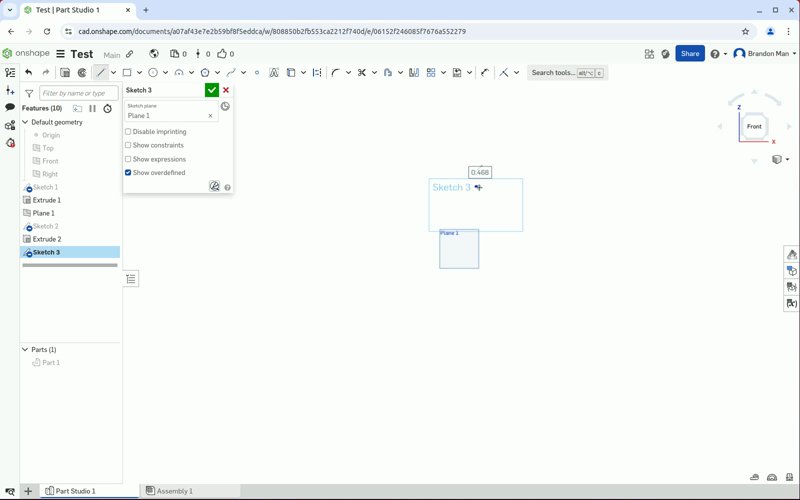
mouse_move(509, 187)
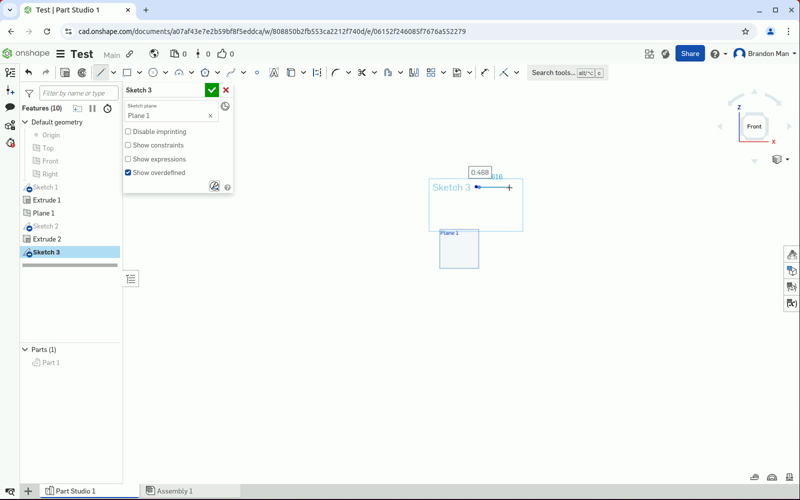
mouse_move(479, 181)
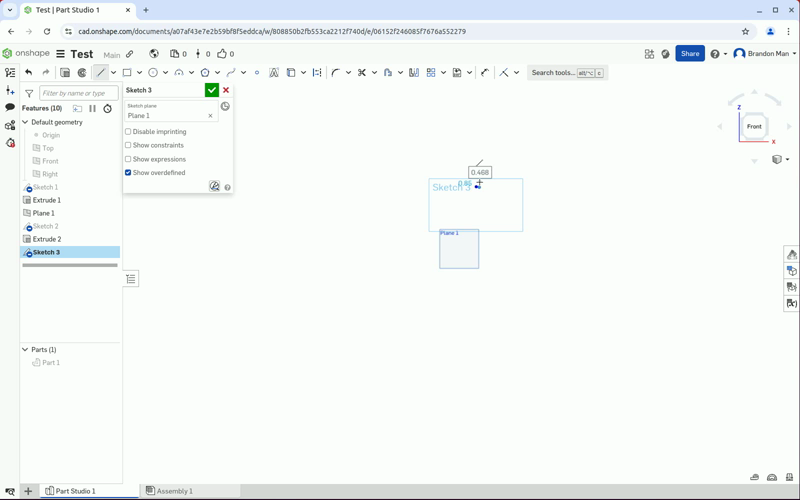
scroll(6)
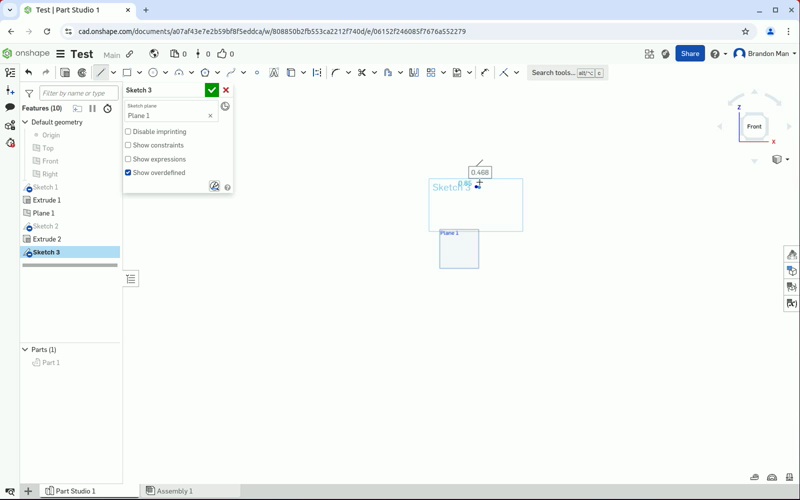
scroll(6)
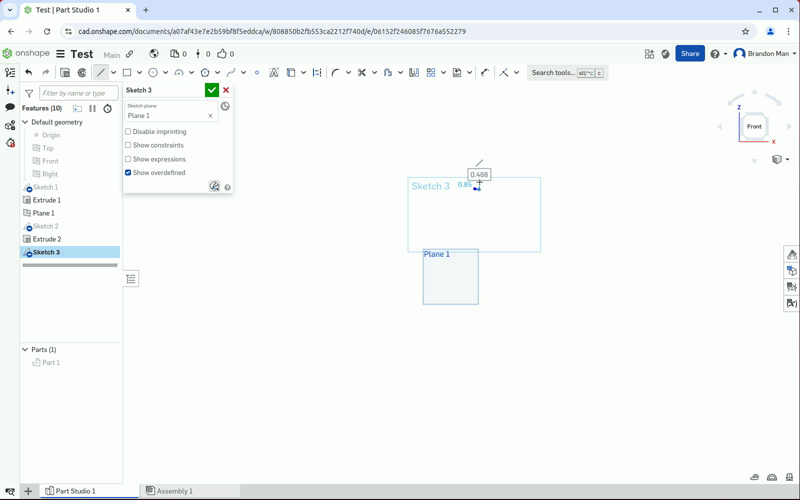
scroll(6)
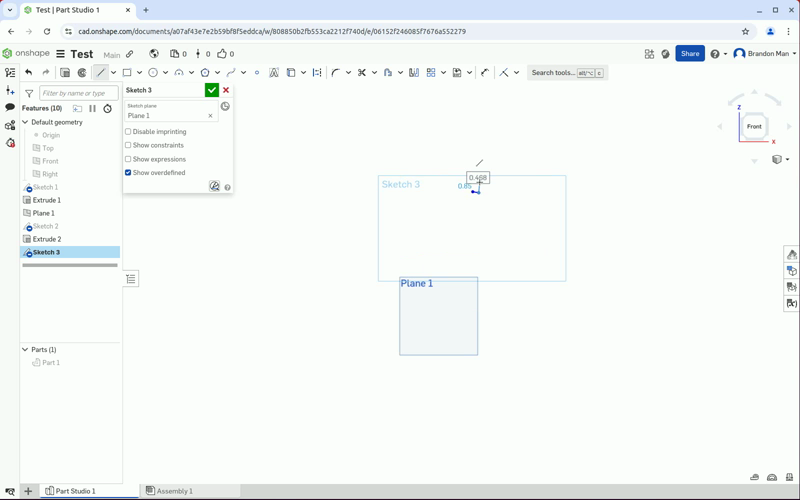
scroll(6)
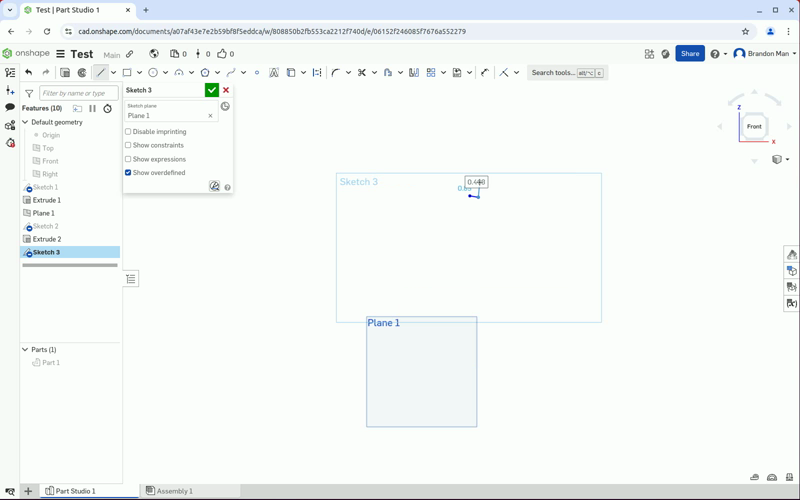
scroll(6)
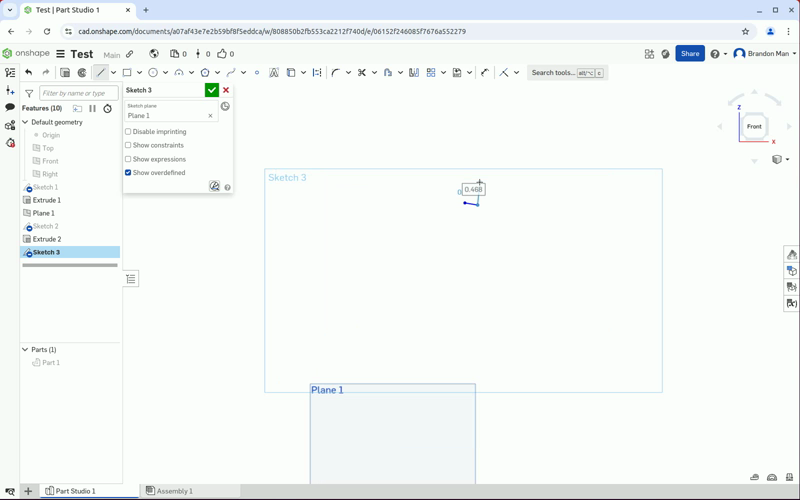
scroll(6)
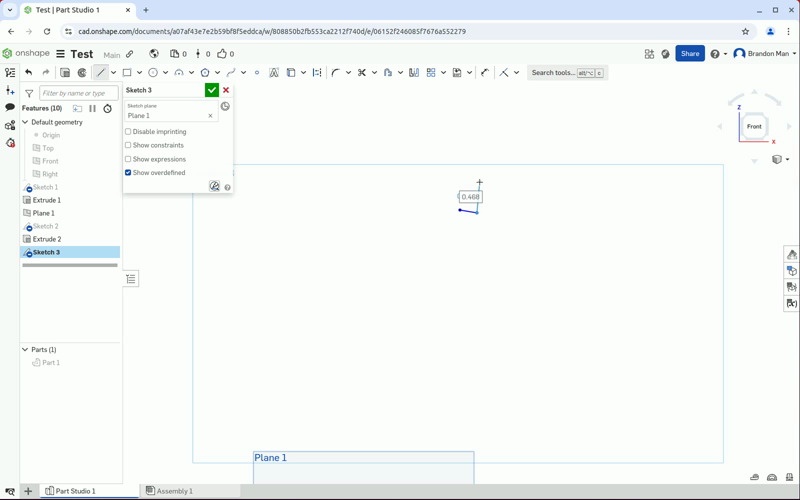
scroll(6)
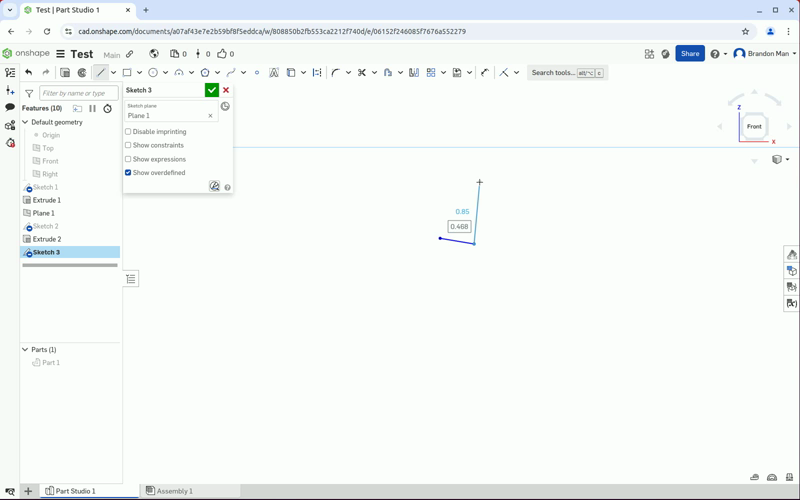
click(479, 181)
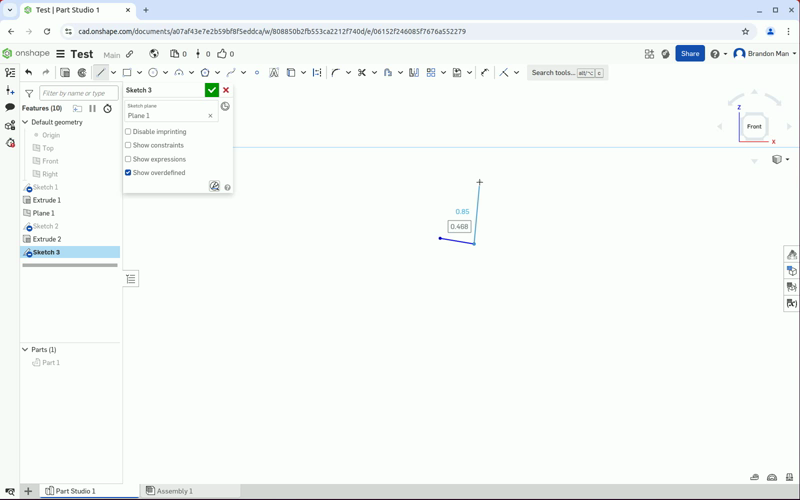
scroll(-6)
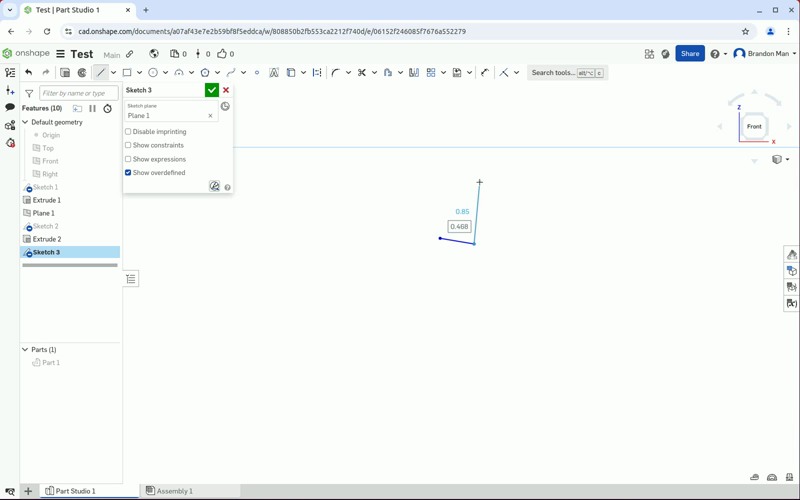
scroll(-6)
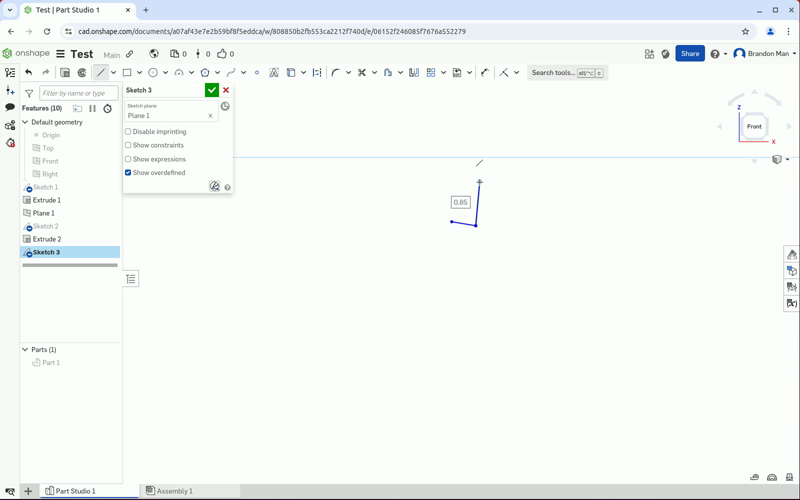
scroll(-6)
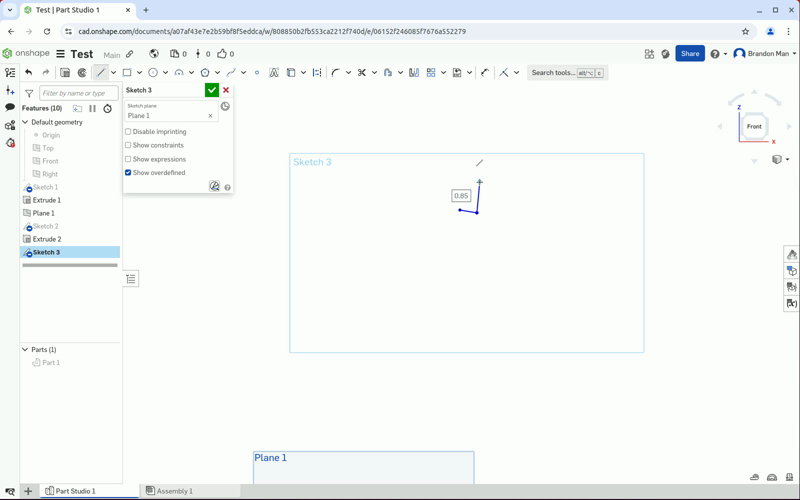
scroll(-6)
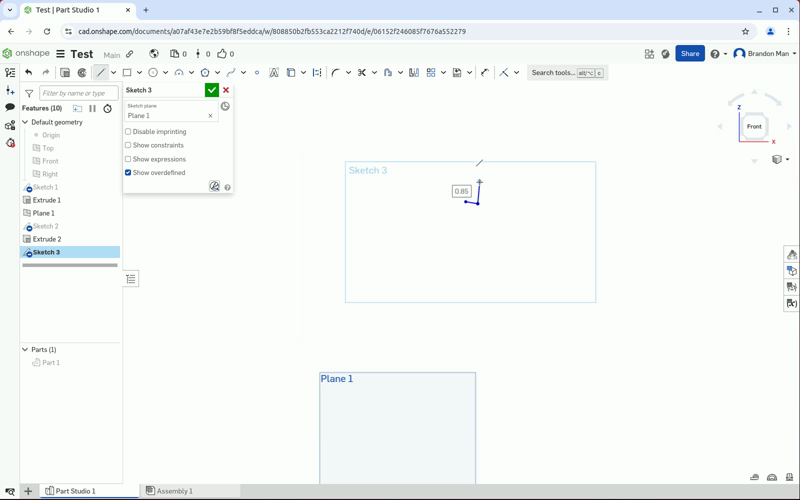
scroll(-6)
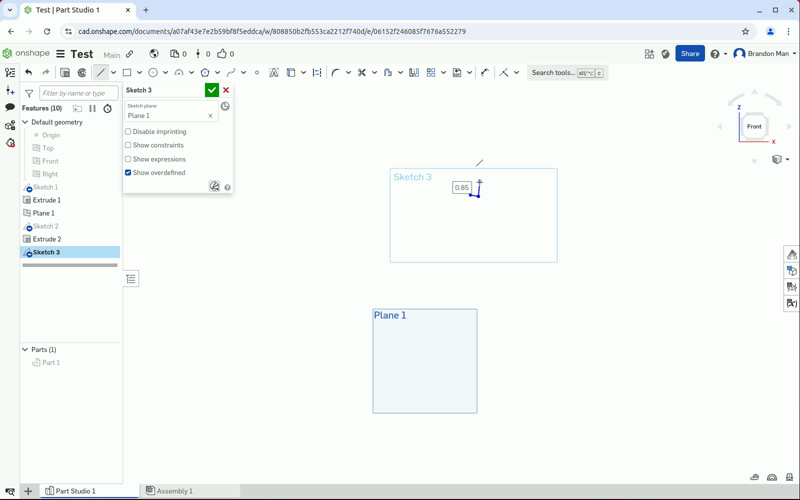
scroll(-6)
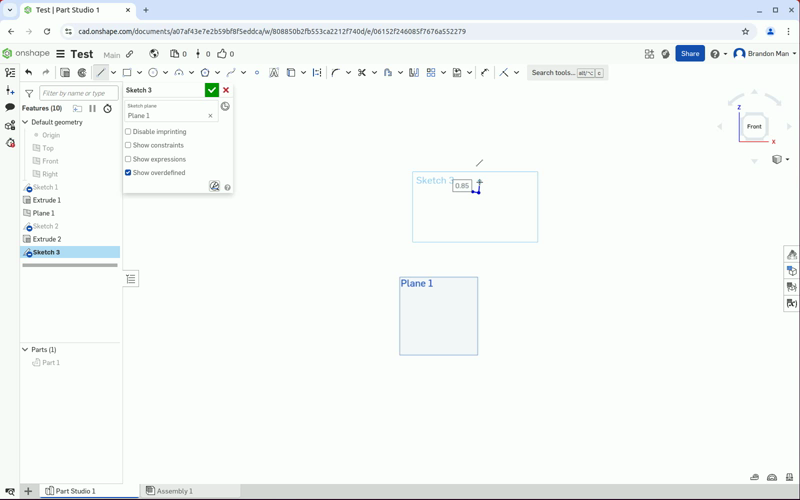
scroll(-6)
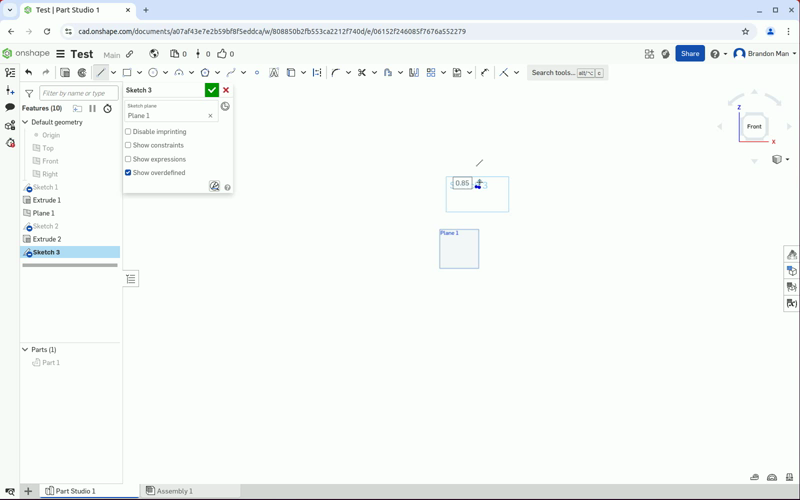
key_up(shift)
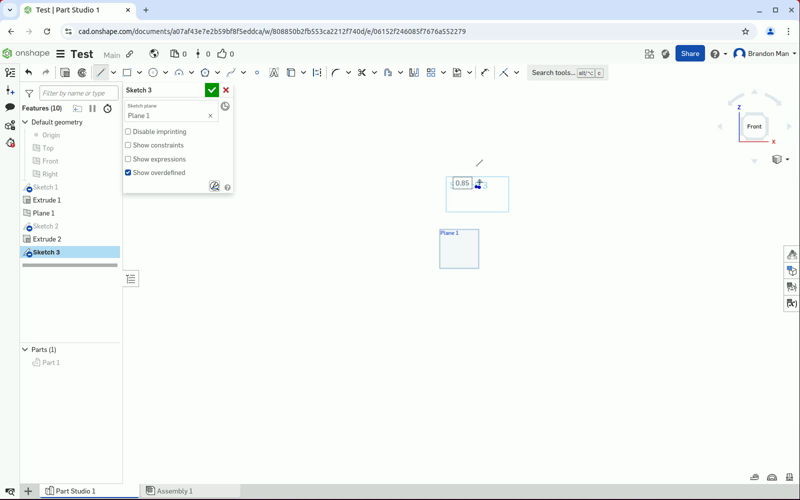
key_down(shift)
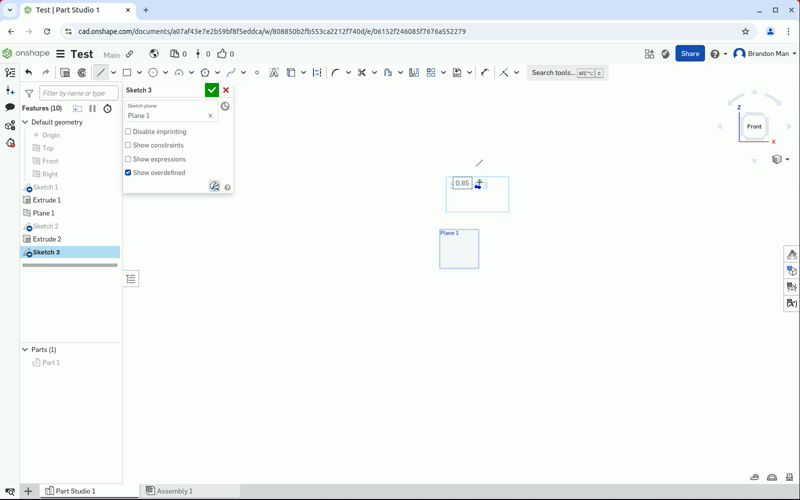
mouse_move(509, 181)
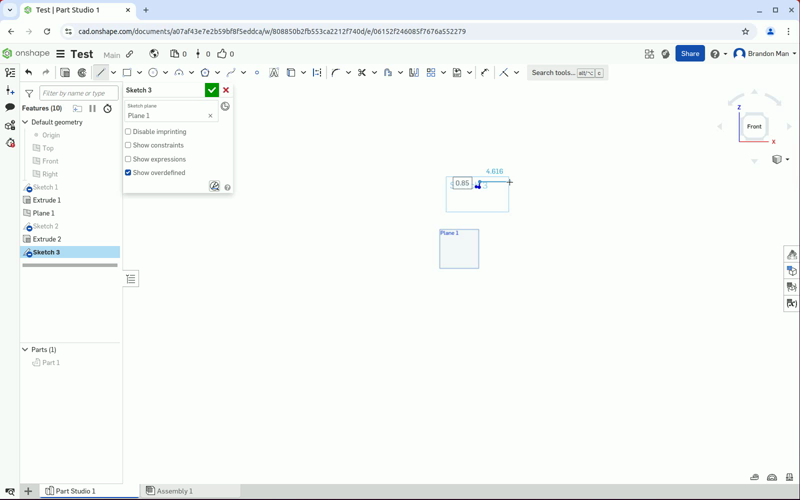
mouse_move(477, 180)
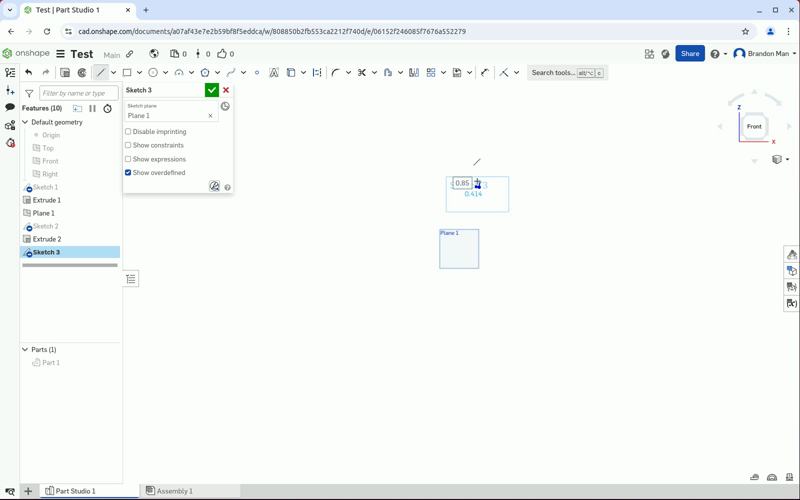
scroll(6)
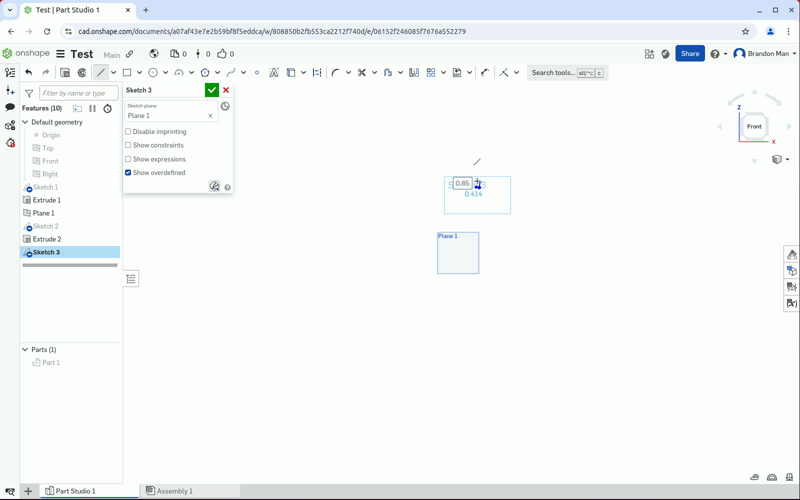
scroll(6)
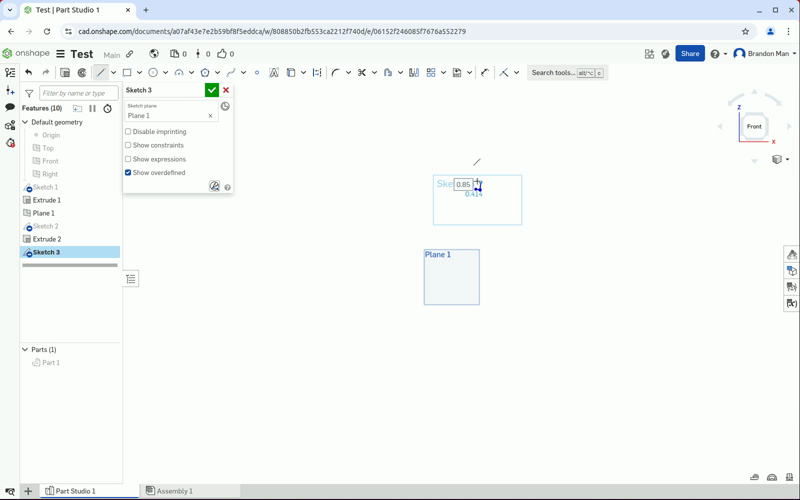
scroll(6)
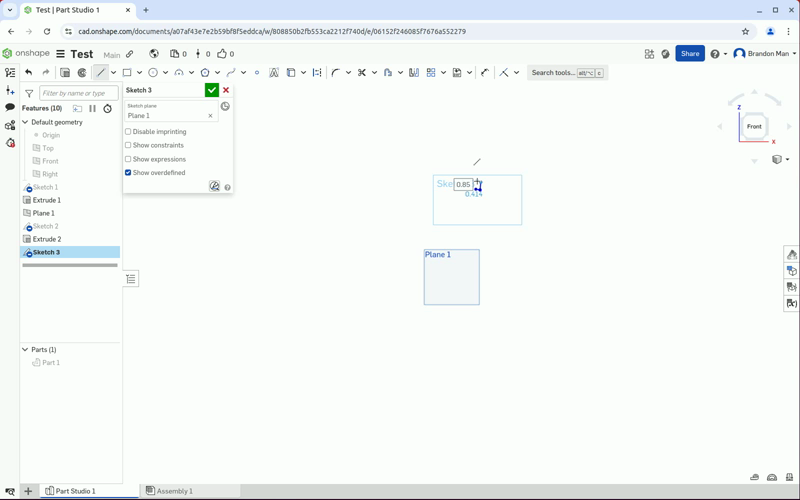
scroll(6)
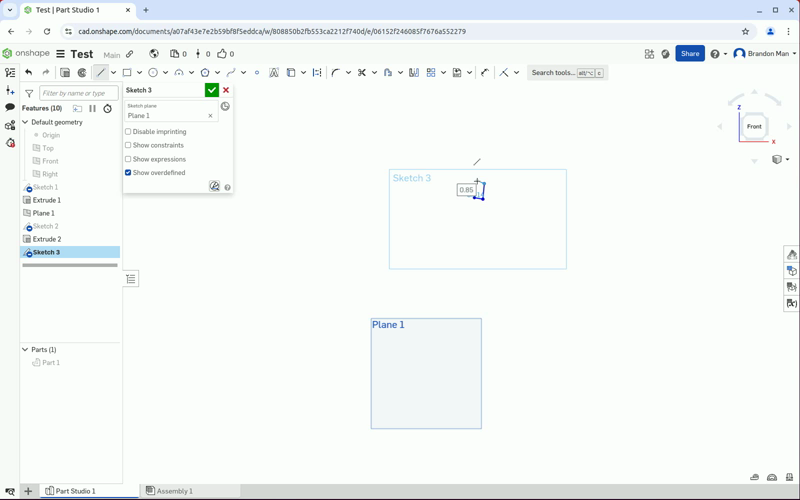
scroll(6)
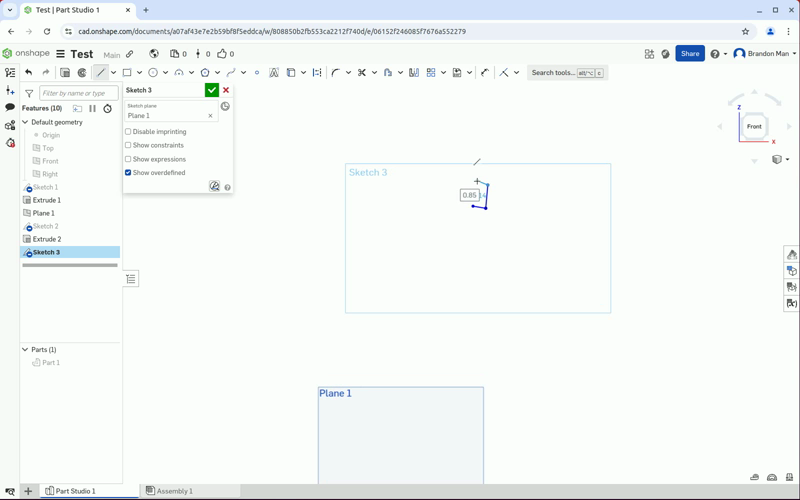
scroll(6)
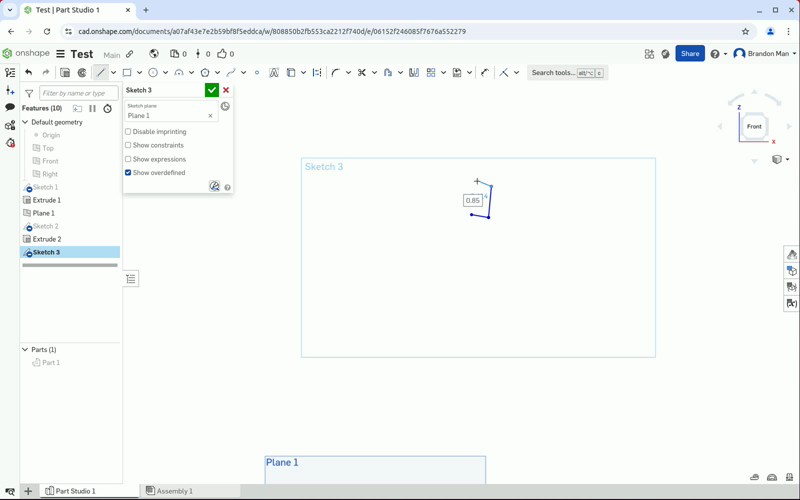
scroll(6)
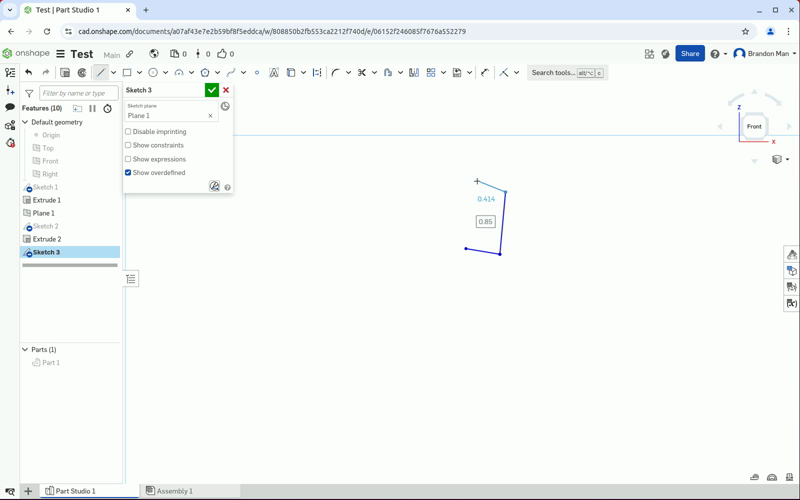
click(477, 180)
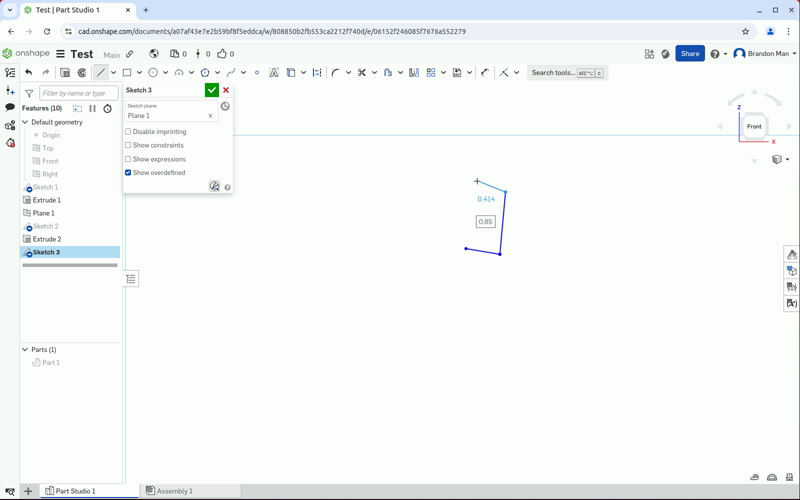
scroll(-6)
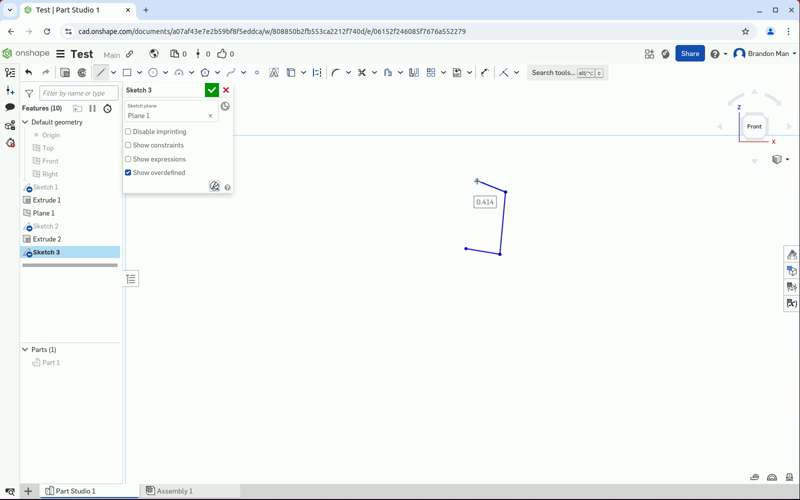
scroll(-6)
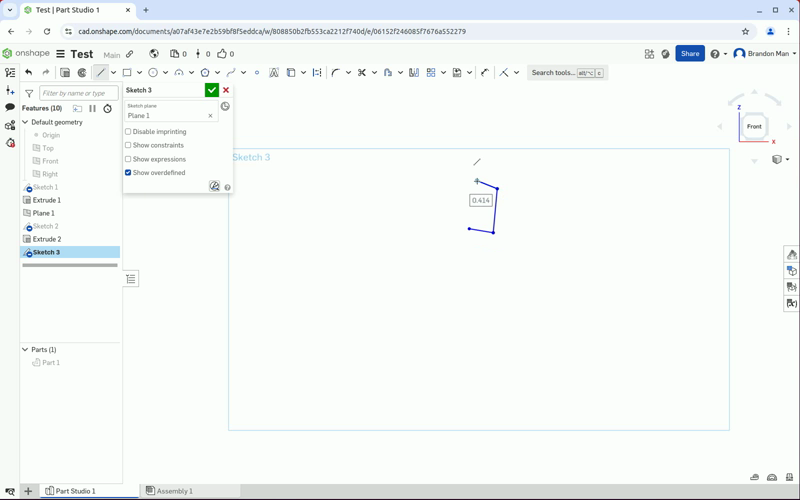
scroll(-6)
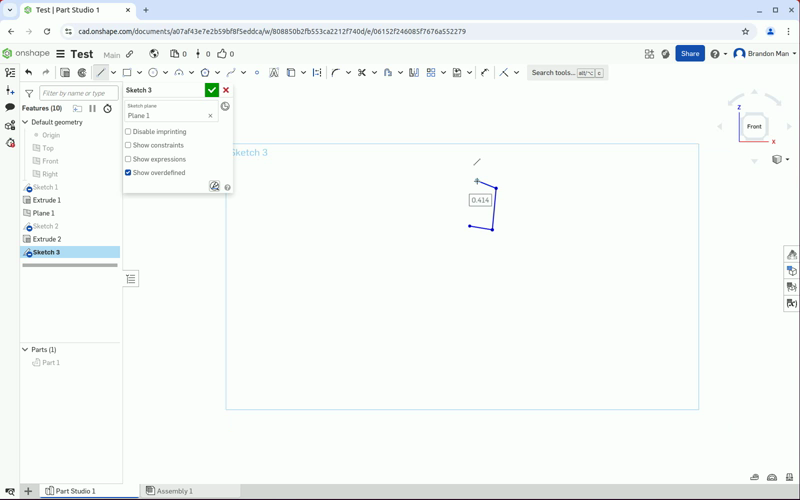
scroll(-6)
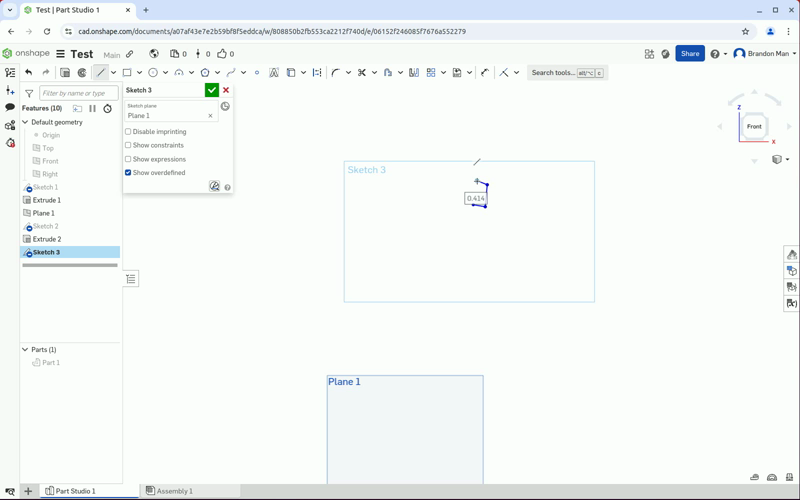
scroll(-6)
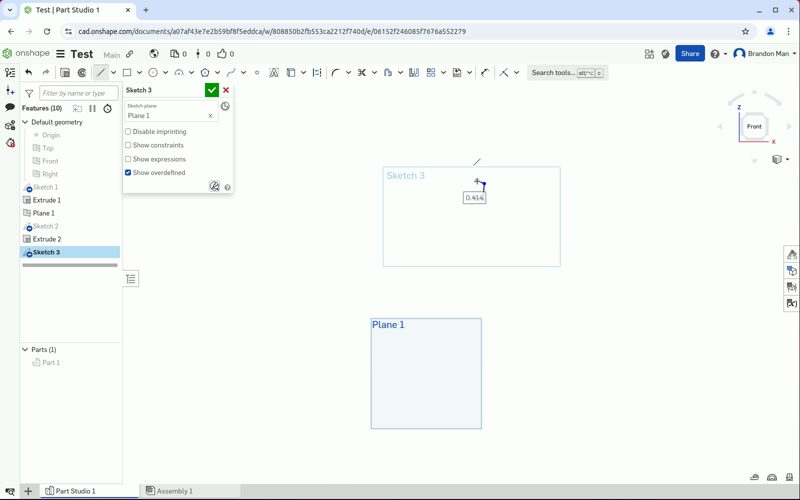
scroll(-6)
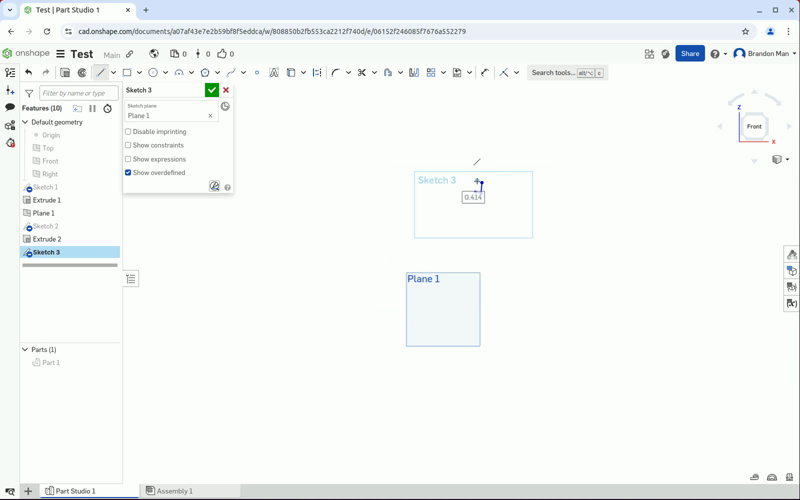
scroll(-6)
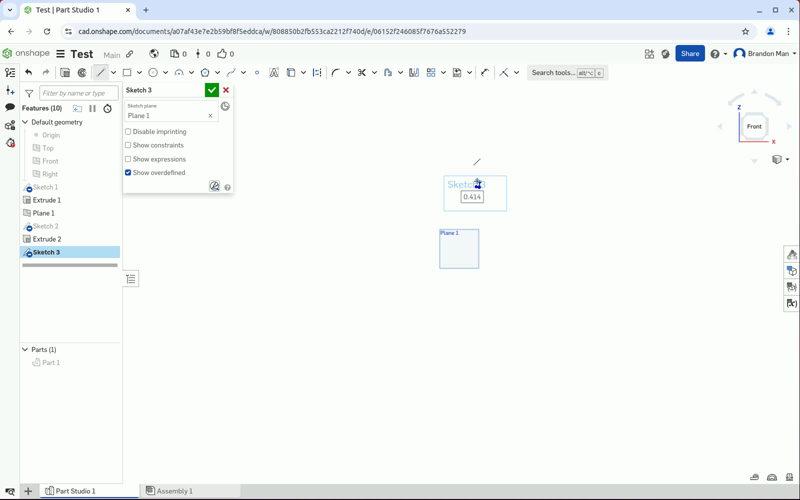
key_up(shift)
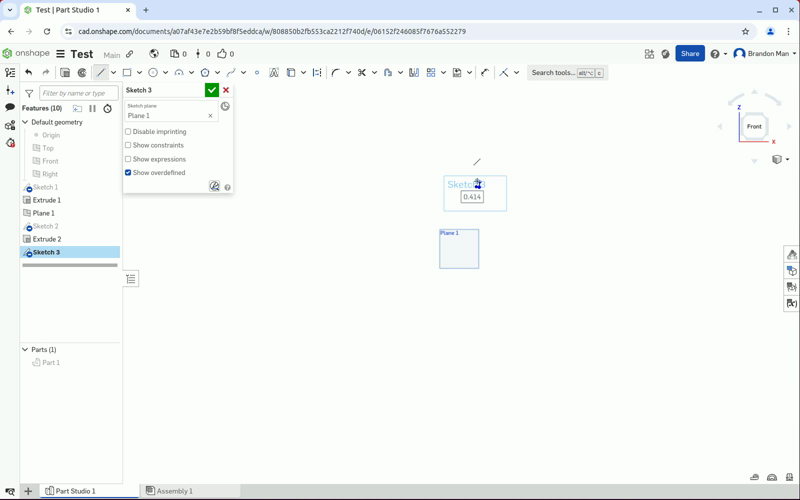
mouse_move(507, 180)
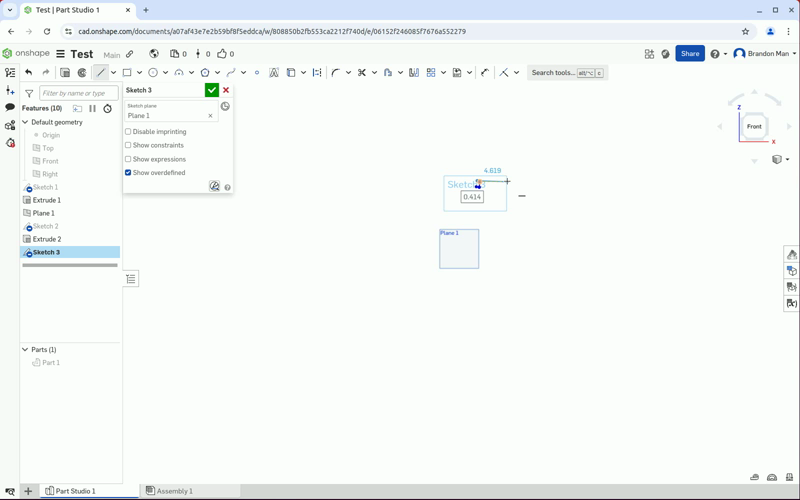
key_down(shift)
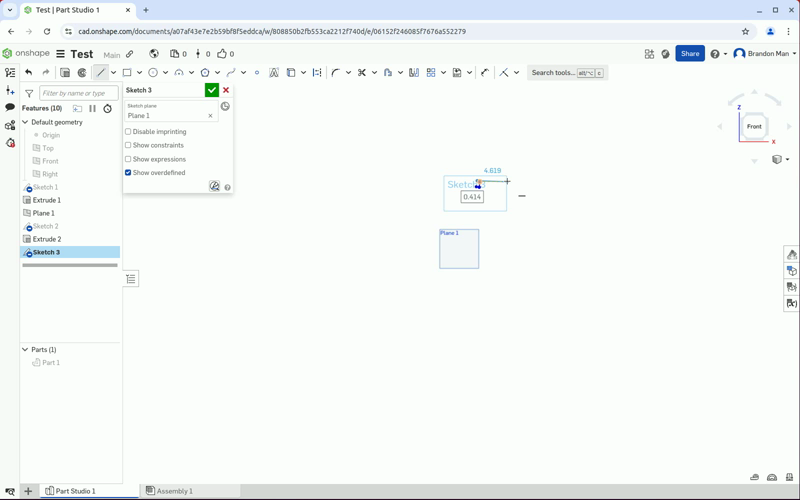
mouse_move(476, 186)
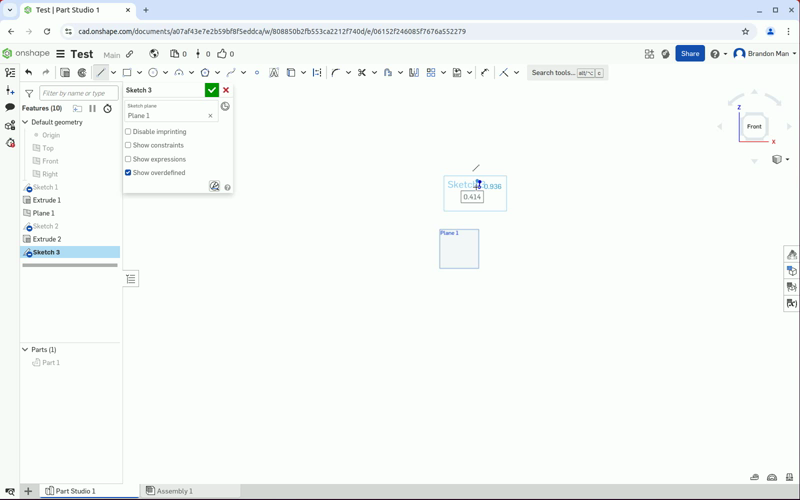
scroll(6)
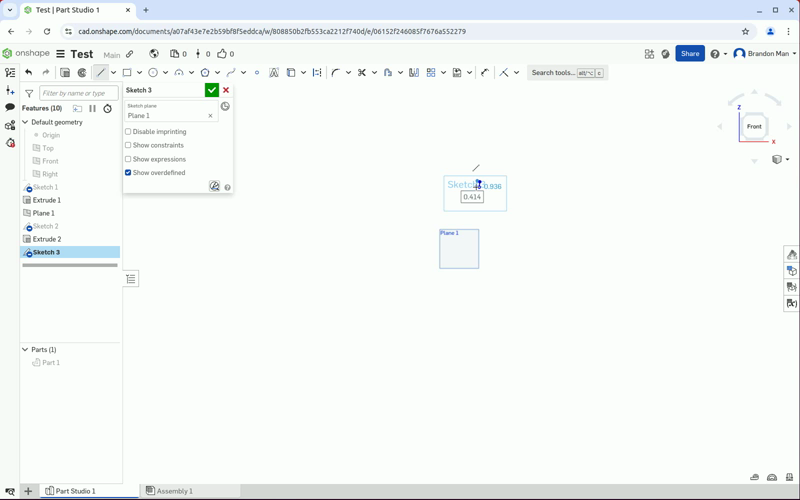
scroll(6)
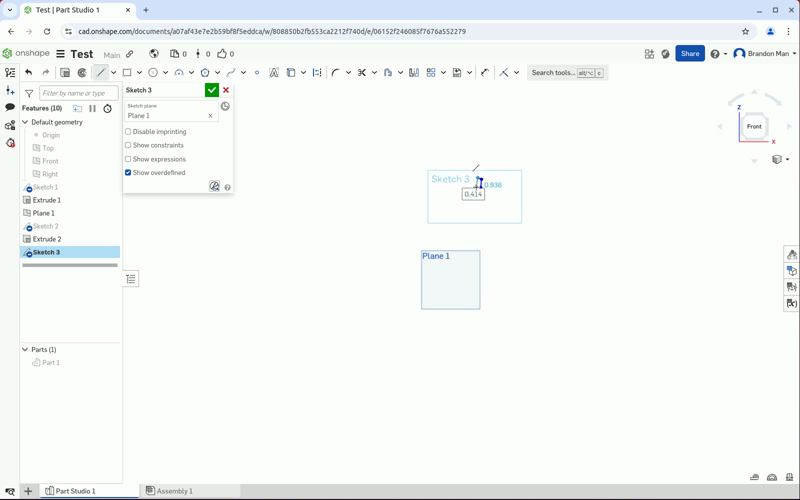
scroll(6)
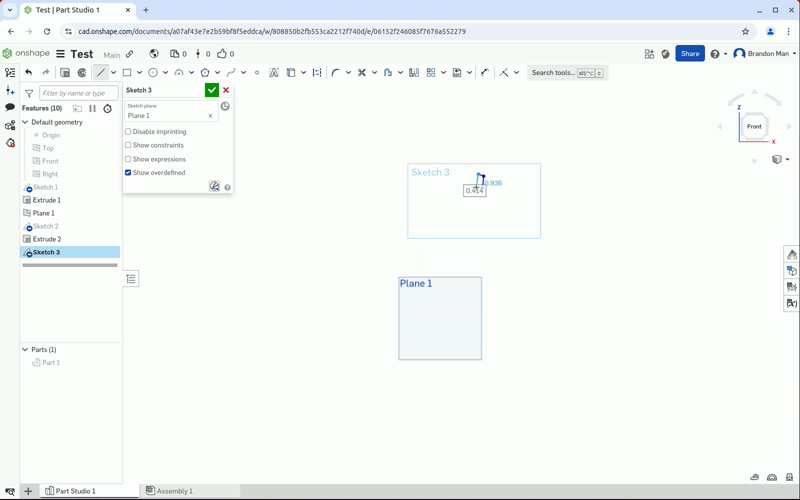
scroll(6)
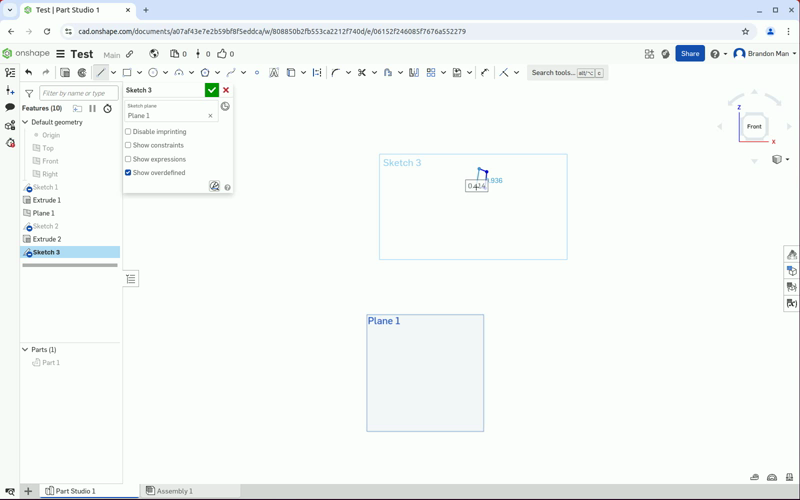
scroll(6)
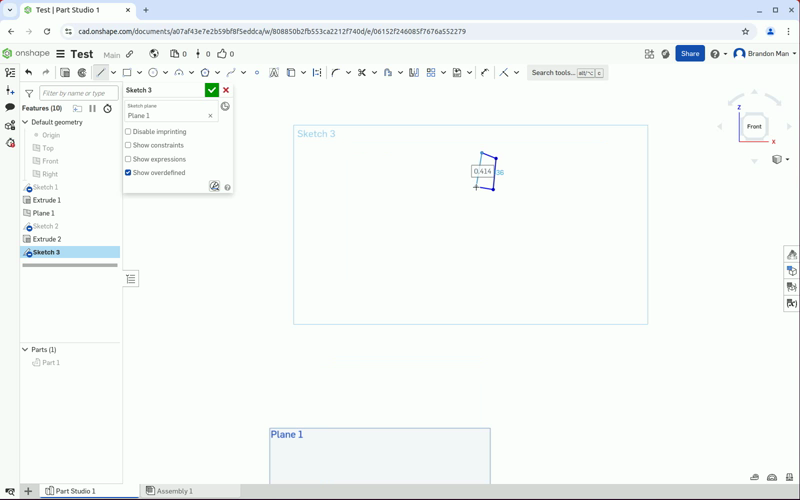
scroll(6)
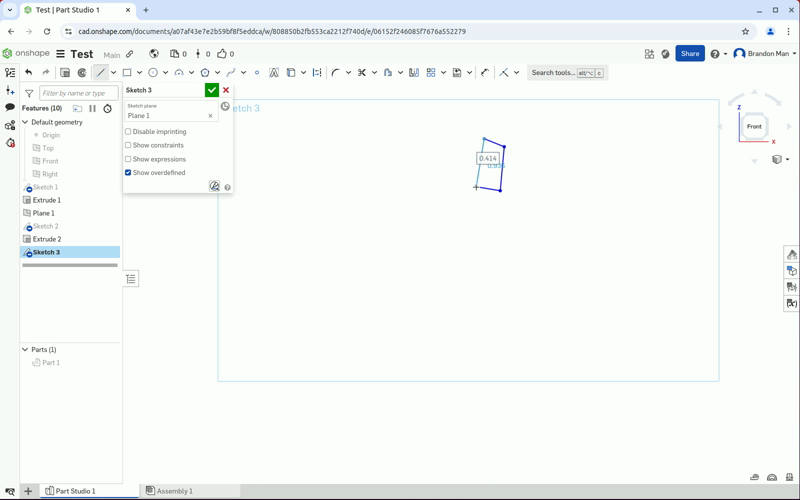
scroll(6)
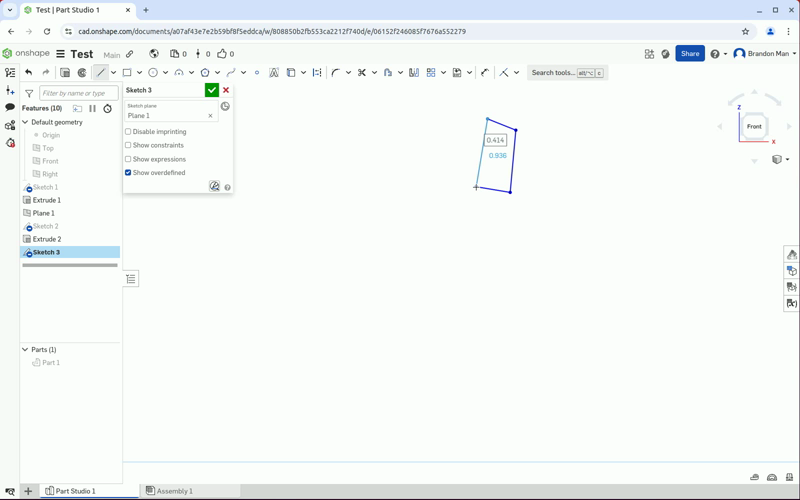
key_up(shift)
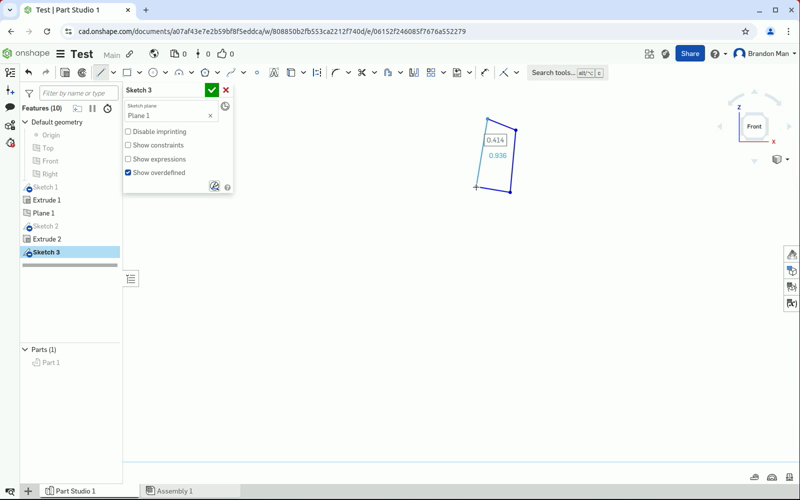
click(476, 186)
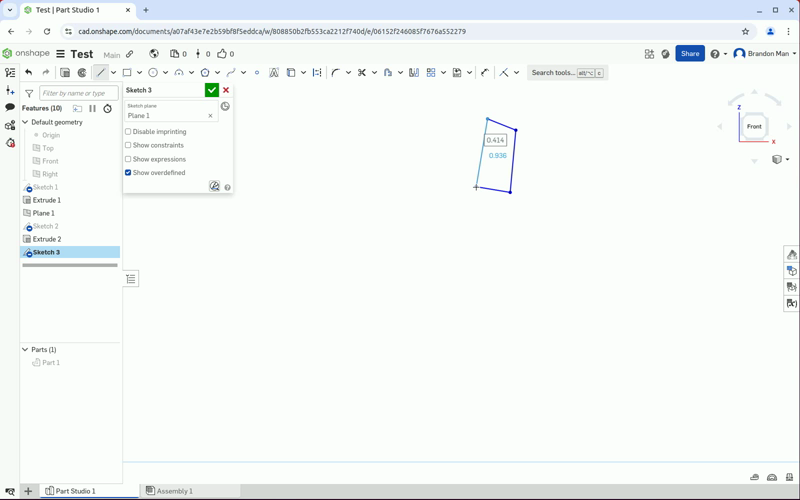
scroll(-6)
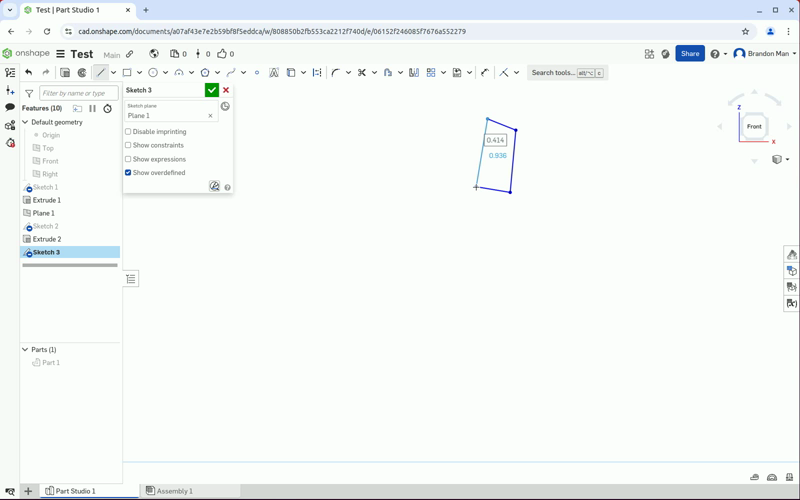
scroll(-6)
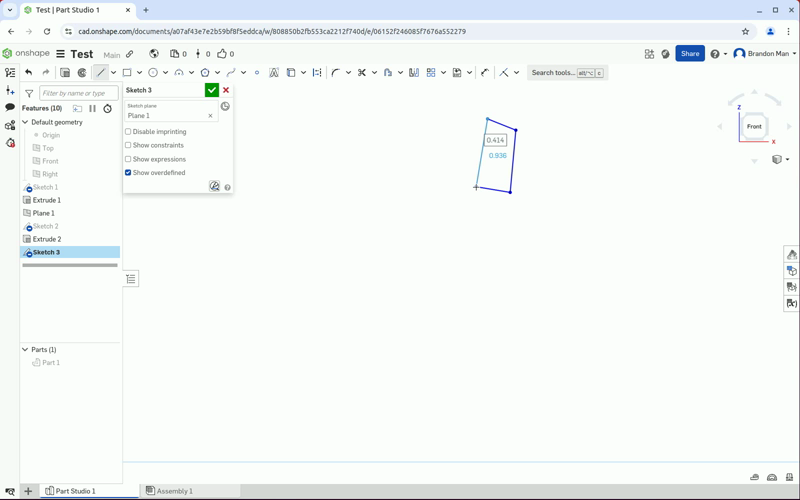
scroll(-6)
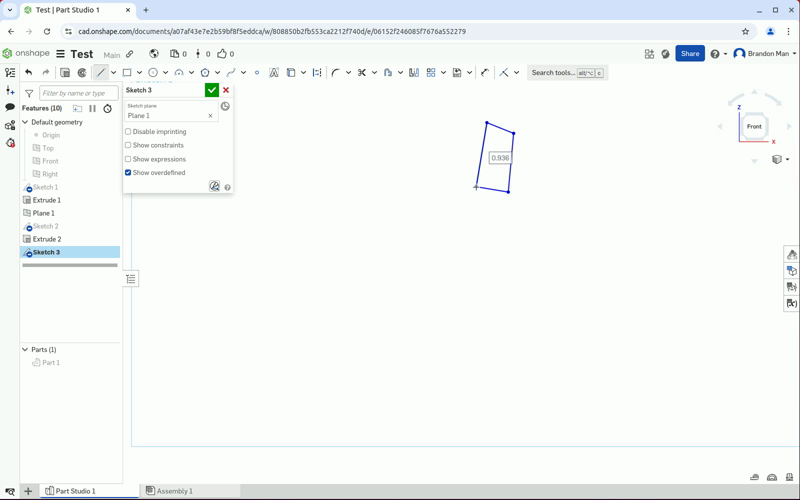
scroll(-6)
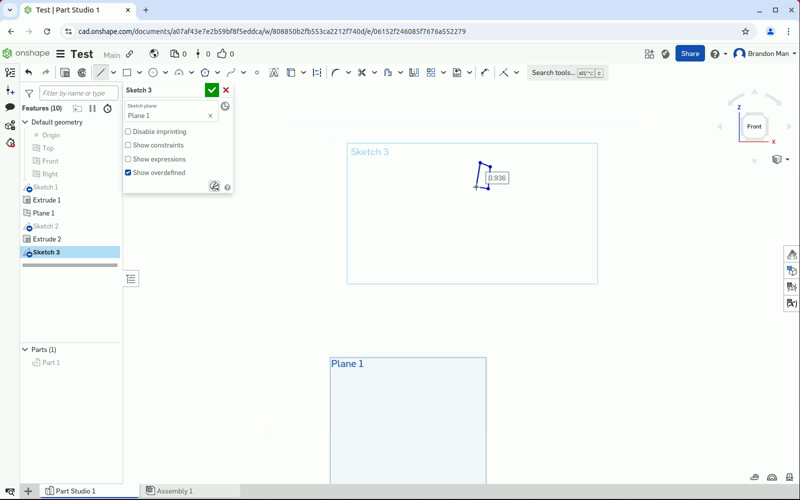
scroll(-6)
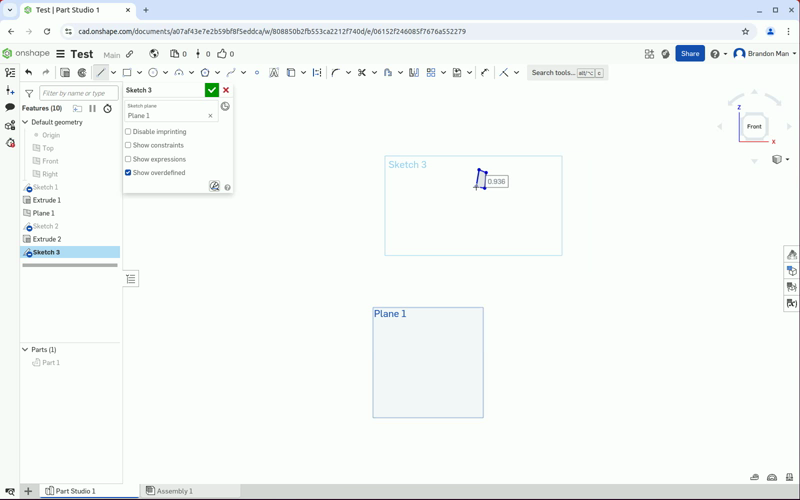
scroll(-6)
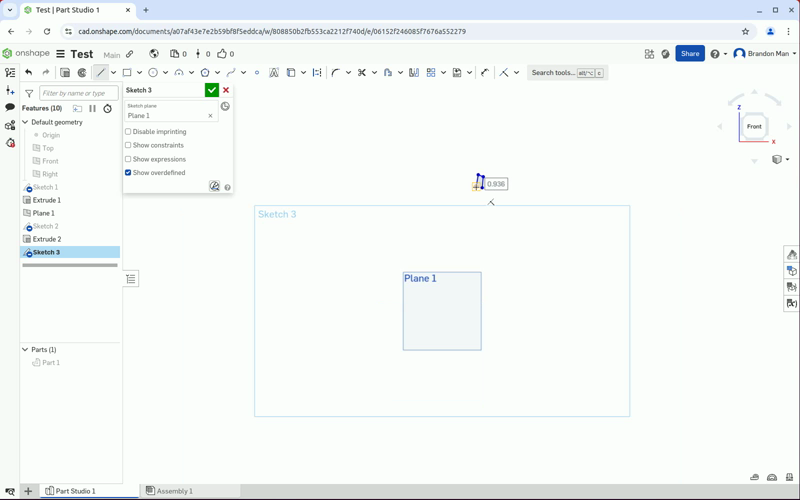
scroll(-6)
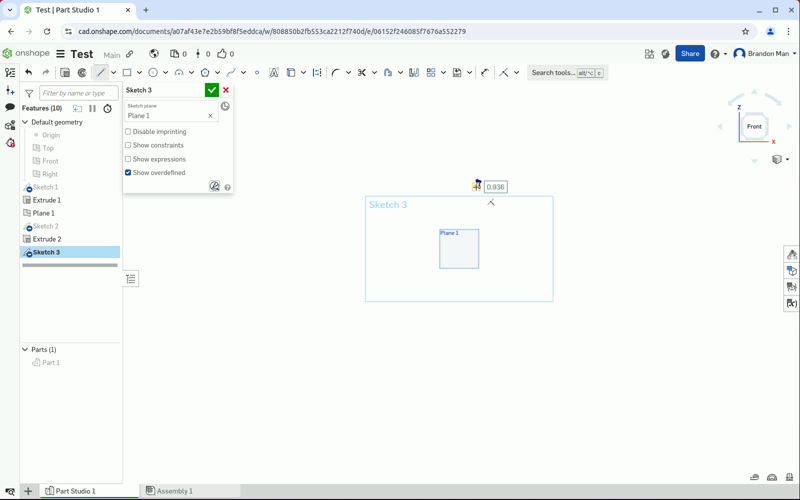
key(esc)
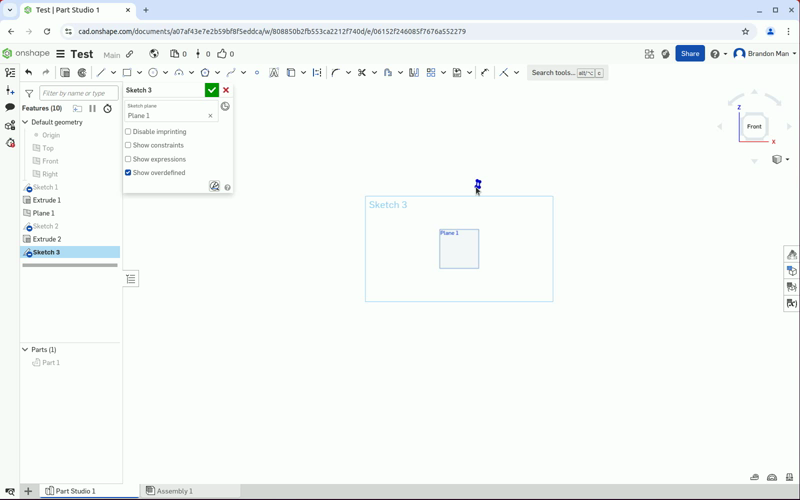
mouse_move(477, 184)
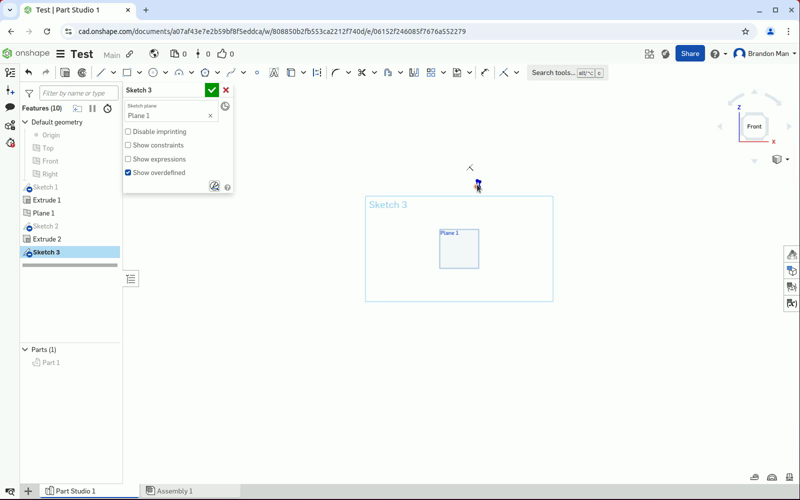
scroll(6)
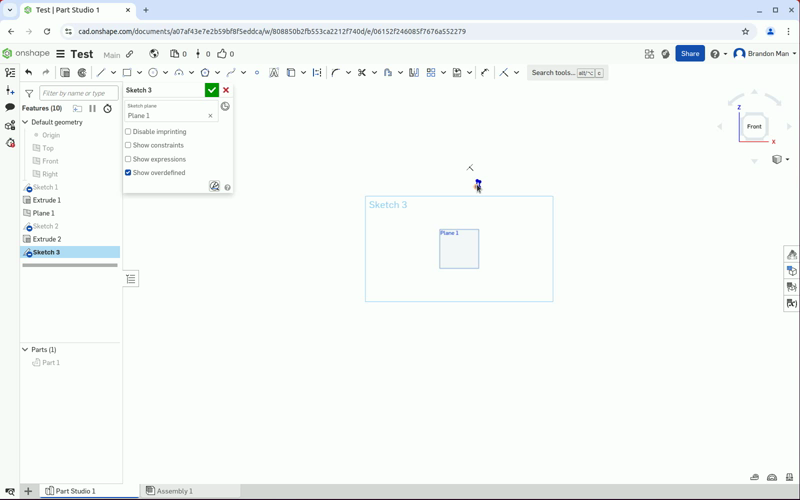
scroll(6)
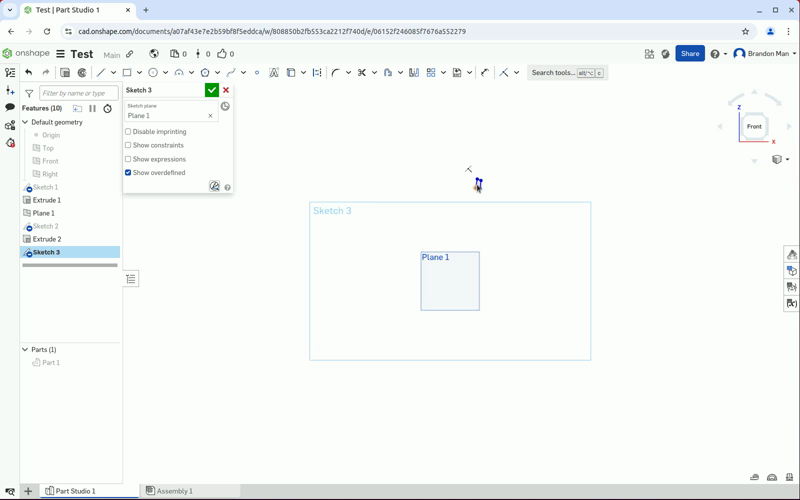
scroll(6)
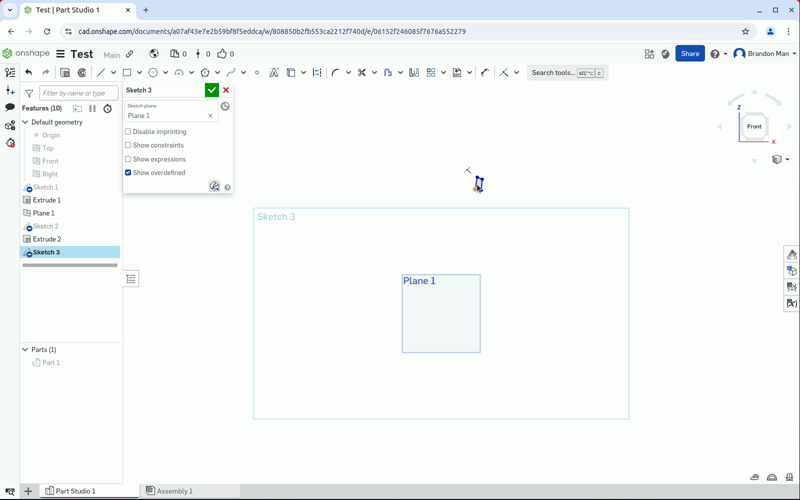
scroll(6)
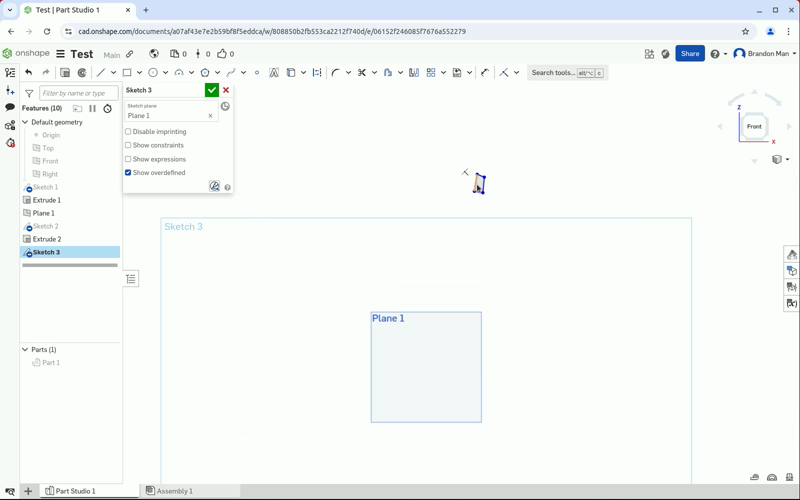
scroll(6)
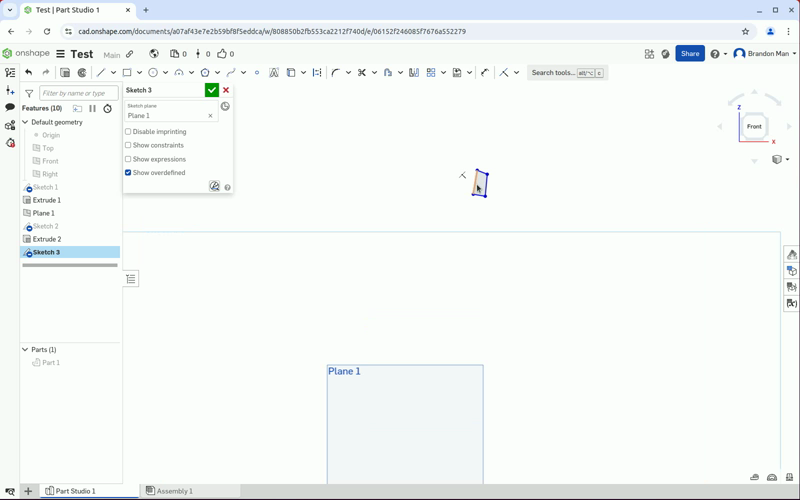
scroll(6)
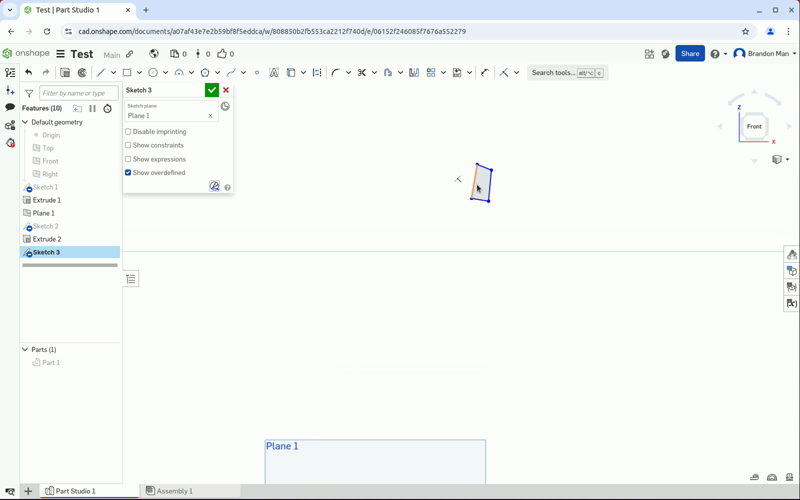
scroll(6)
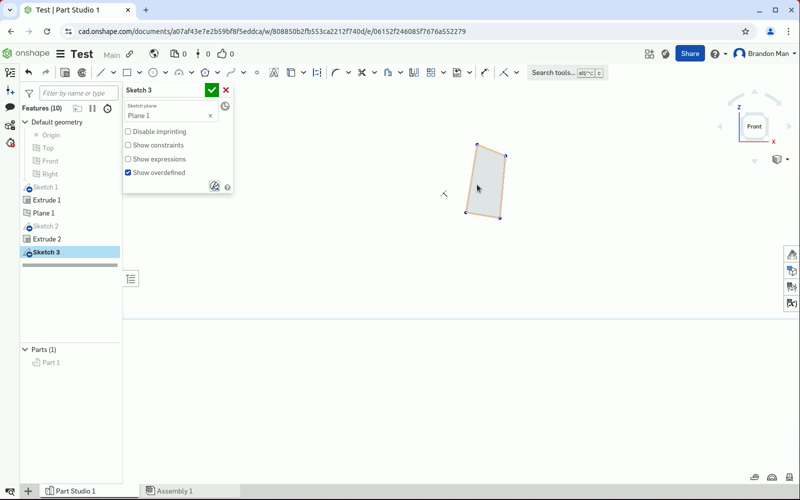
click(477, 184)
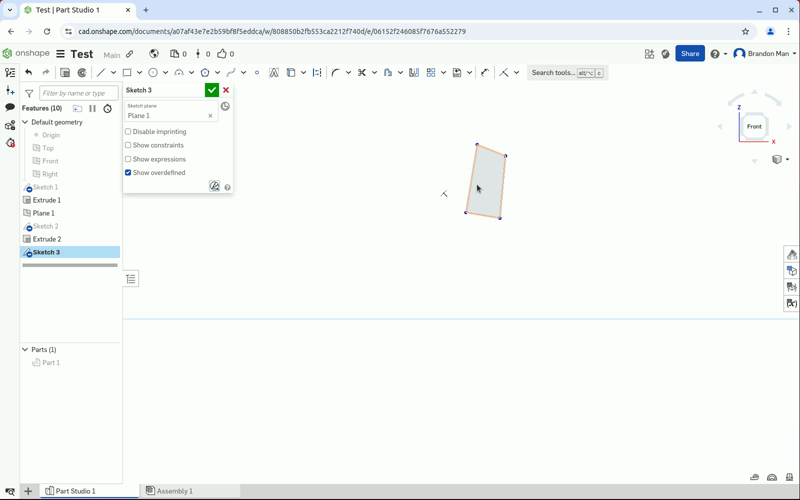
scroll(-6)
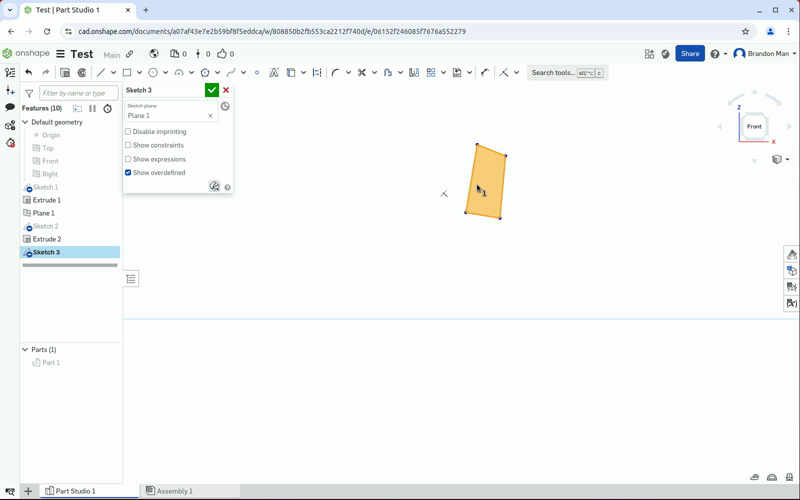
scroll(-6)
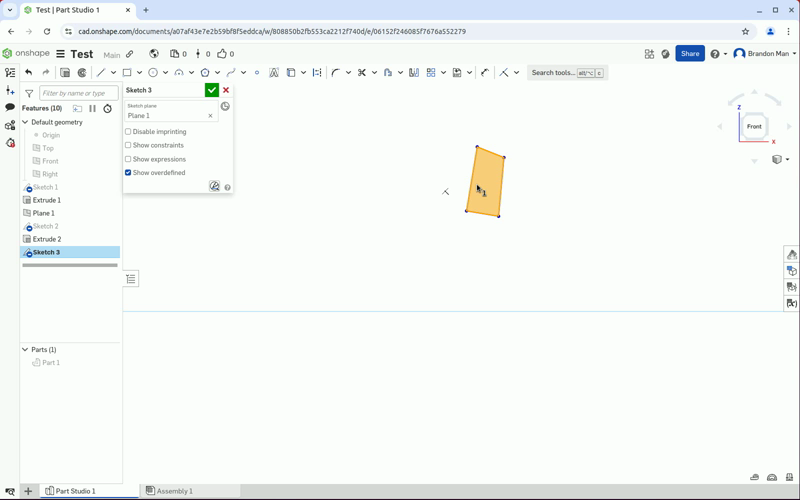
scroll(-6)
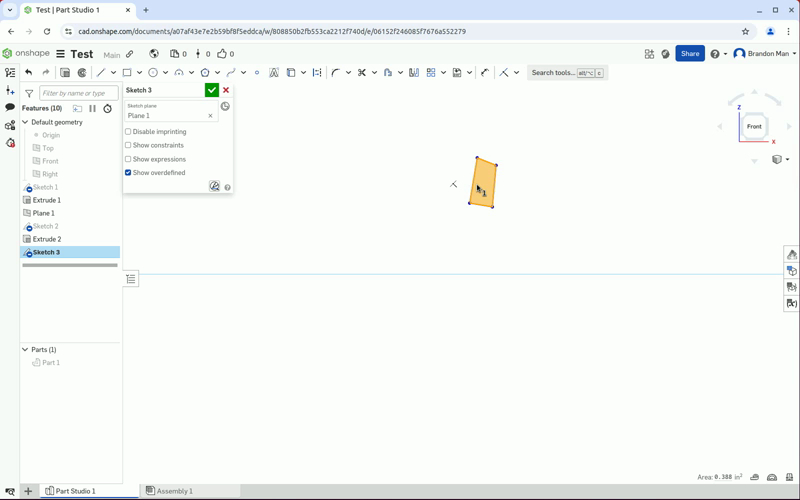
scroll(-6)
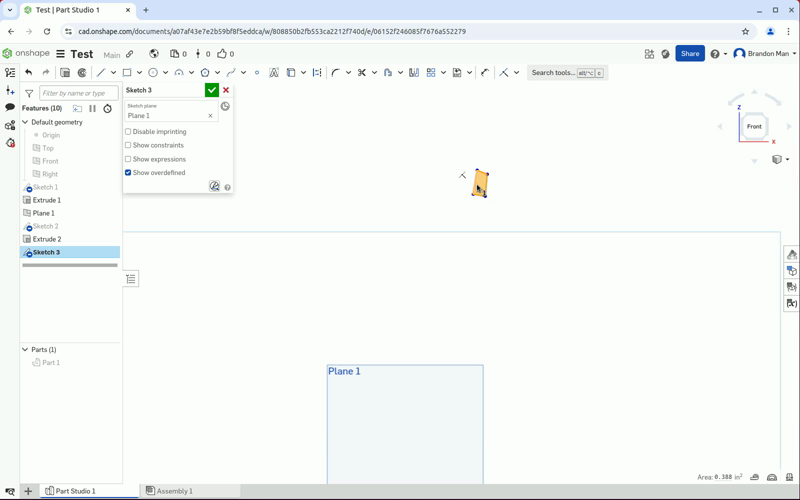
scroll(-6)
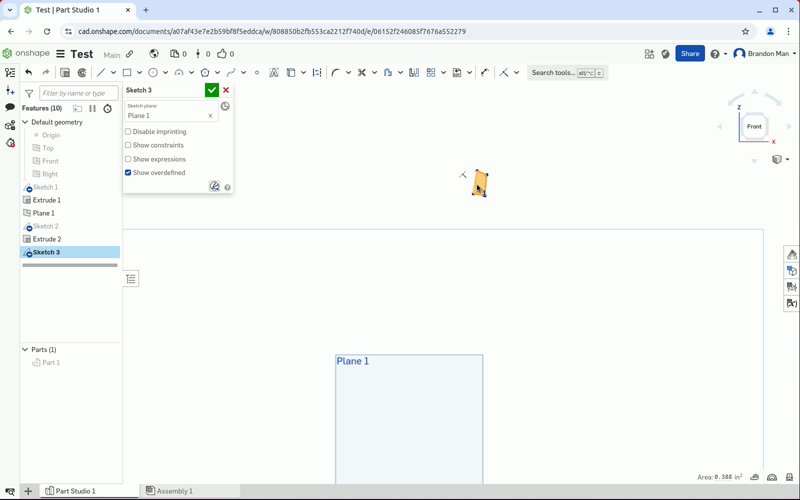
scroll(-6)
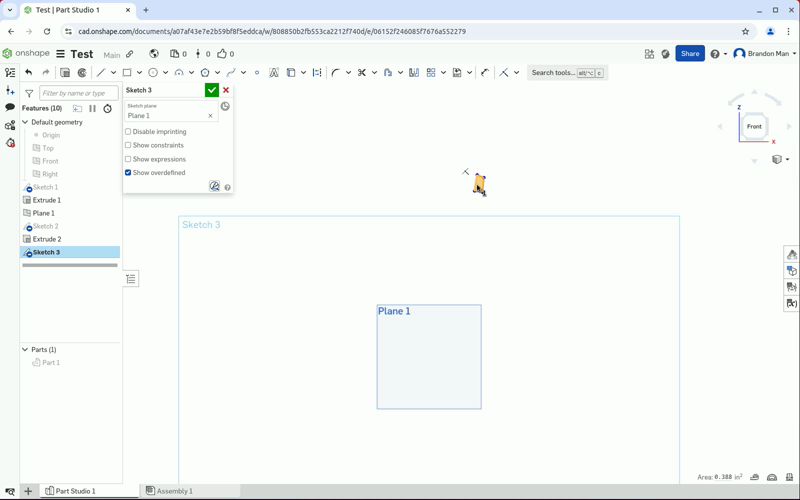
scroll(-6)
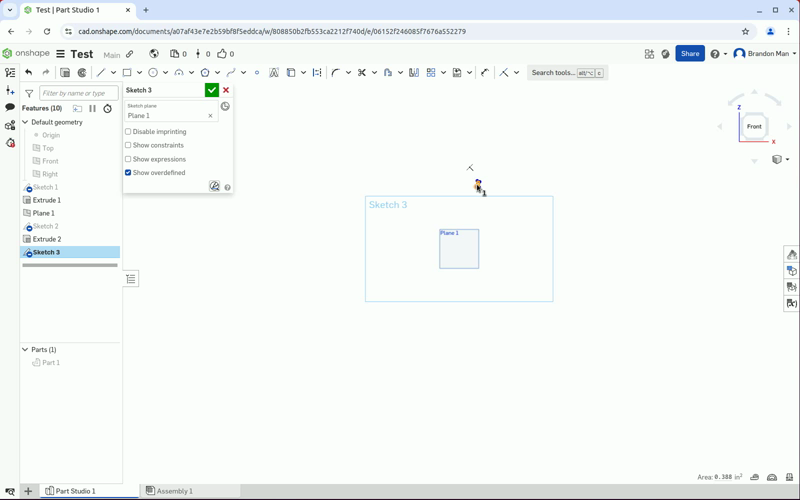
mouse_move(73, 352)
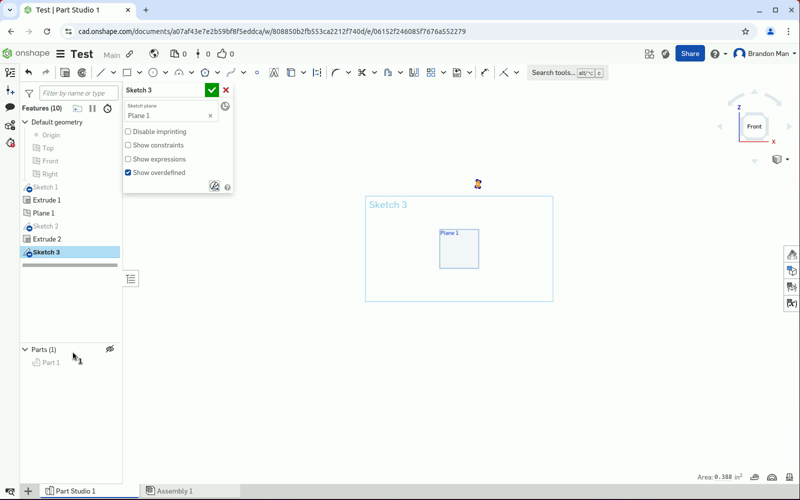
key(shift+y)
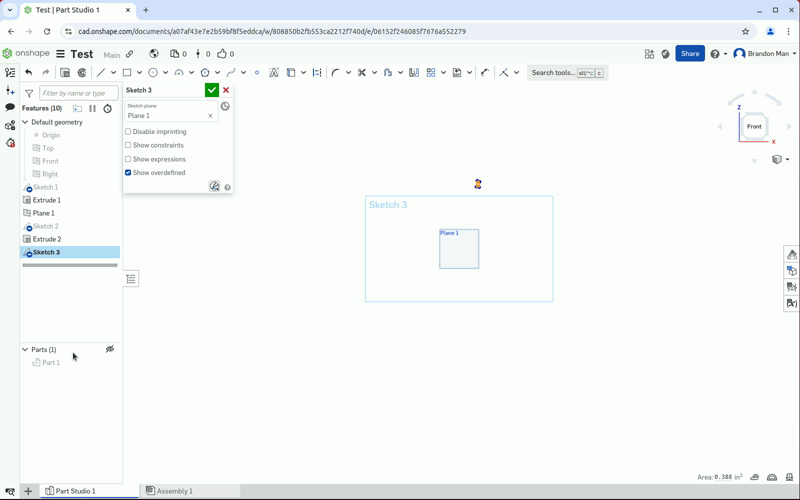
key(shift+e)
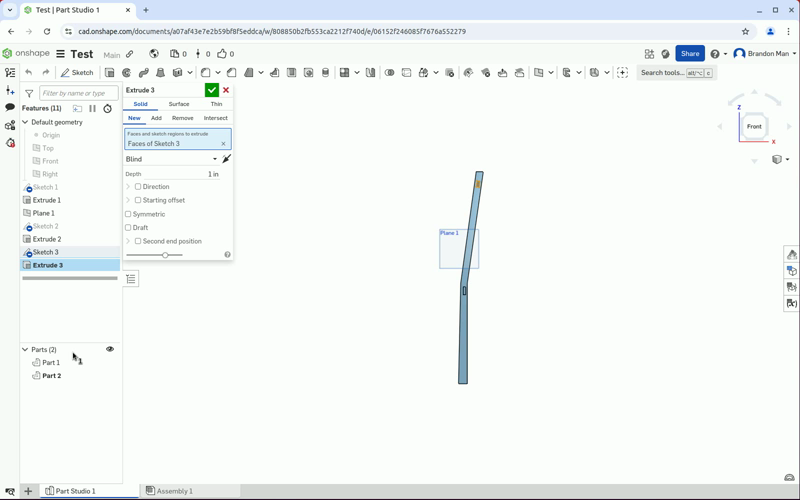
mouse_move(143, 106)
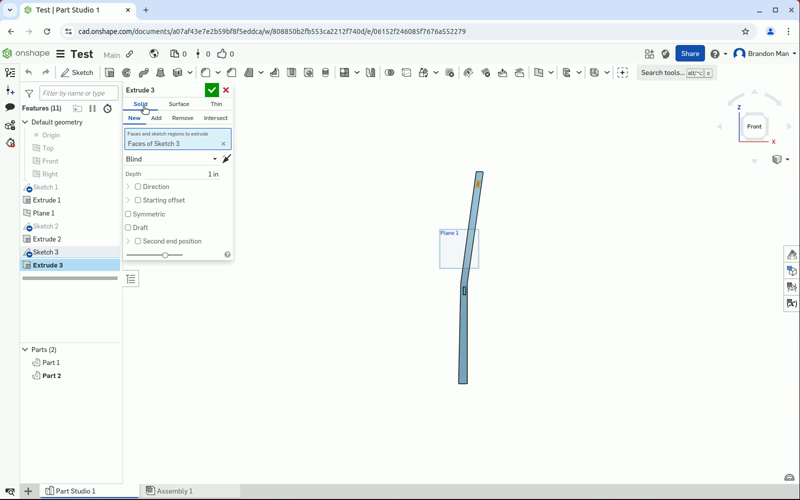
click(143, 106)
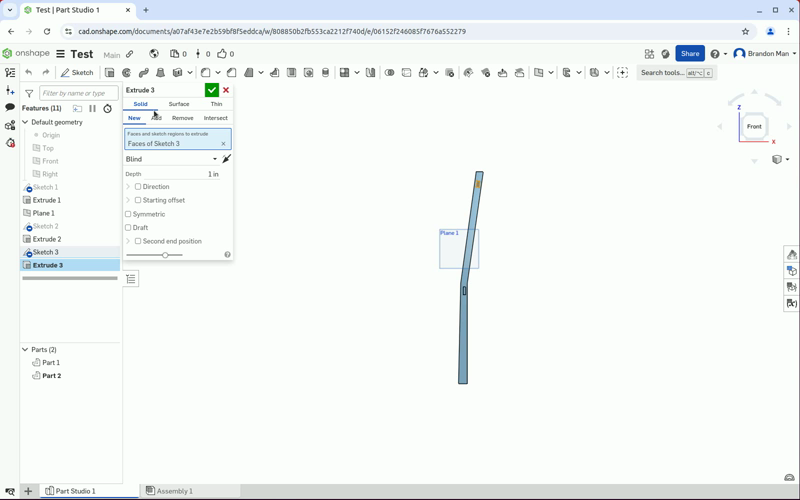
mouse_move(186, 120)
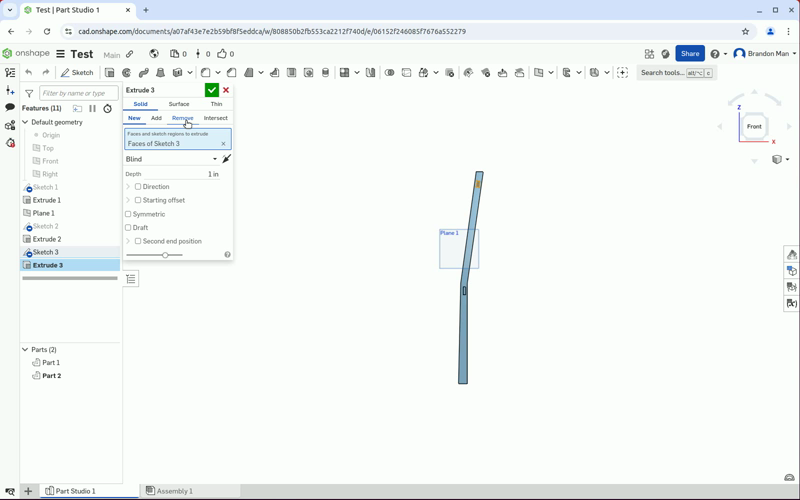
click(186, 120)
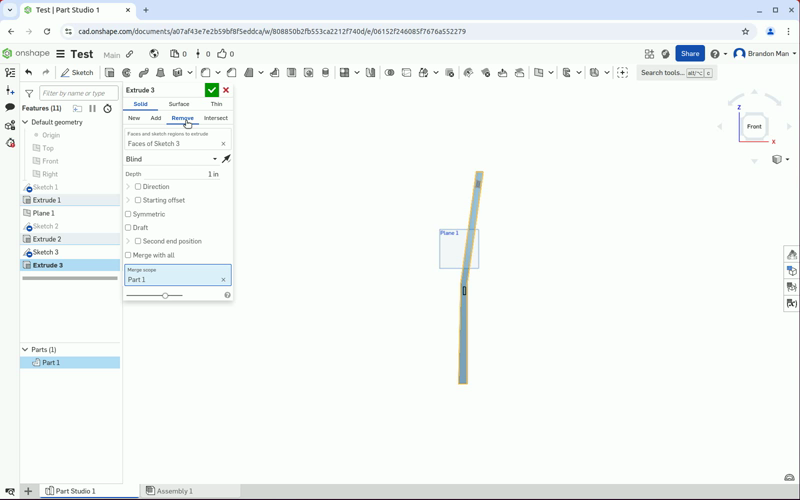
key(tab, 4)
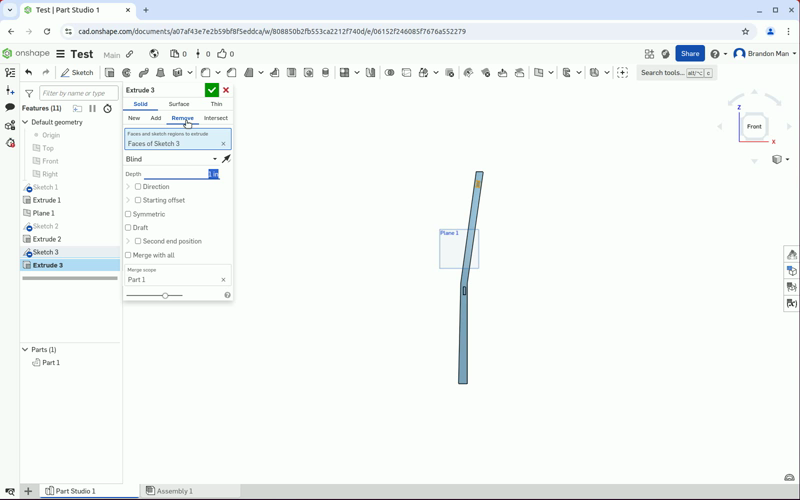
text(0.481)
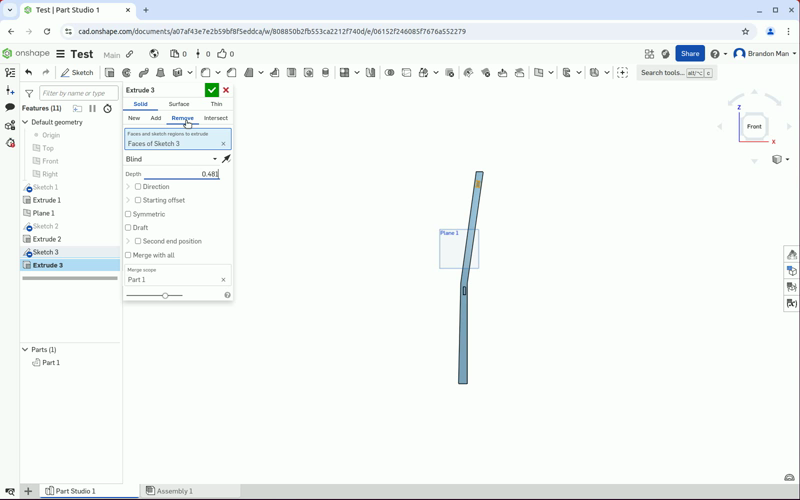
key(tab, 6)
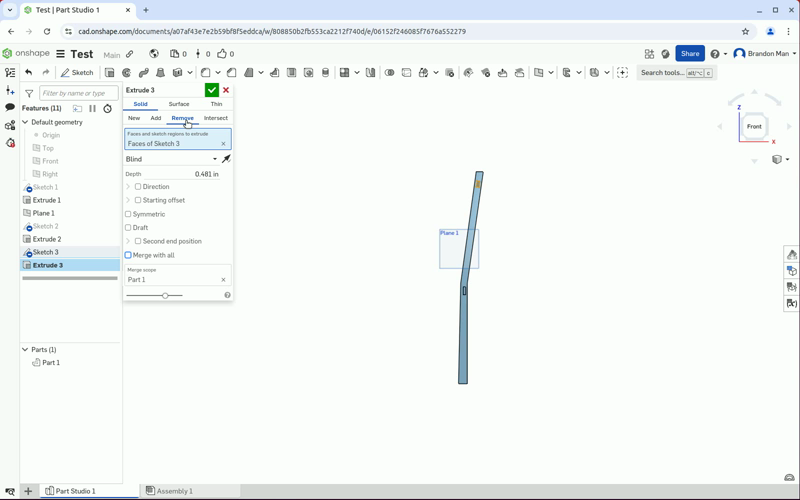
key(space)
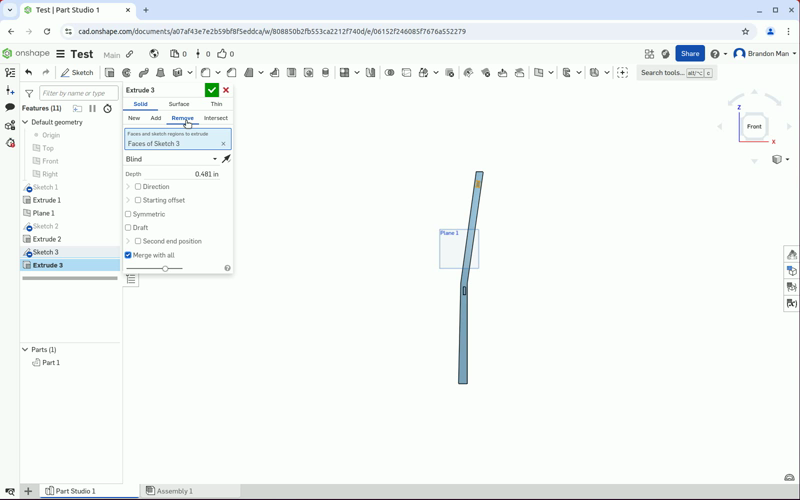
key(enter)
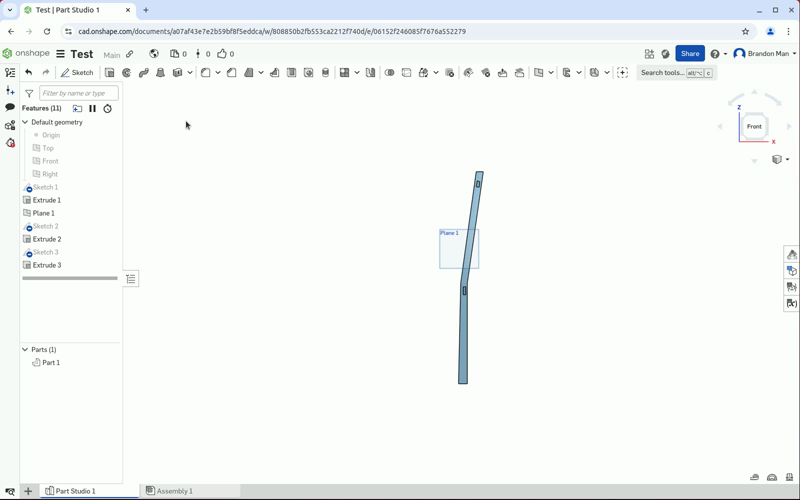
key(shift+h)
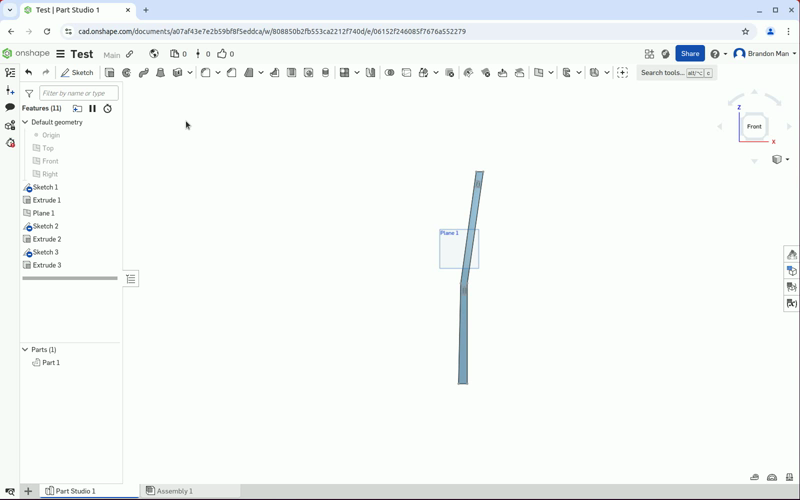
key(shift+h)
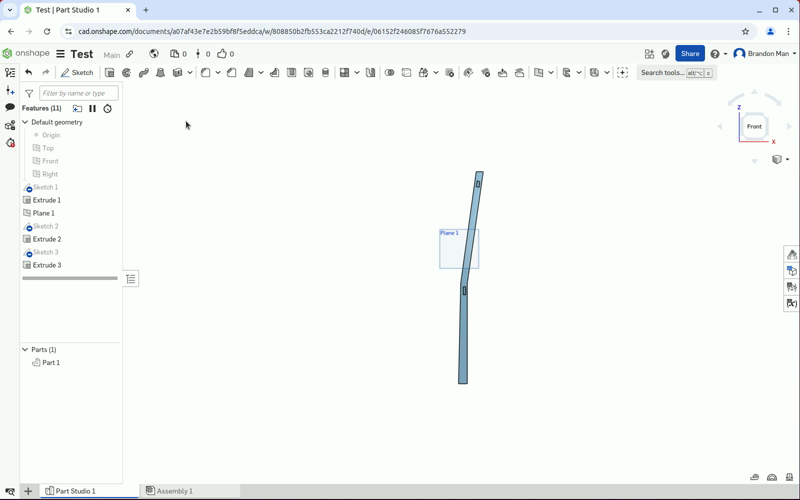
mouse_move(73, 189)
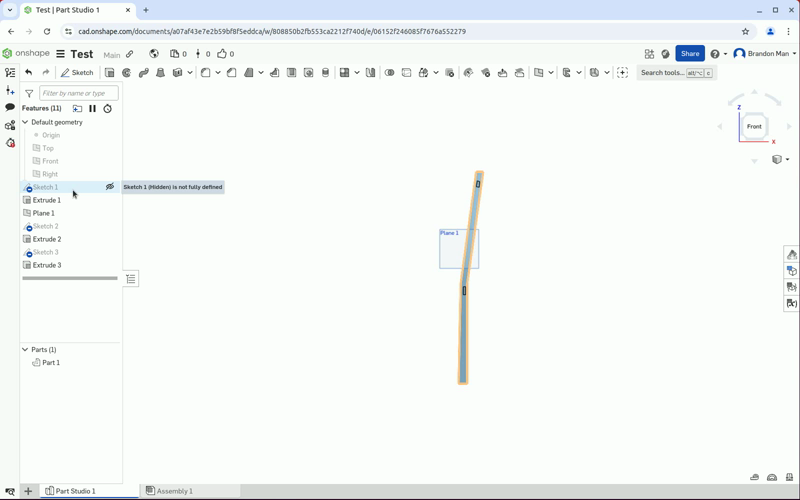
click(73, 189)
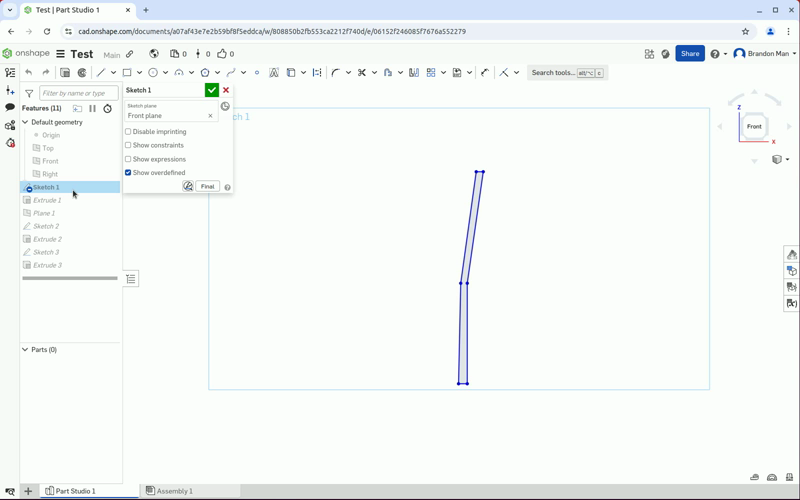
mouse_move(229, 92)
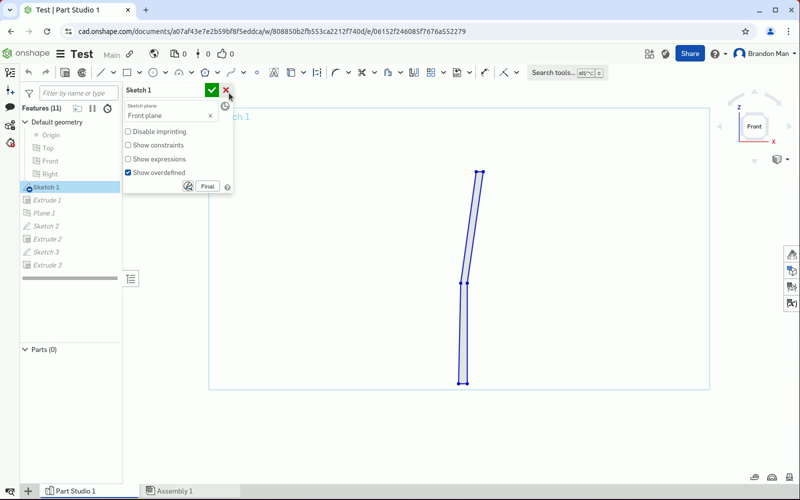
click(229, 92)
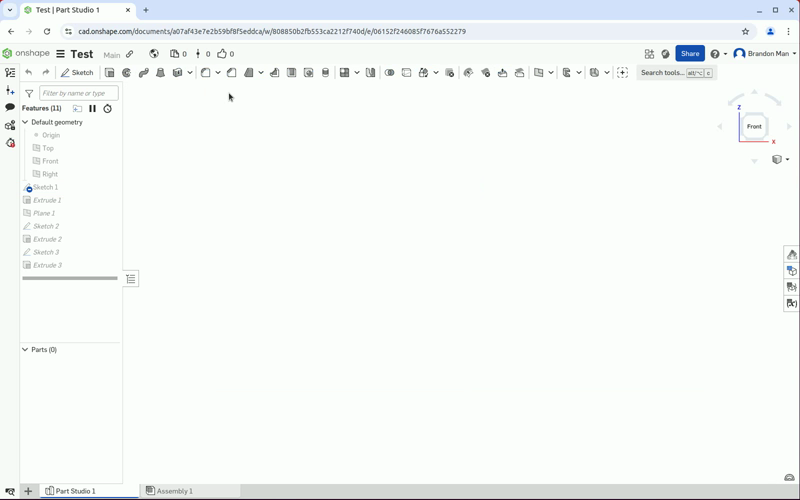
key(shift+s)
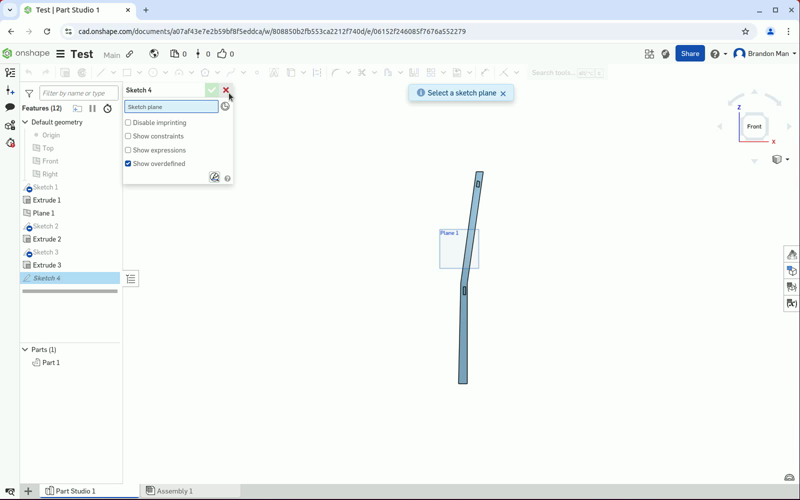
mouse_move(73, 215)
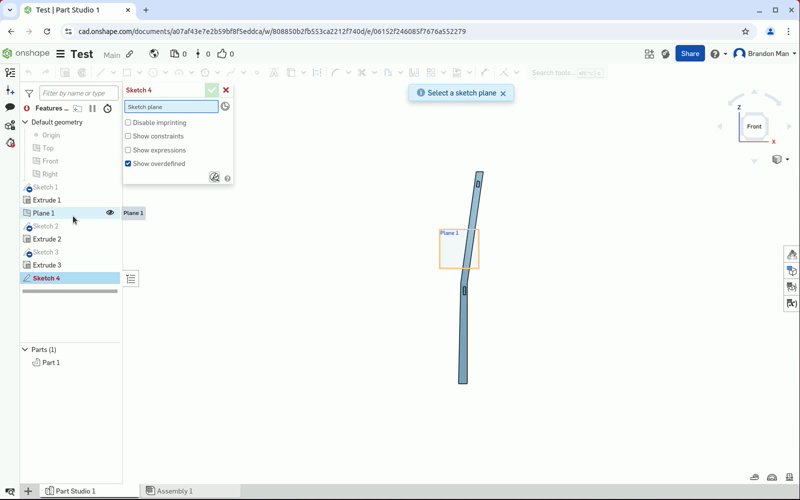
click(73, 215)
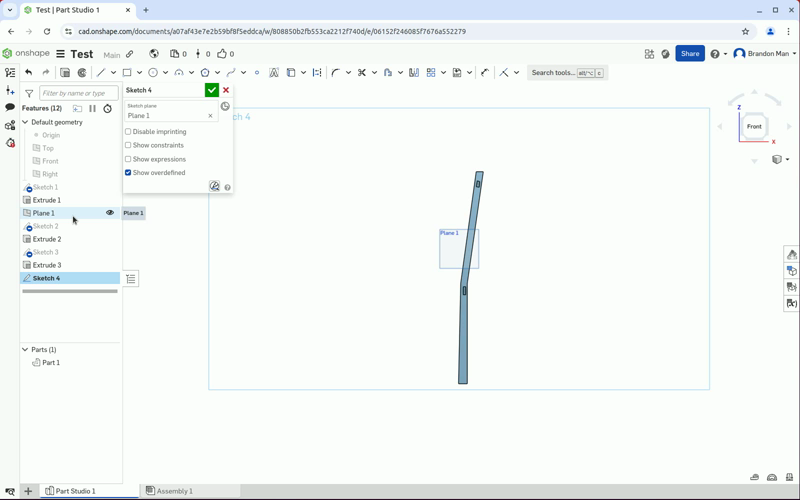
mouse_move(73, 352)
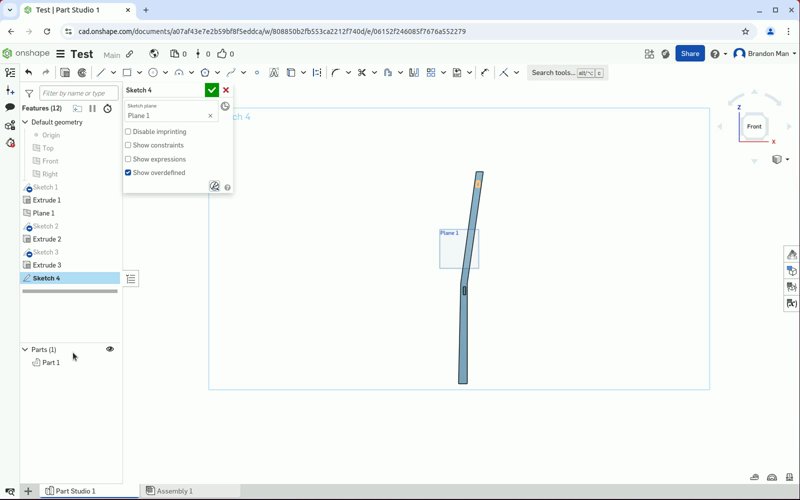
key(y)
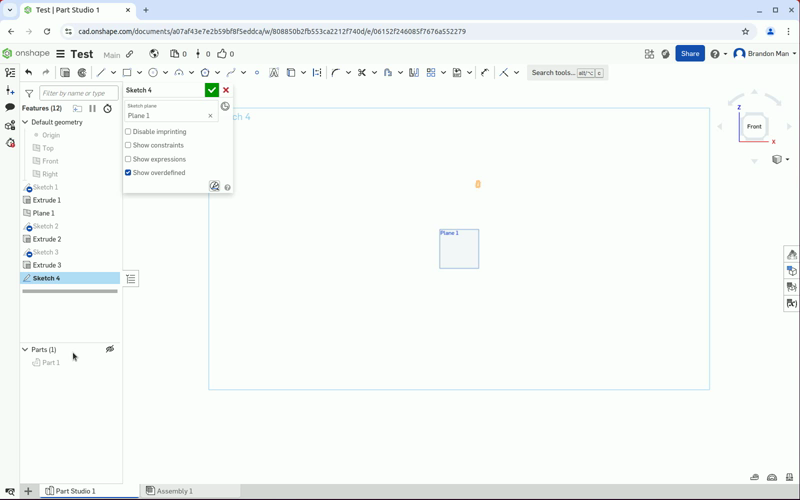
key(l)
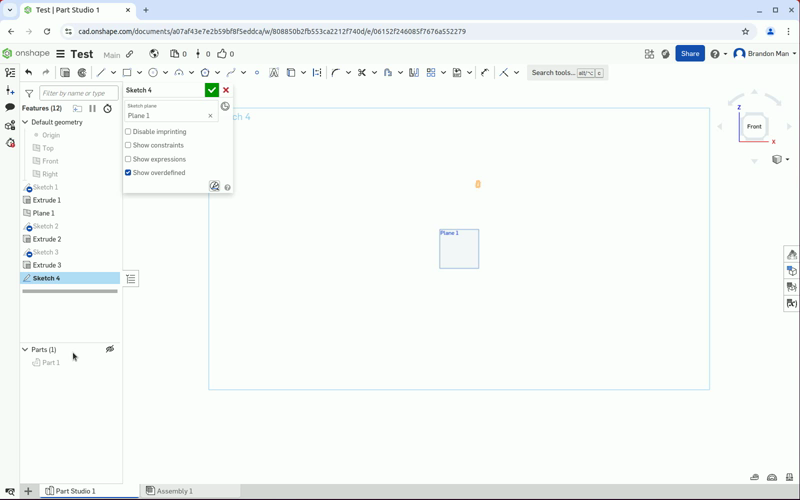
key_down(shift)
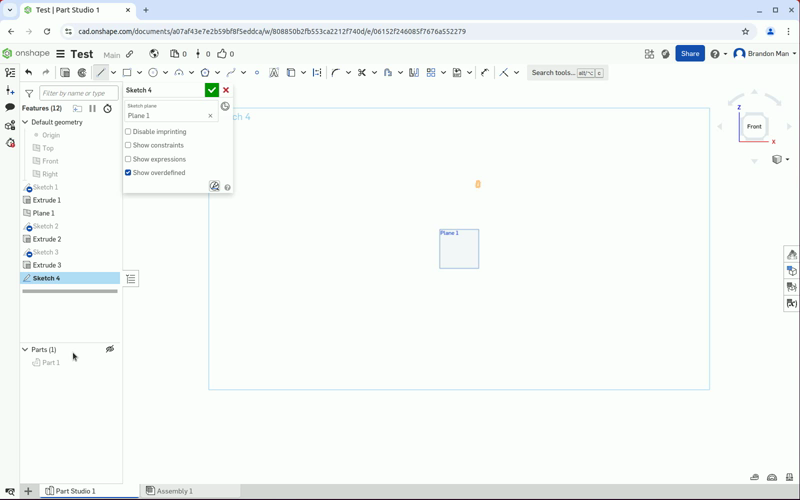
mouse_move(474, 201)
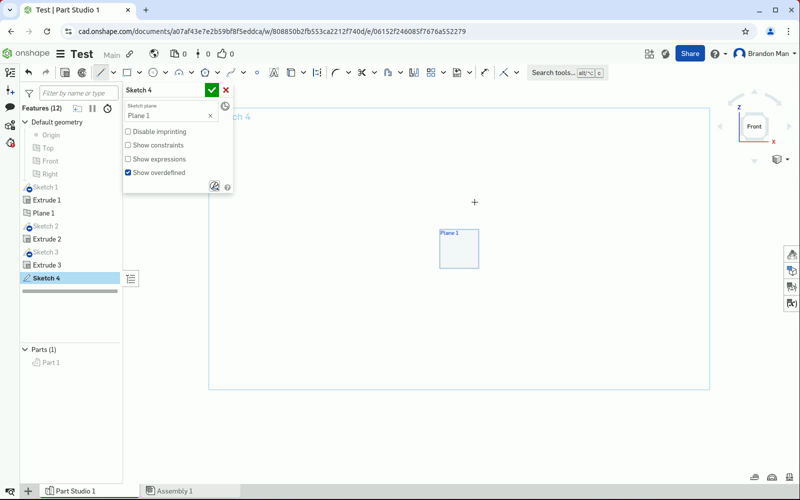
click(474, 201)
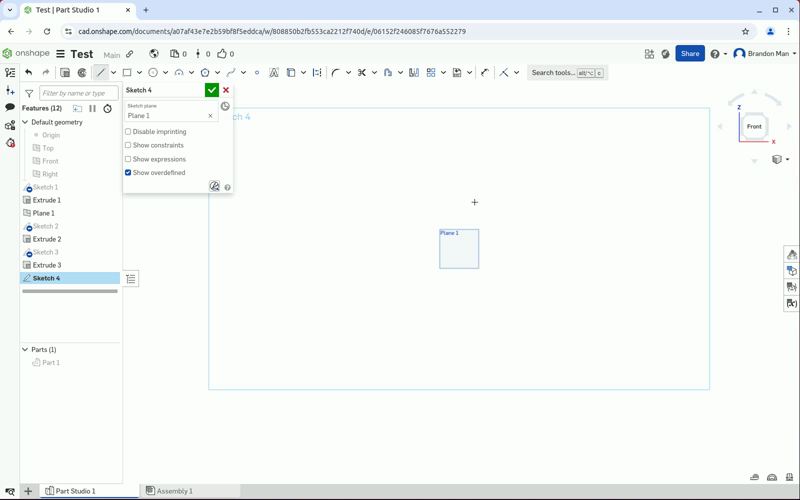
key_up(shift)
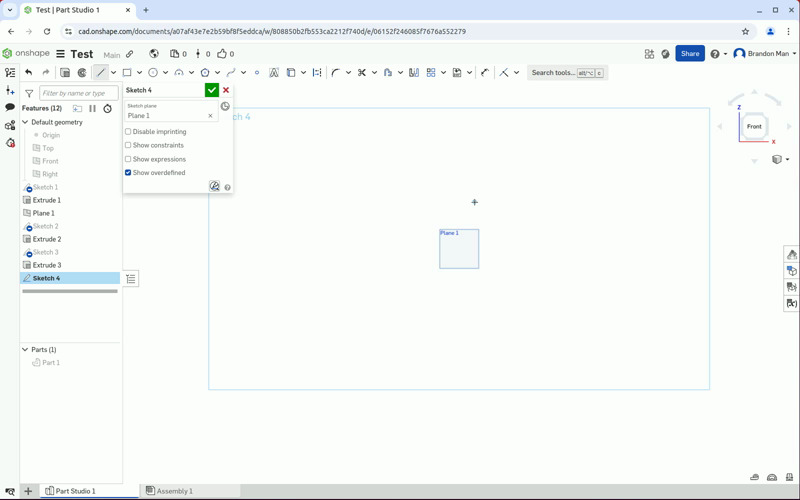
key_down(shift)
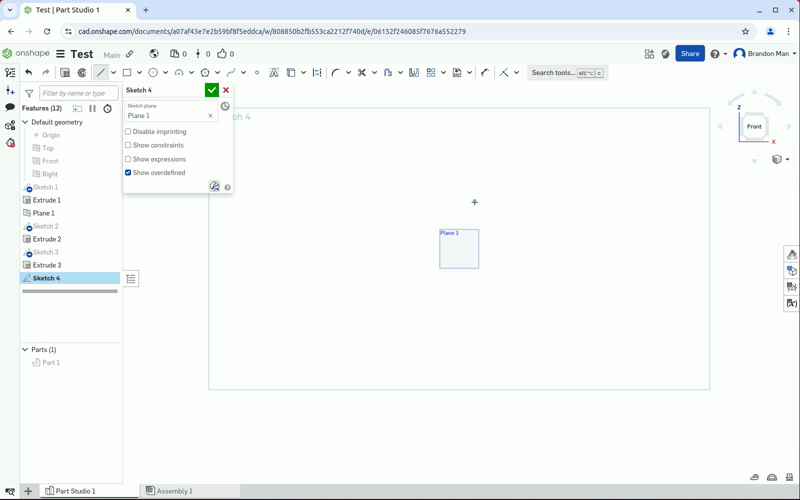
mouse_move(504, 201)
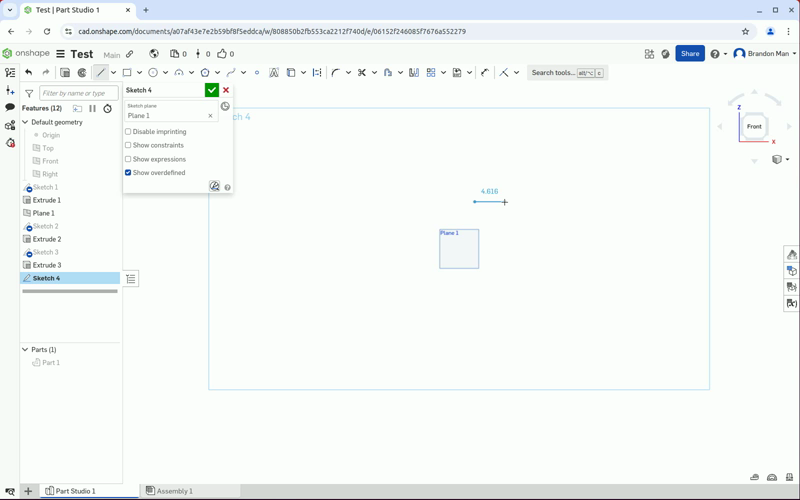
mouse_move(477, 202)
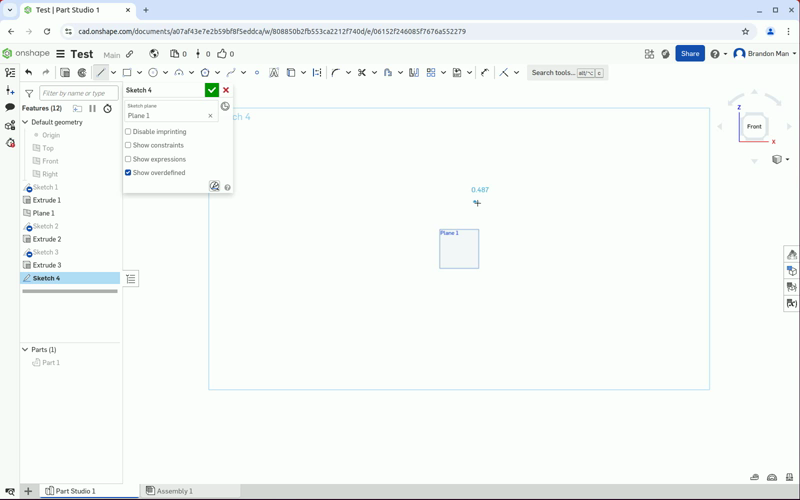
scroll(6)
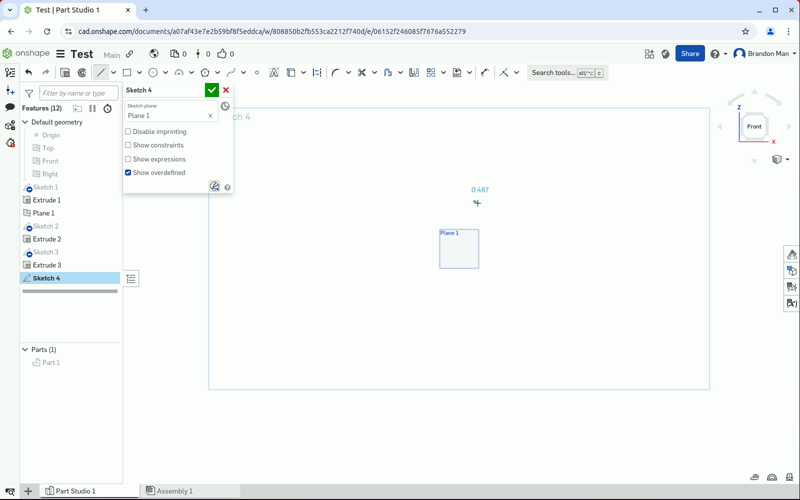
scroll(6)
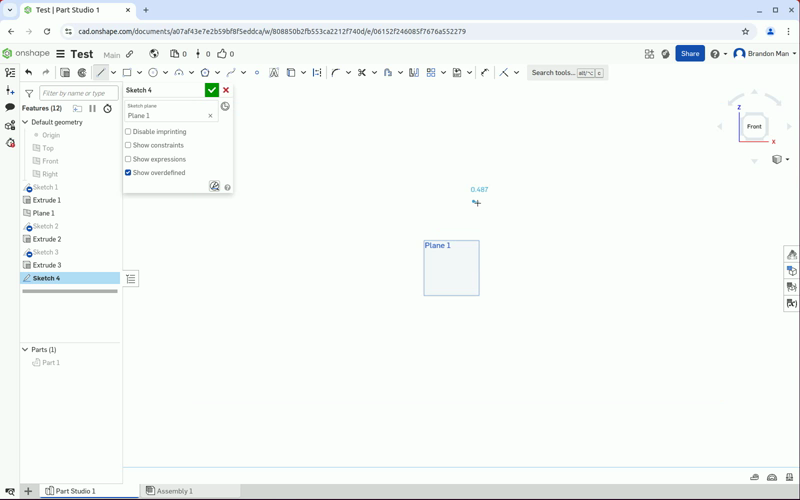
scroll(6)
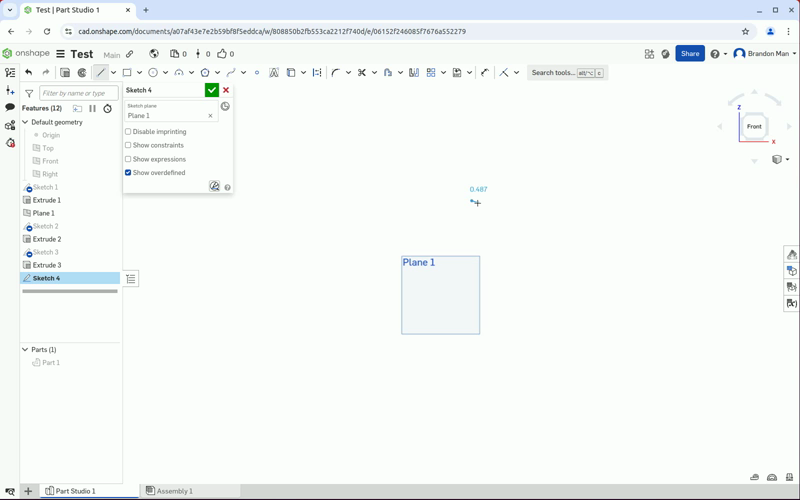
scroll(6)
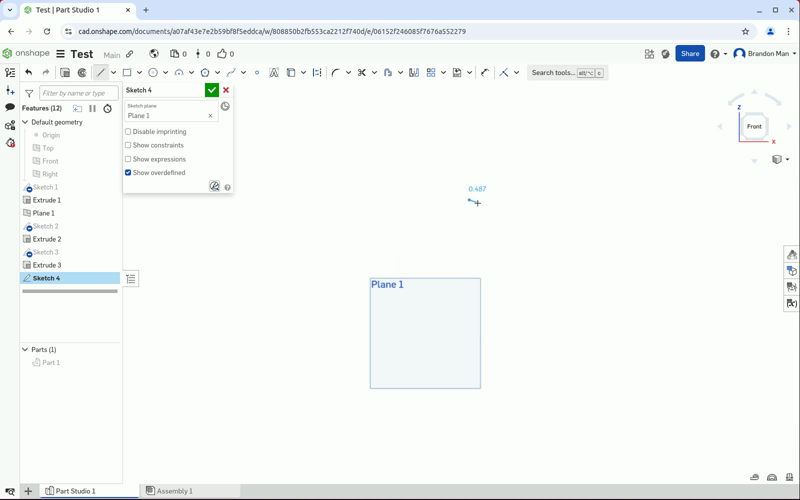
scroll(6)
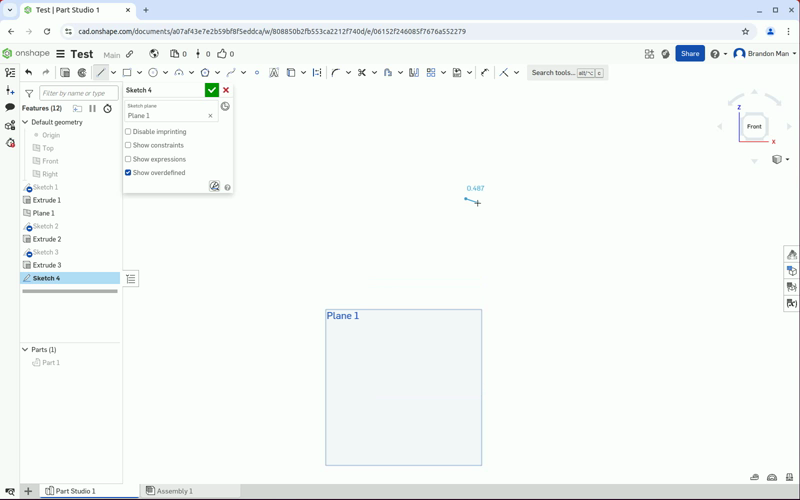
scroll(6)
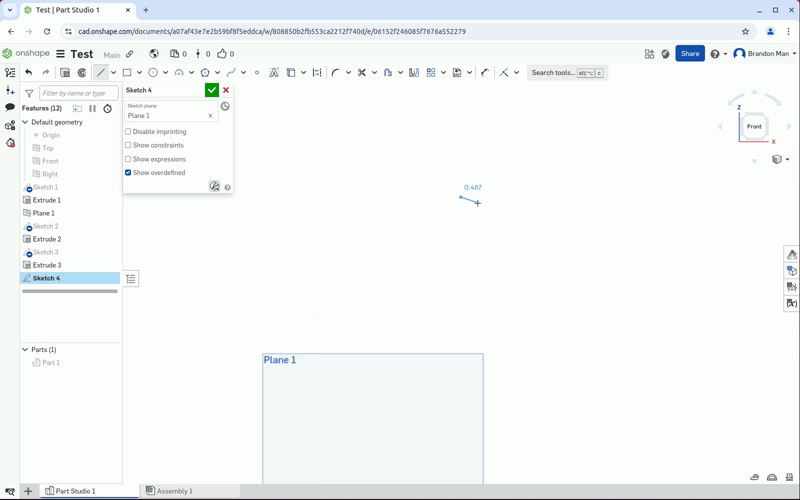
scroll(6)
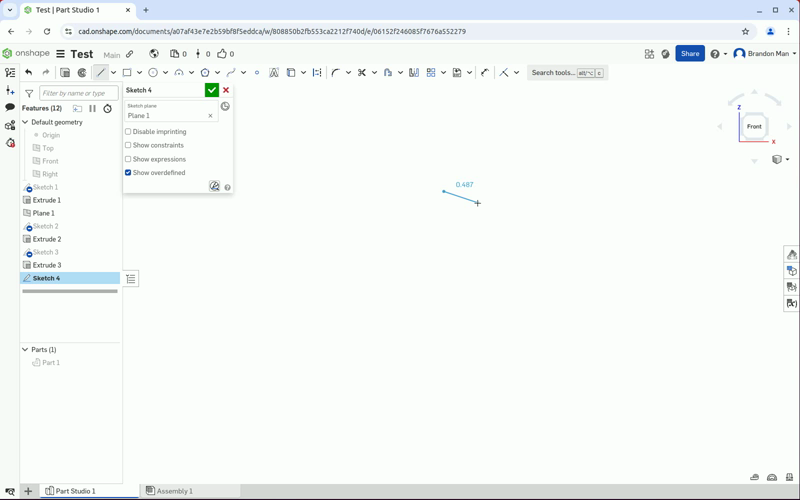
click(477, 202)
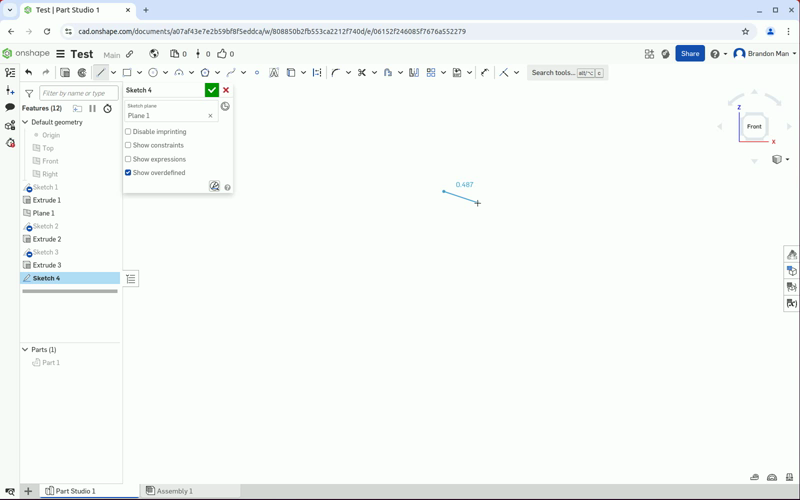
scroll(-6)
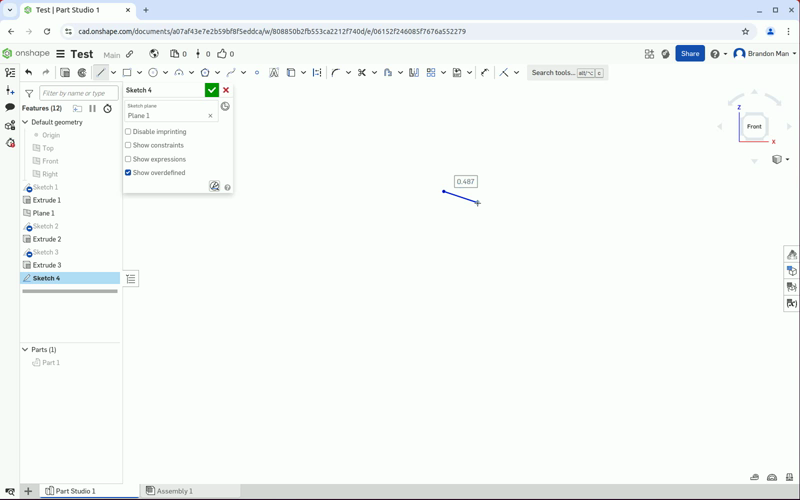
scroll(-6)
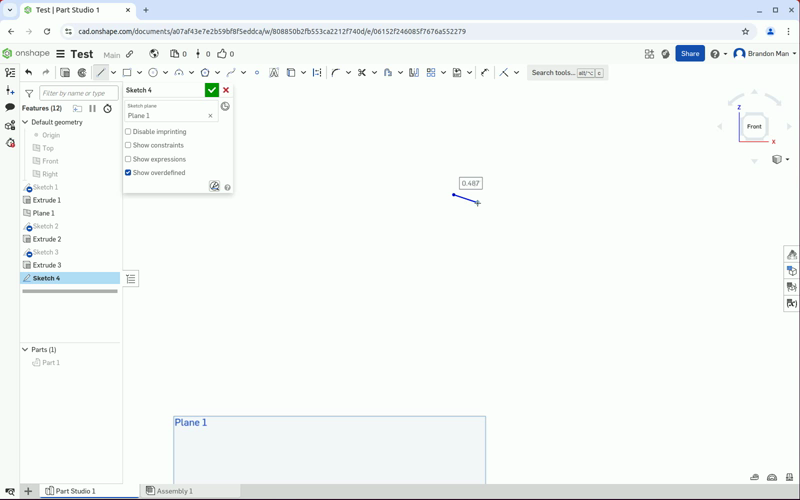
scroll(-6)
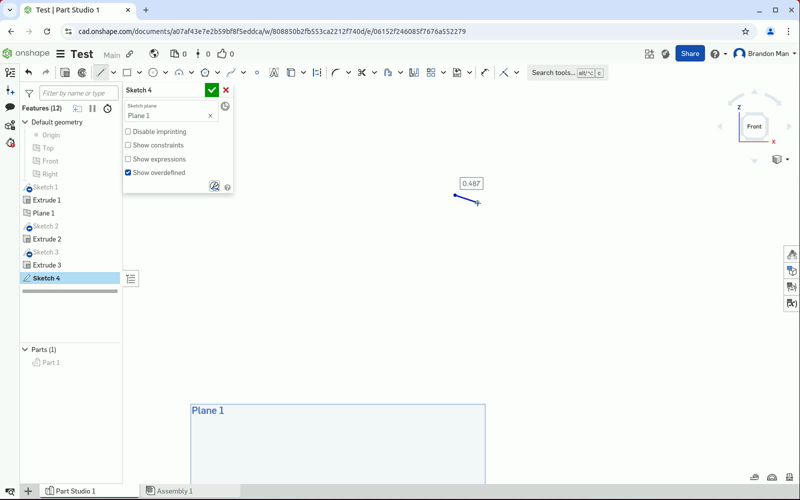
scroll(-6)
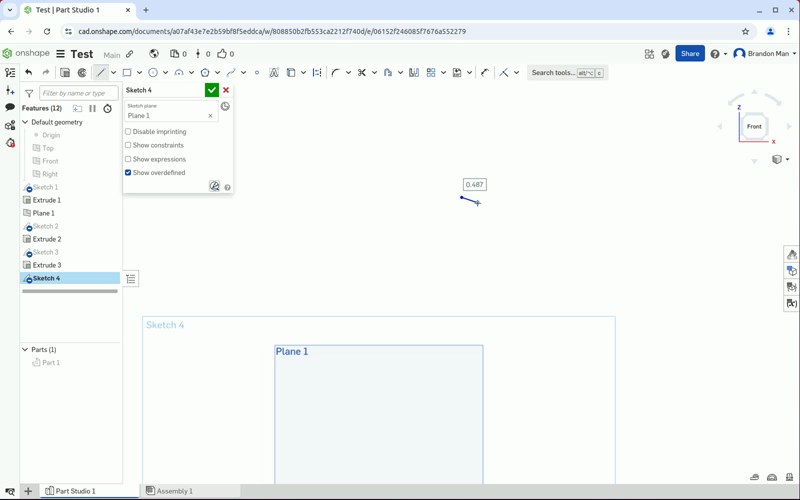
scroll(-6)
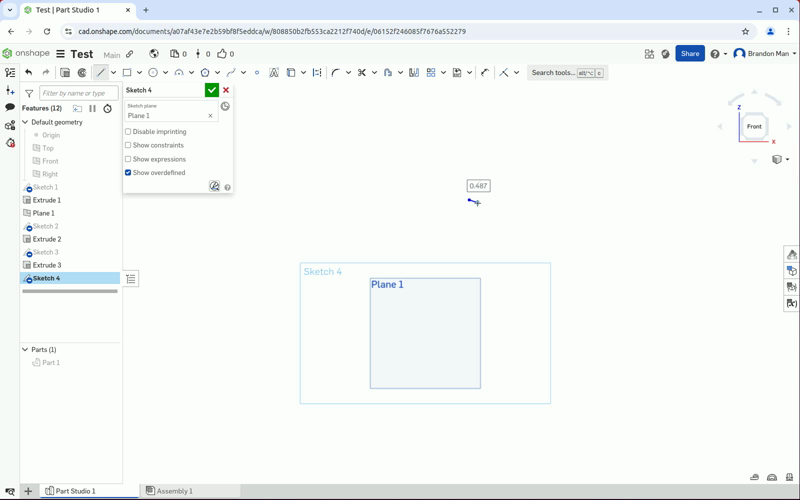
scroll(-6)
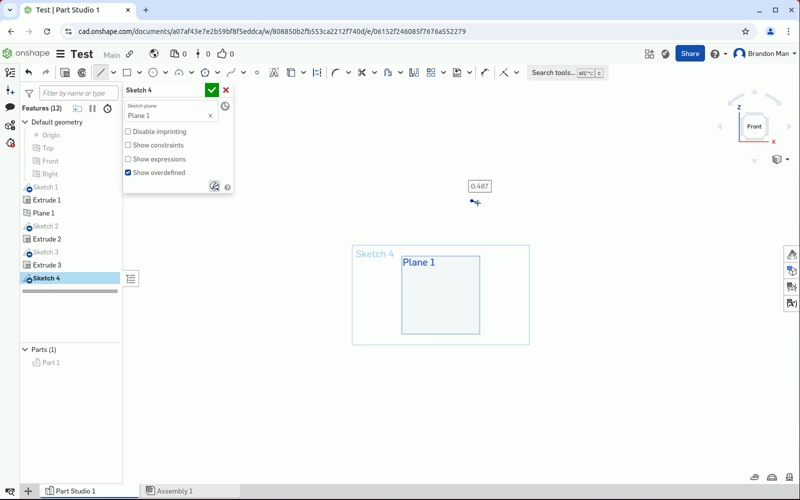
scroll(-6)
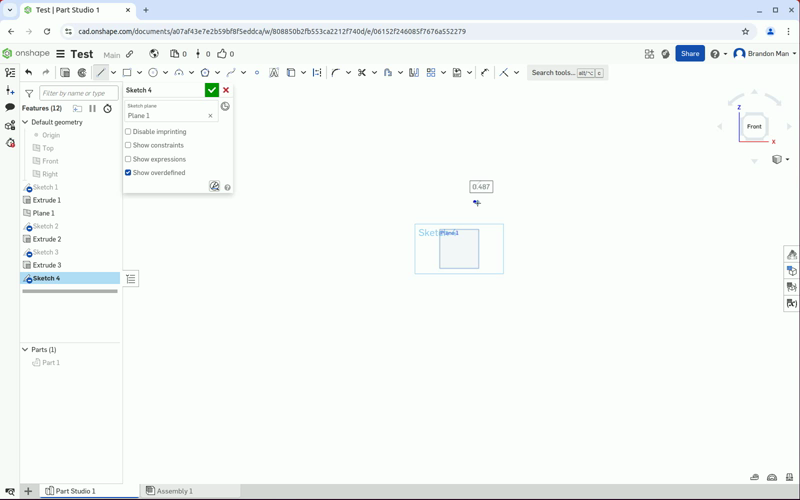
key_up(shift)
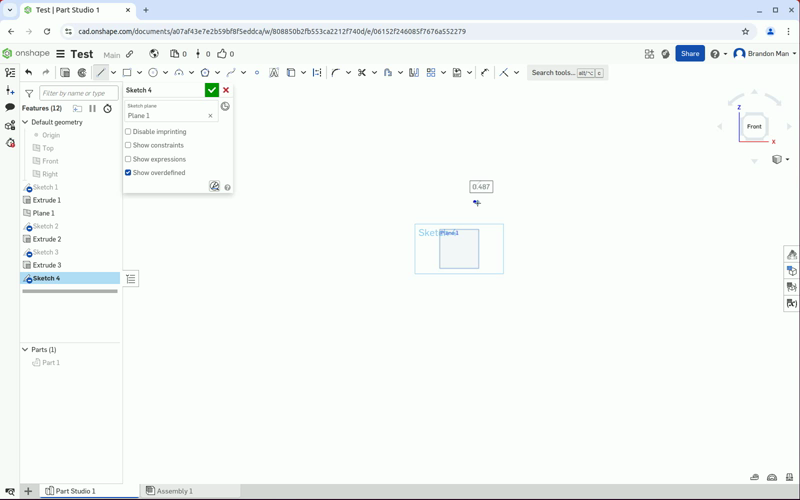
key_down(shift)
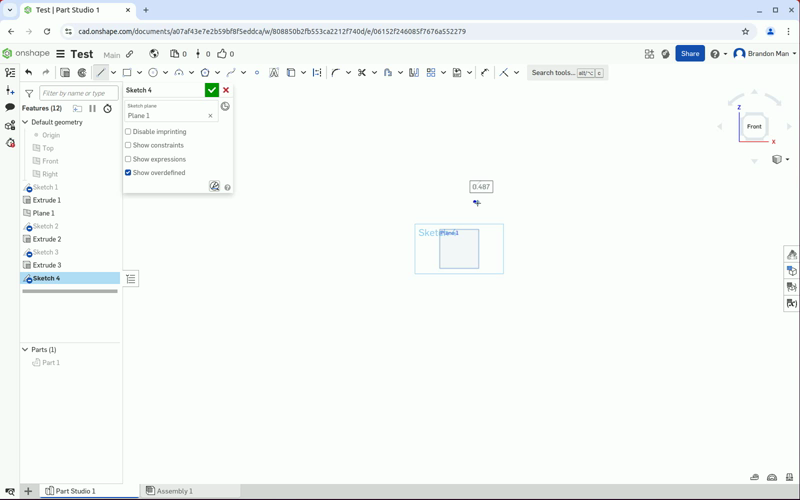
mouse_move(507, 202)
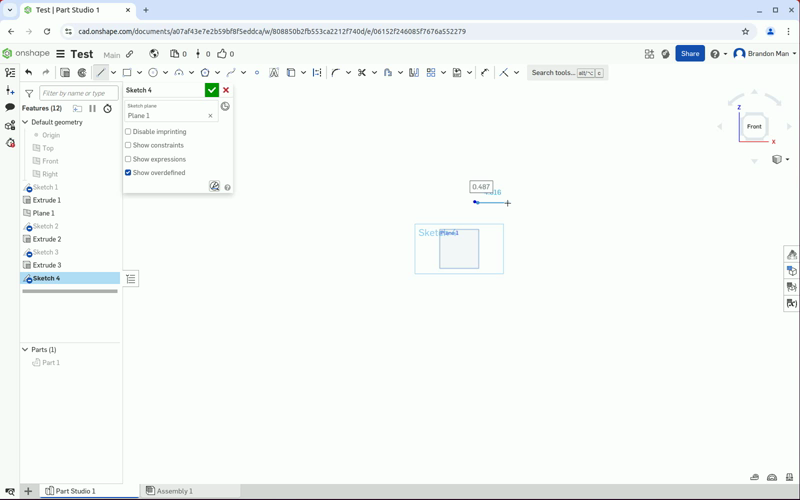
mouse_move(478, 196)
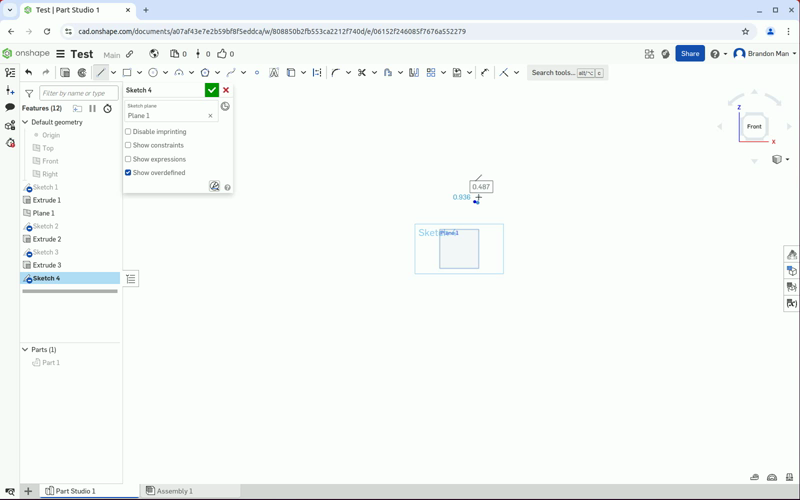
scroll(6)
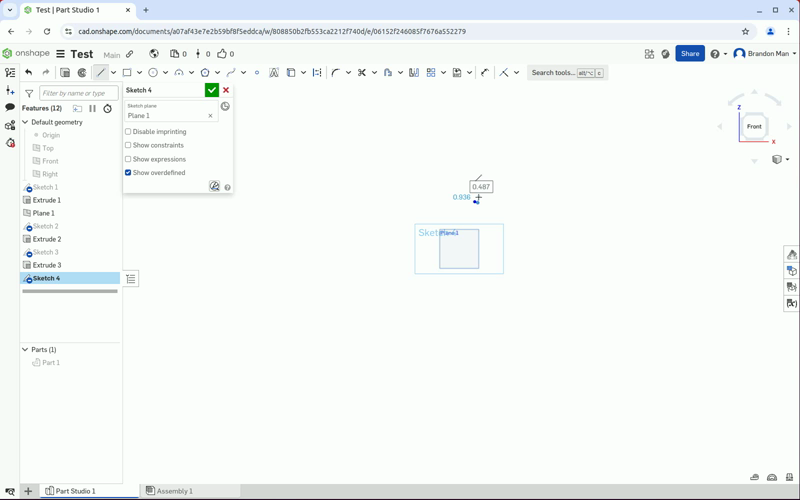
scroll(6)
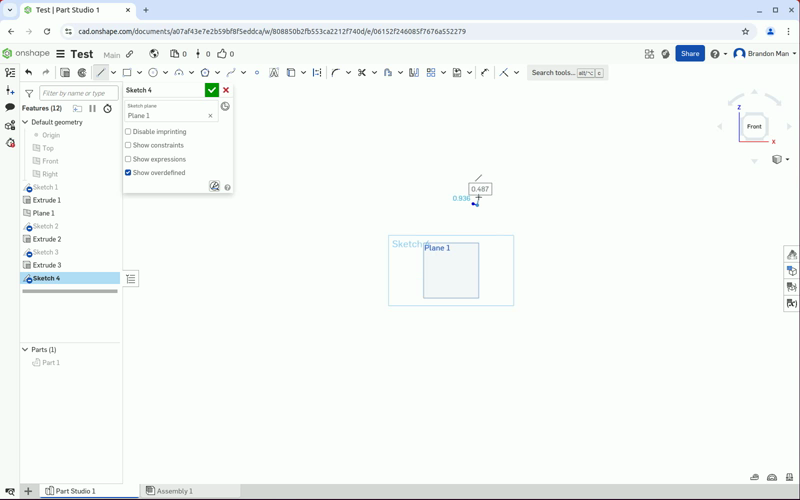
scroll(6)
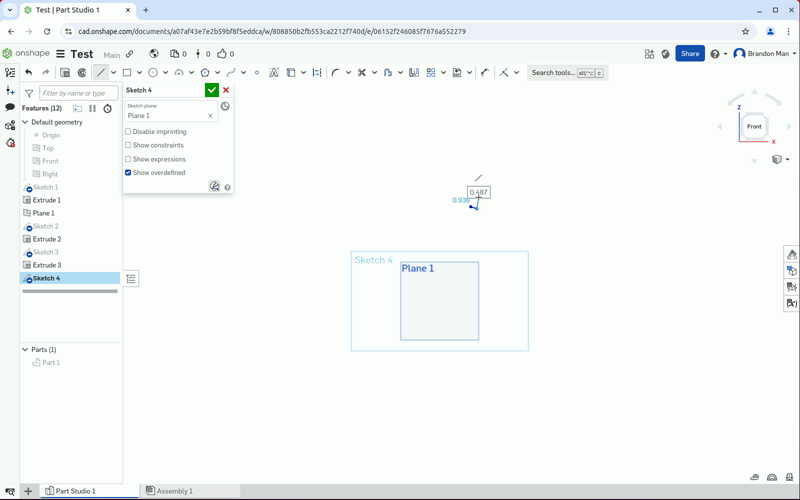
scroll(6)
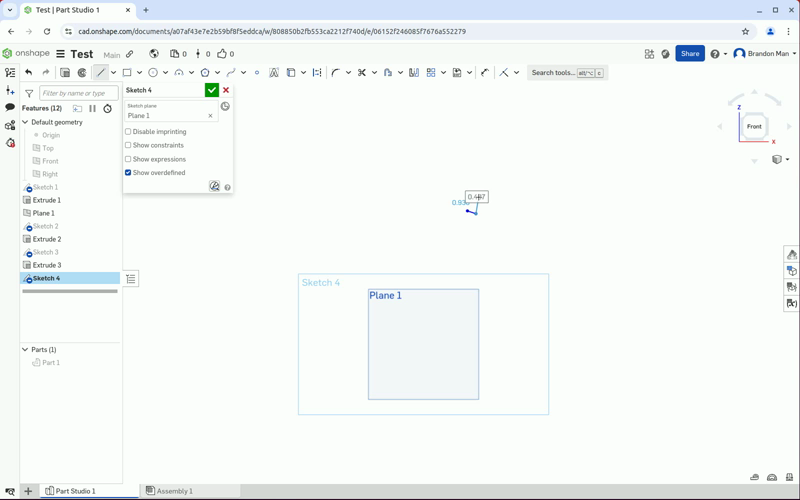
scroll(6)
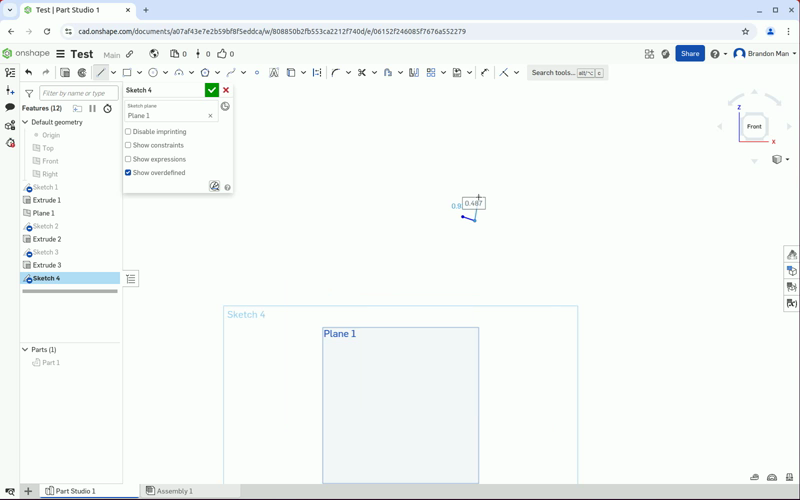
scroll(6)
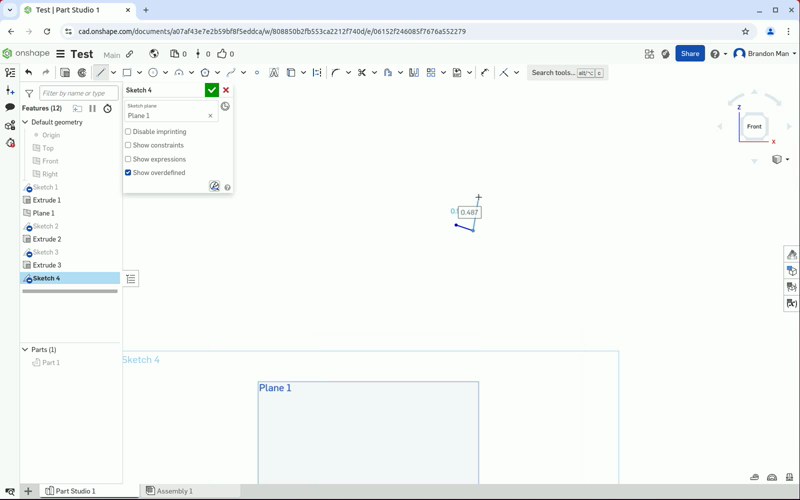
scroll(6)
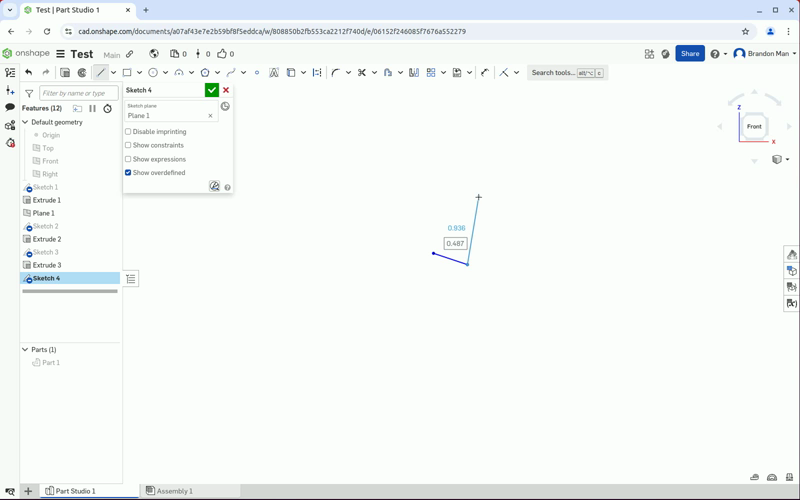
click(478, 196)
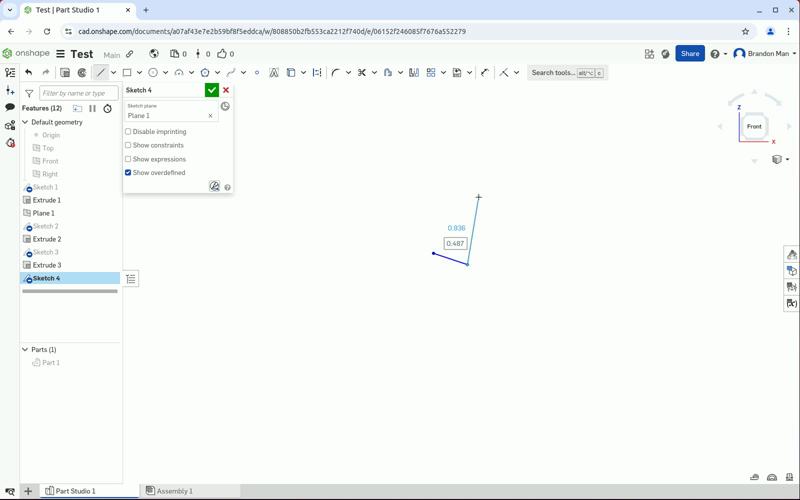
scroll(-6)
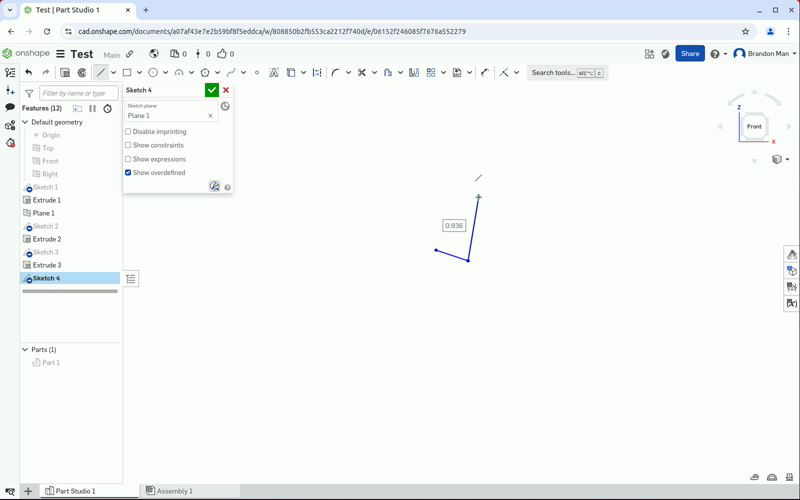
scroll(-6)
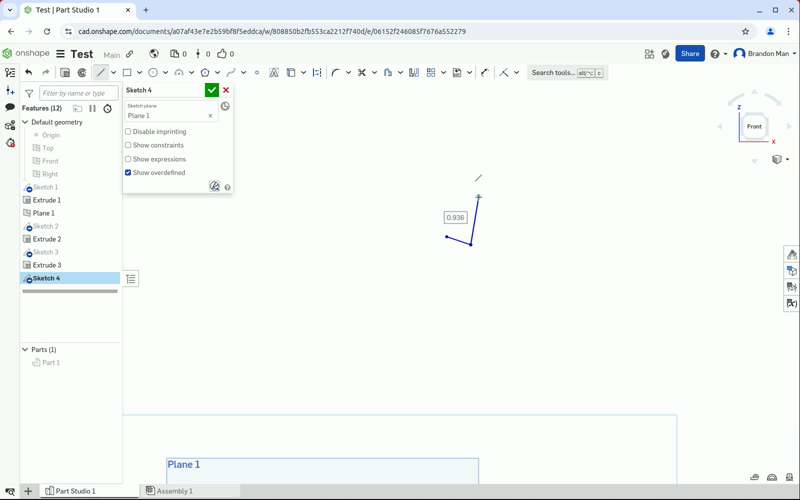
scroll(-6)
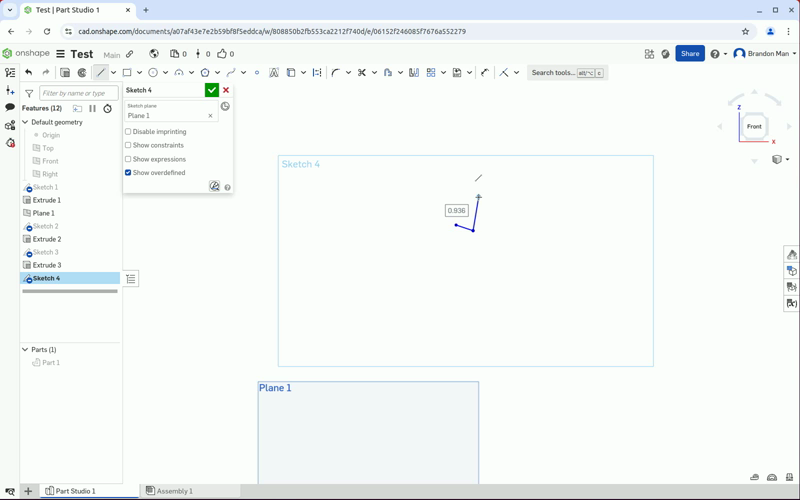
scroll(-6)
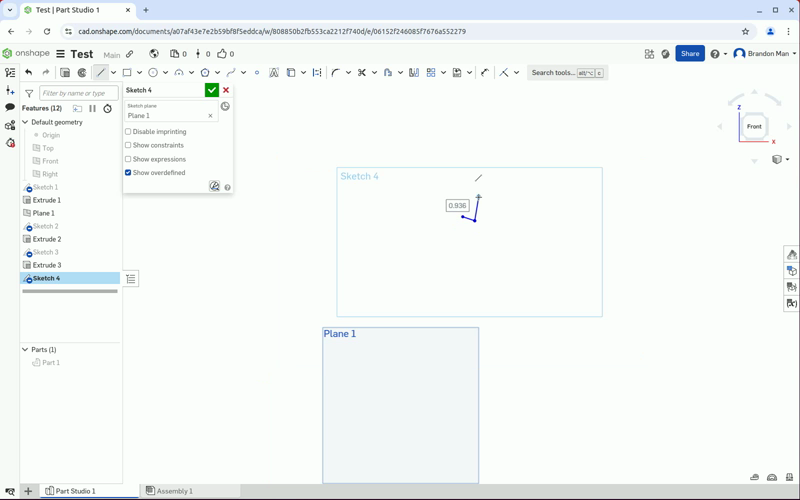
scroll(-6)
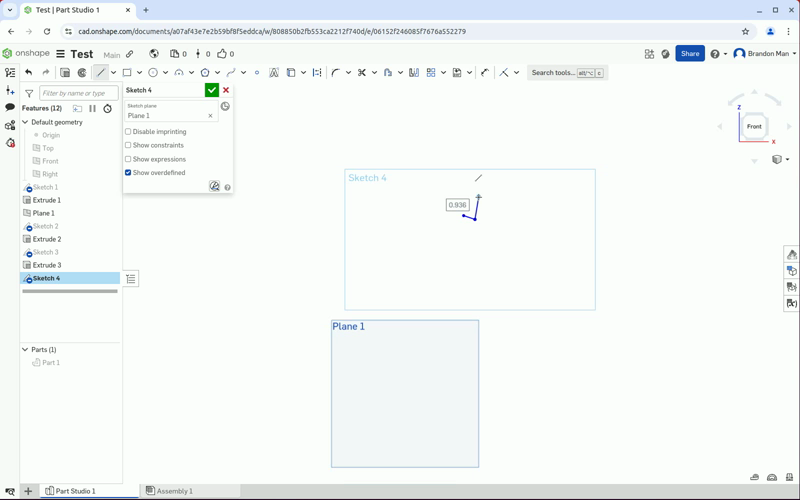
scroll(-6)
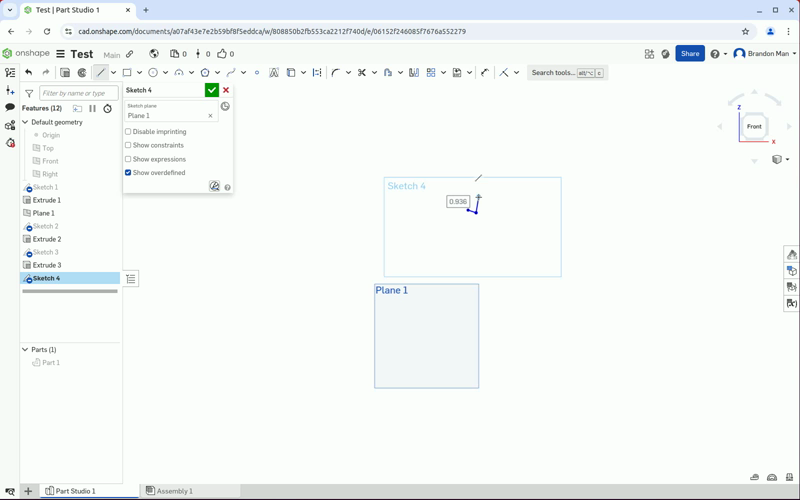
scroll(-6)
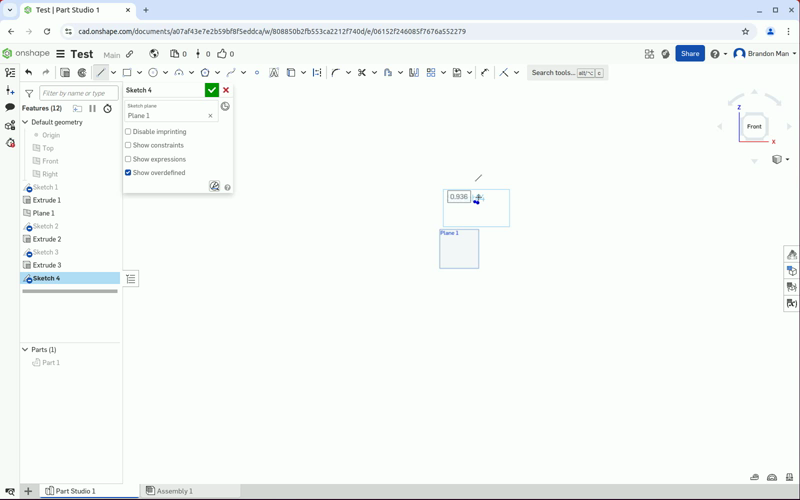
key_up(shift)
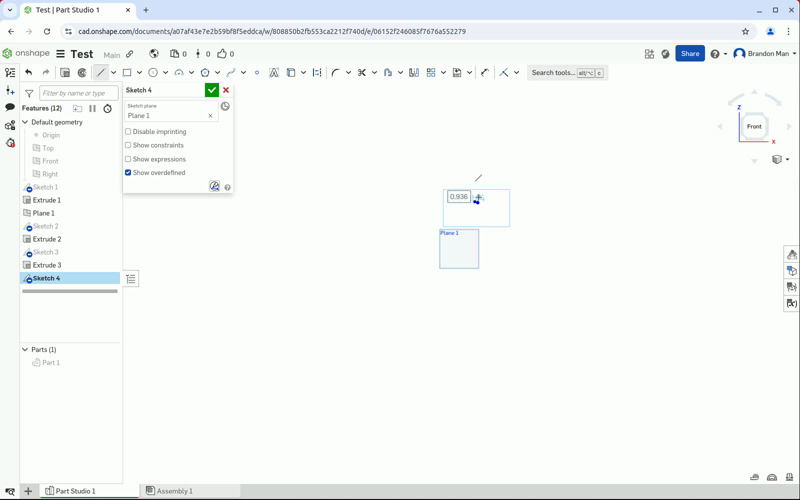
key_down(shift)
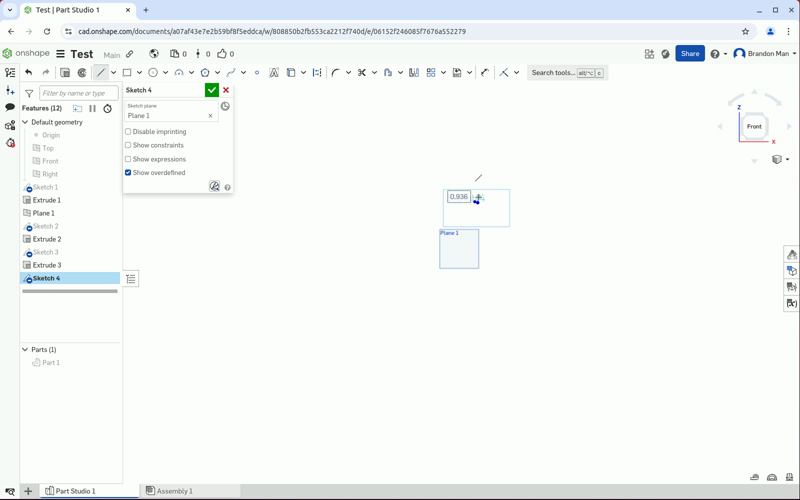
mouse_move(508, 196)
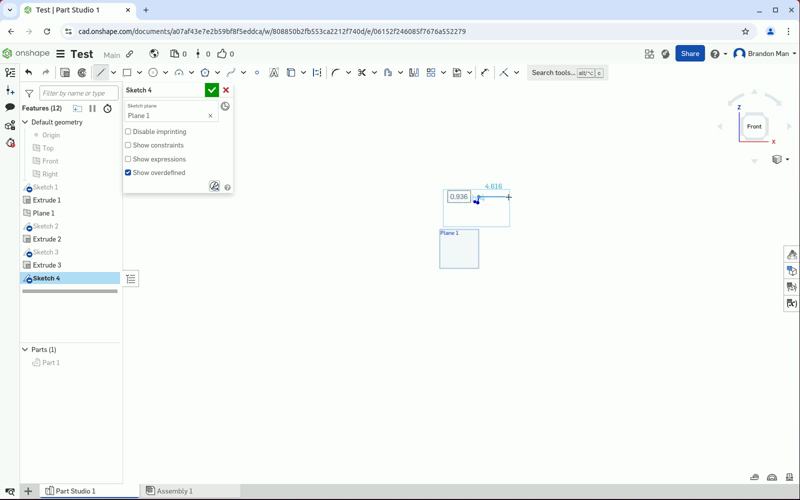
mouse_move(475, 196)
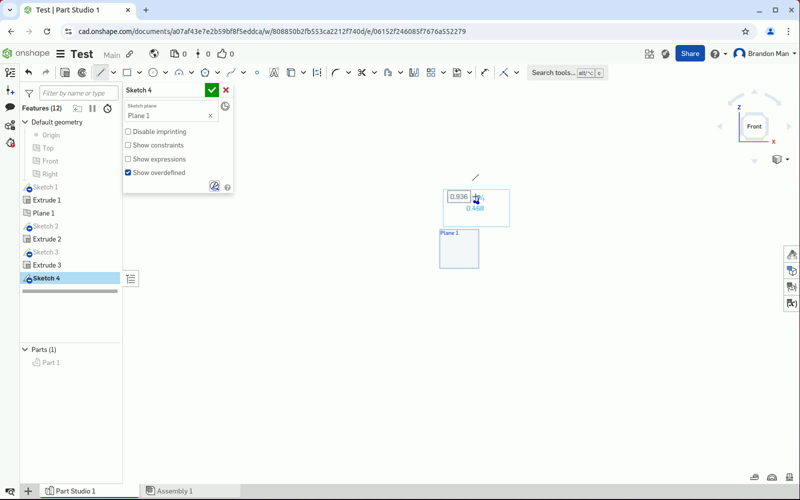
scroll(6)
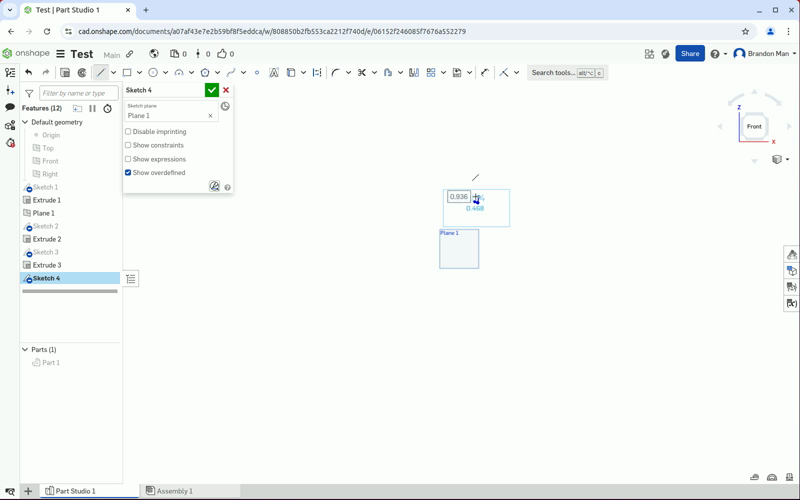
scroll(6)
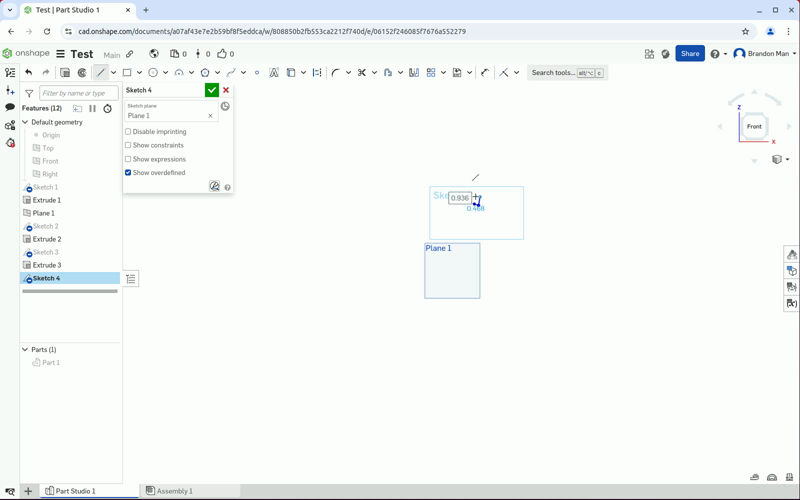
scroll(6)
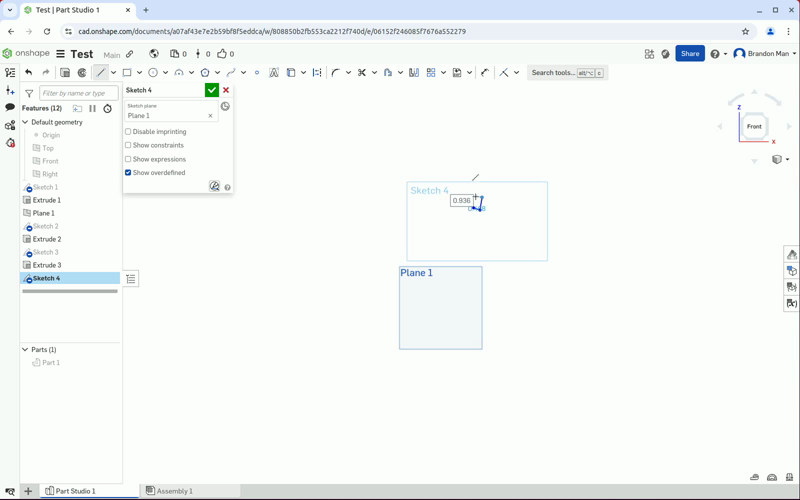
scroll(6)
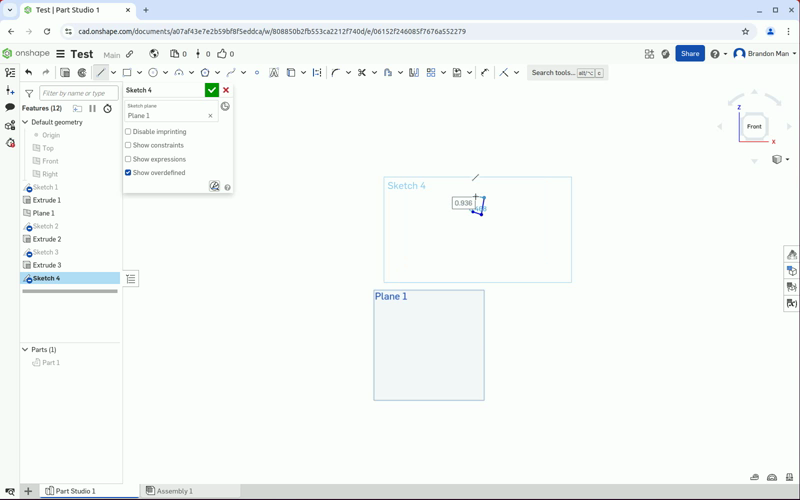
scroll(6)
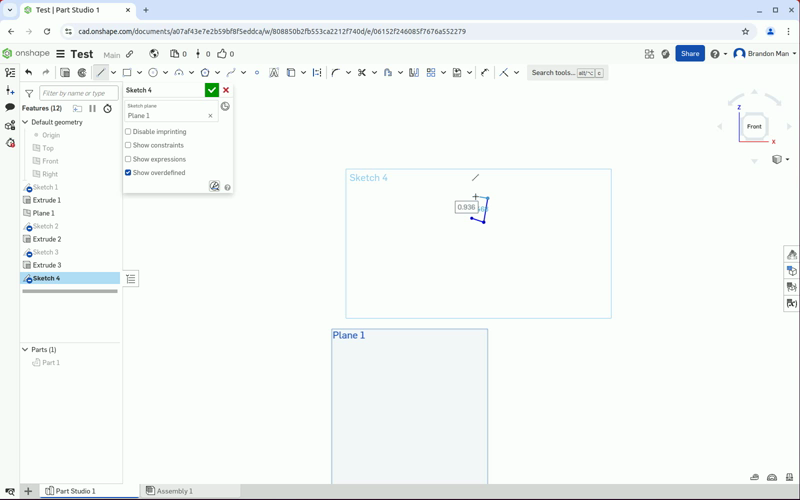
scroll(6)
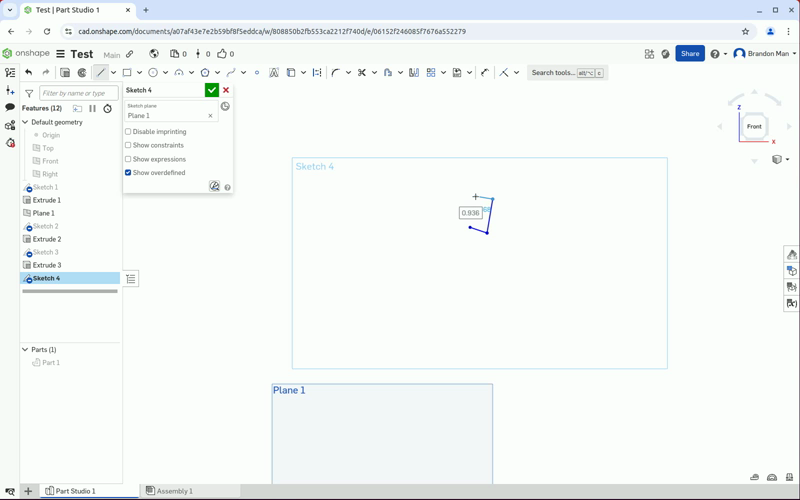
scroll(6)
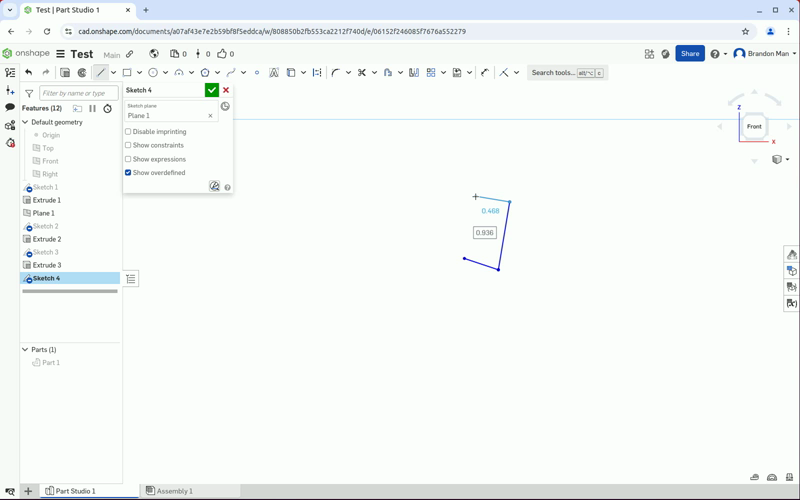
click(475, 196)
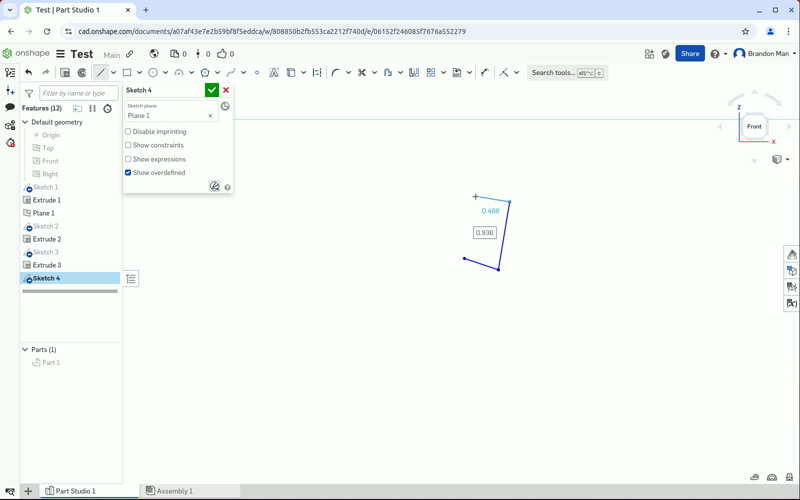
scroll(-6)
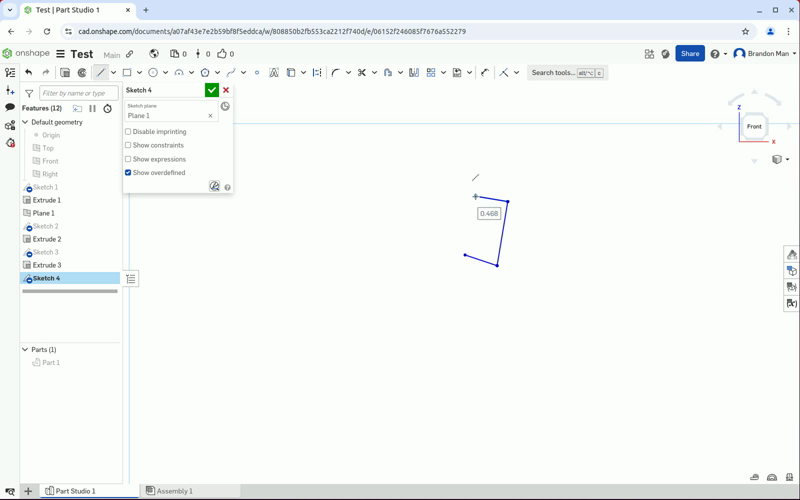
scroll(-6)
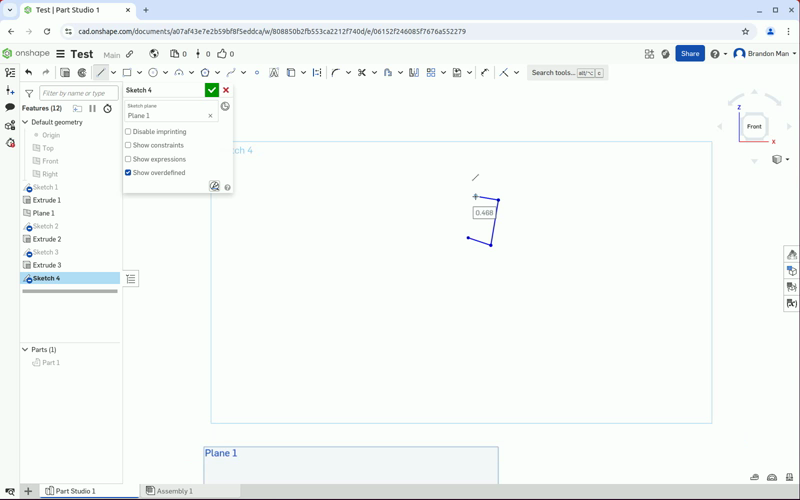
scroll(-6)
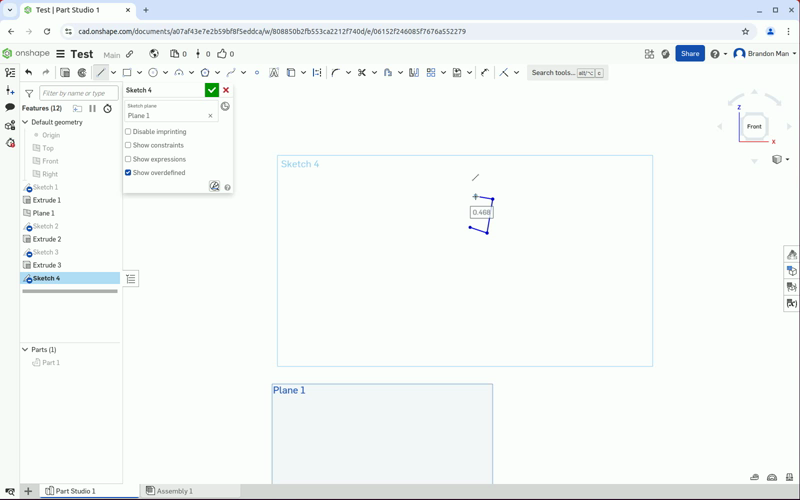
scroll(-6)
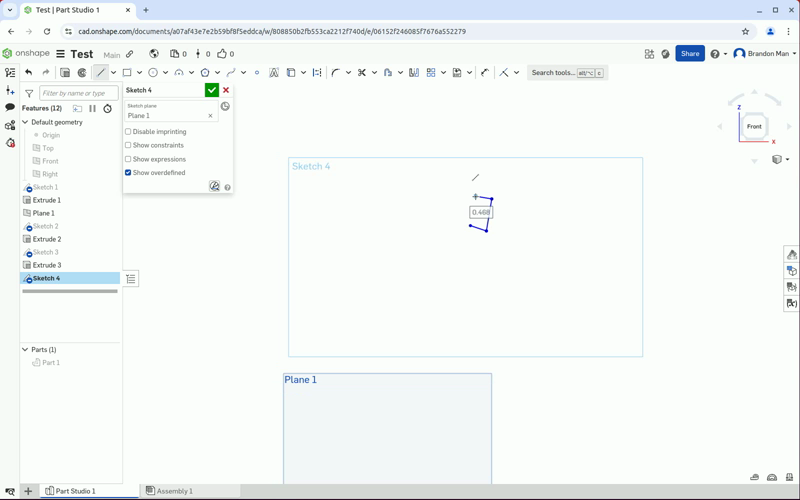
scroll(-6)
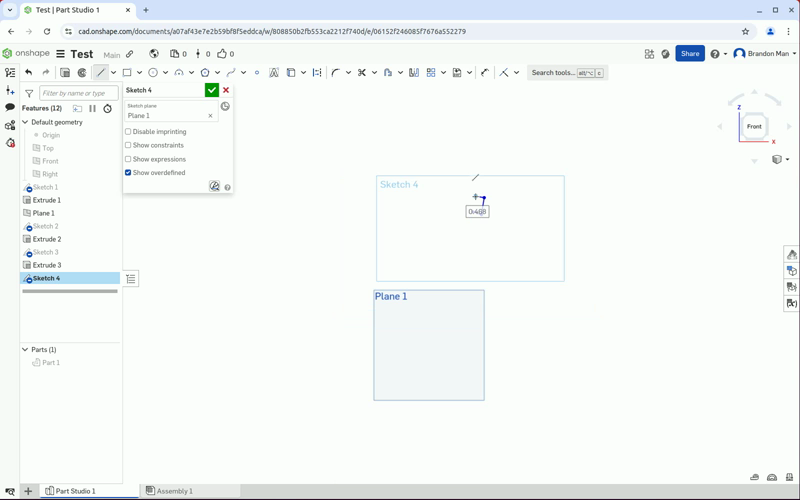
scroll(-6)
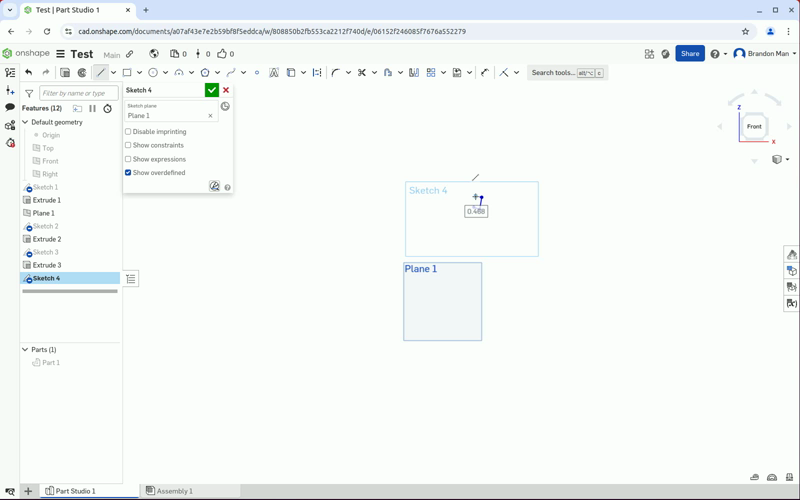
scroll(-6)
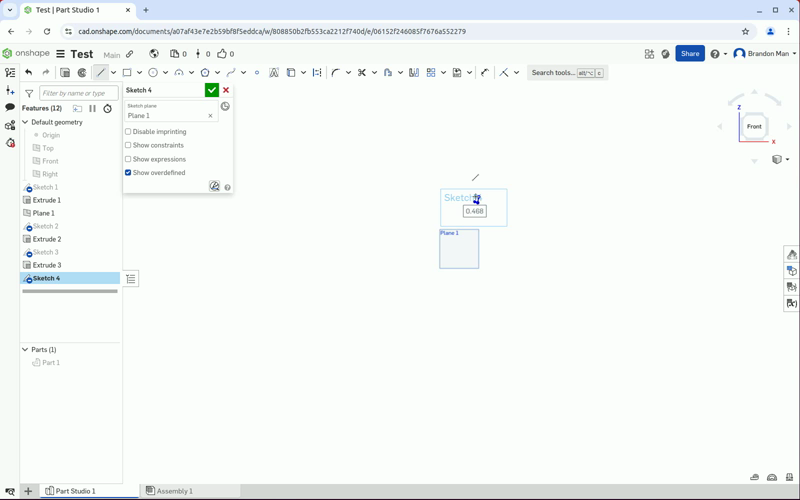
key_up(shift)
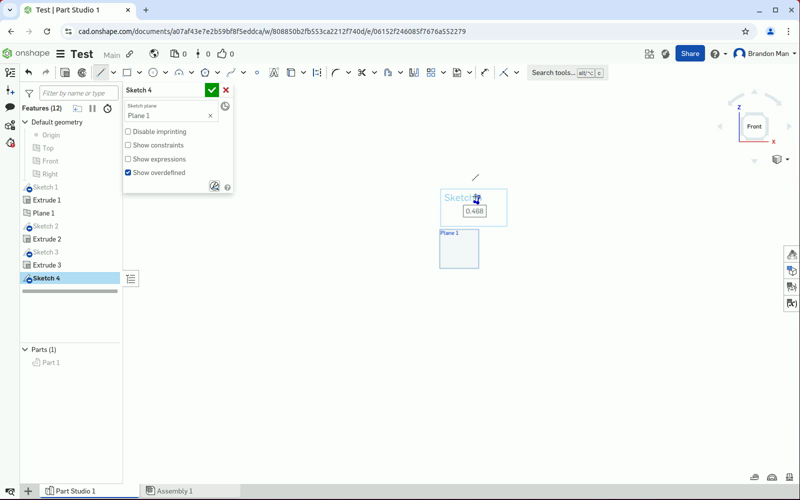
mouse_move(505, 196)
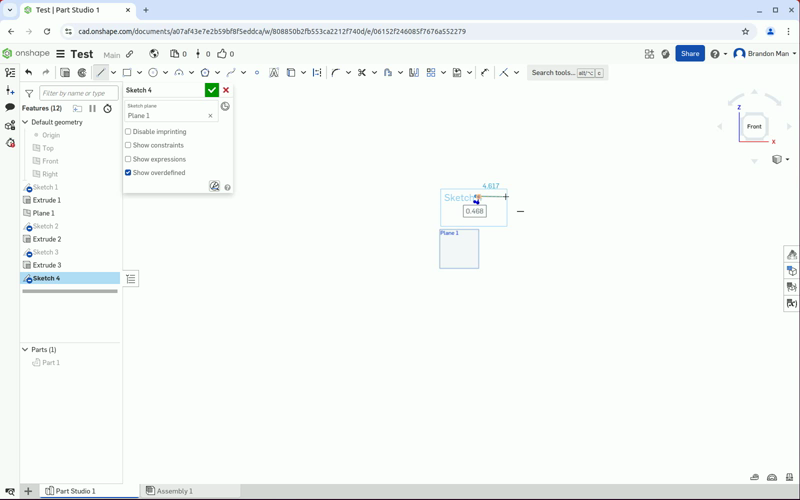
key_down(shift)
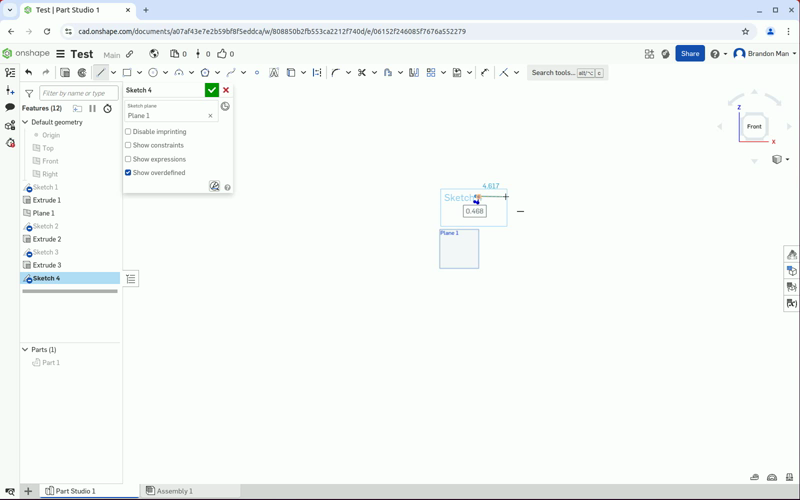
mouse_move(474, 201)
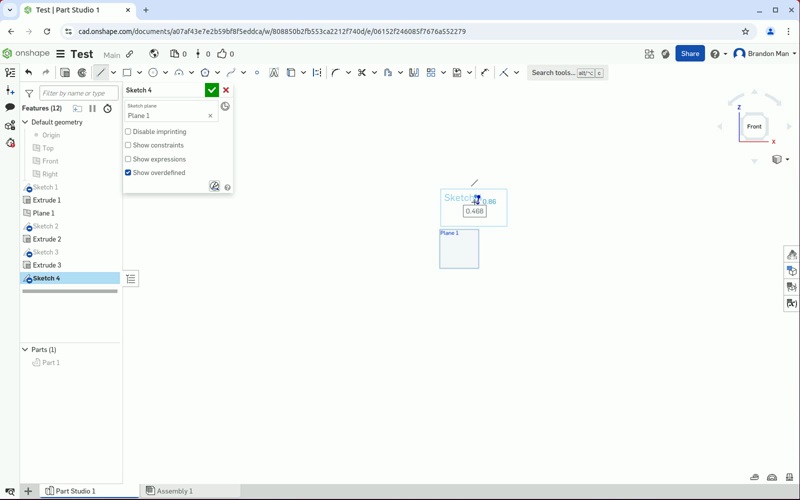
scroll(6)
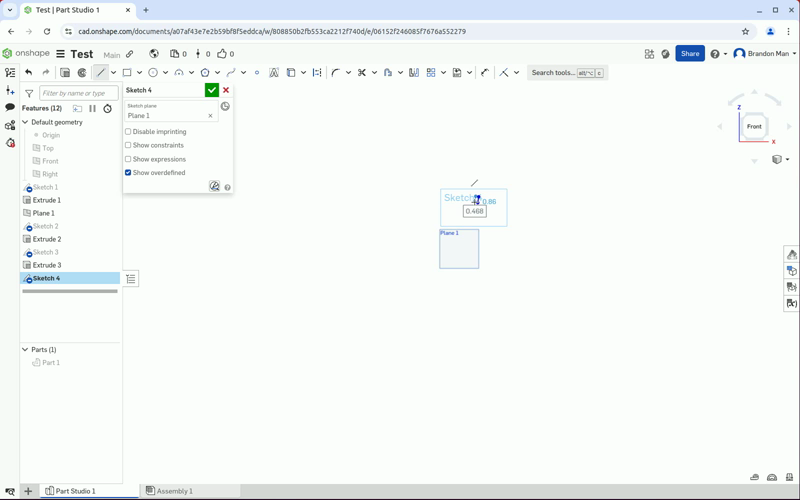
scroll(6)
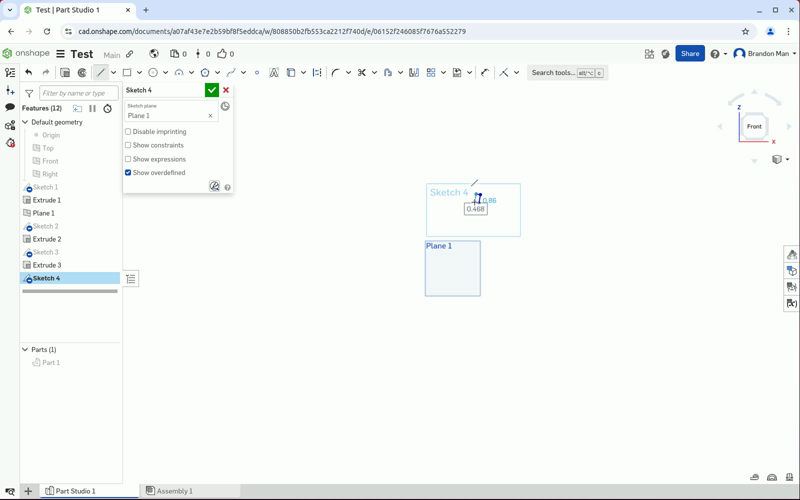
scroll(6)
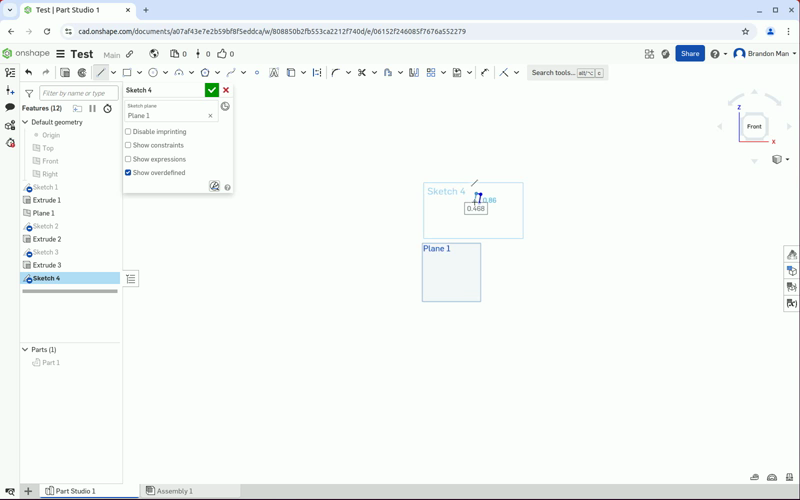
scroll(6)
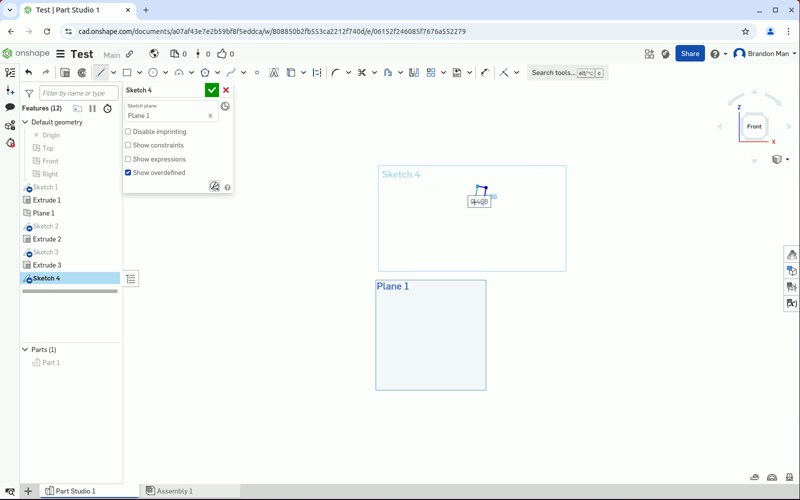
scroll(6)
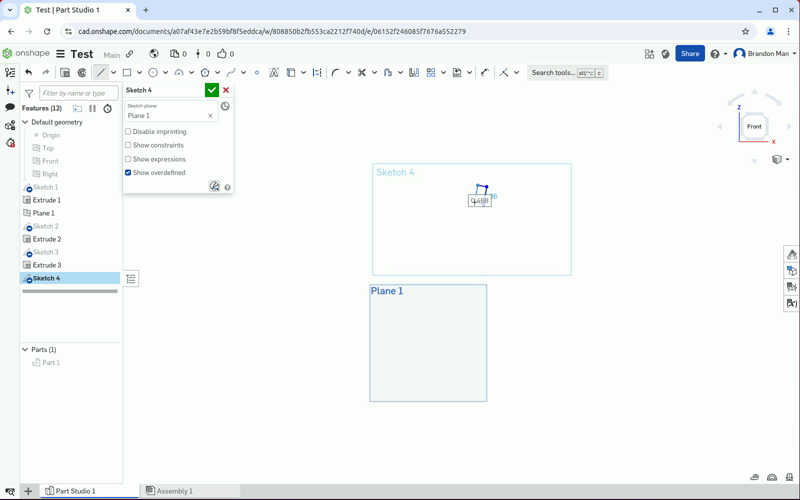
scroll(6)
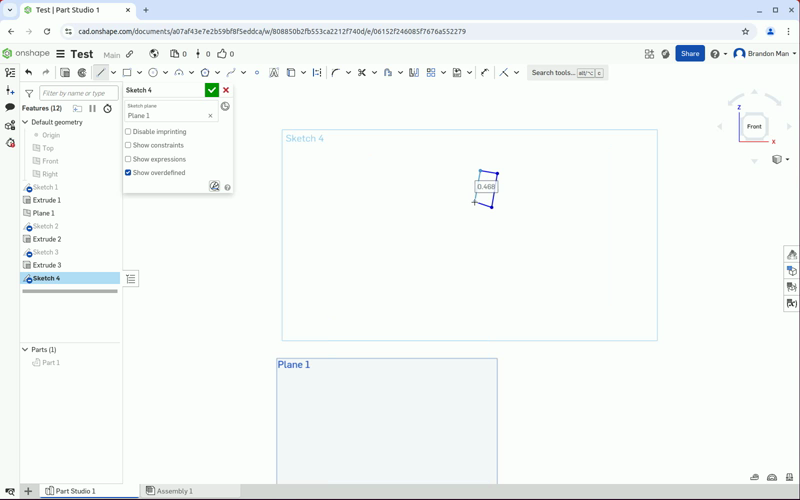
scroll(6)
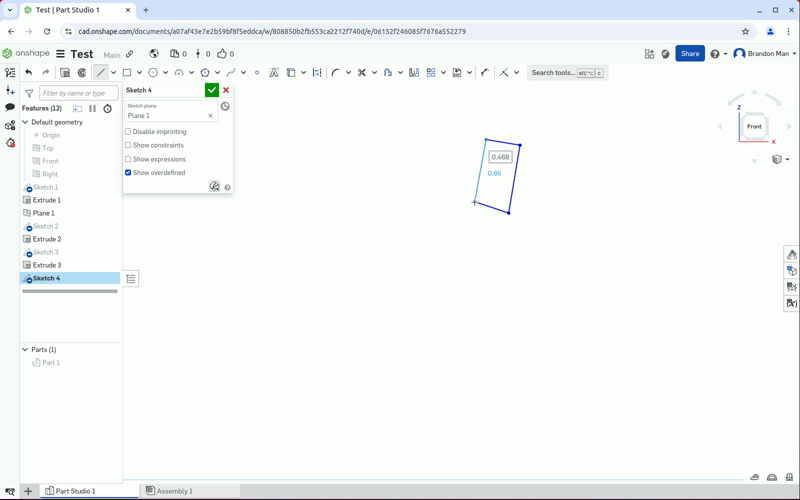
key_up(shift)
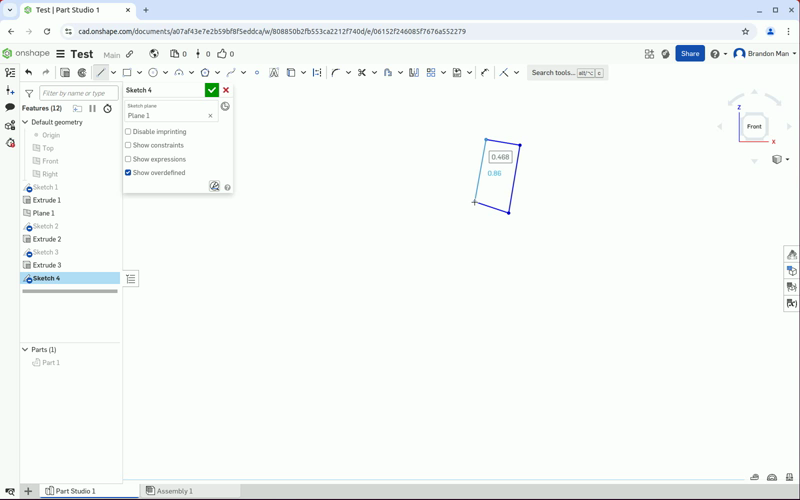
click(474, 201)
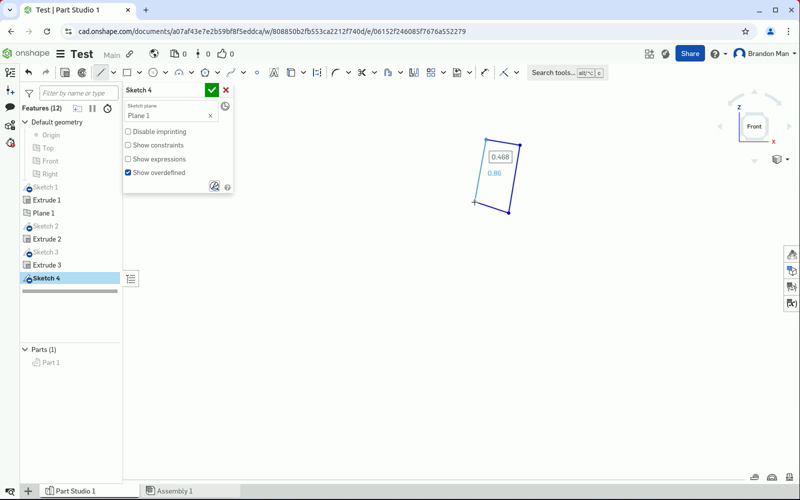
scroll(-6)
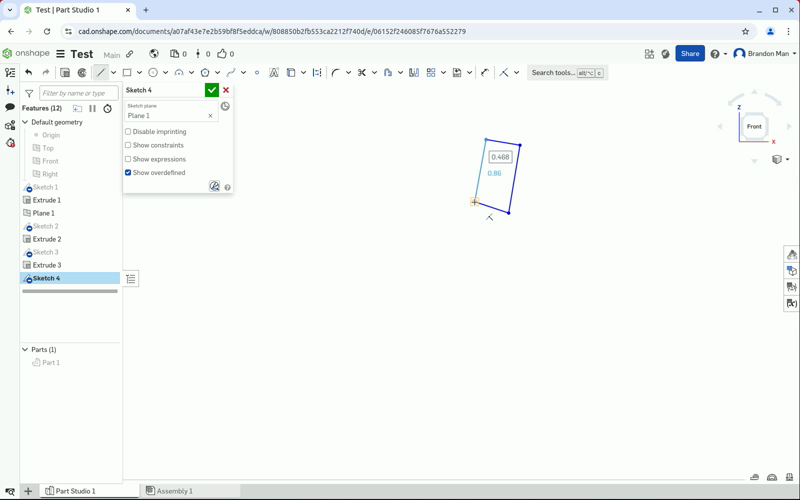
scroll(-6)
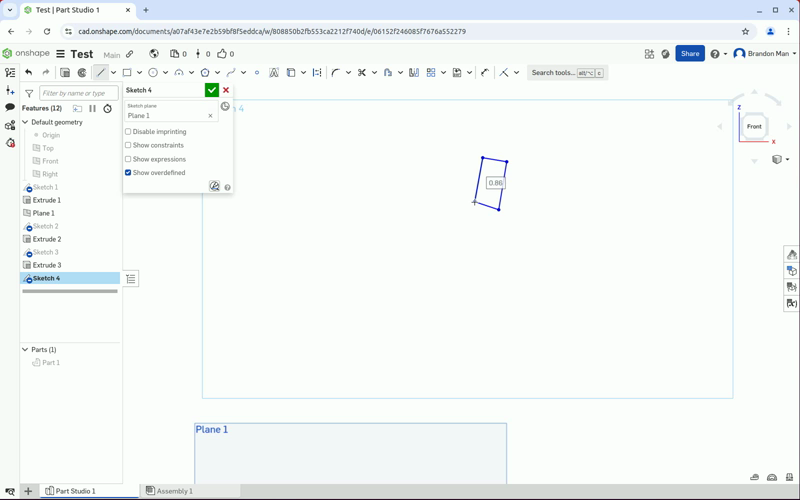
scroll(-6)
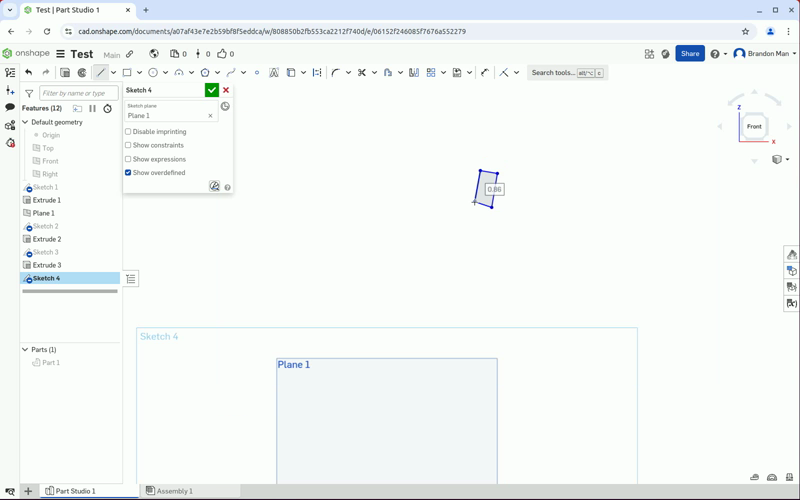
scroll(-6)
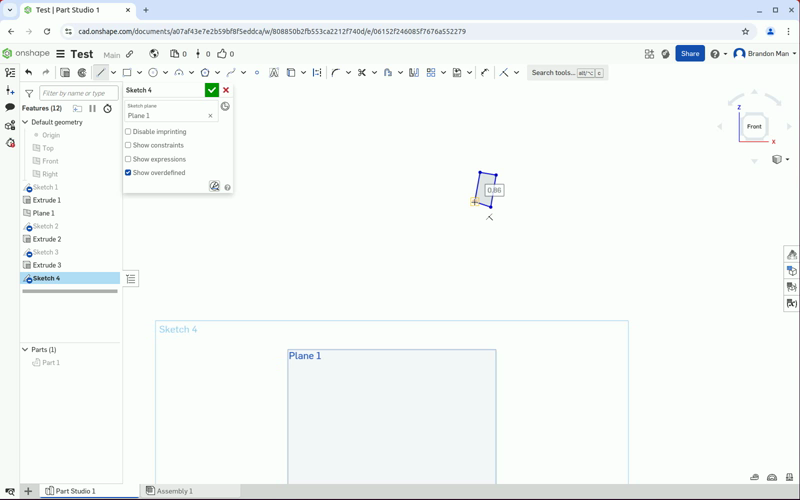
scroll(-6)
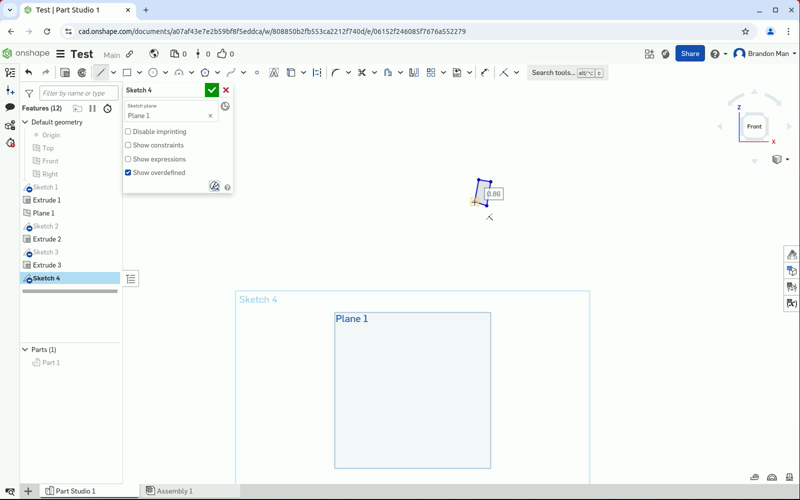
scroll(-6)
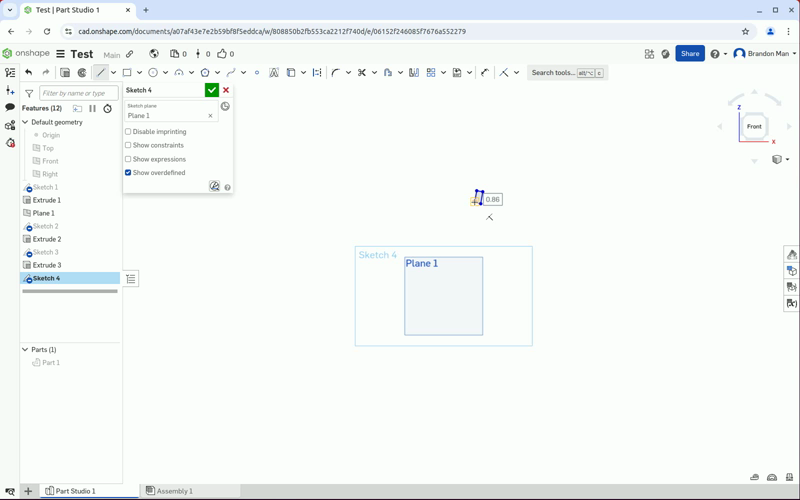
scroll(-6)
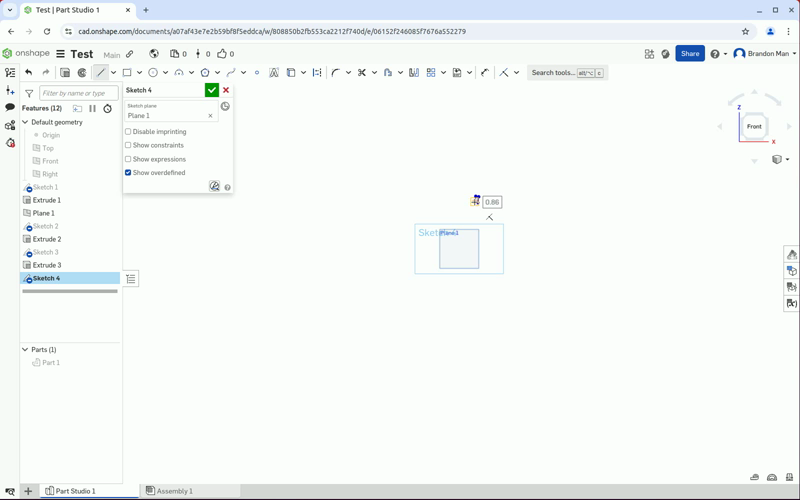
key(esc)
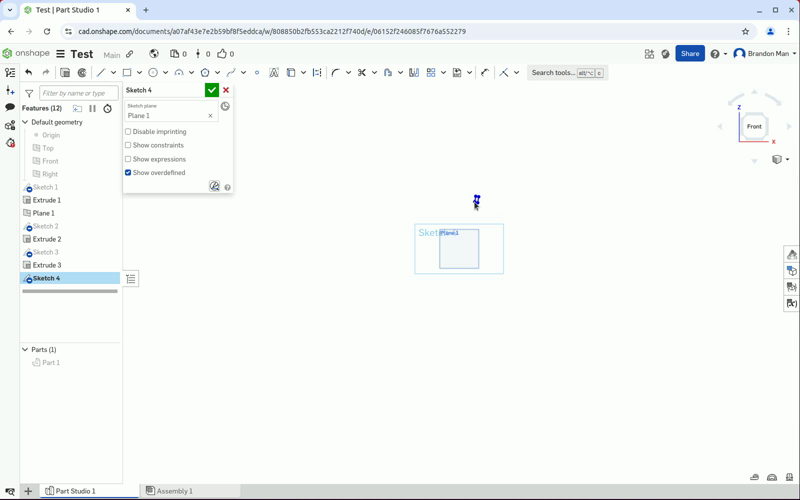
mouse_move(476, 197)
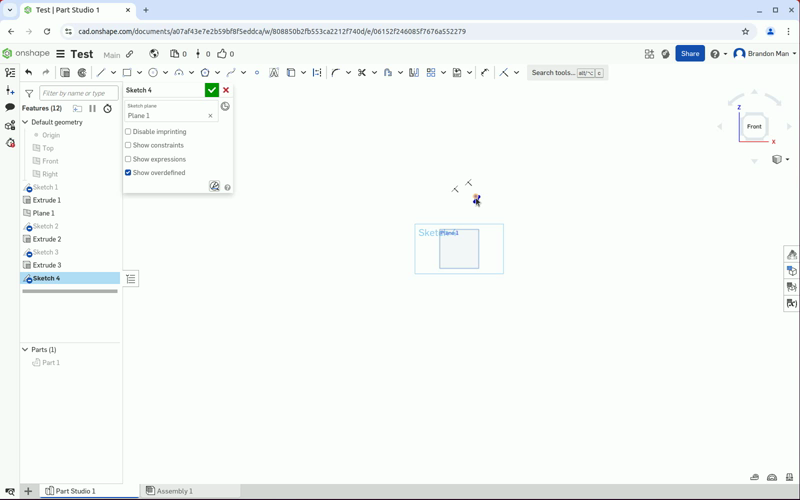
scroll(6)
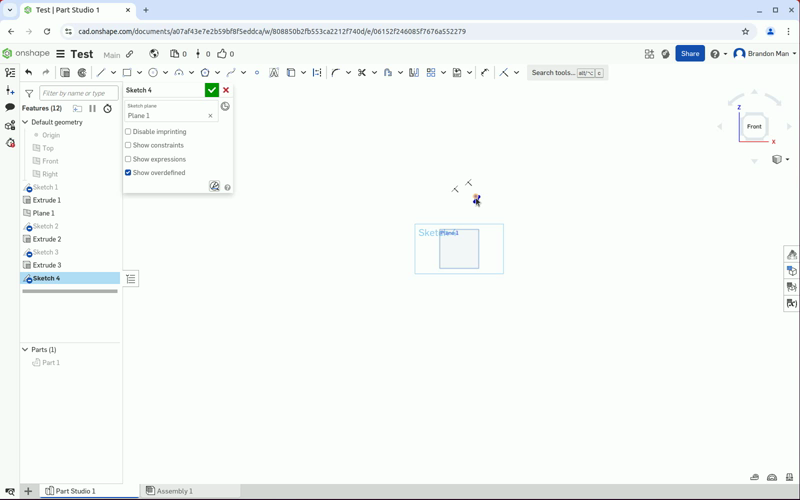
scroll(6)
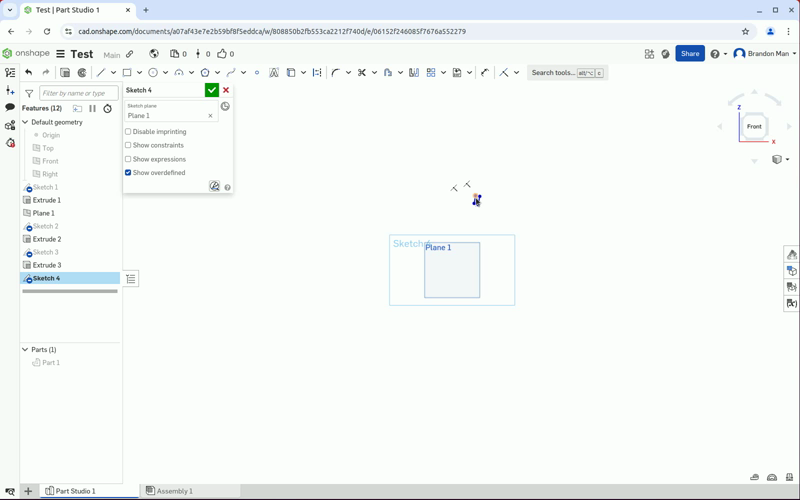
scroll(6)
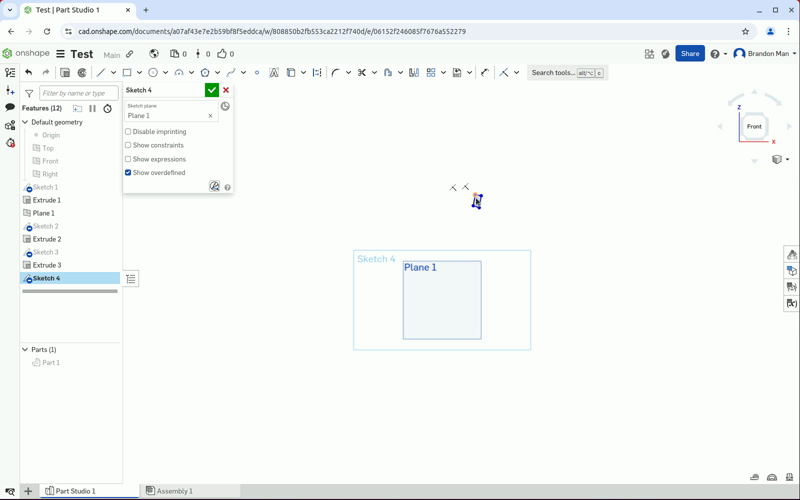
scroll(6)
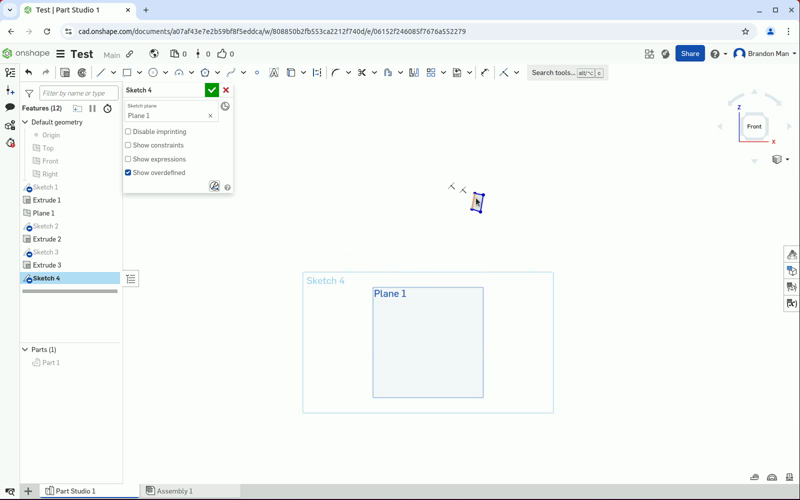
scroll(6)
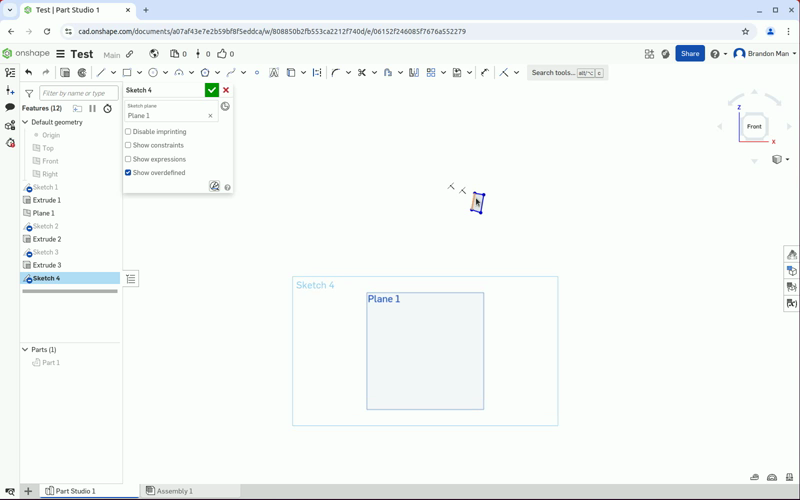
scroll(6)
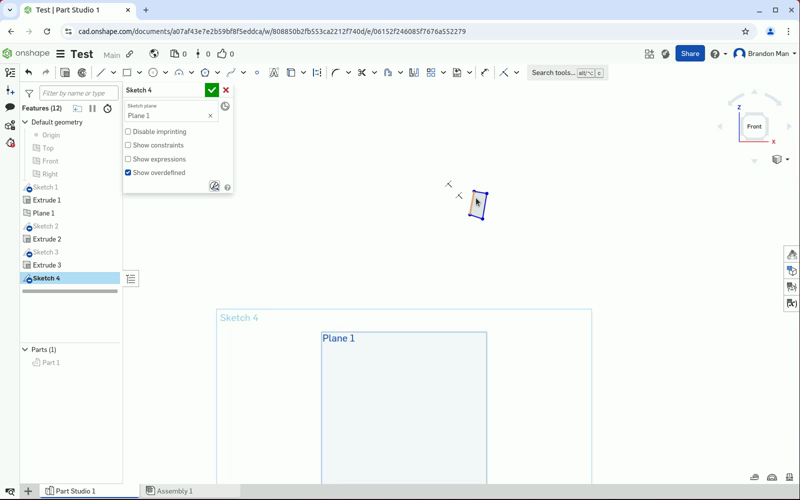
scroll(6)
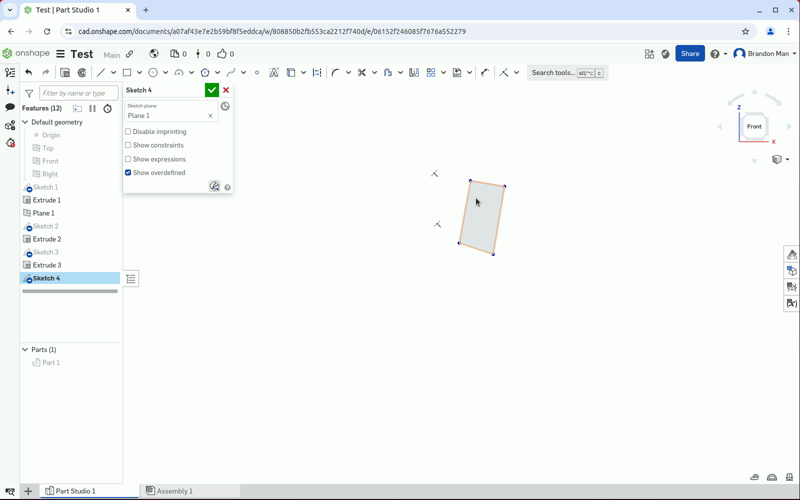
click(476, 197)
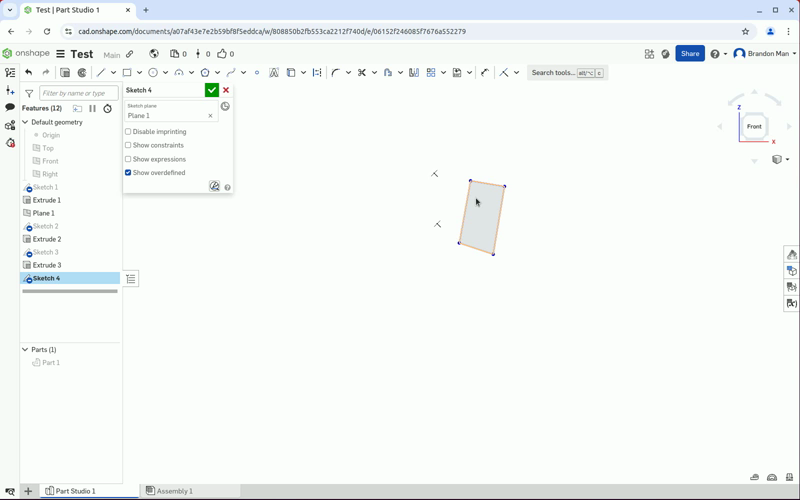
scroll(-6)
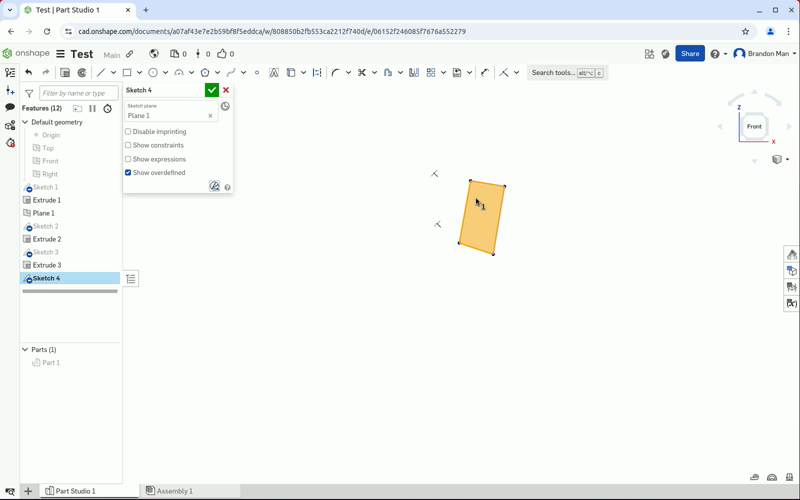
scroll(-6)
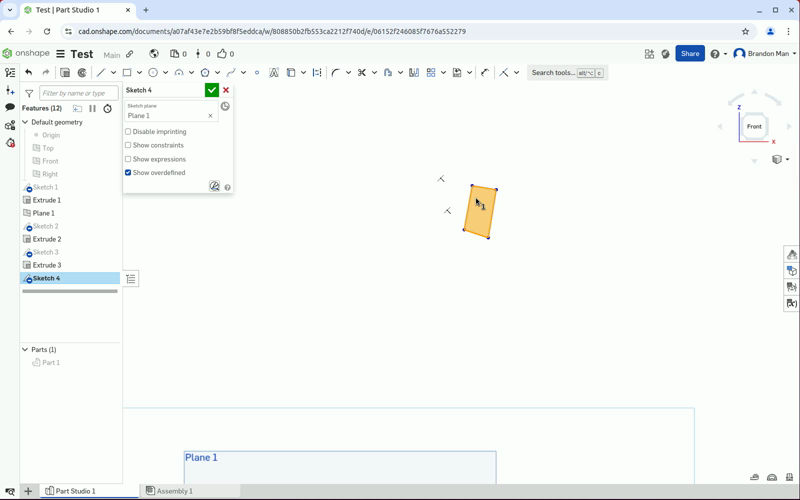
scroll(-6)
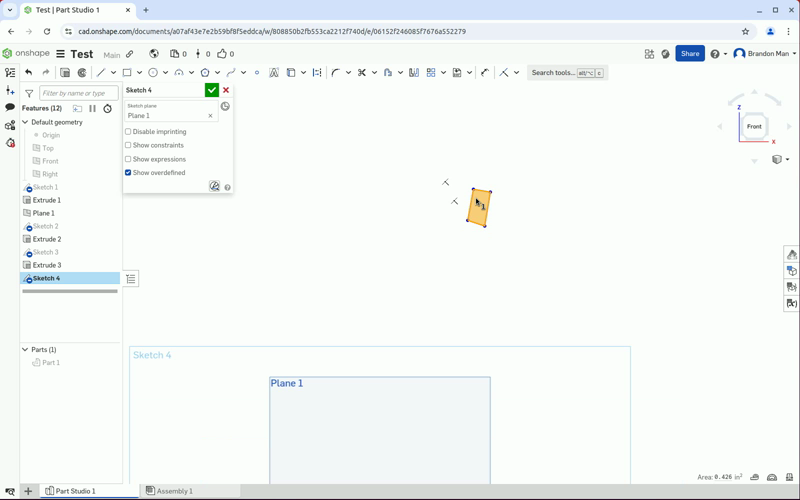
scroll(-6)
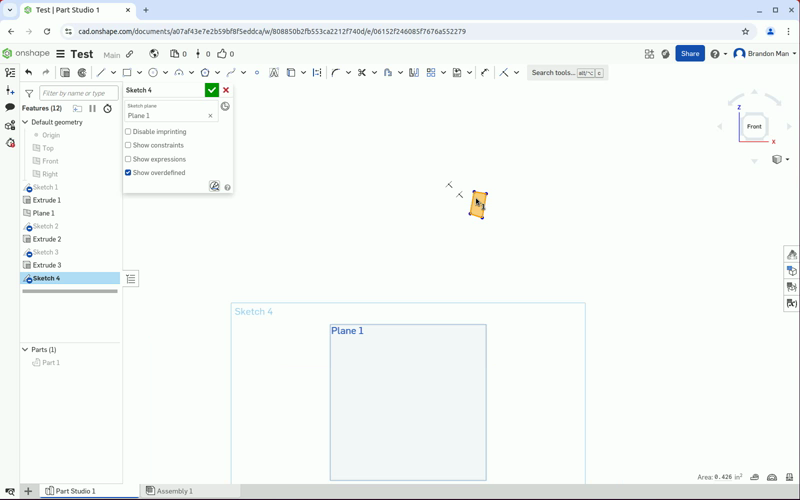
scroll(-6)
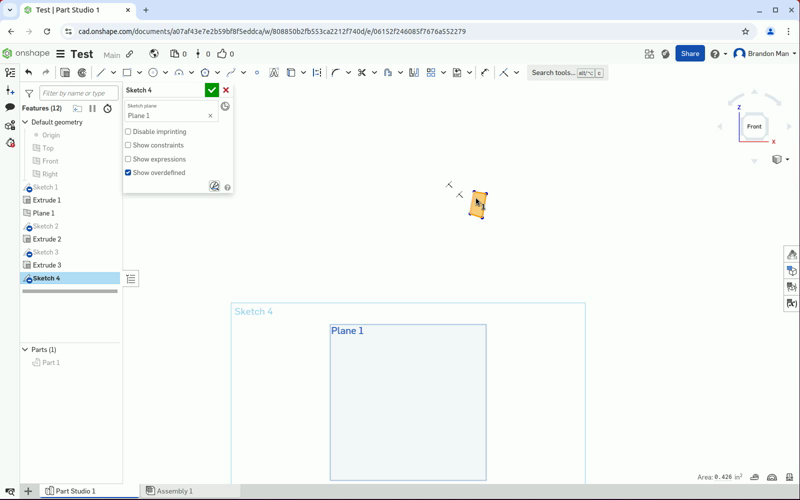
scroll(-6)
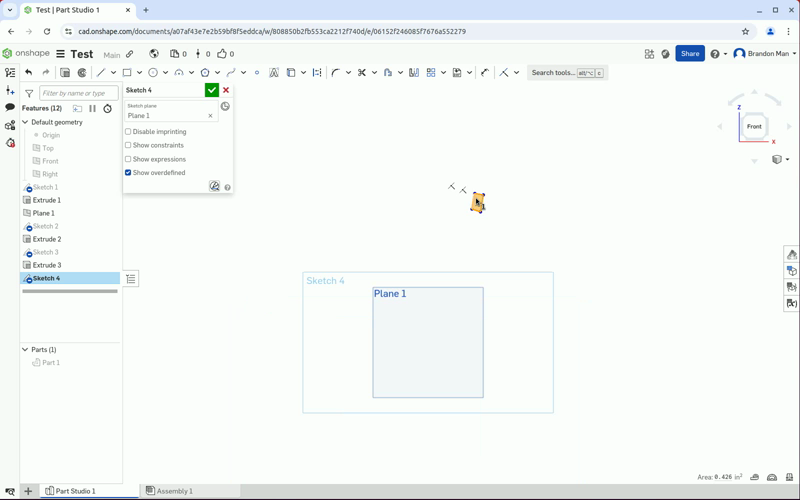
scroll(-6)
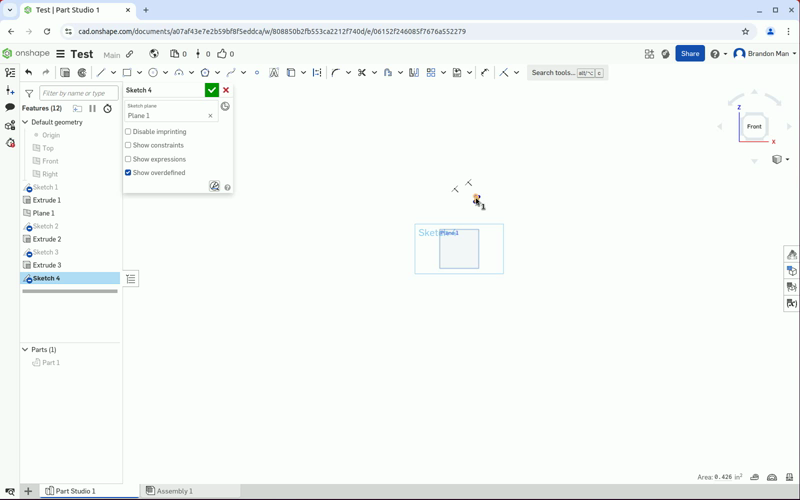
mouse_move(73, 352)
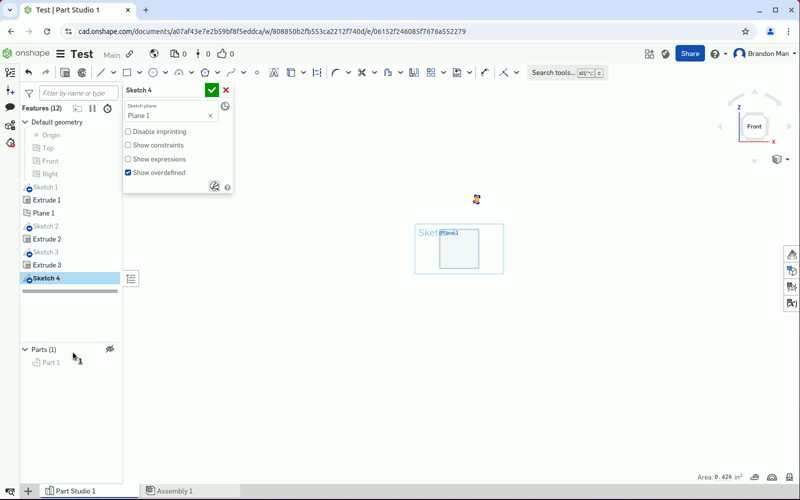
key(shift+y)
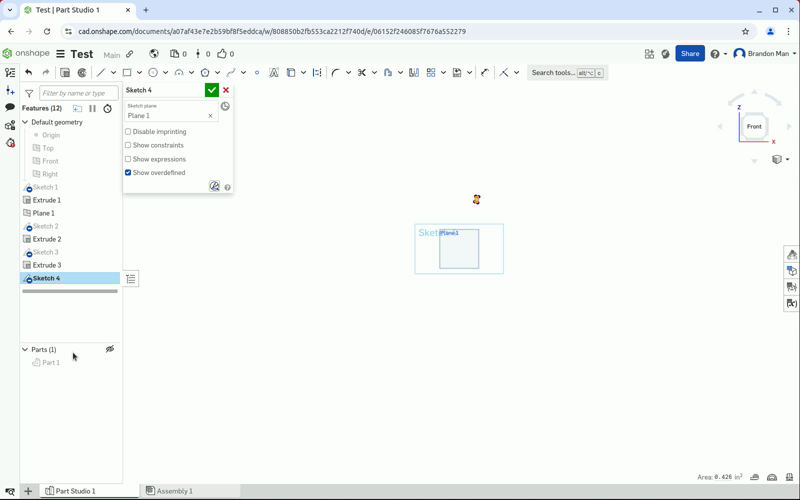
key(shift+e)
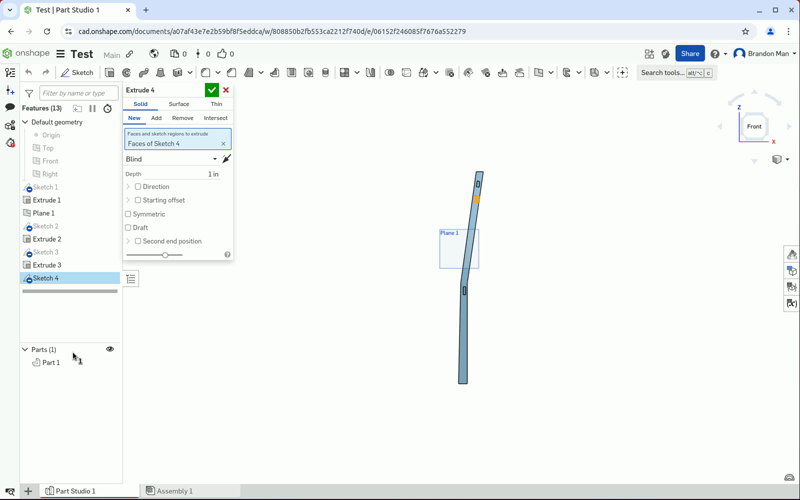
mouse_move(143, 106)
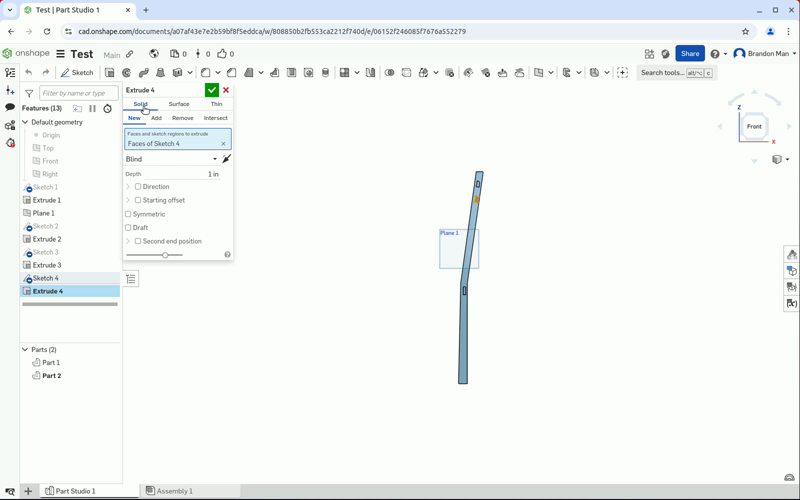
click(143, 106)
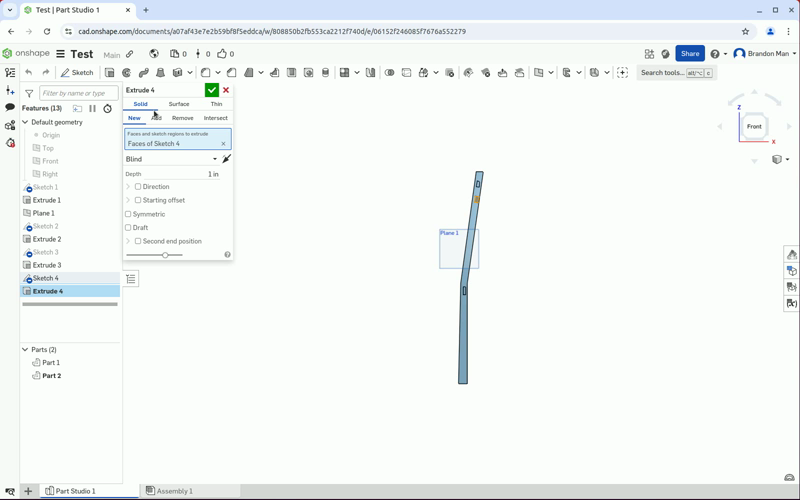
mouse_move(186, 120)
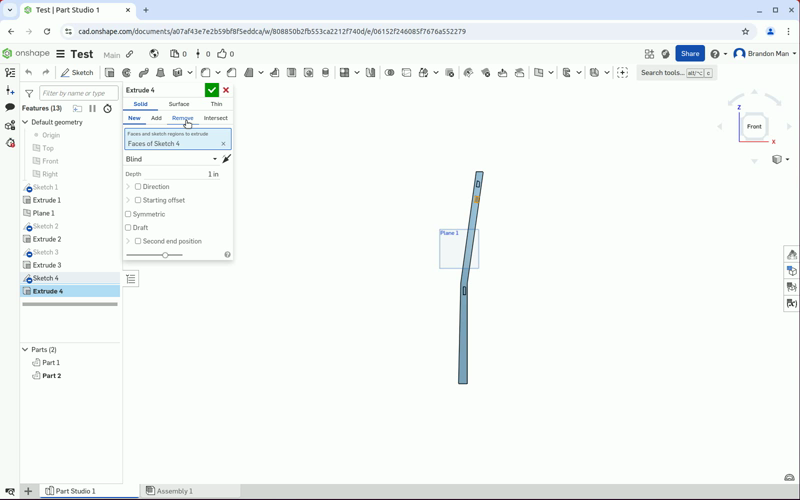
click(186, 120)
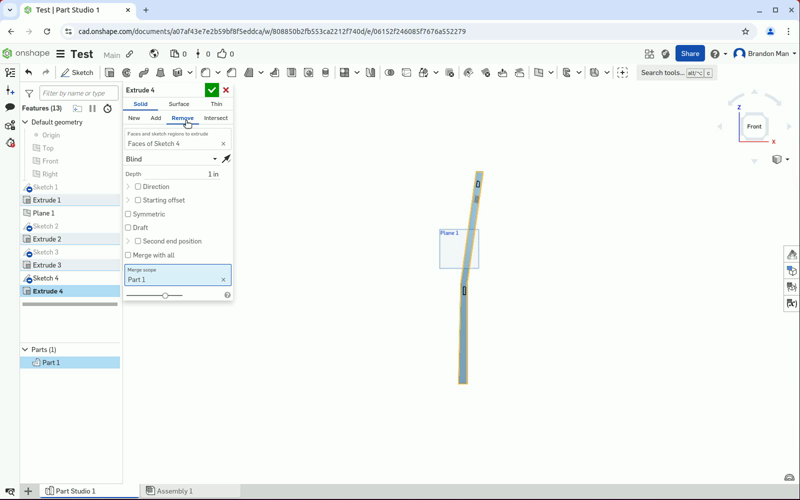
key(tab, 4)
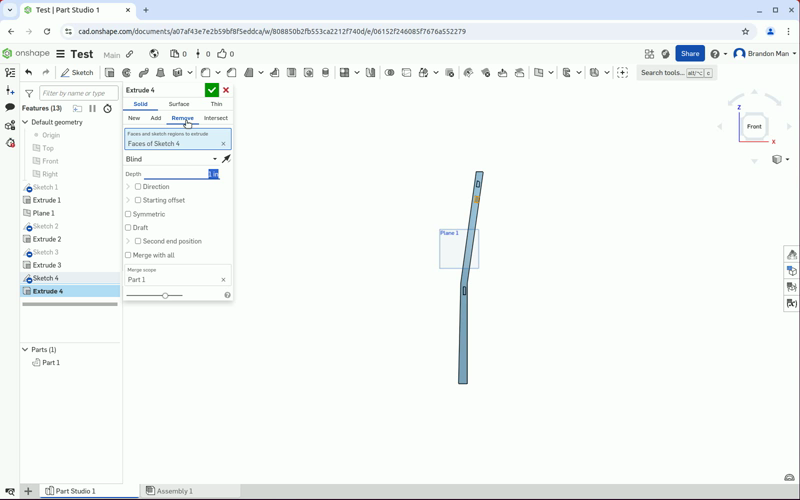
text(0.481)
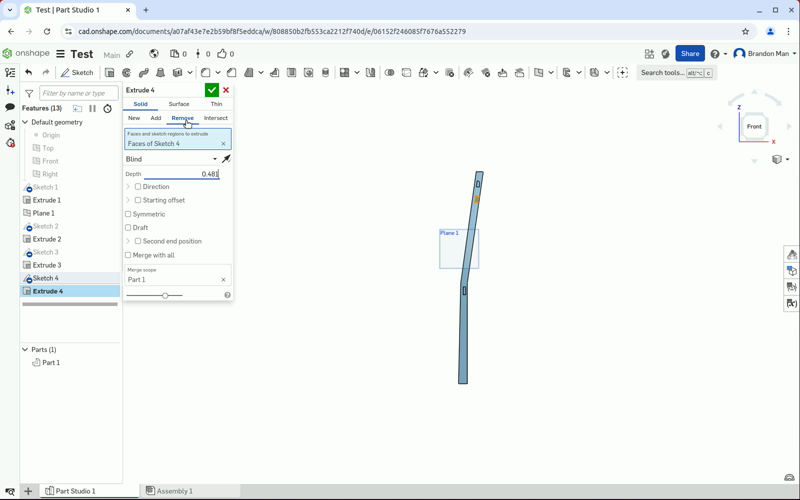
key(tab, 6)
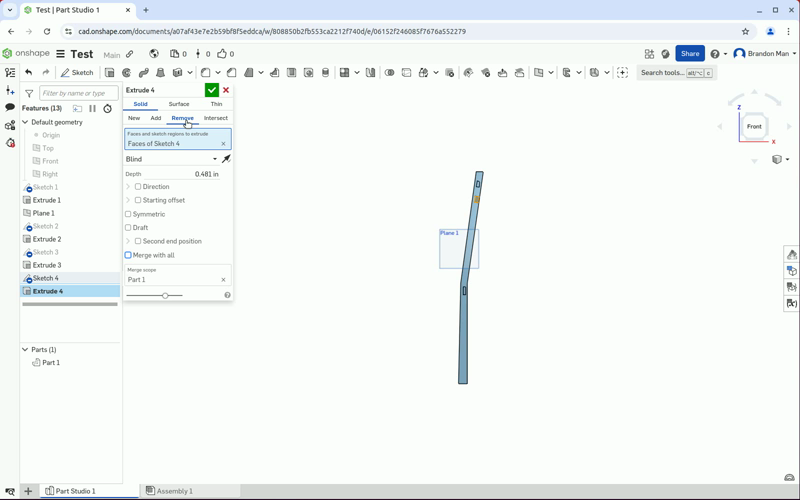
key(space)
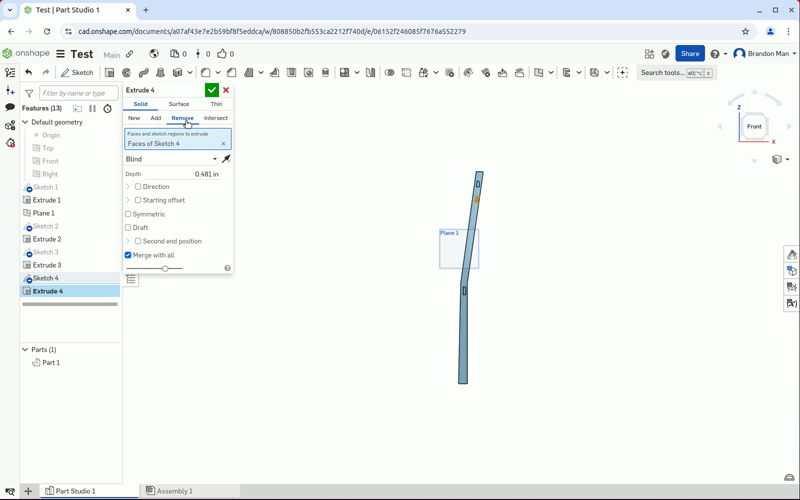
key(enter)
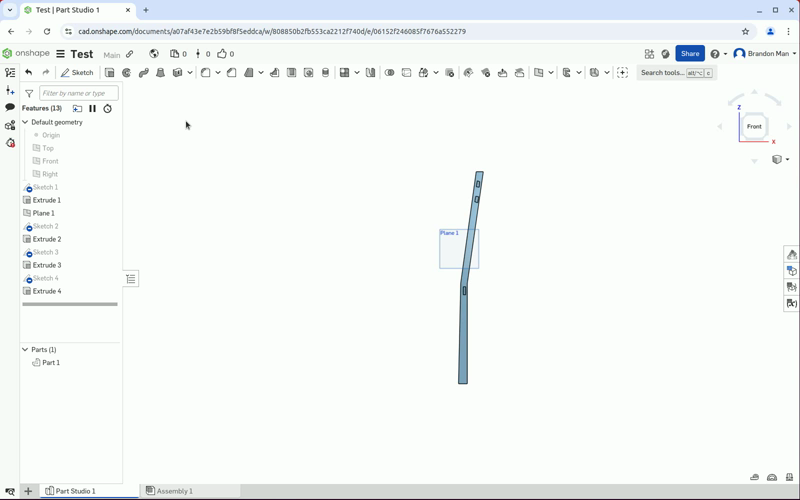
key(shift+h)
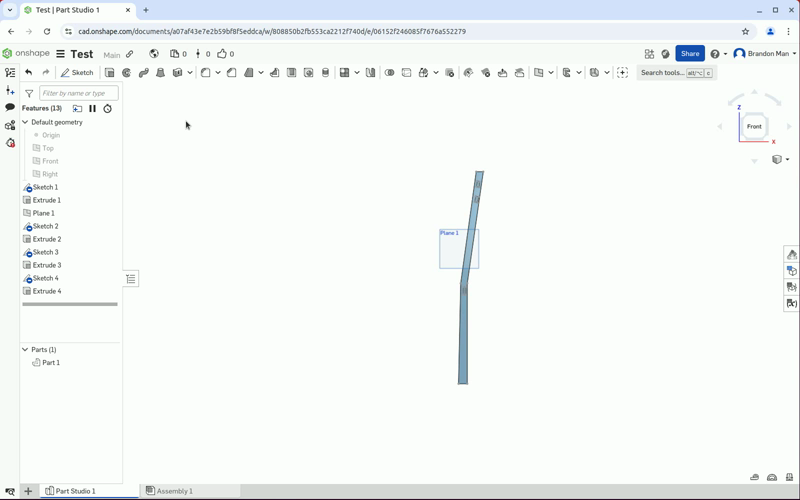
key(shift+h)
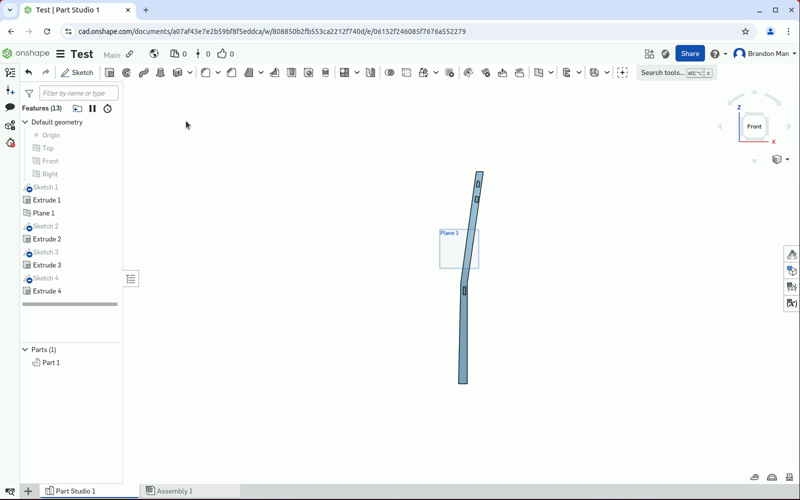
mouse_move(73, 189)
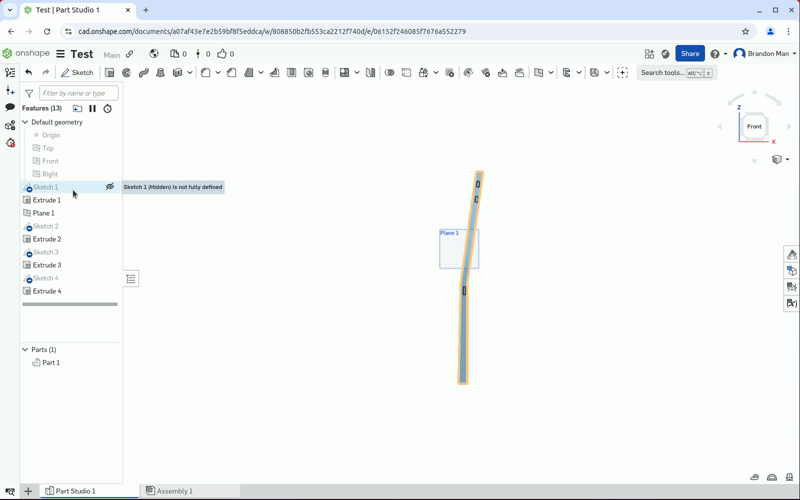
click(73, 189)
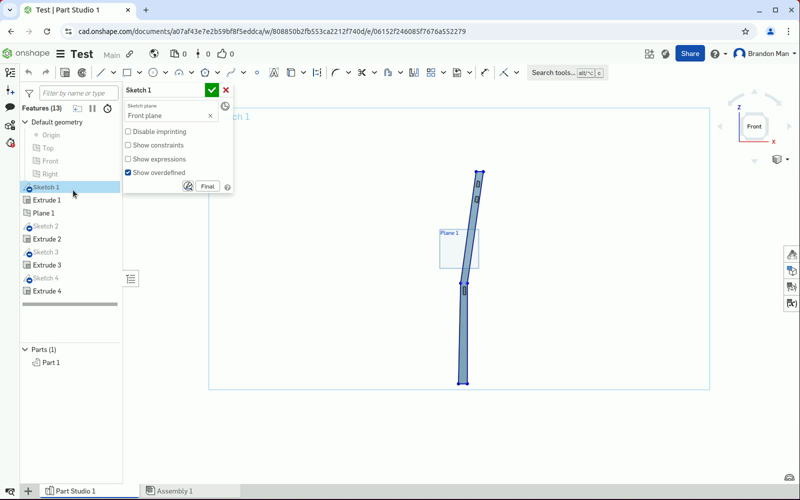
mouse_move(229, 92)
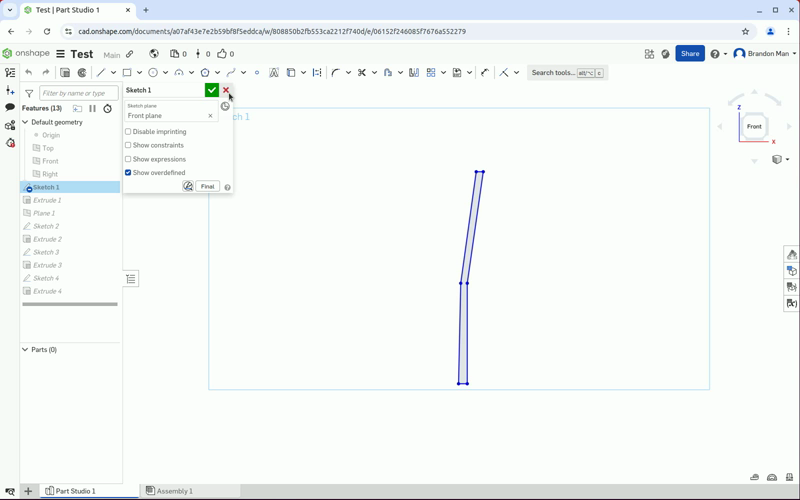
click(229, 92)
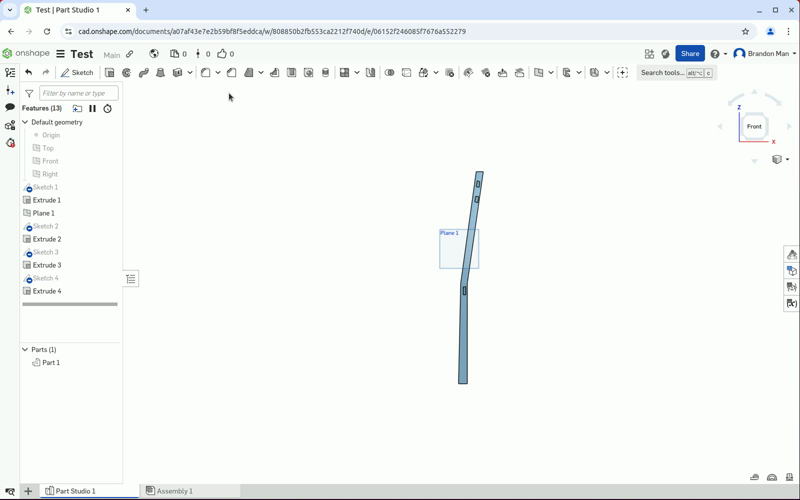
mouse_move(73, 352)
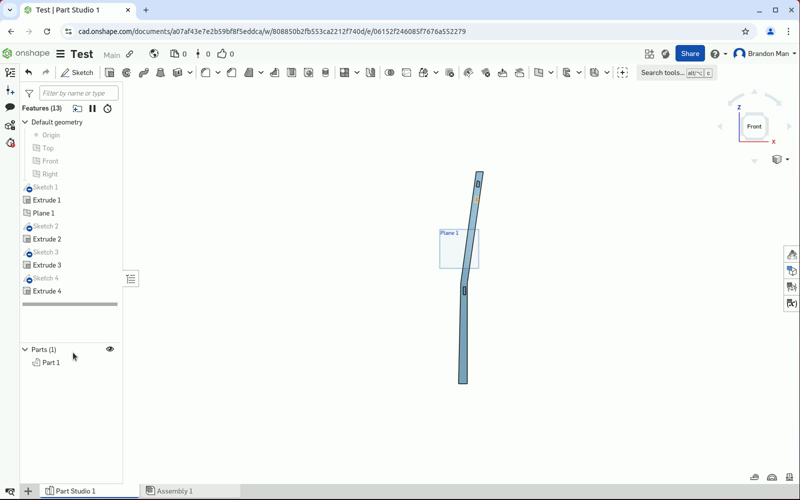
key(y)
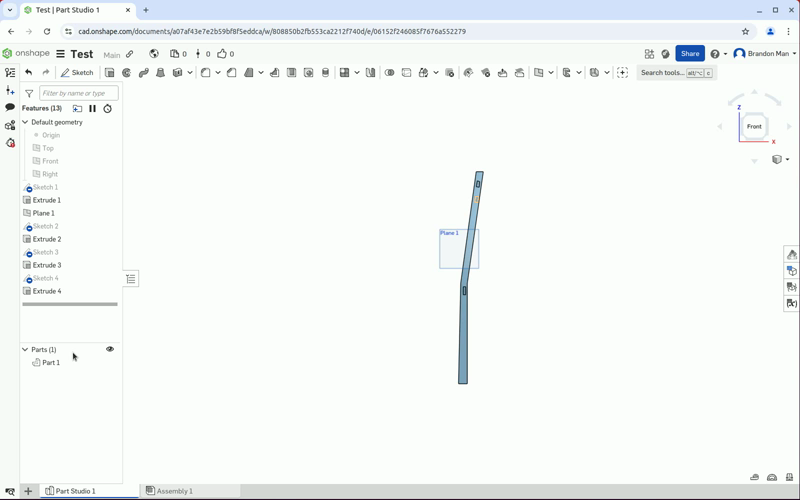
key(shift+p)
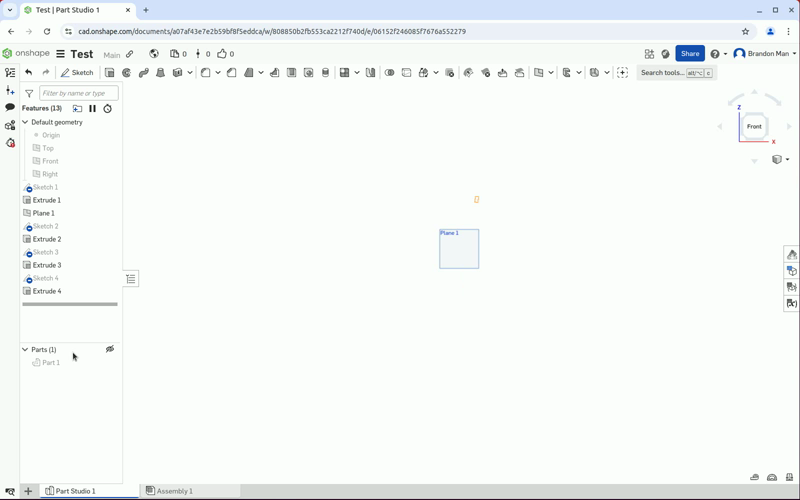
key(space)
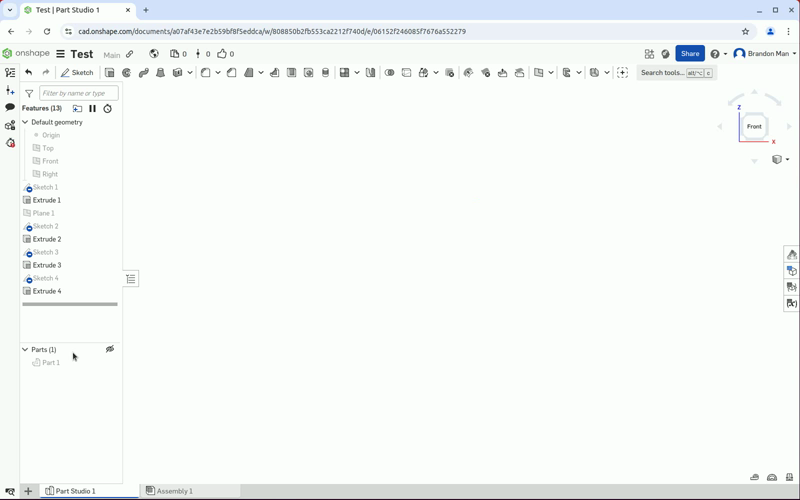
key_down(shift)
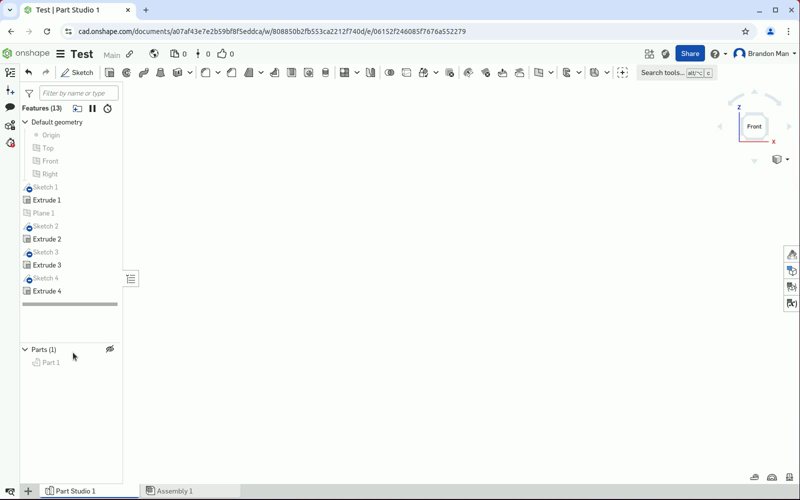
key(left)
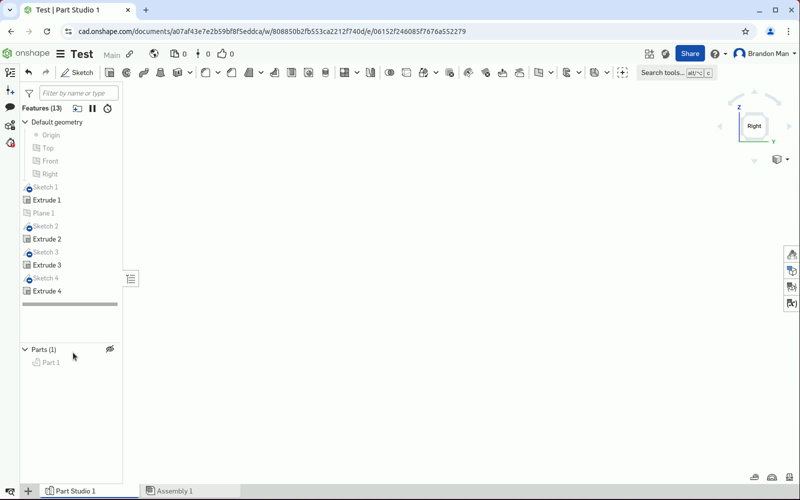
key_up(shift)
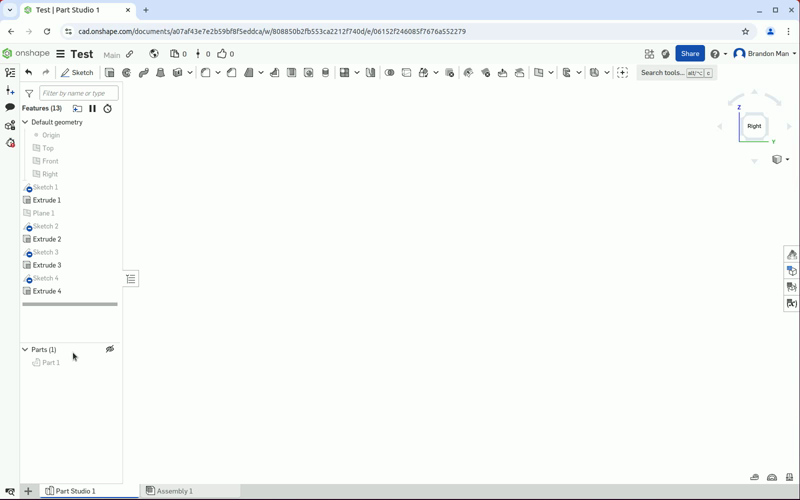
mouse_move(73, 352)
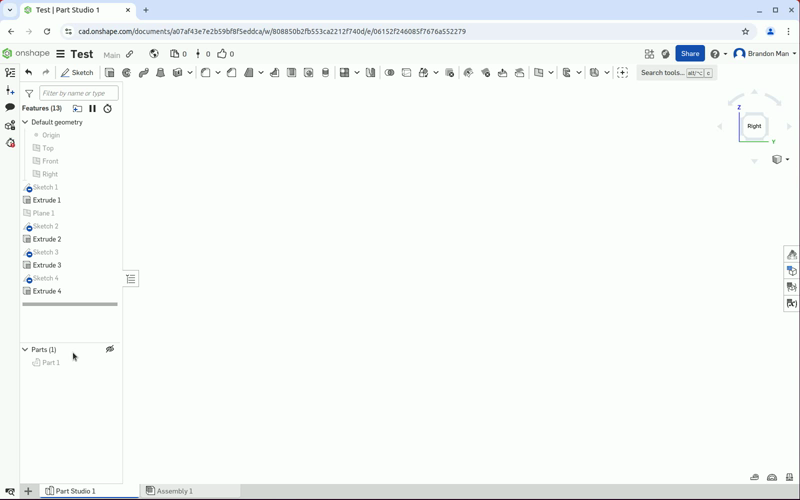
key(shift+y)
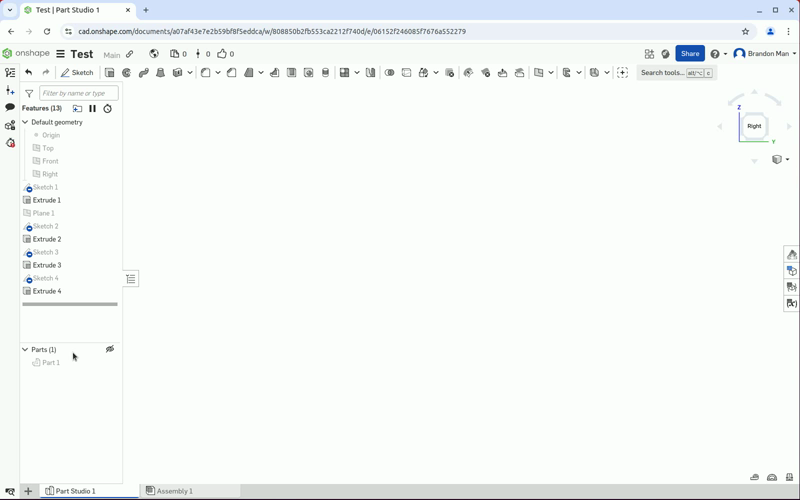
key(shift+s)
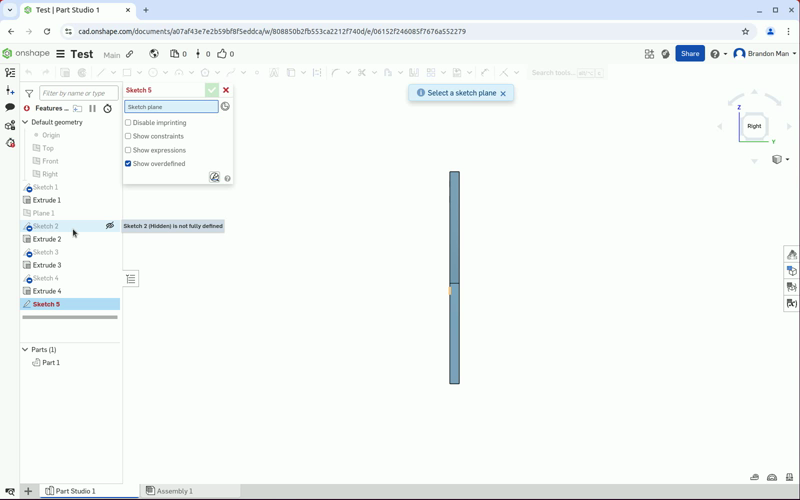
scroll(3)
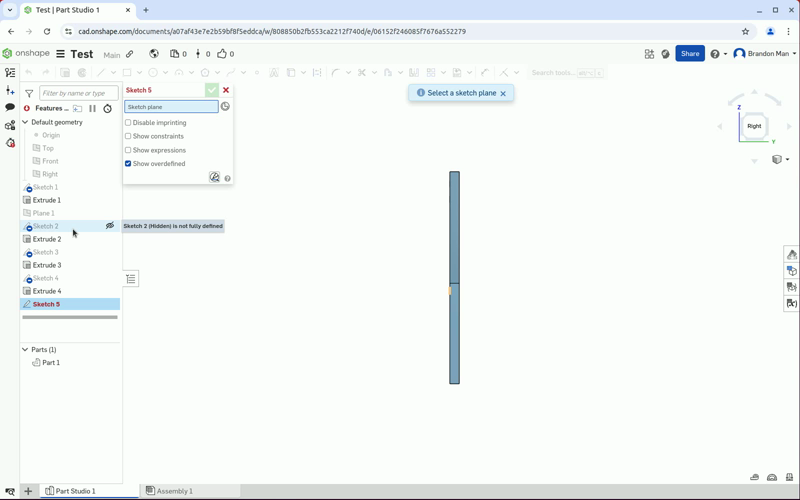
mouse_move(73, 176)
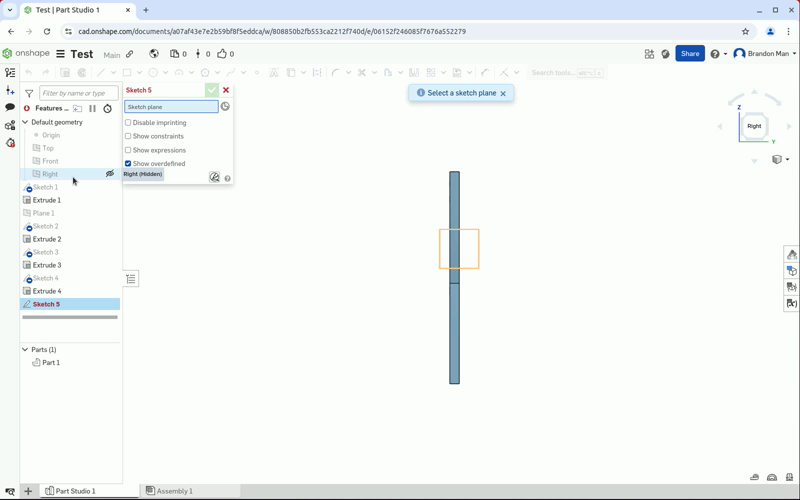
click(73, 176)
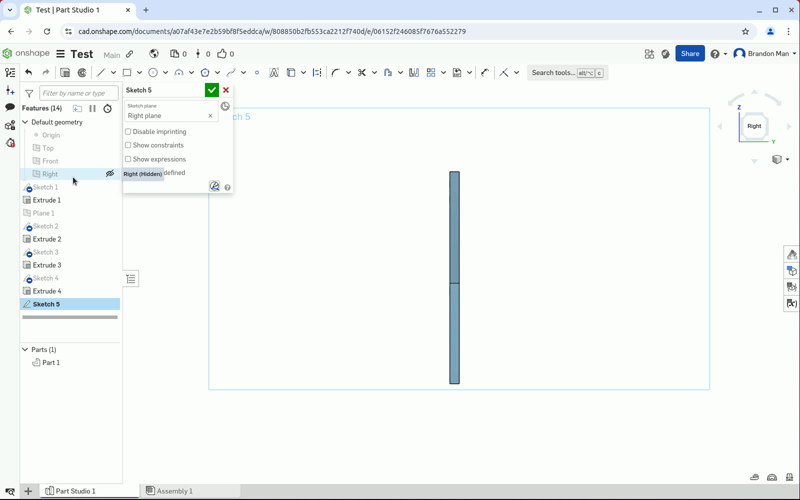
mouse_move(73, 352)
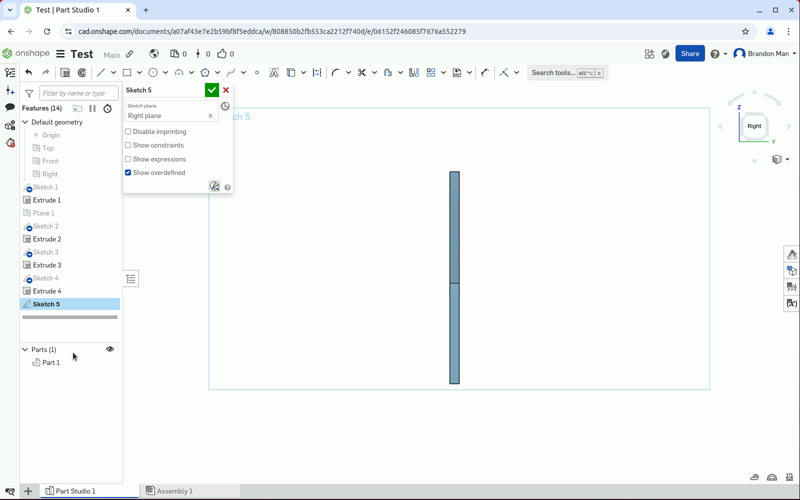
key(y)
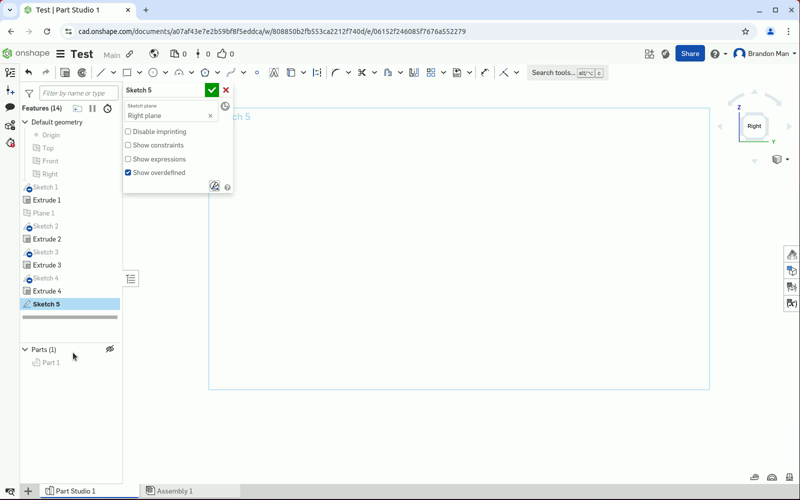
key(l)
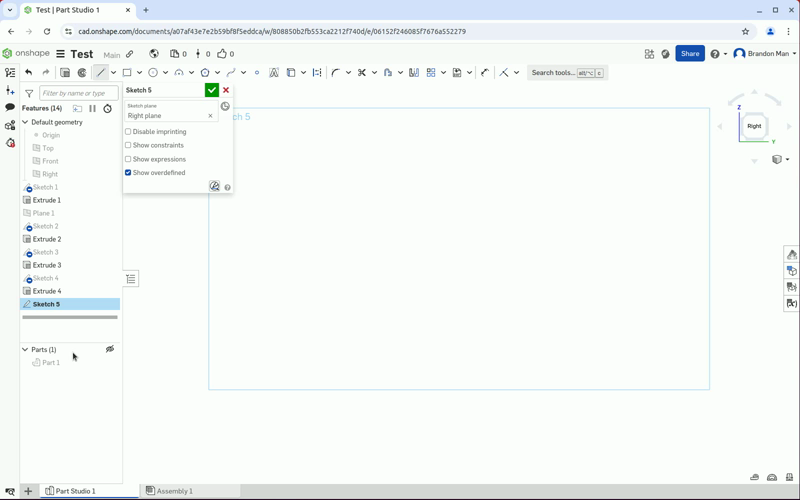
key_down(shift)
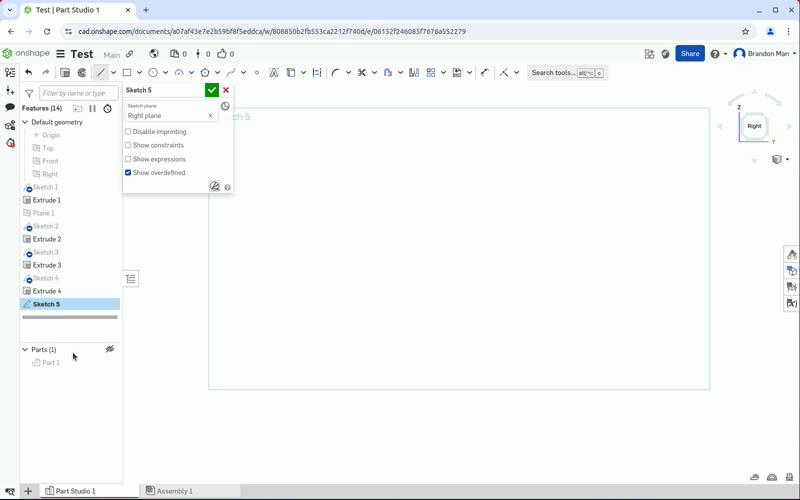
mouse_move(456, 294)
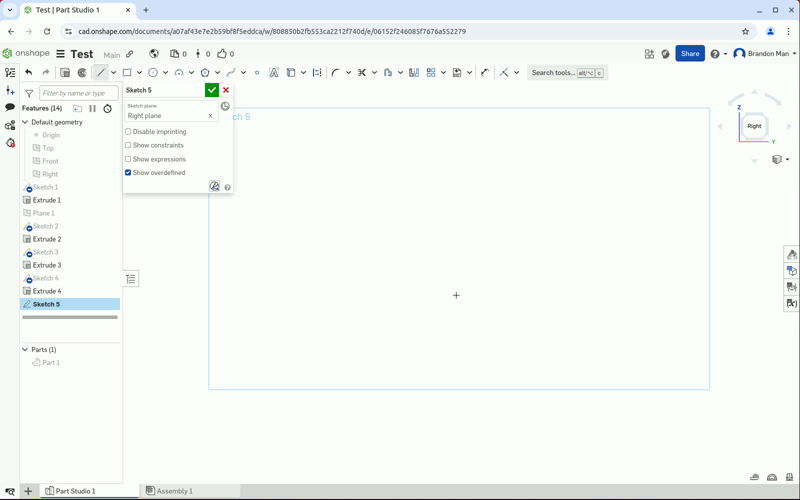
click(456, 294)
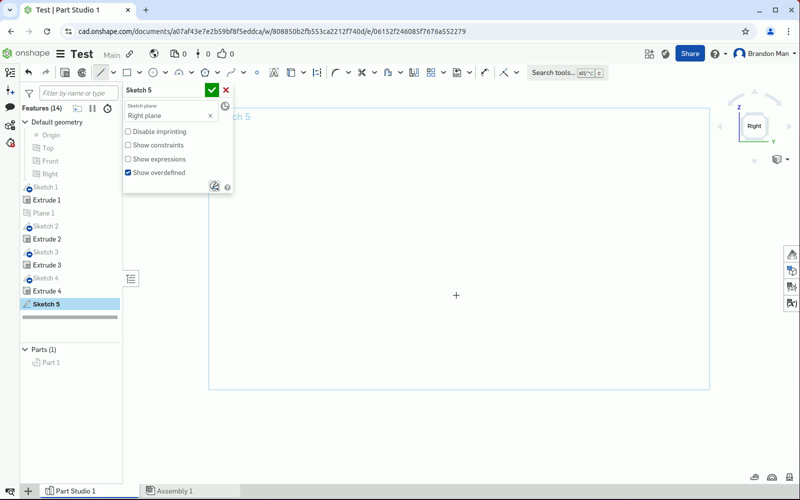
key_up(shift)
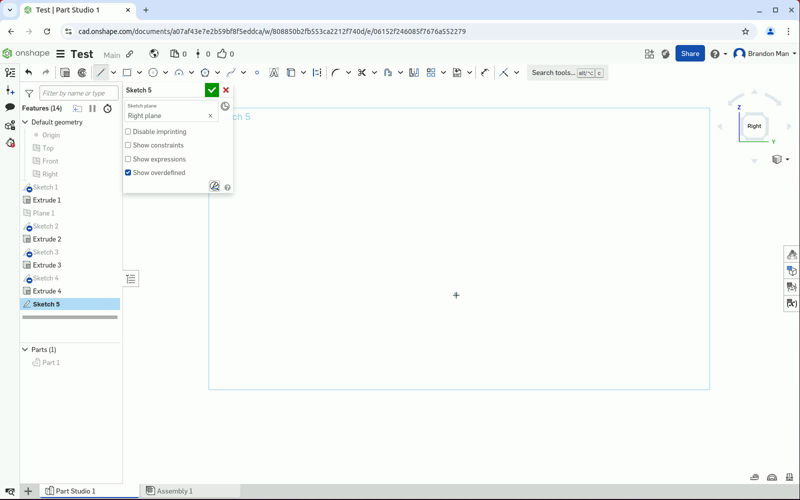
key_down(shift)
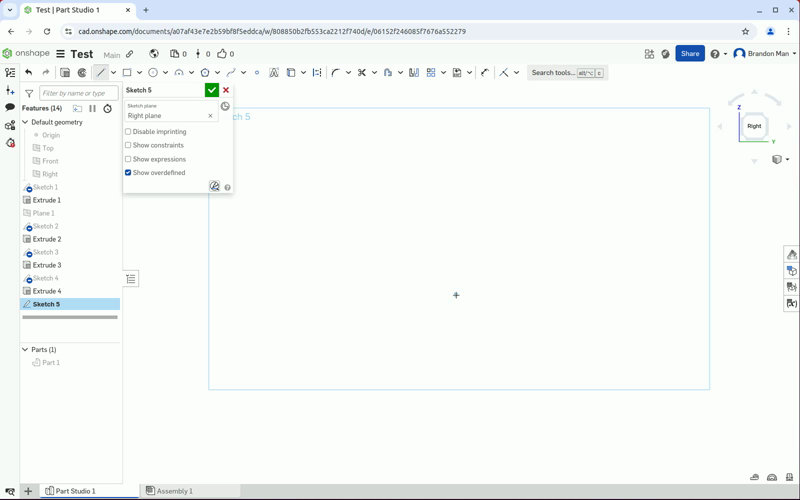
mouse_move(486, 294)
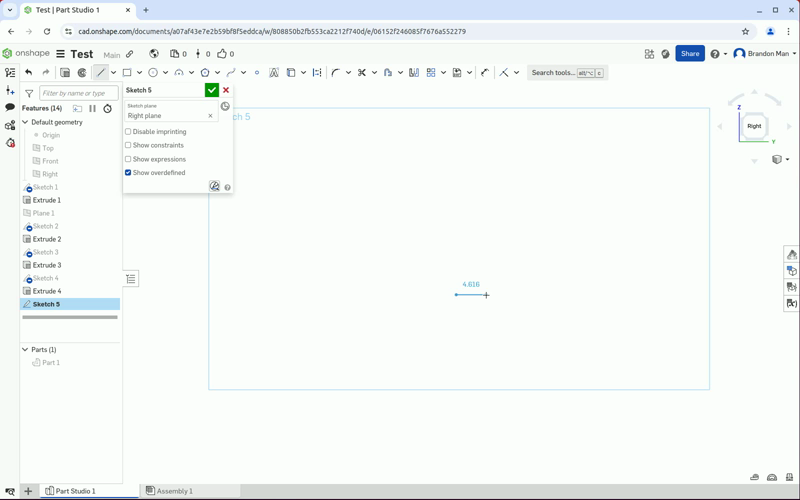
mouse_move(458, 294)
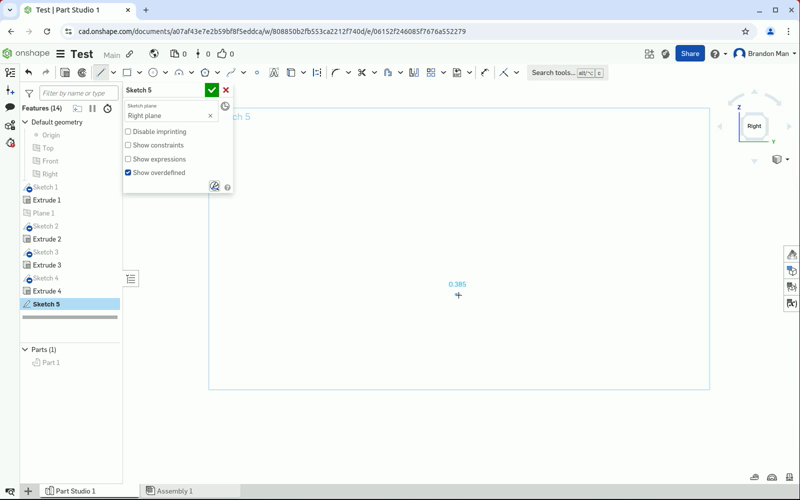
scroll(6)
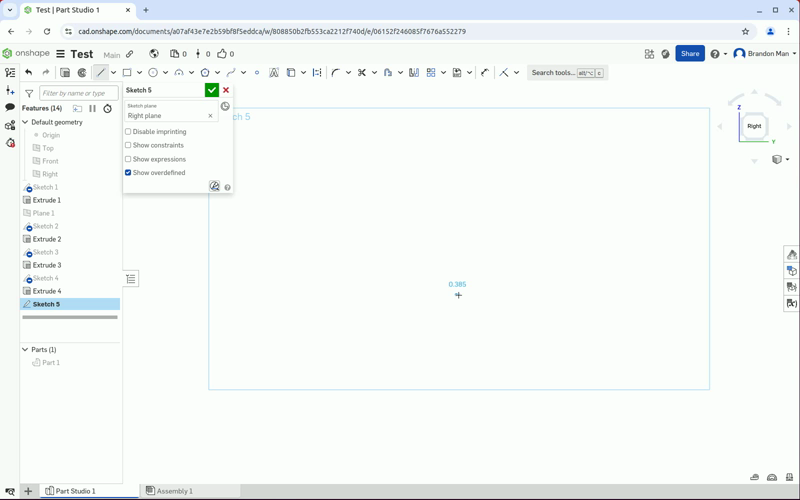
scroll(6)
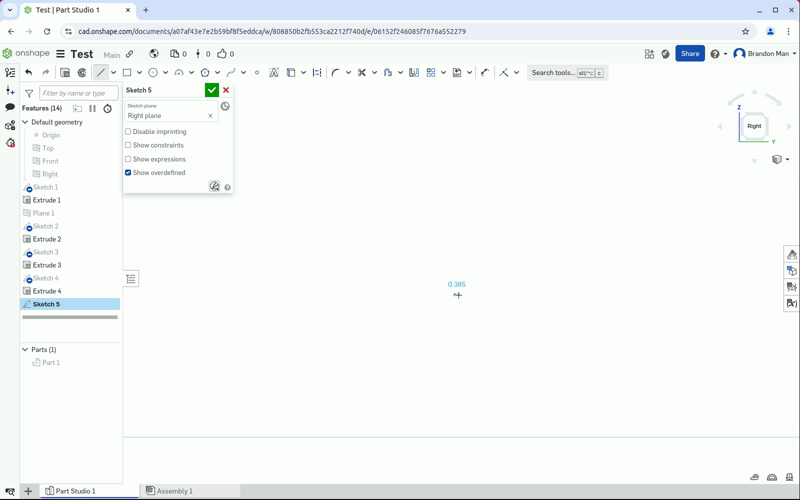
scroll(6)
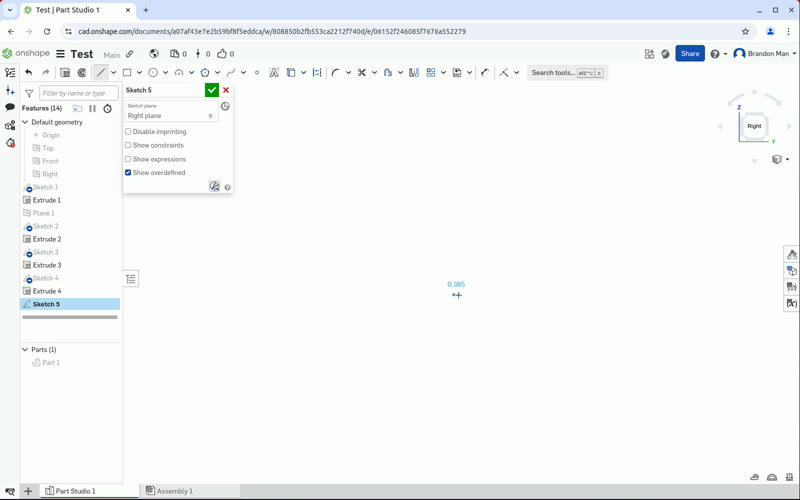
scroll(6)
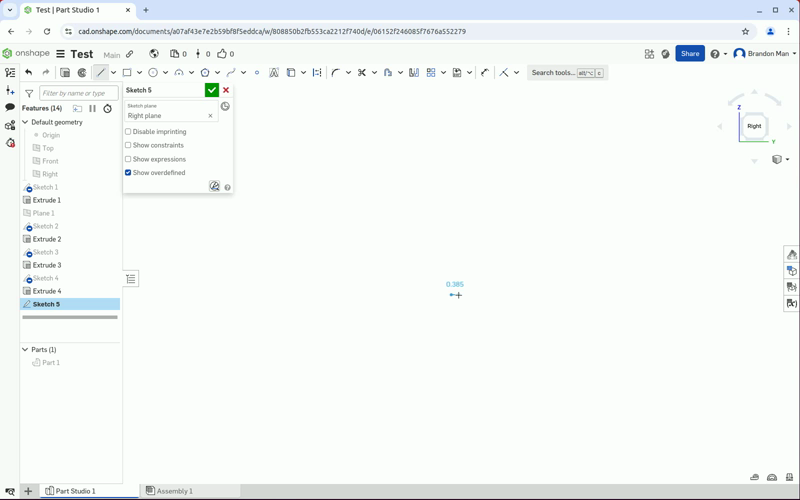
scroll(6)
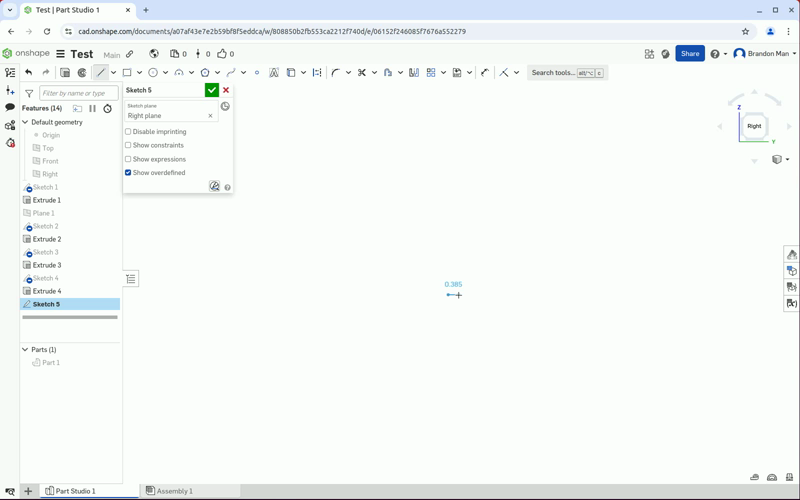
scroll(6)
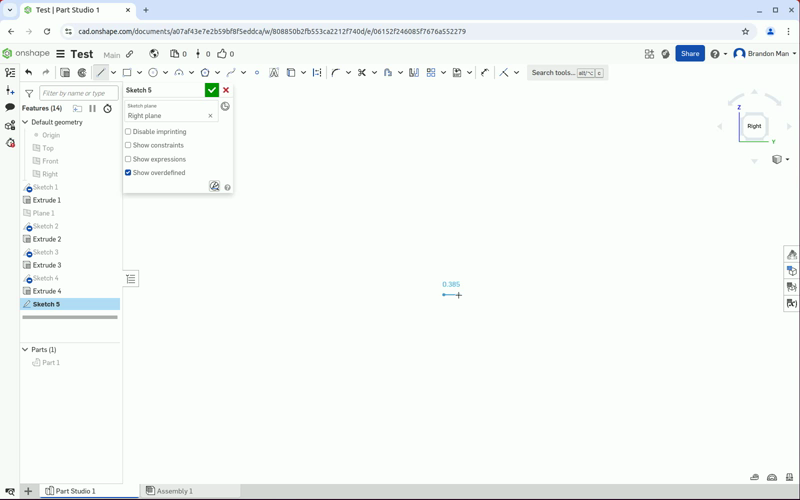
scroll(6)
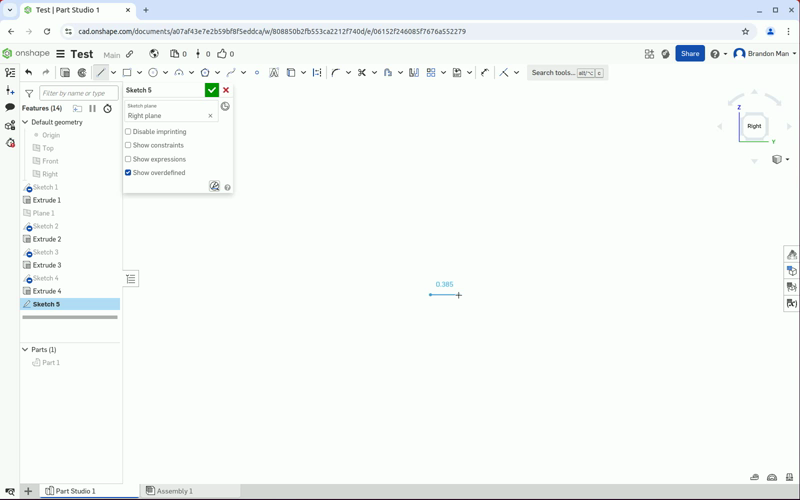
click(458, 294)
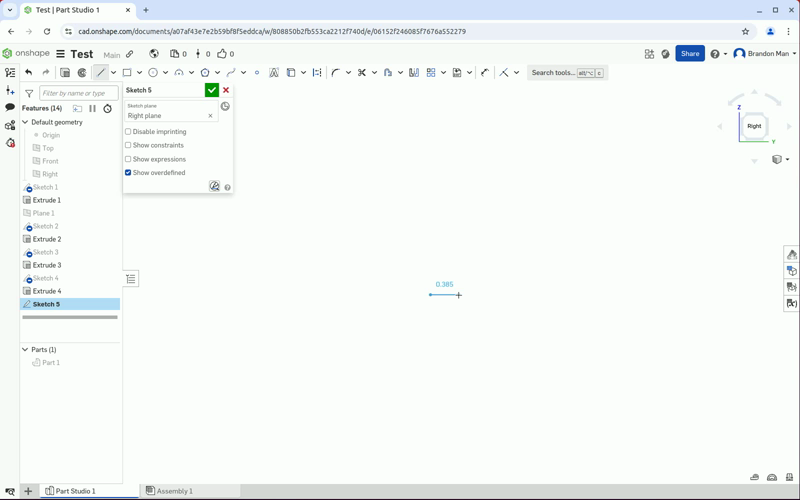
scroll(-6)
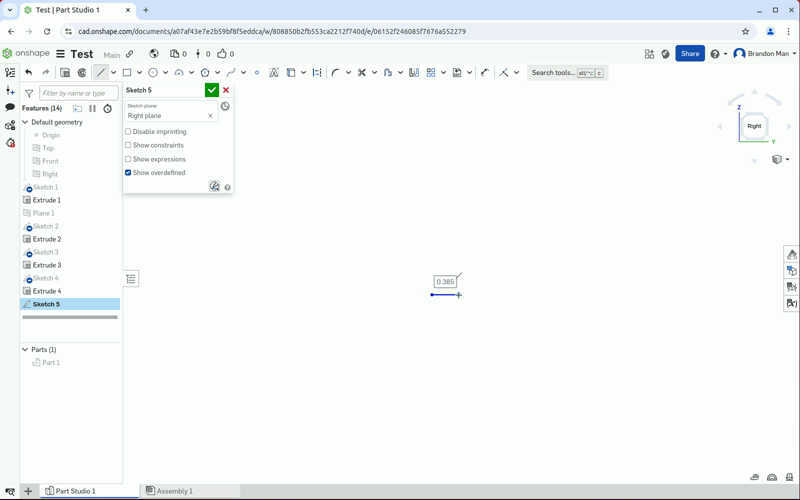
scroll(-6)
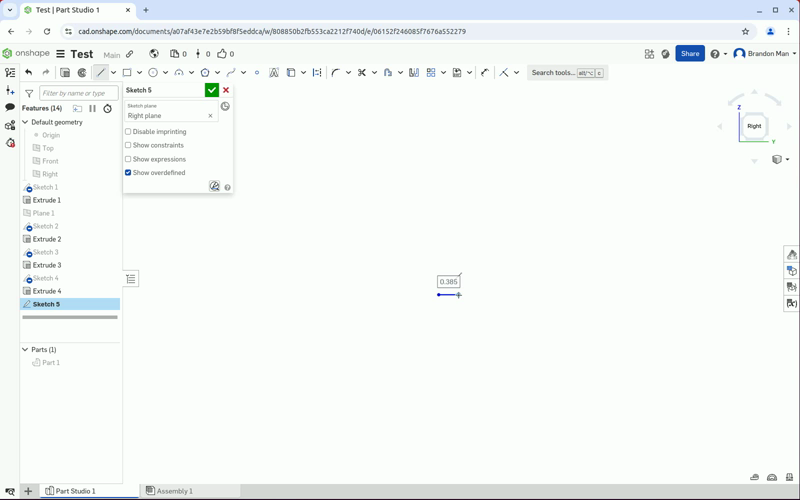
scroll(-6)
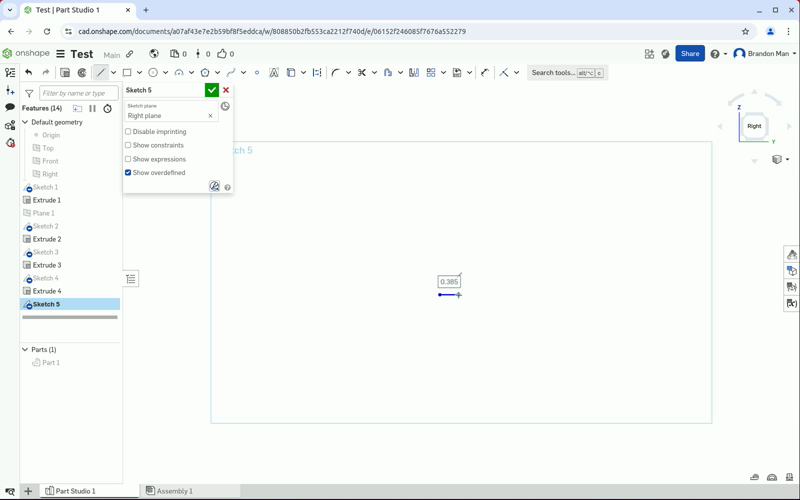
scroll(-6)
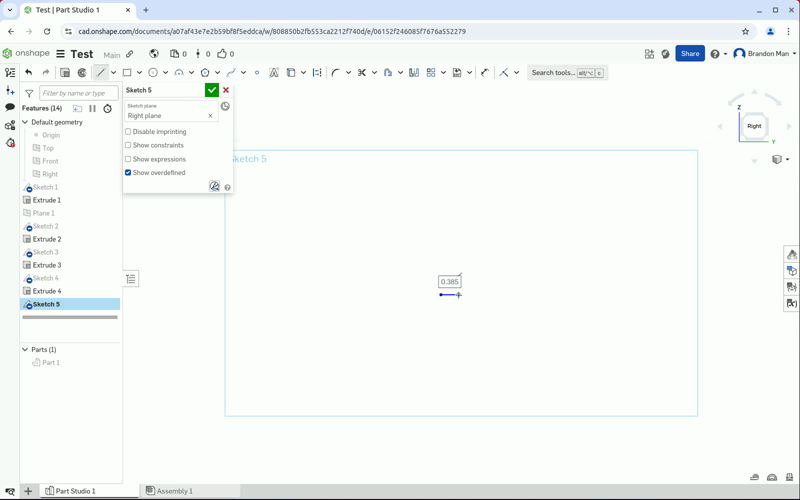
scroll(-6)
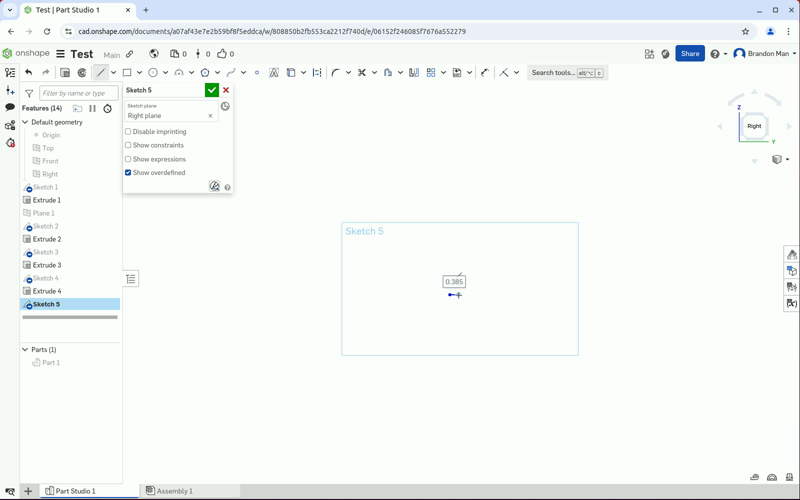
scroll(-6)
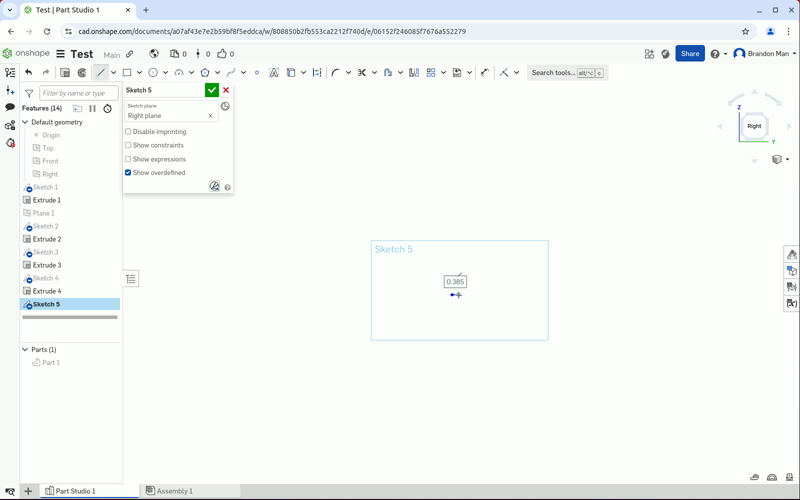
scroll(-6)
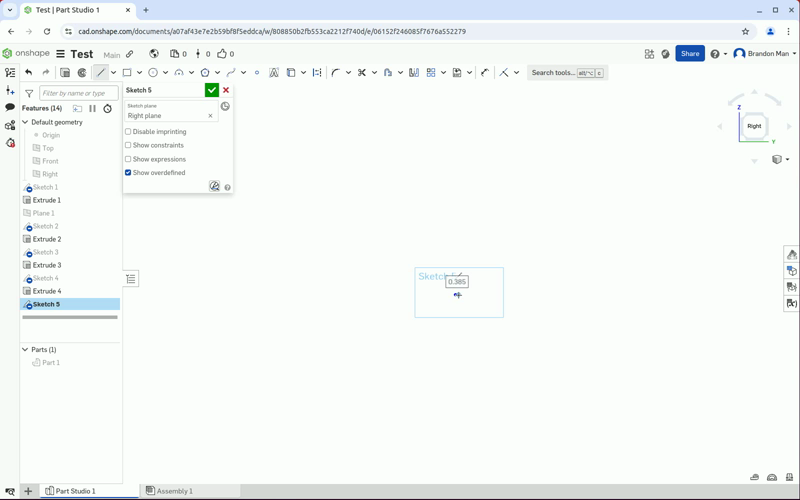
key_up(shift)
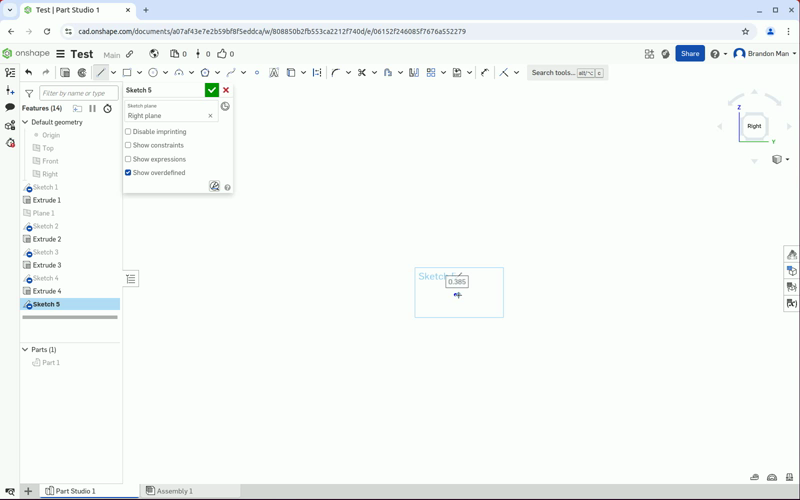
key_down(shift)
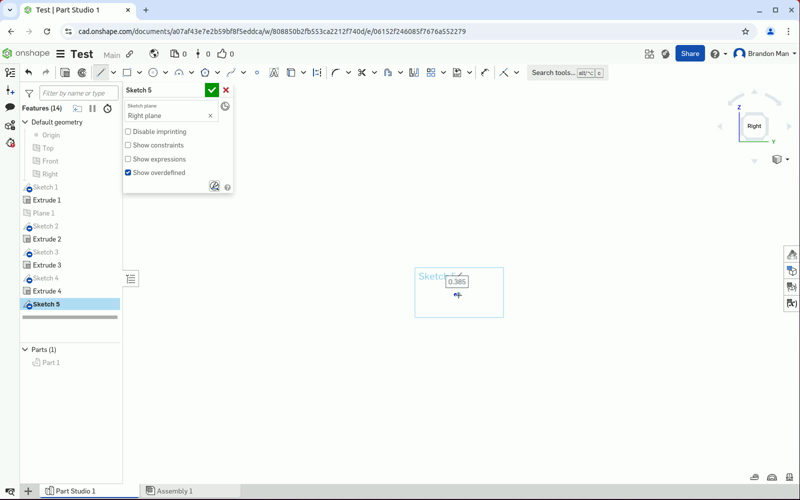
mouse_move(489, 294)
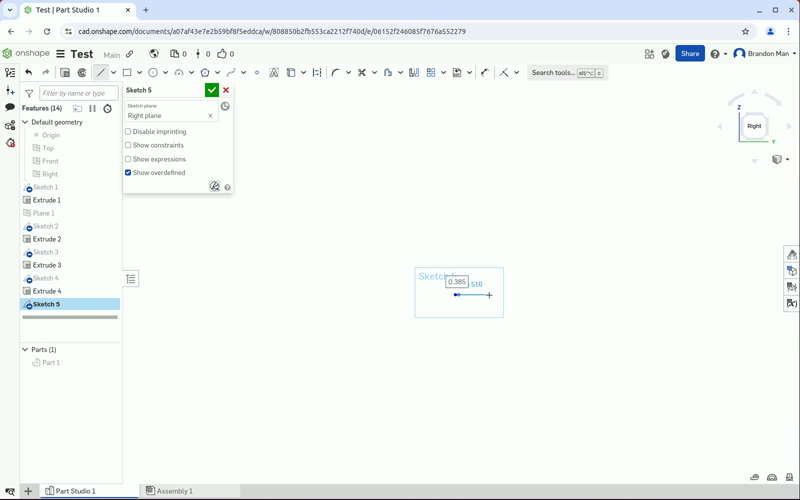
mouse_move(458, 286)
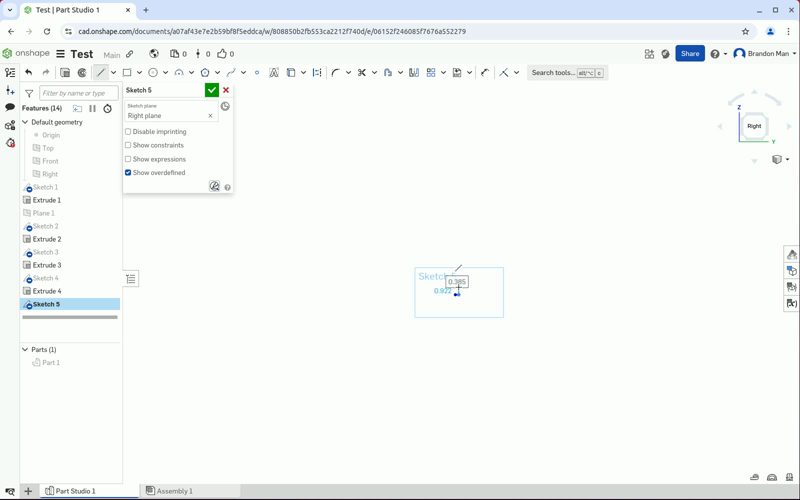
click(458, 286)
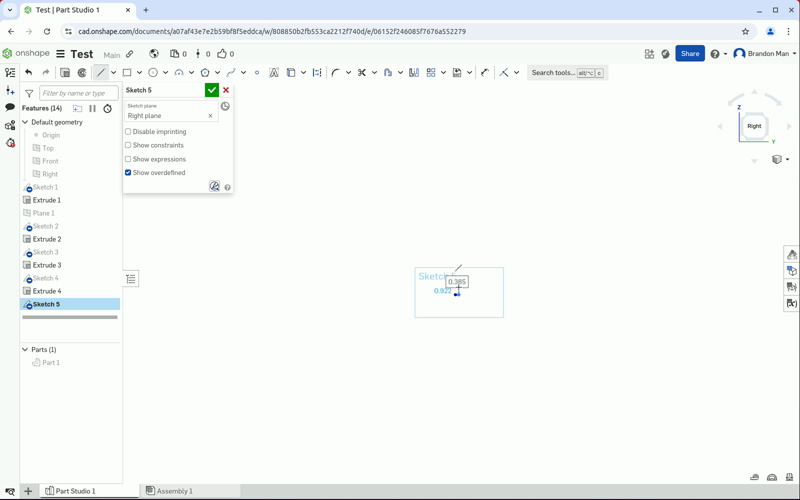
key_up(shift)
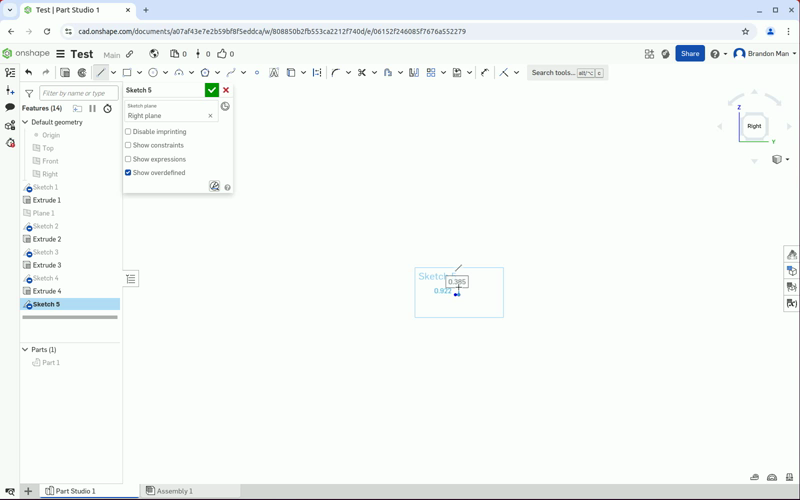
key_down(shift)
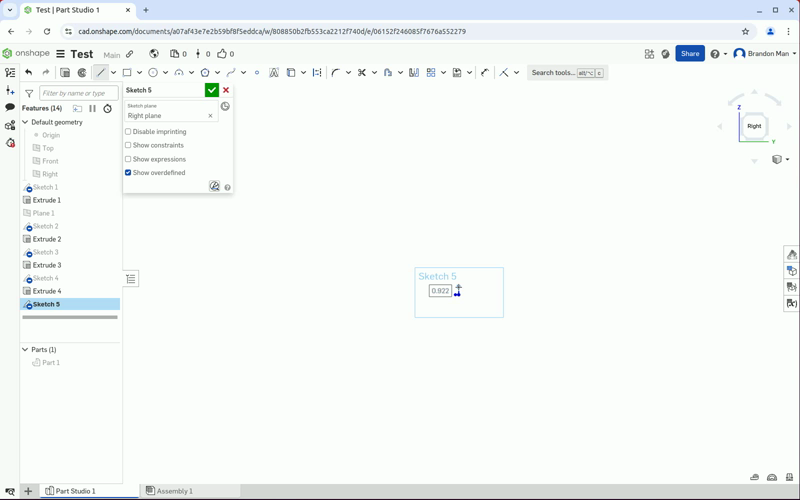
mouse_move(489, 286)
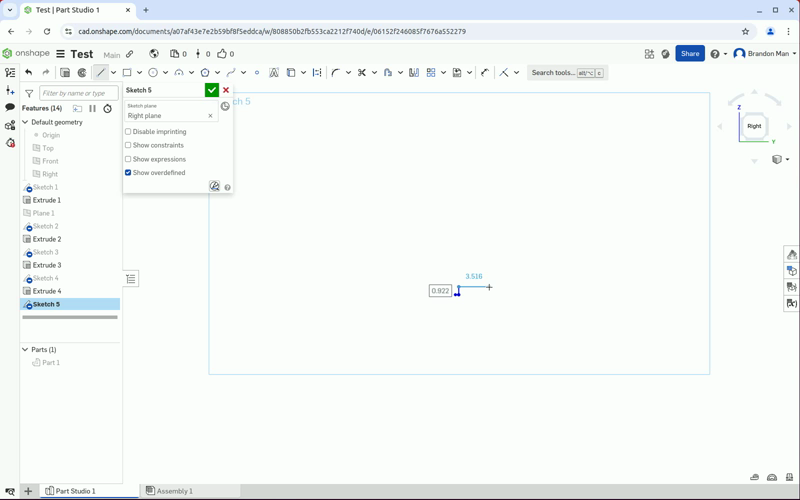
mouse_move(456, 286)
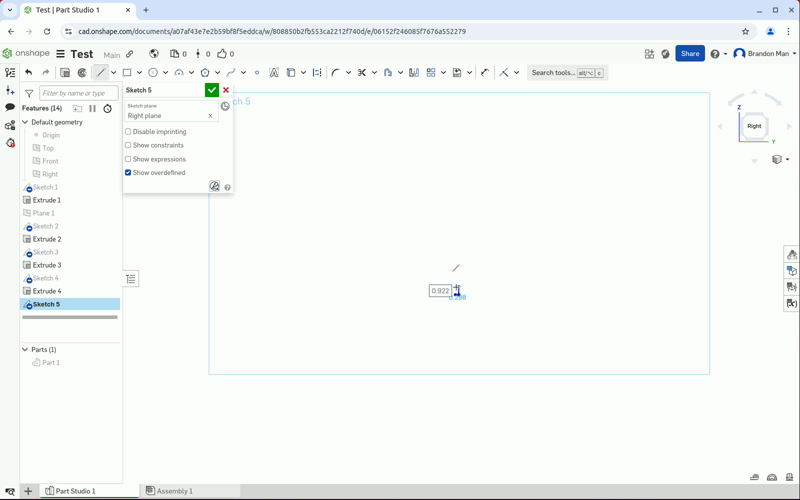
scroll(6)
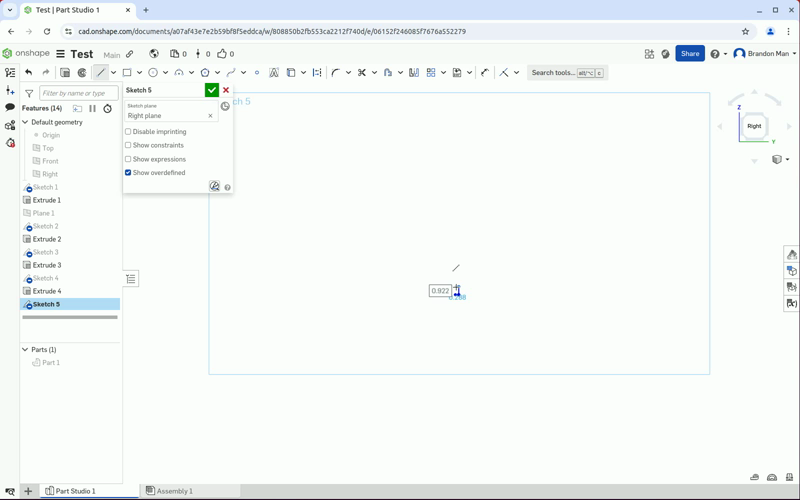
scroll(6)
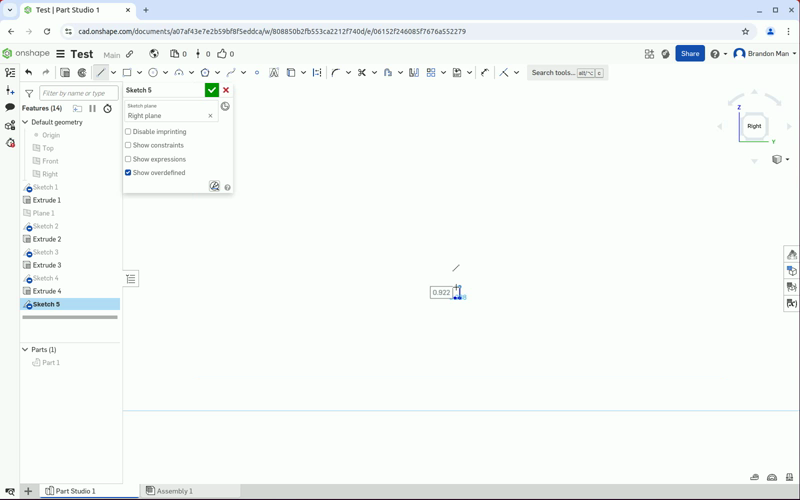
scroll(6)
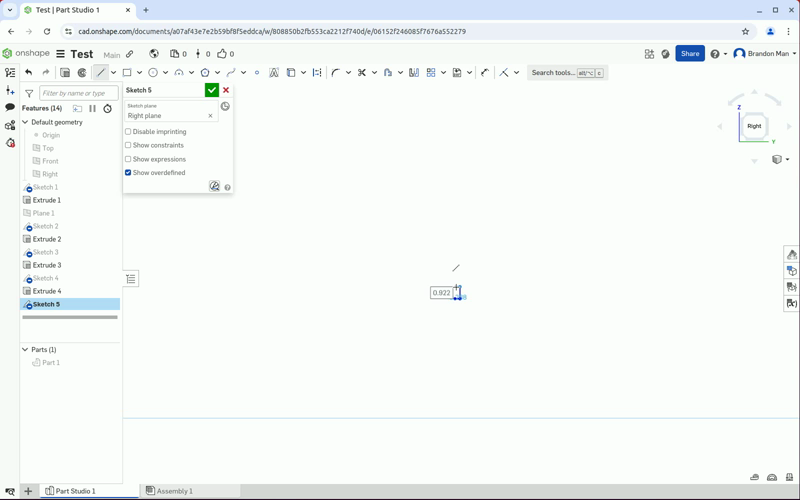
scroll(6)
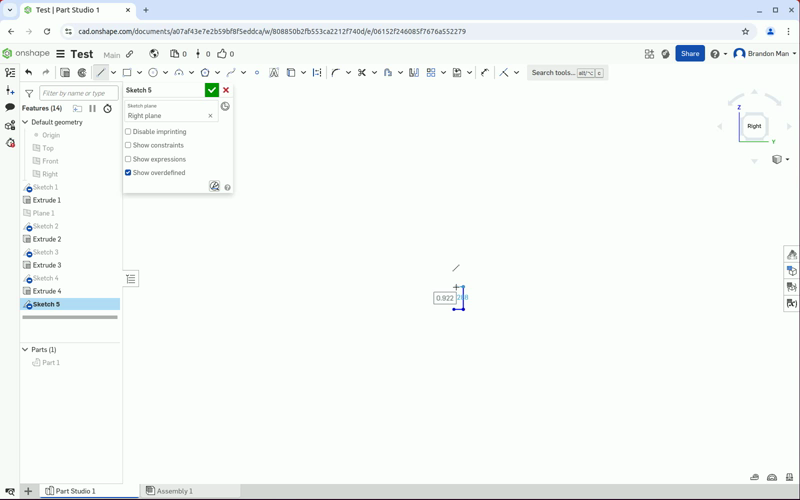
scroll(6)
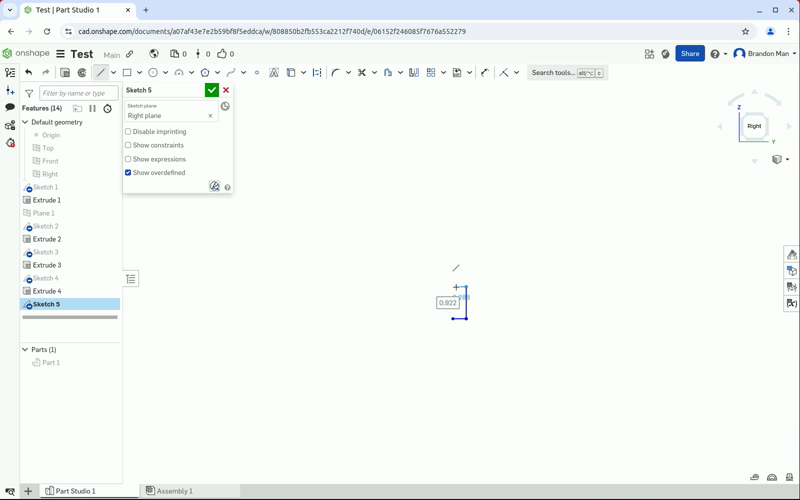
scroll(6)
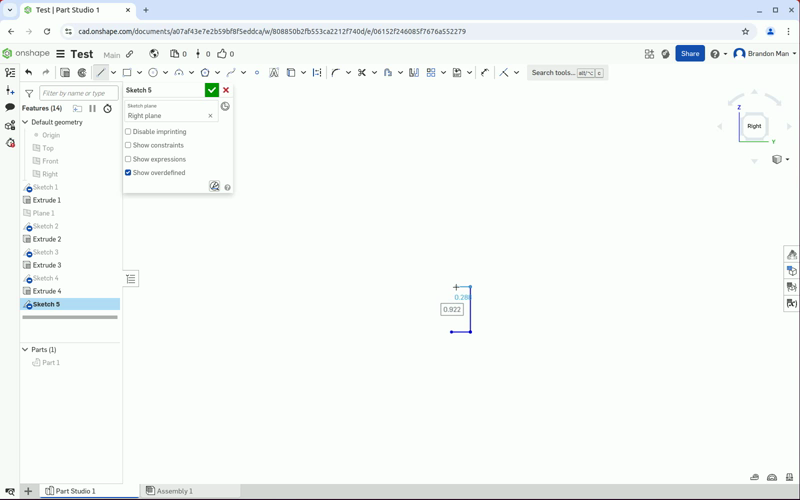
scroll(6)
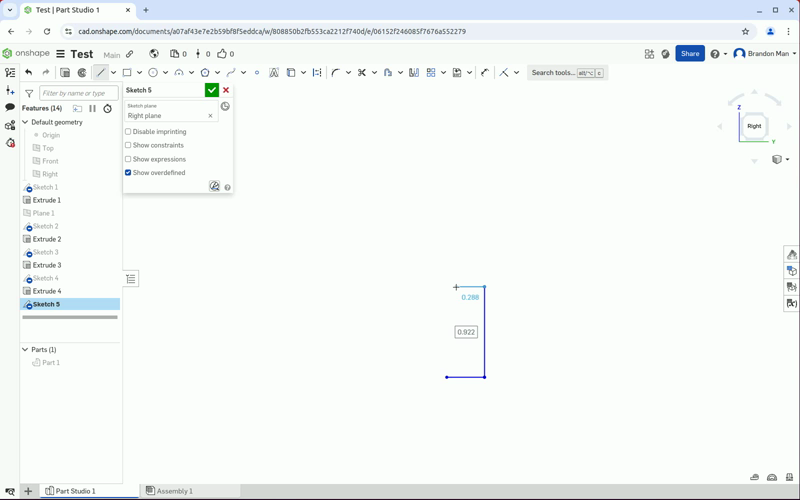
click(456, 286)
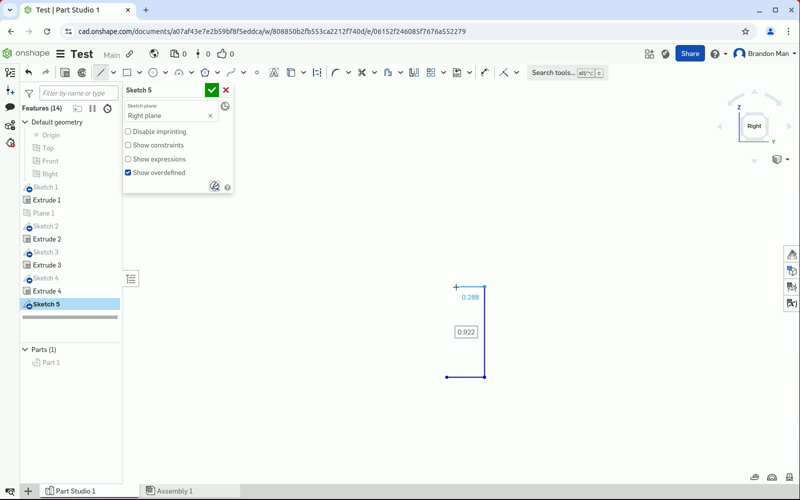
scroll(-6)
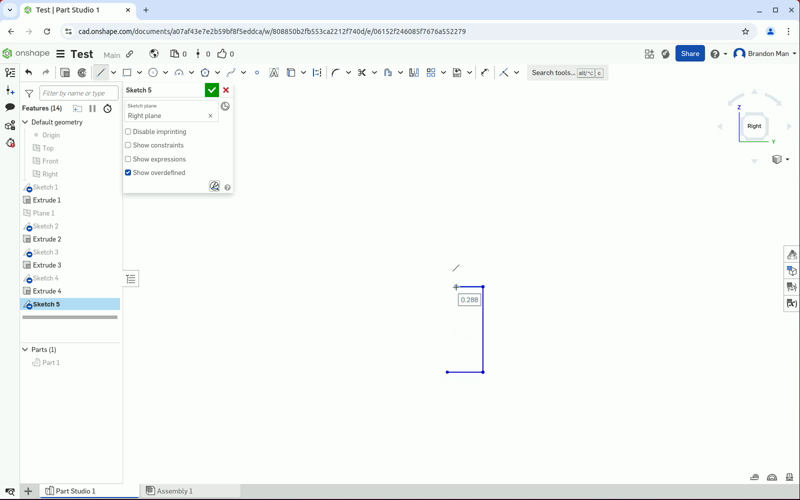
scroll(-6)
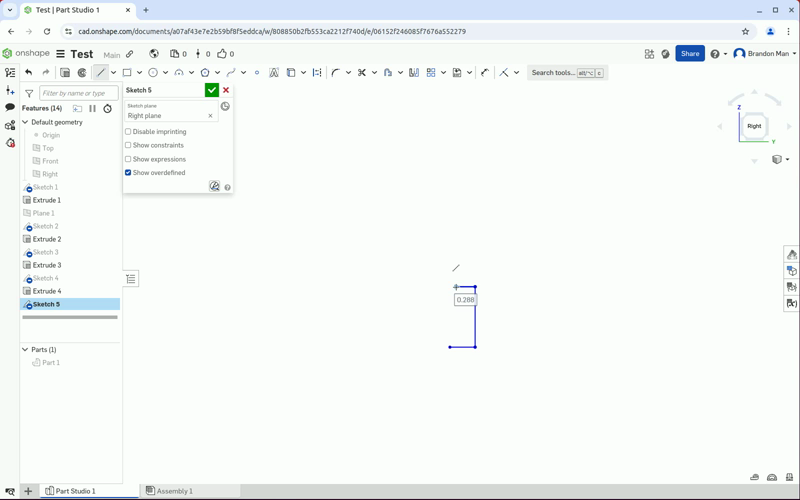
scroll(-6)
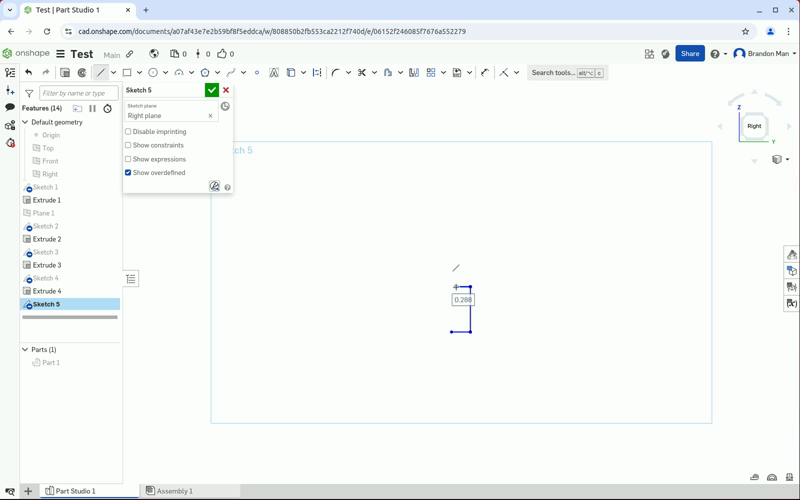
scroll(-6)
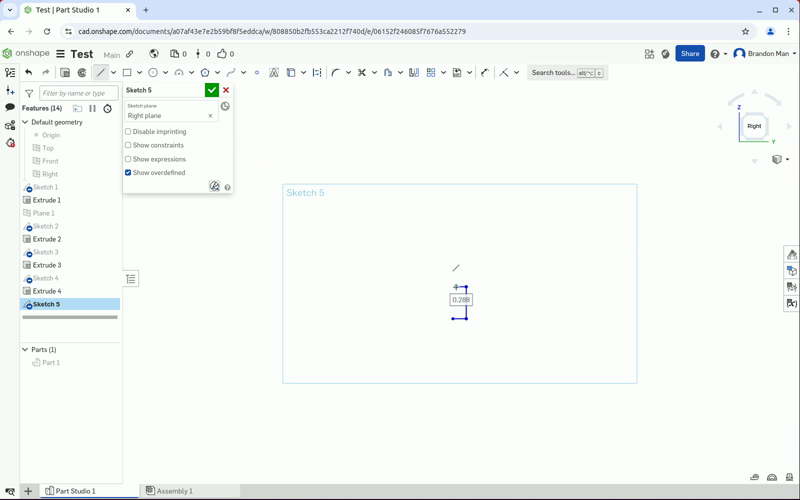
scroll(-6)
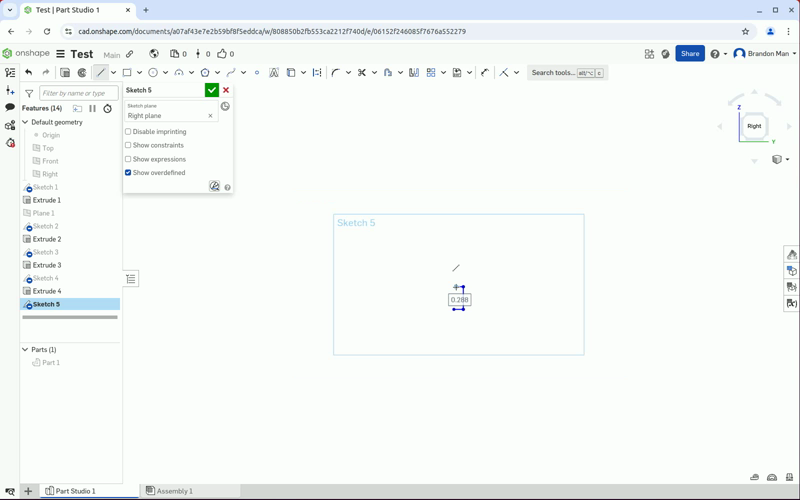
scroll(-6)
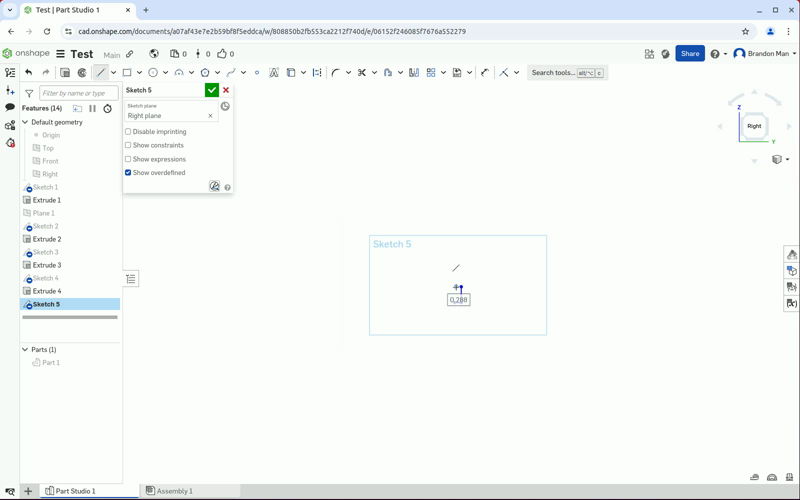
scroll(-6)
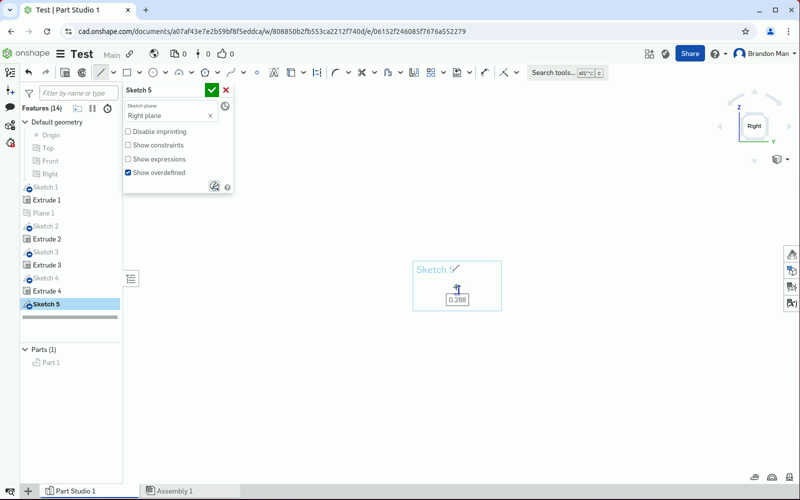
key_up(shift)
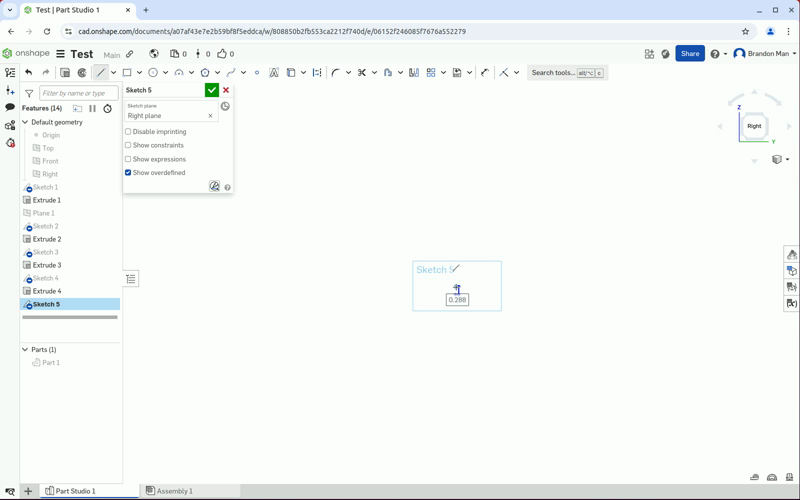
mouse_move(486, 286)
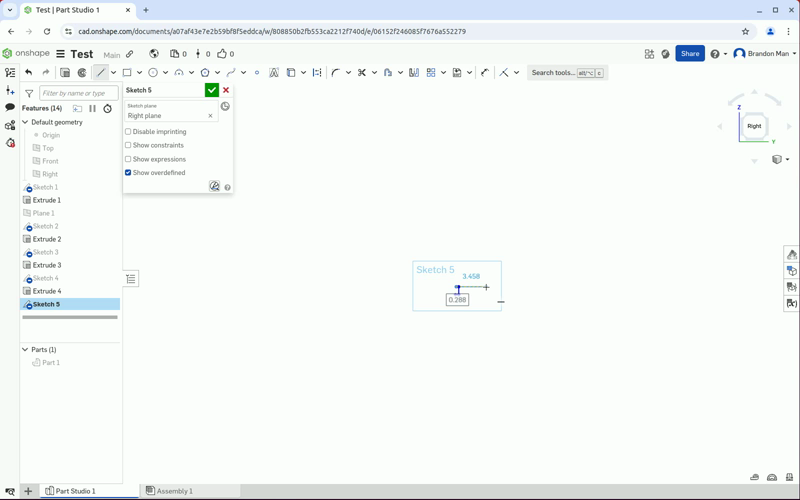
key_down(shift)
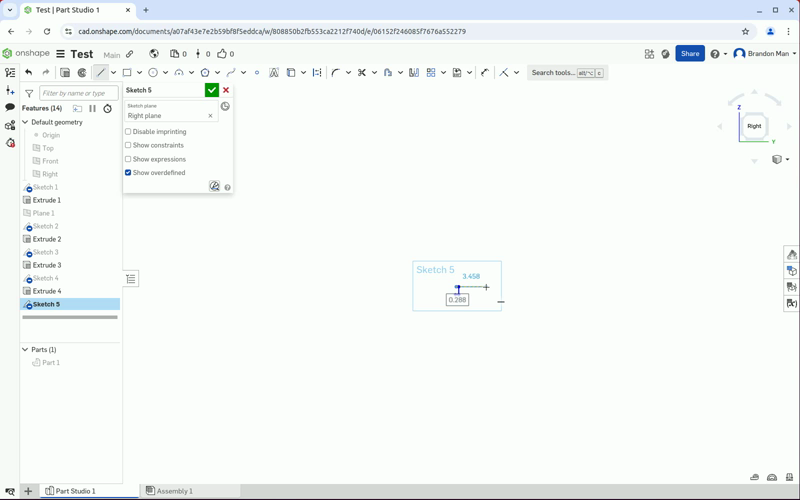
mouse_move(456, 294)
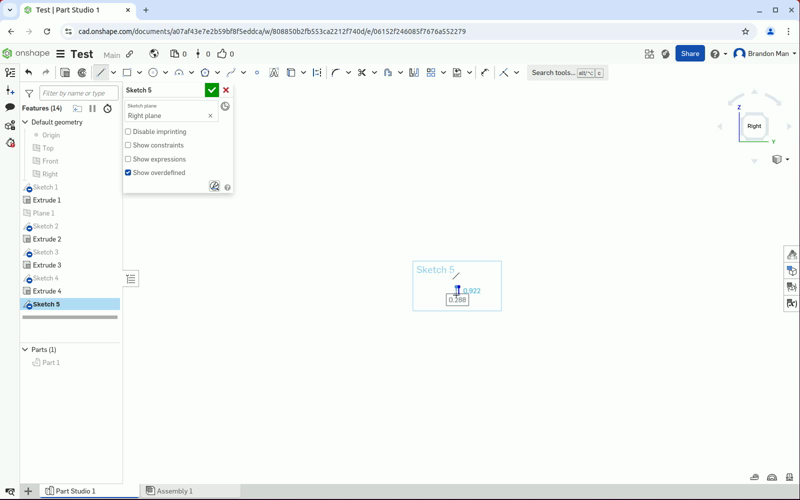
scroll(6)
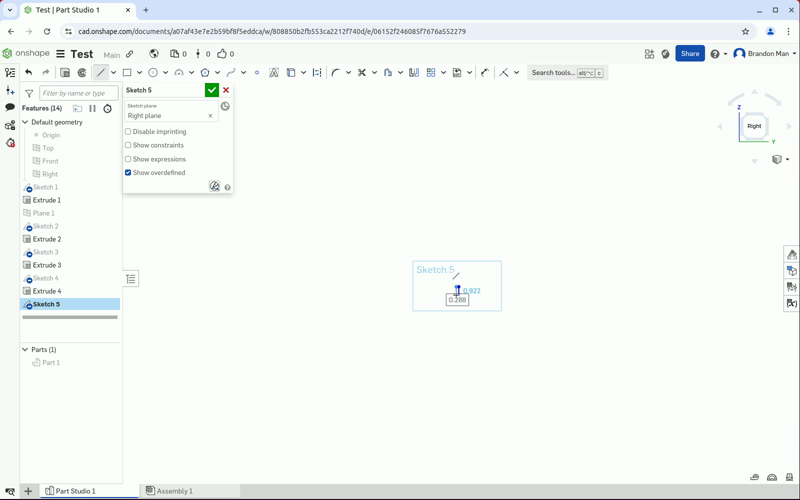
scroll(6)
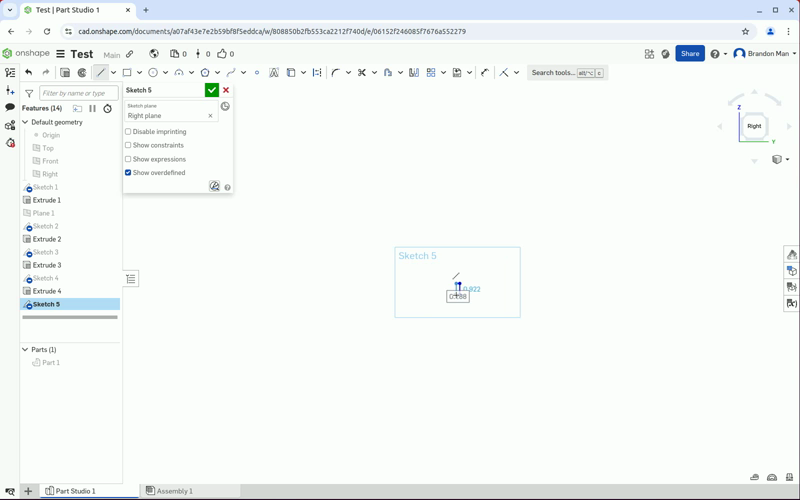
scroll(6)
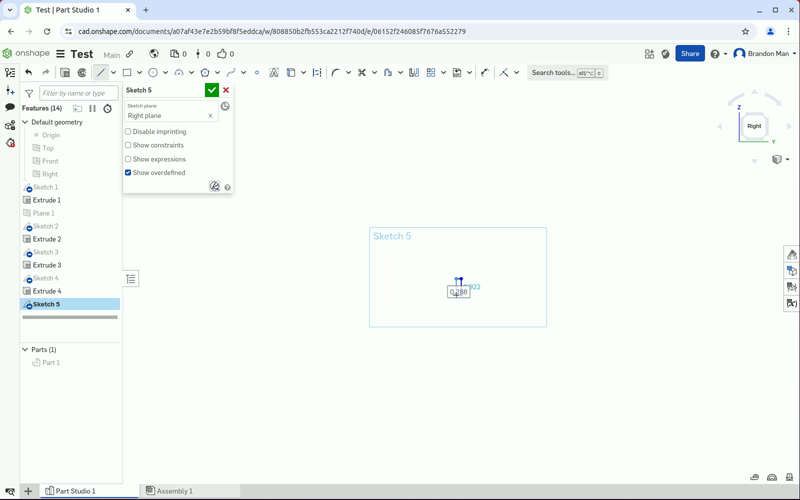
scroll(6)
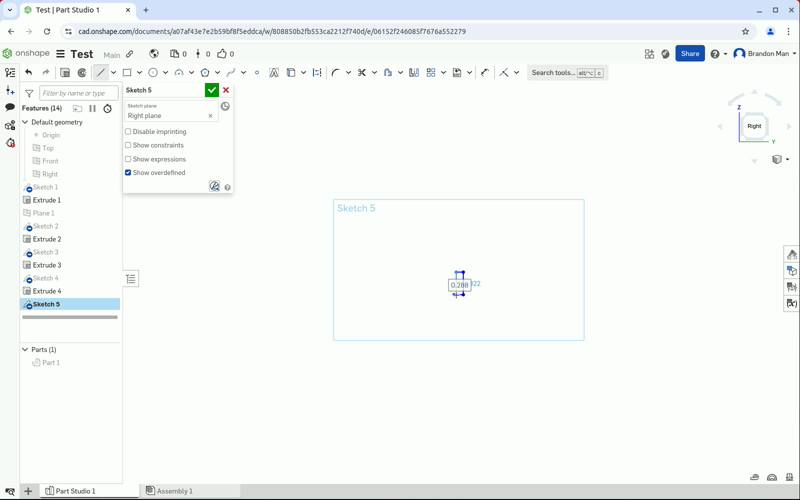
scroll(6)
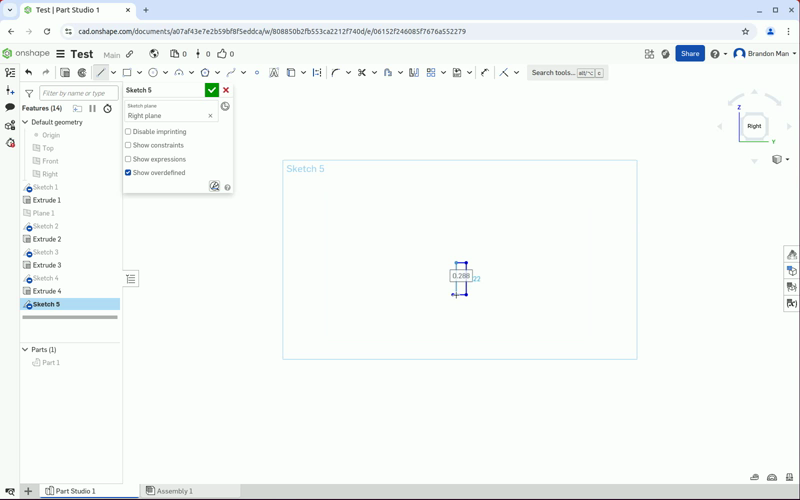
scroll(6)
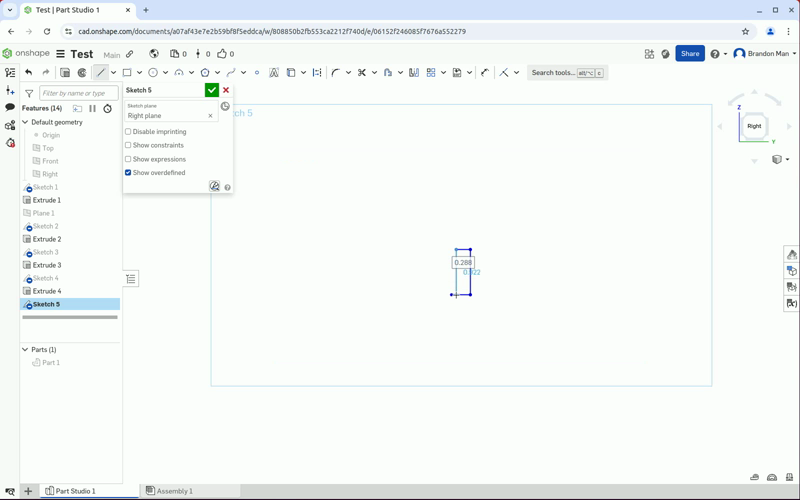
scroll(6)
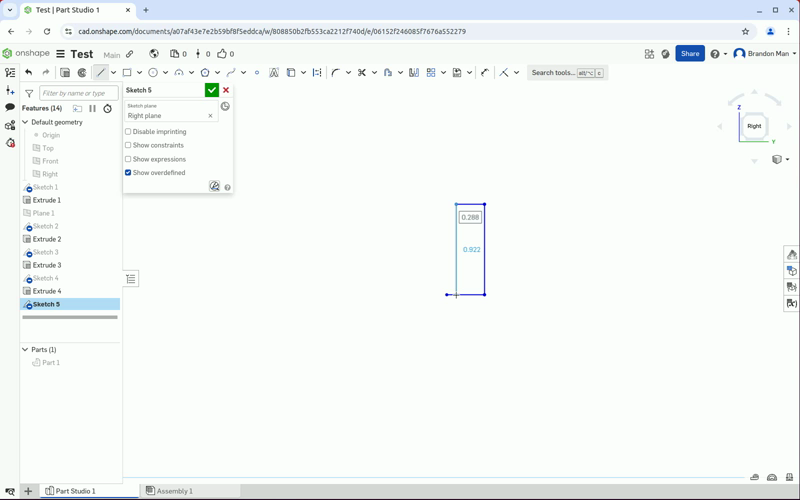
key_up(shift)
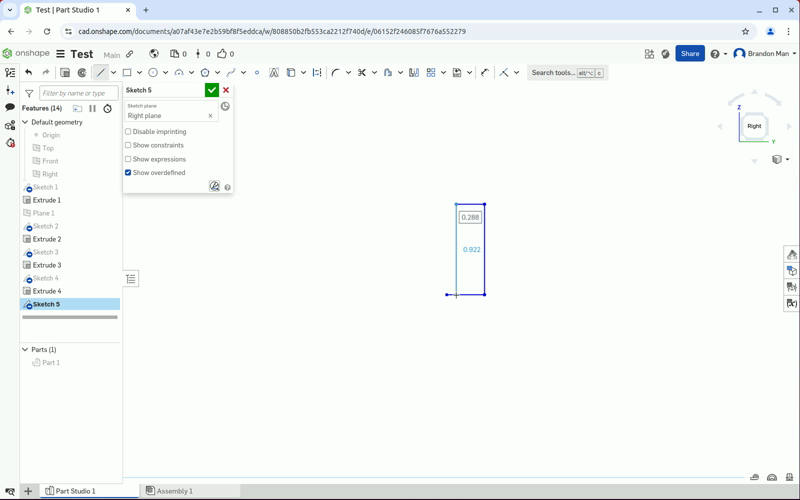
click(456, 294)
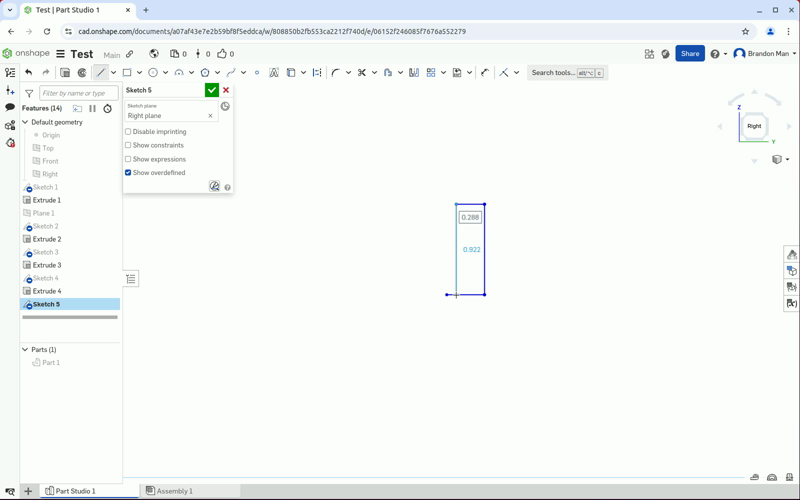
scroll(-6)
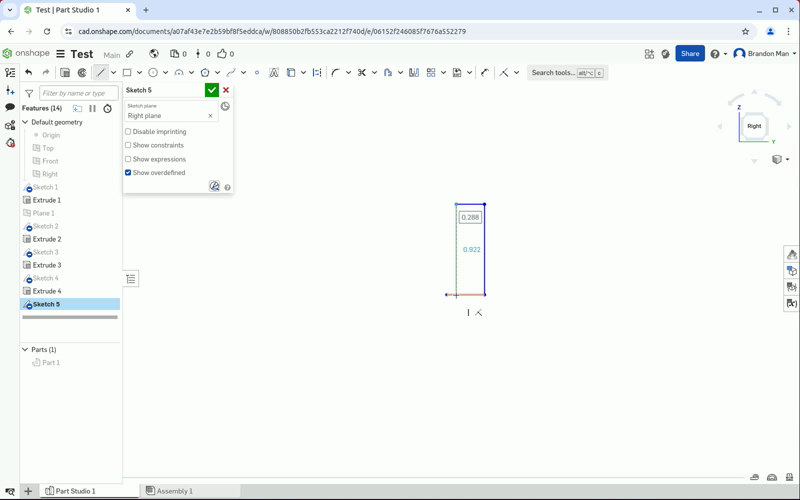
scroll(-6)
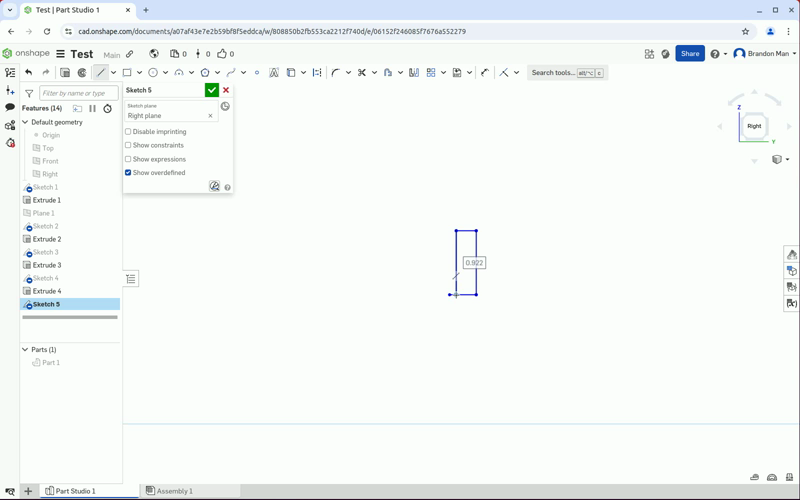
scroll(-6)
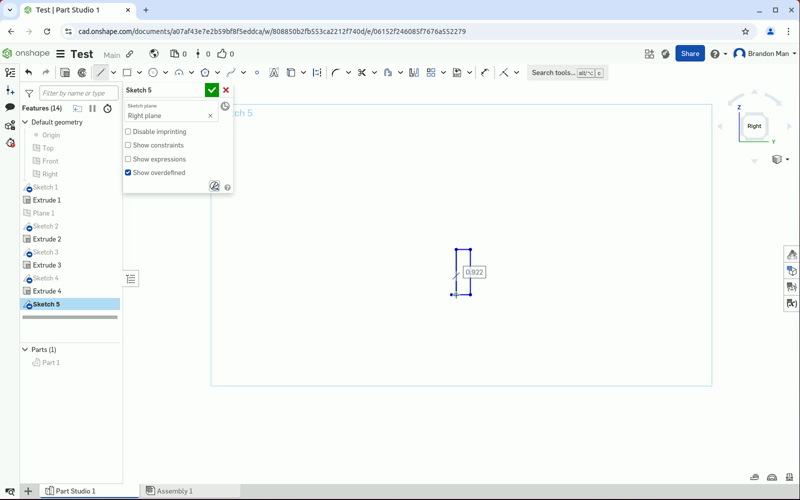
scroll(-6)
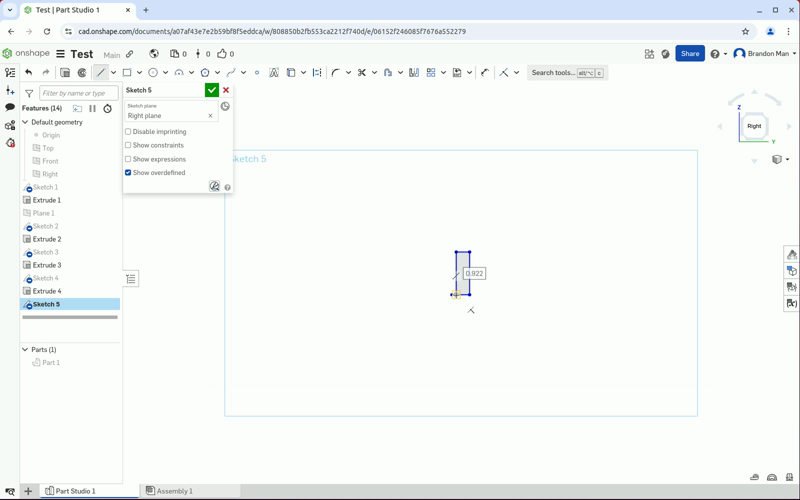
scroll(-6)
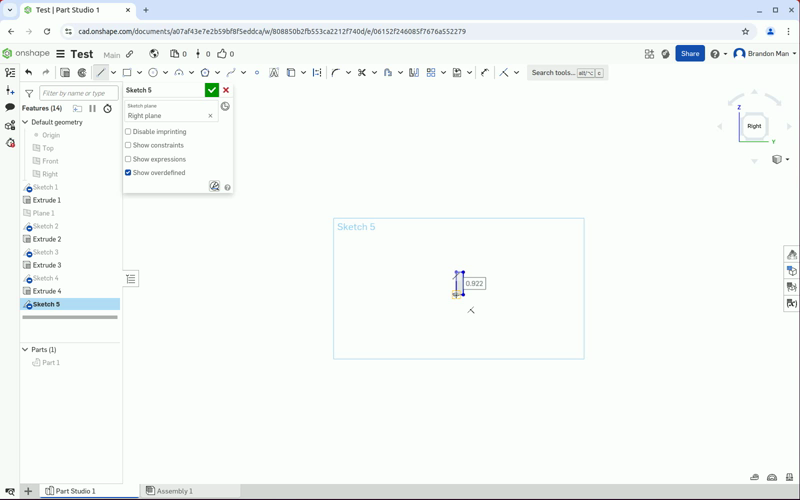
scroll(-6)
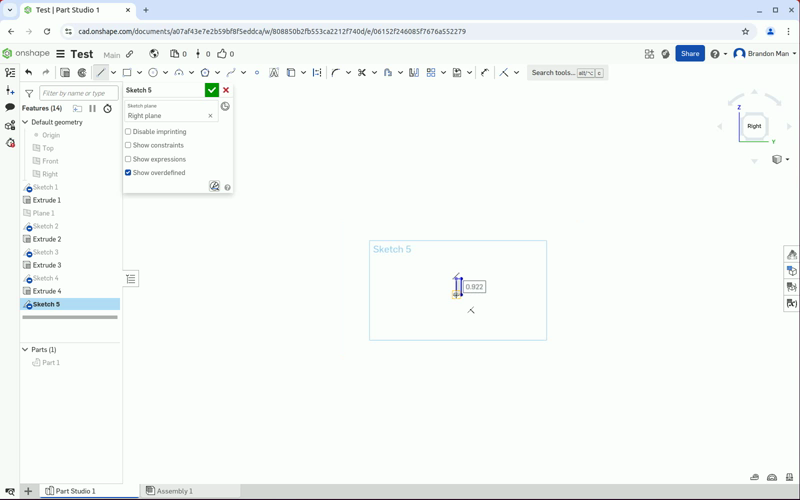
scroll(-6)
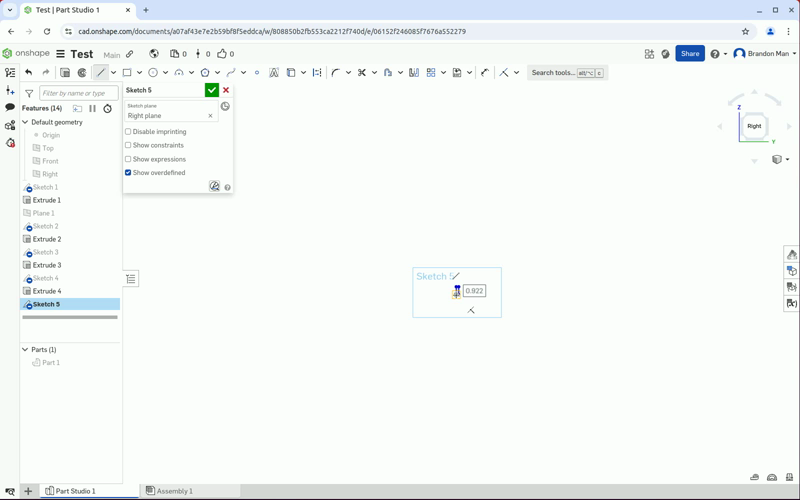
key(esc)
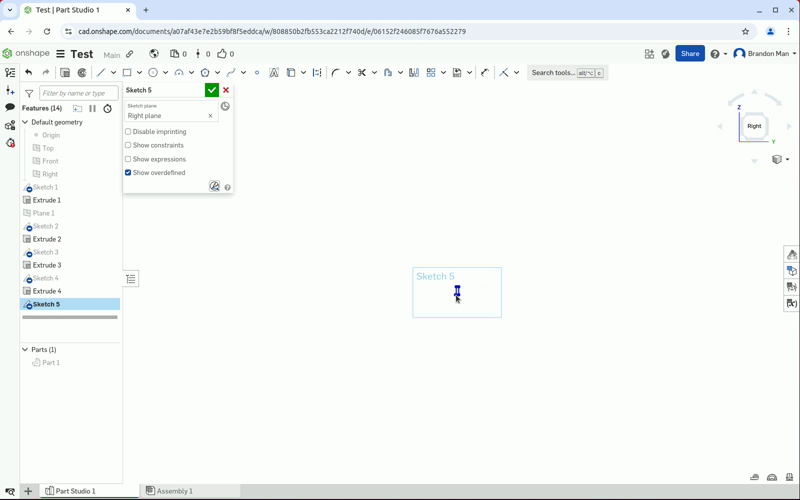
mouse_move(458, 291)
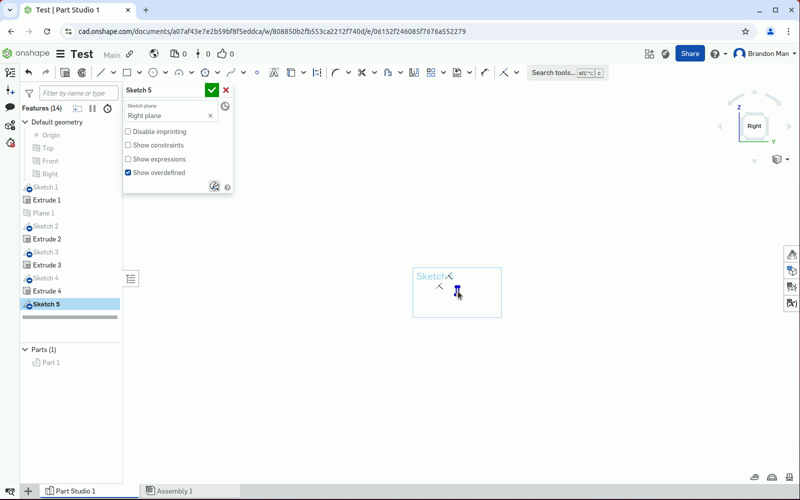
scroll(6)
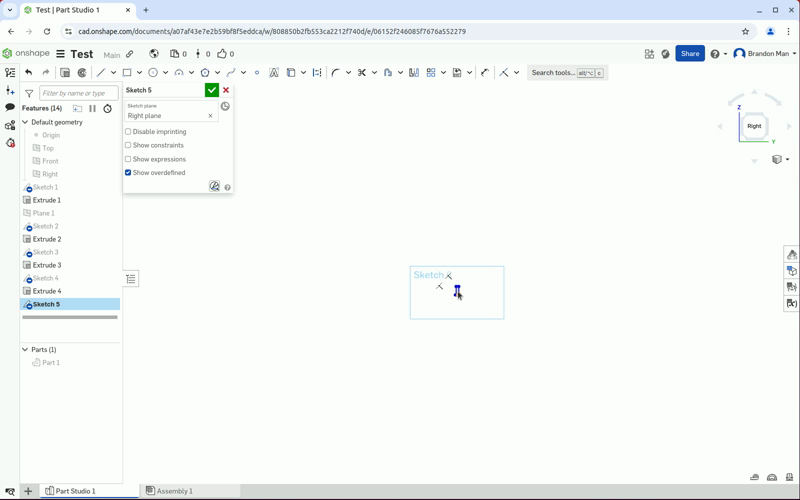
scroll(6)
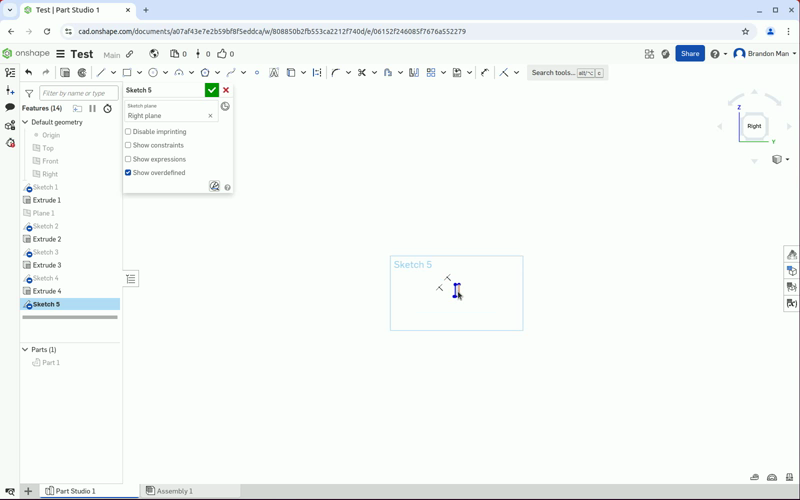
scroll(6)
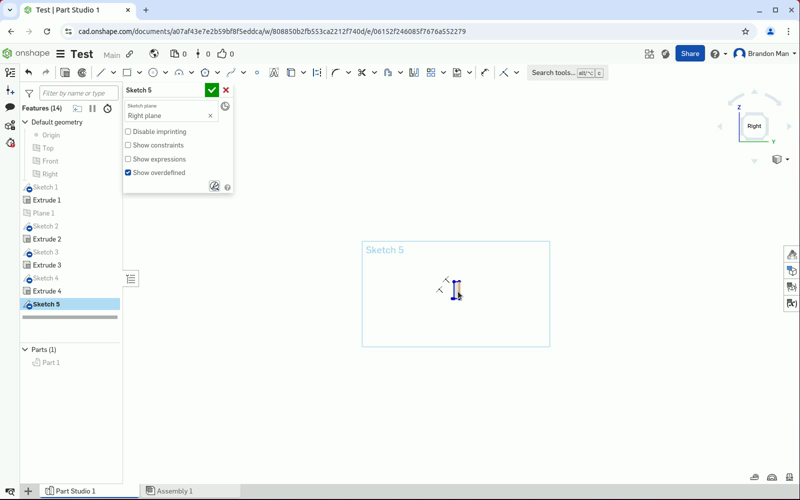
scroll(6)
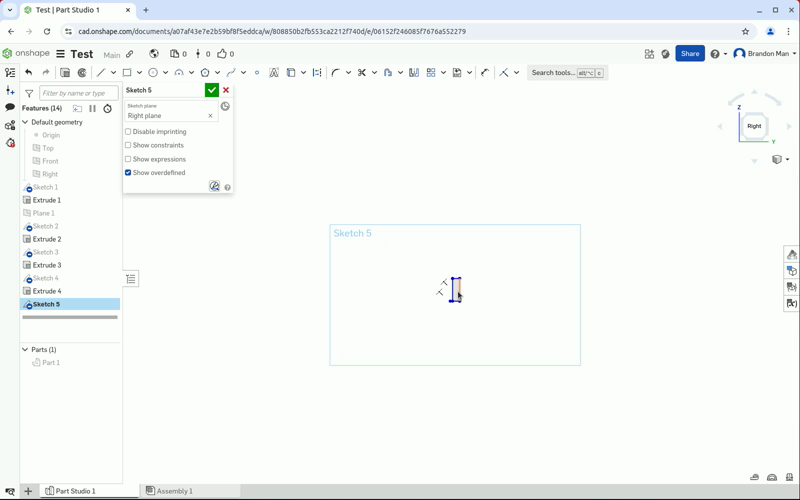
scroll(6)
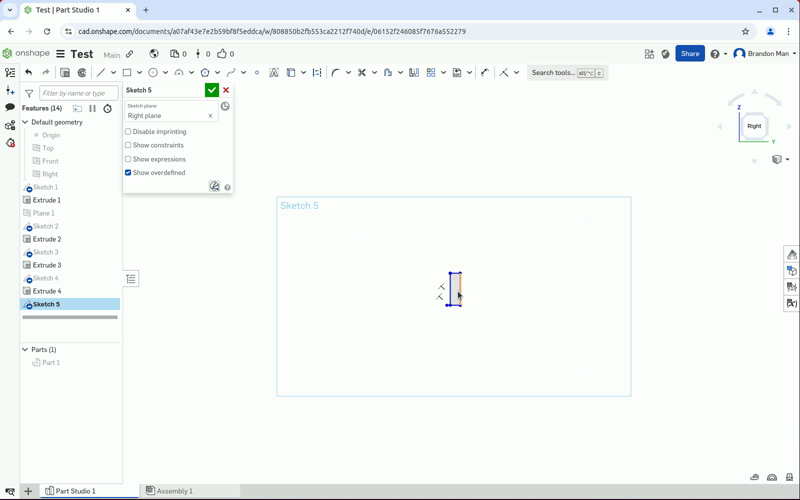
scroll(6)
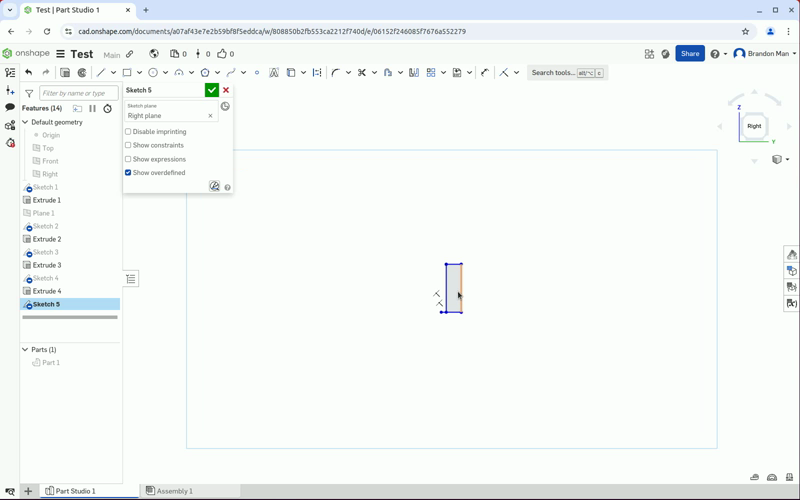
scroll(6)
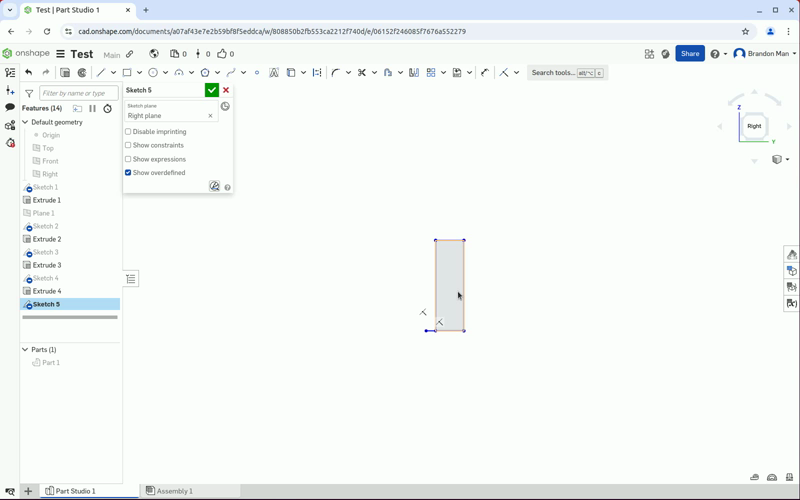
click(458, 291)
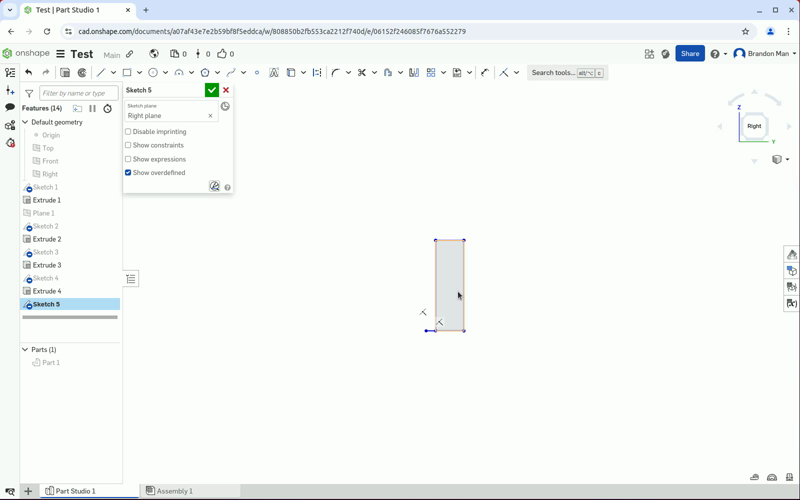
scroll(-6)
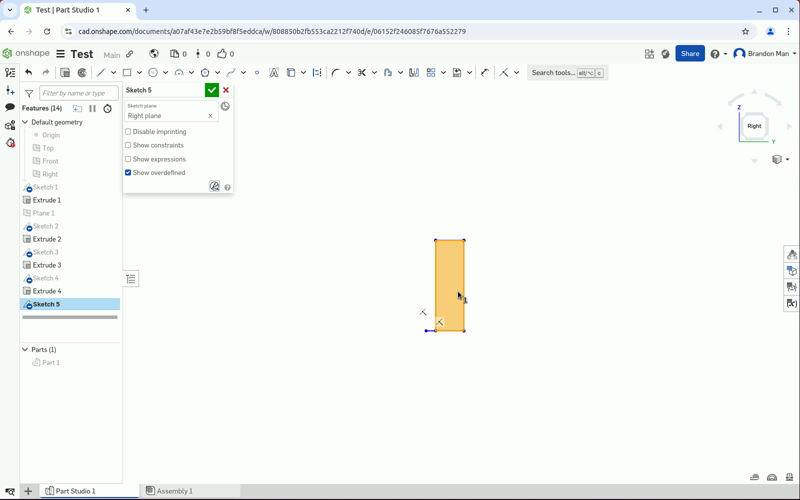
scroll(-6)
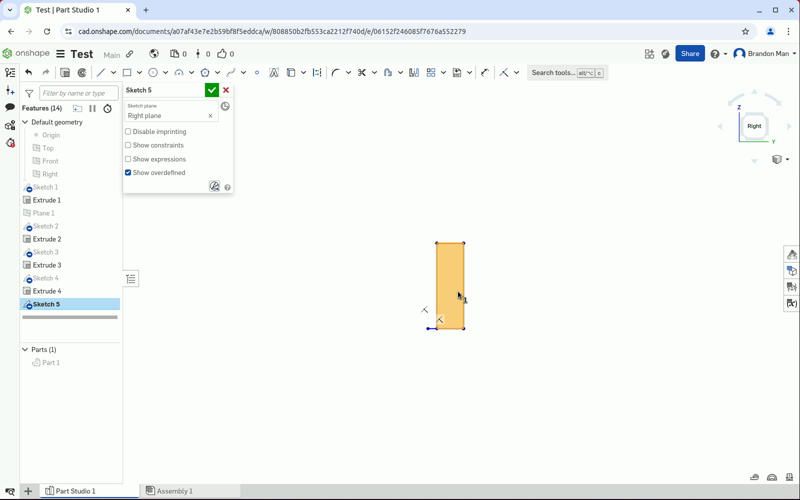
scroll(-6)
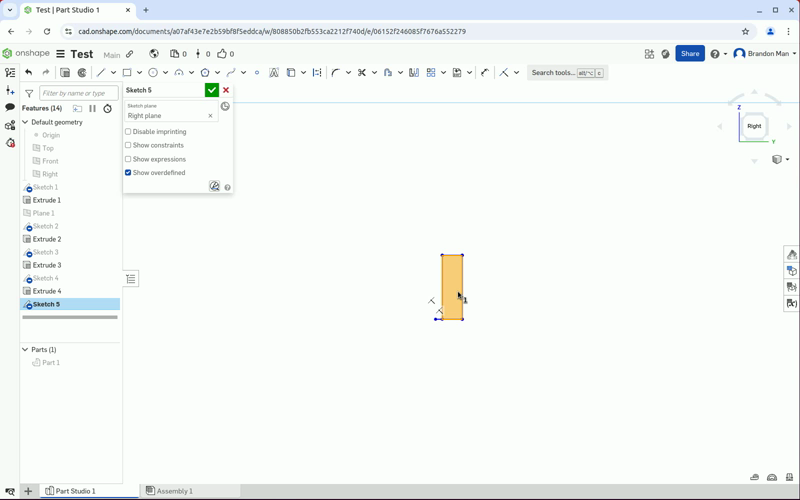
scroll(-6)
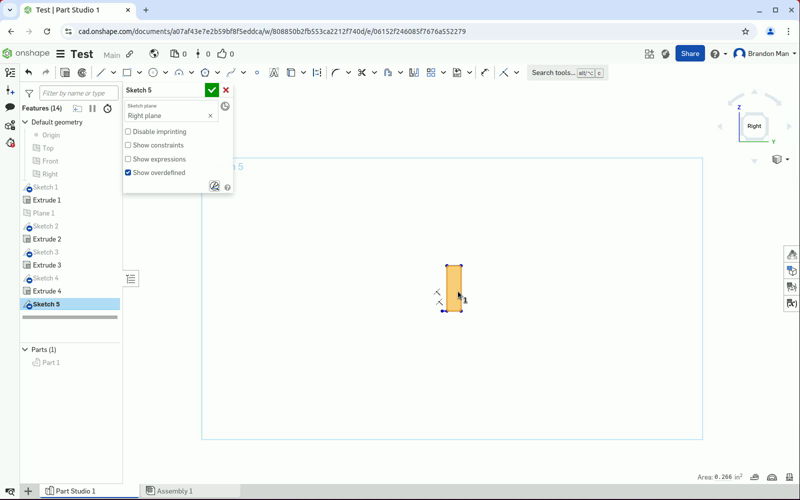
scroll(-6)
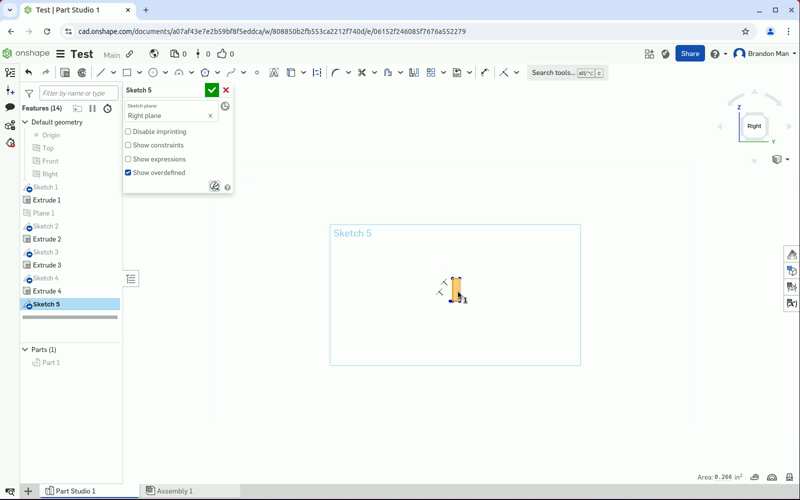
scroll(-6)
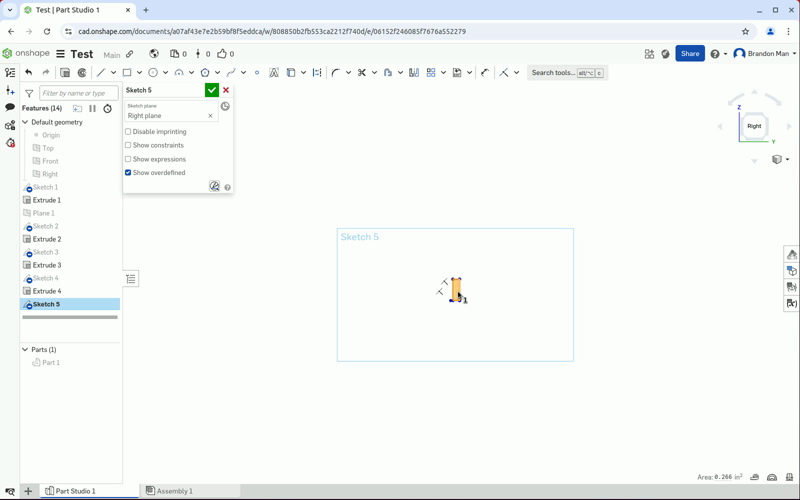
scroll(-6)
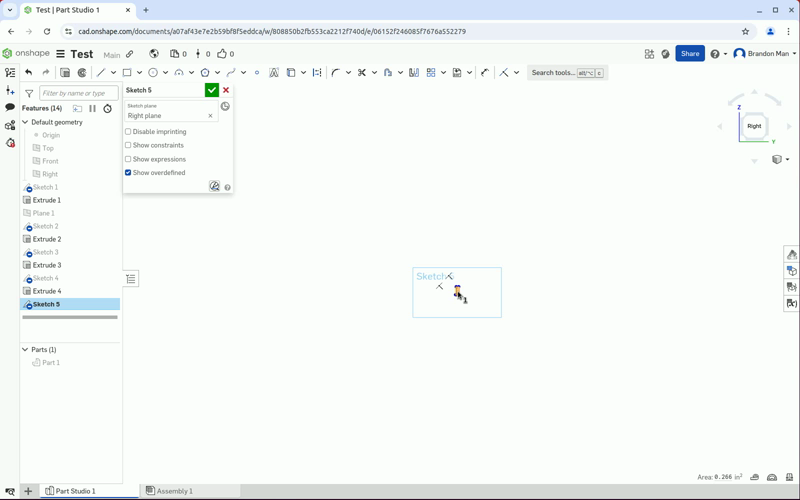
mouse_move(73, 352)
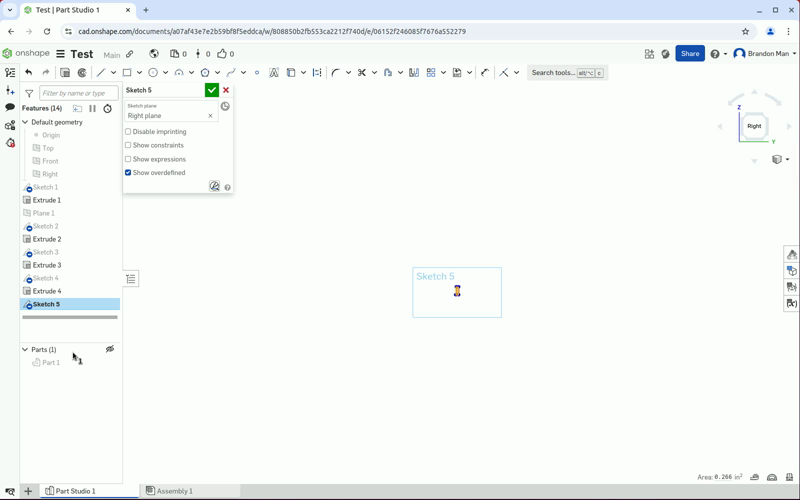
key(shift+y)
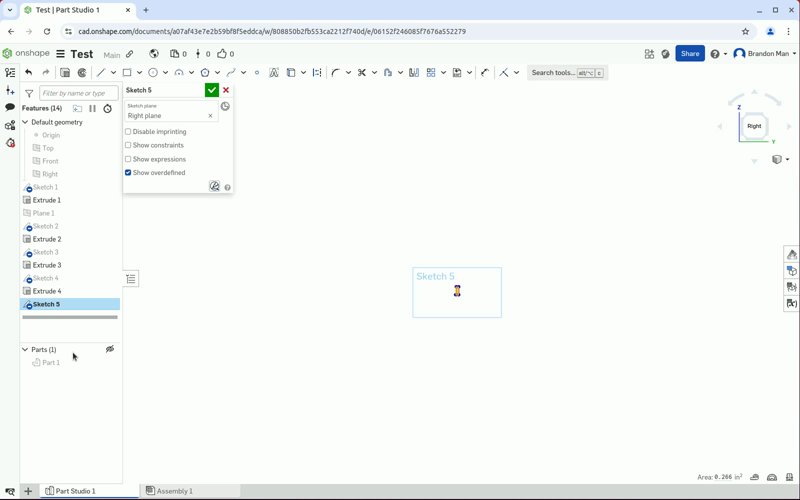
key(shift+e)
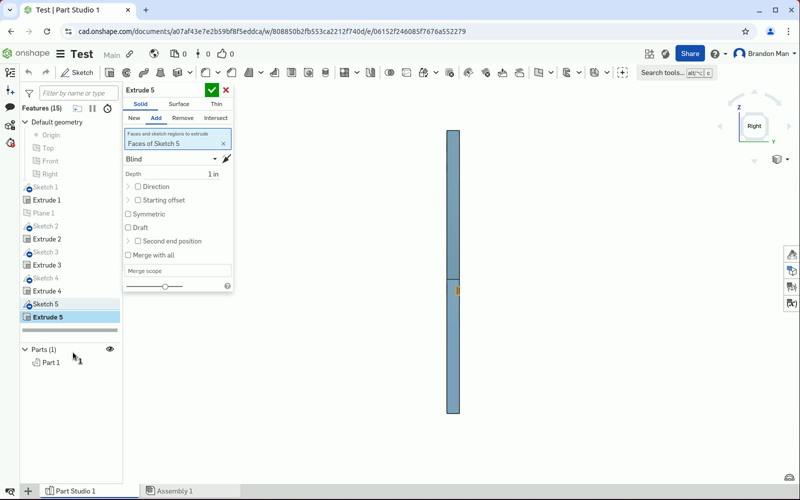
mouse_move(143, 106)
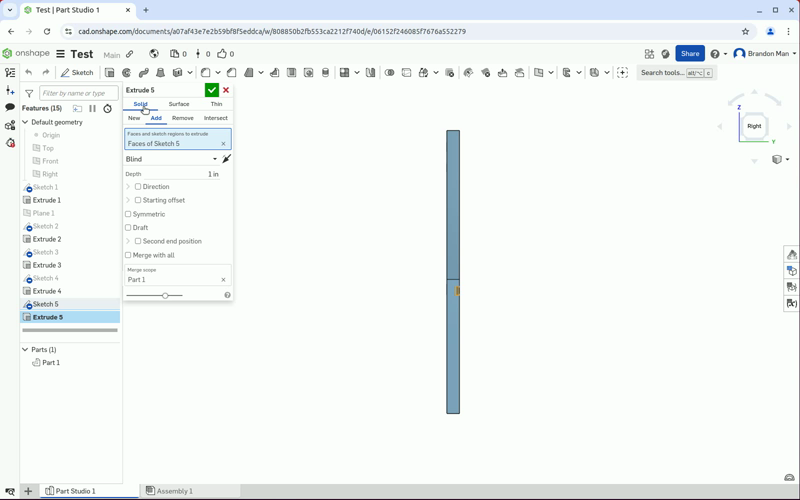
click(143, 106)
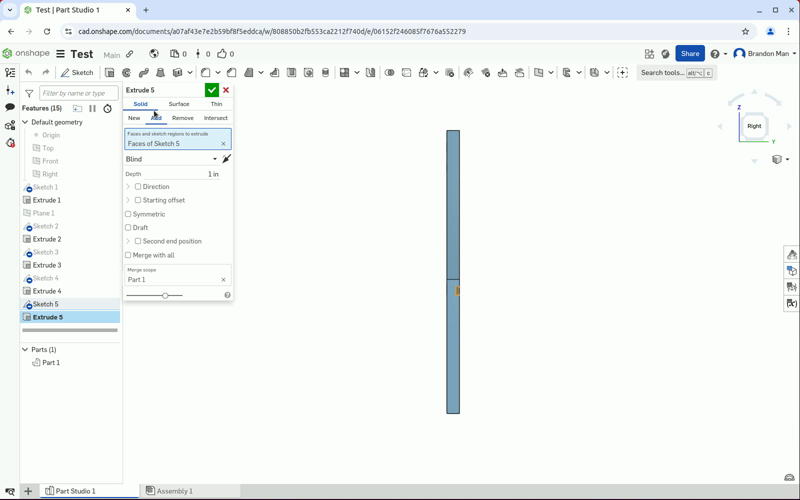
mouse_move(186, 120)
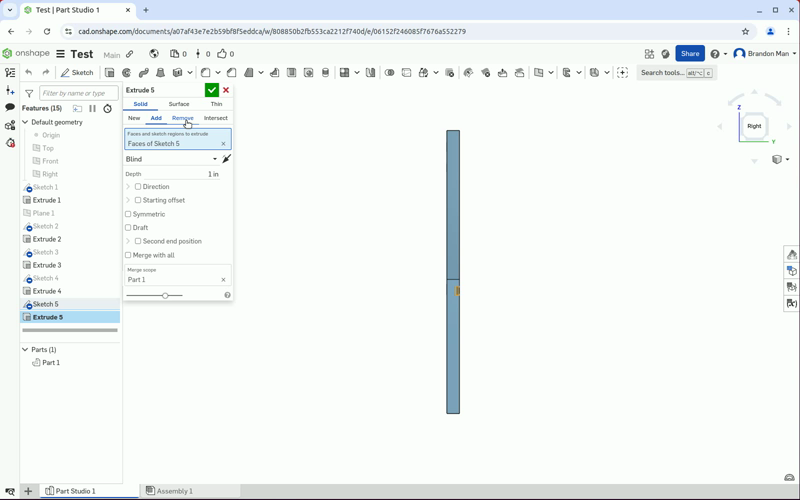
click(186, 120)
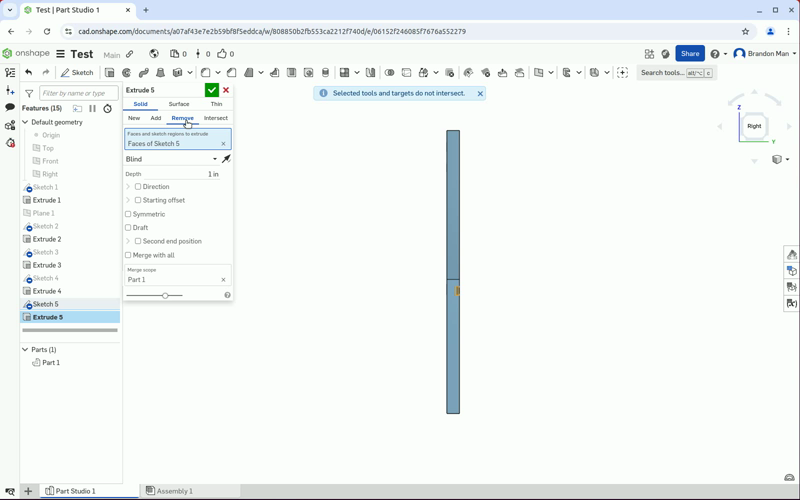
key(tab, 4)
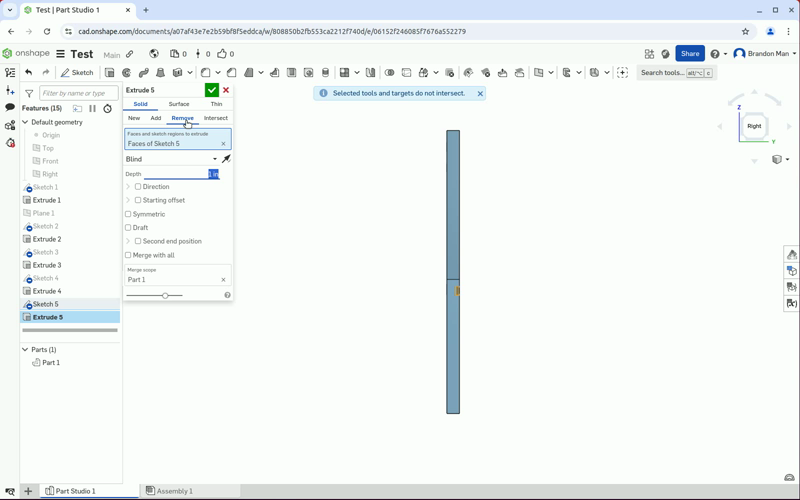
text(0.481)
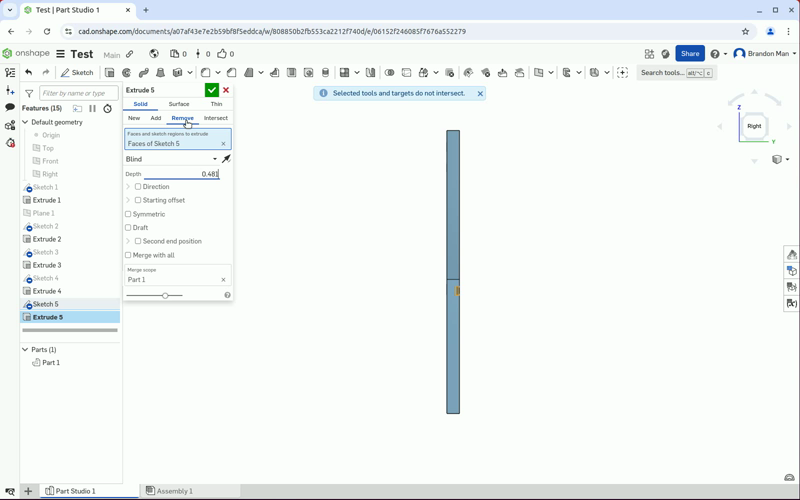
key(tab, 6)
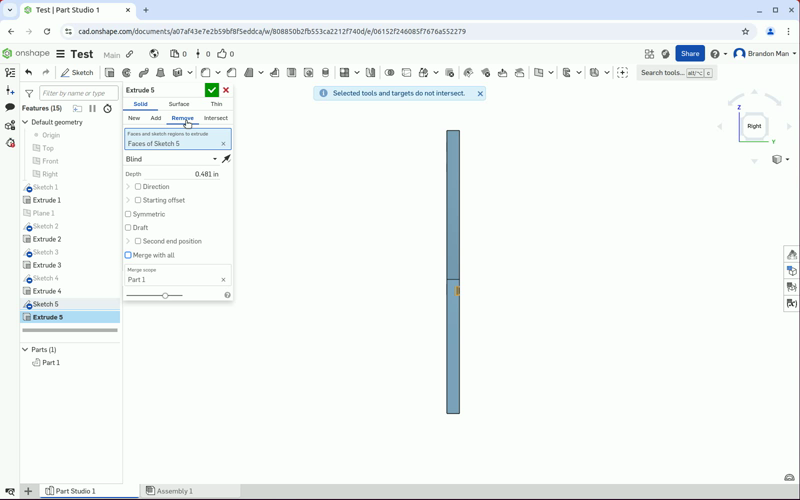
key(space)
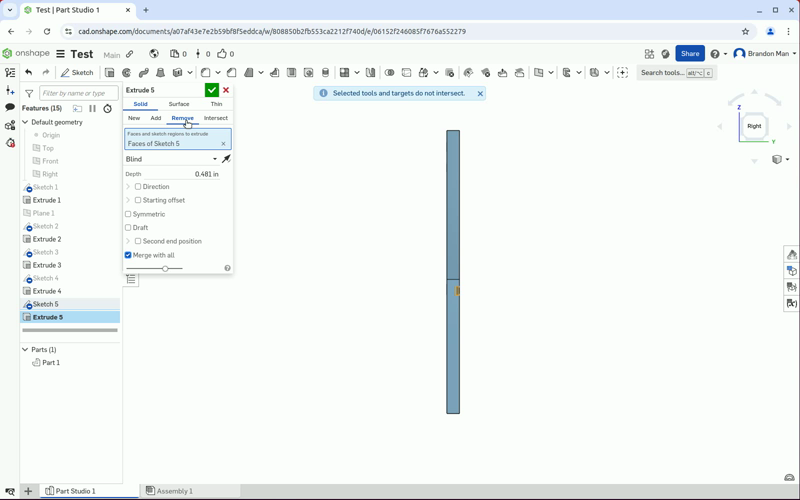
key(enter)
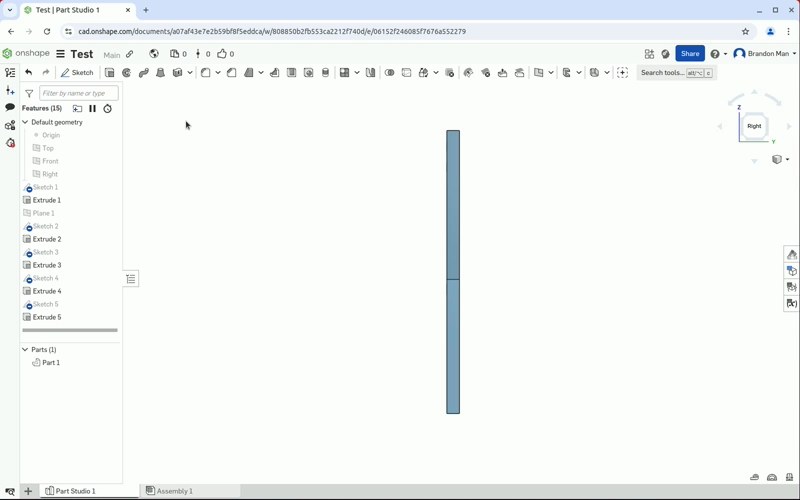
key(shift+h)
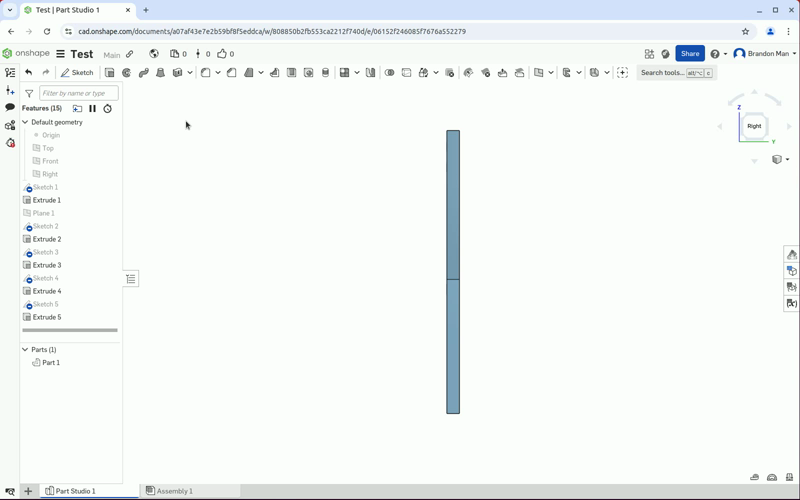
key(shift+h)
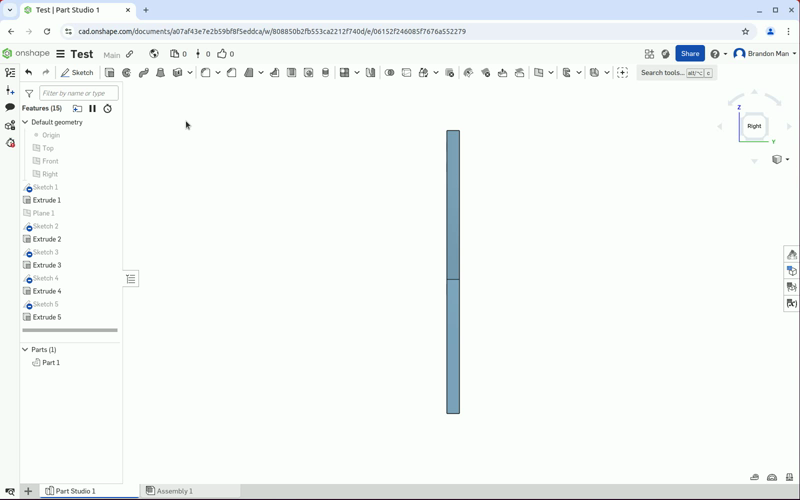
key(shift+7)
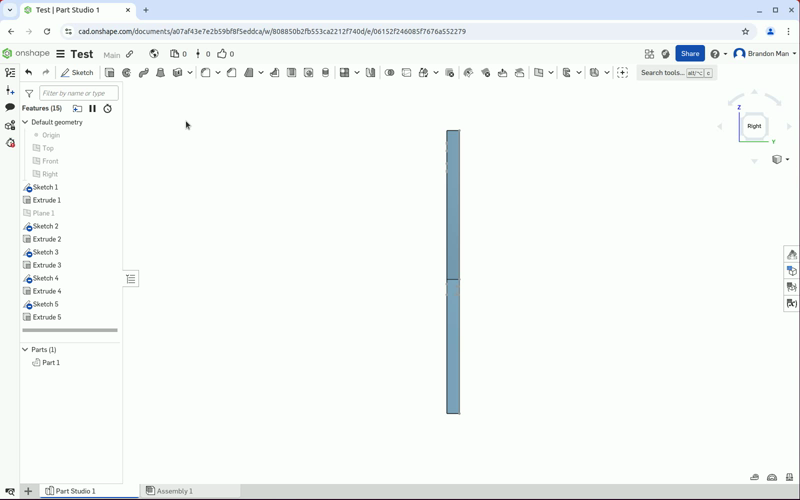
key(right, 2)
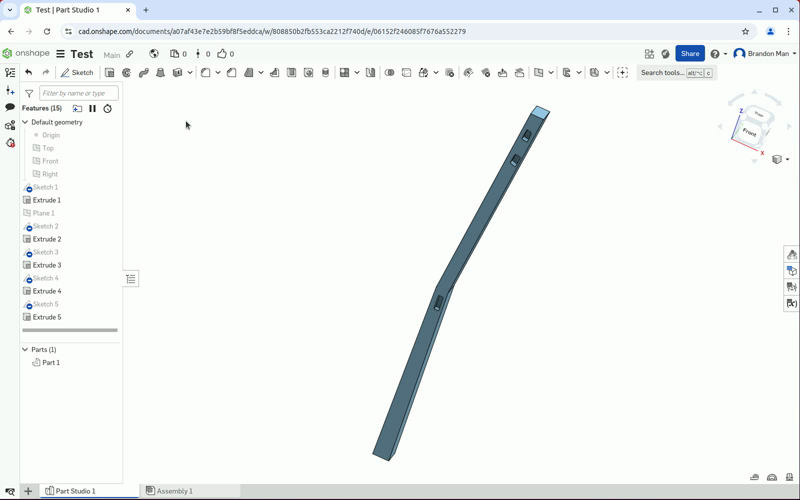
key(down, 2)
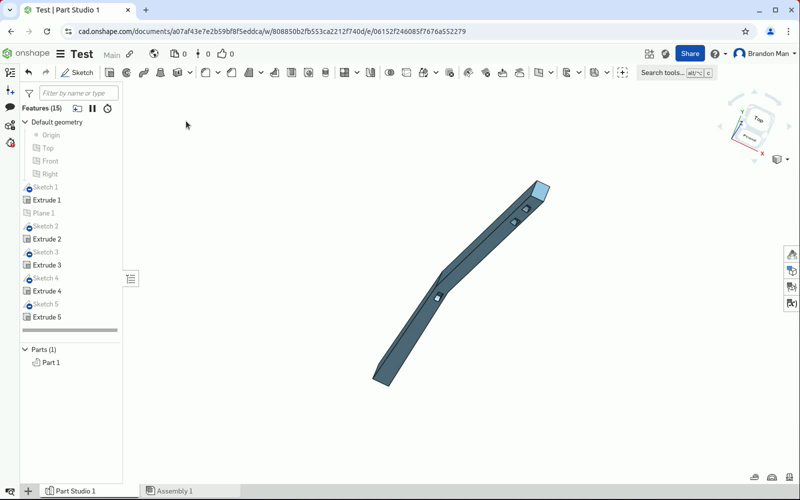
key(up, 2)
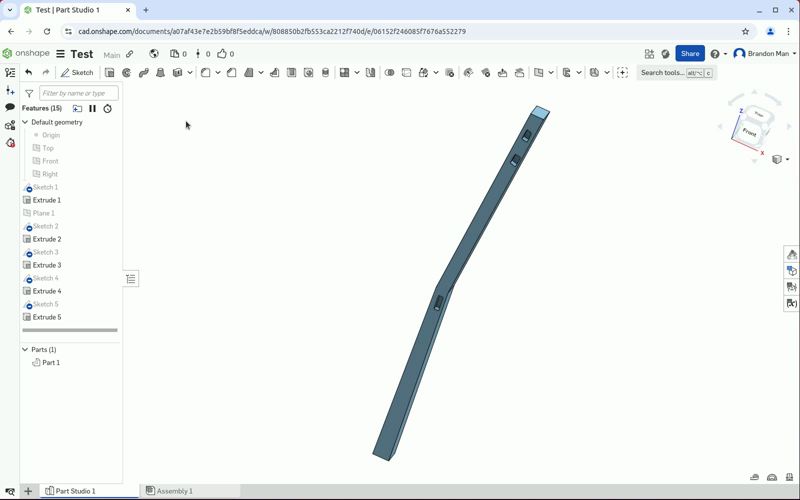
key(left, 2)
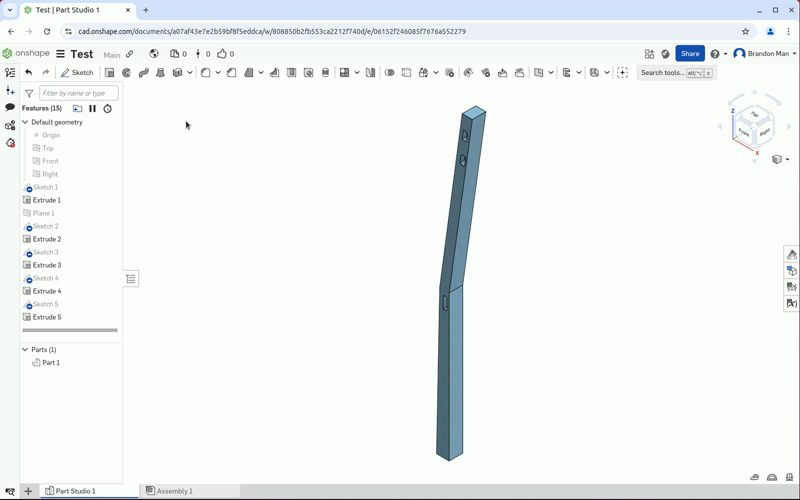
mouse_move(73, 189)
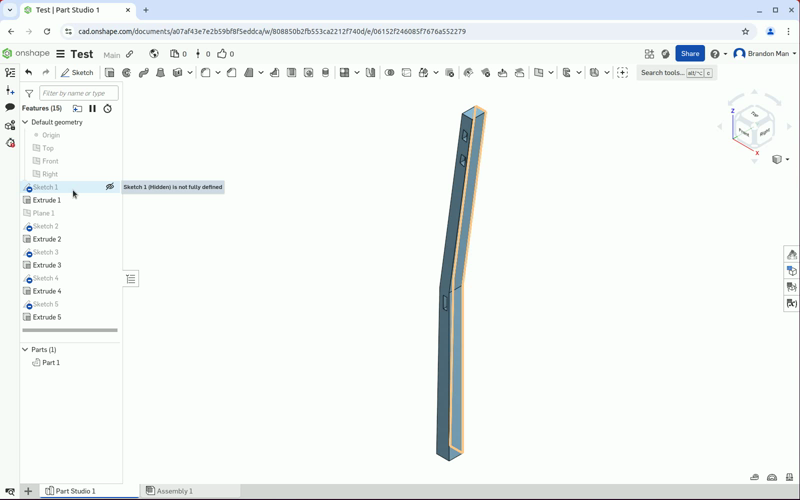
click(73, 189)